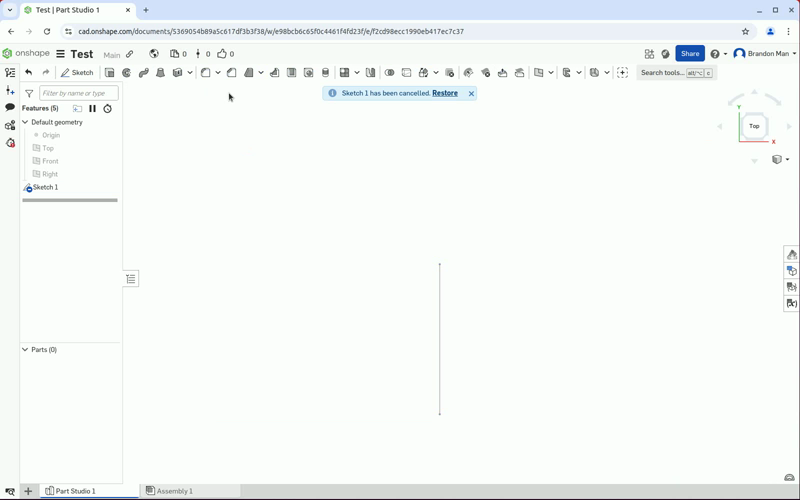
key(shift+h)
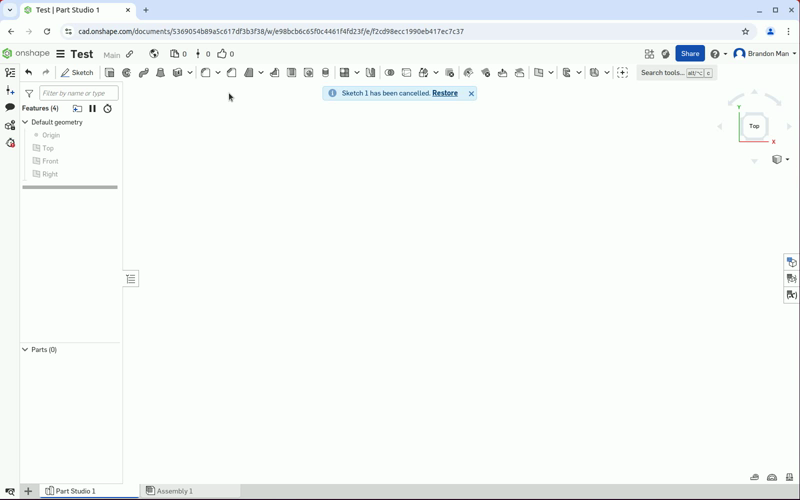
mouse_move(73, 352)
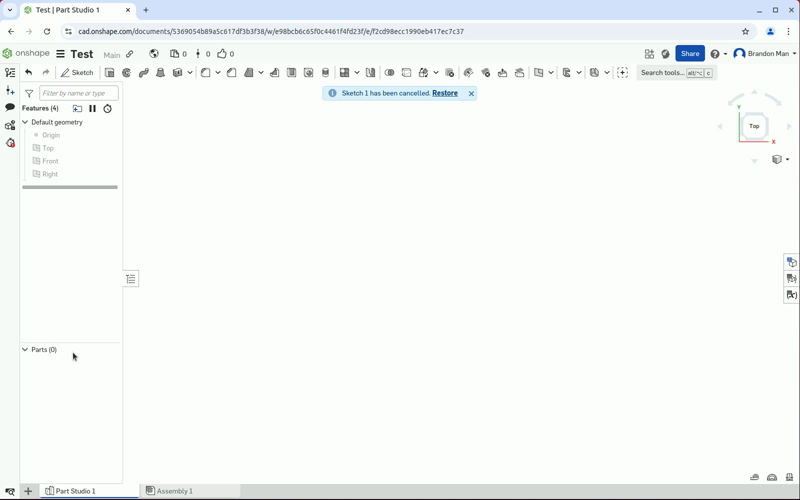
key(y)
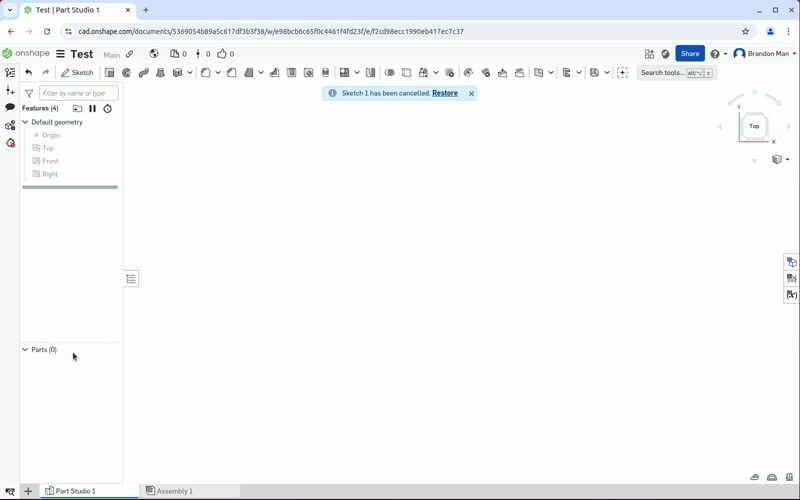
key(shift+p)
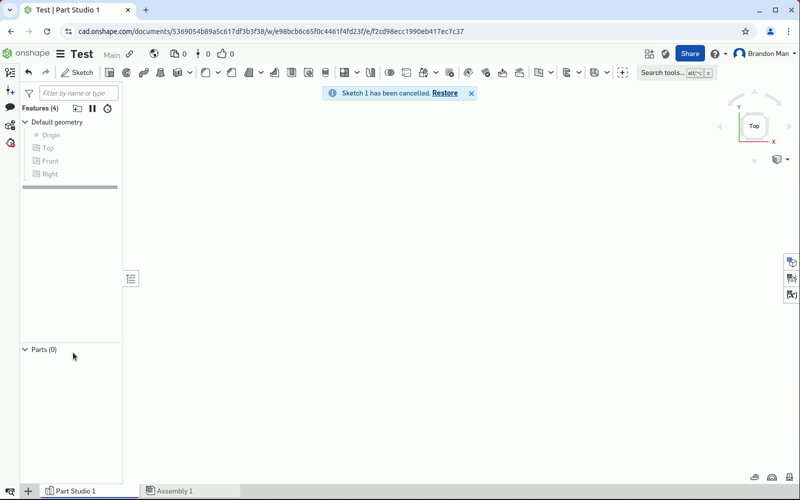
key(space)
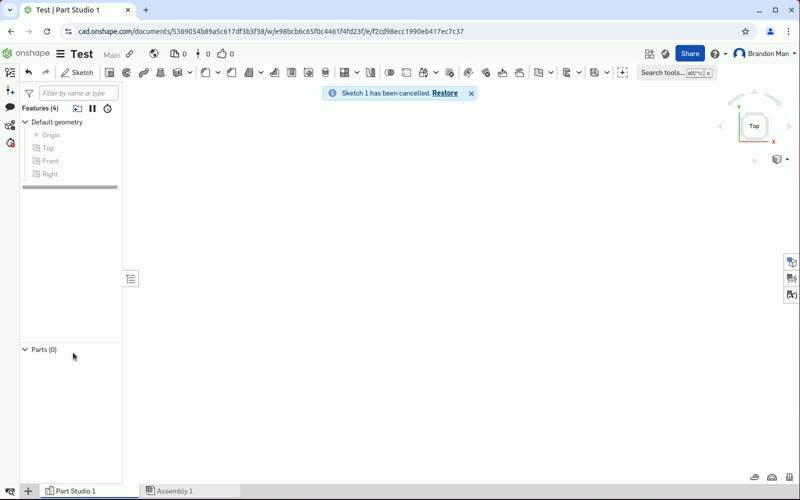
key_down(shift)
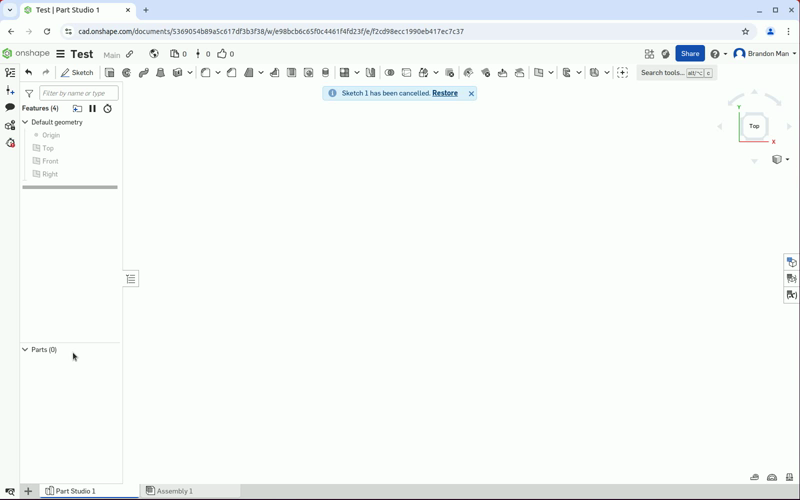
key(up)
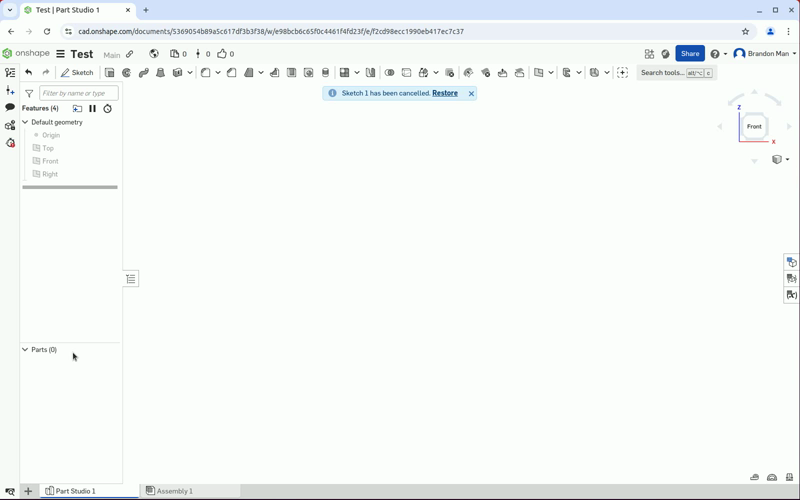
key_up(shift)
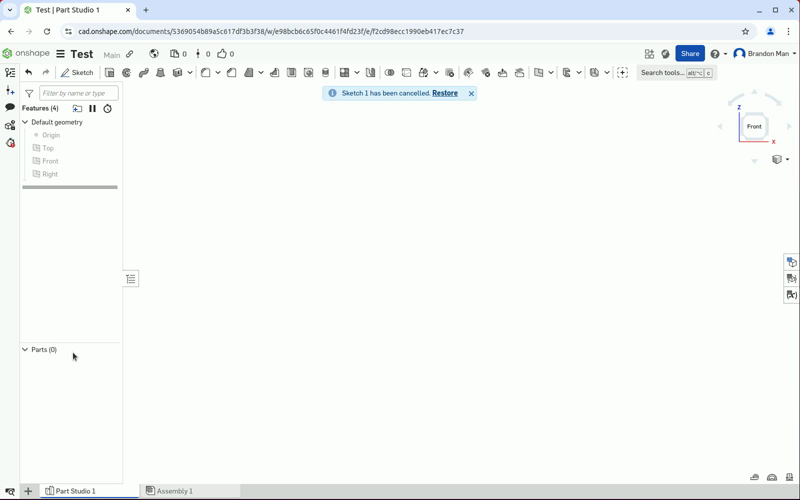
key(space)
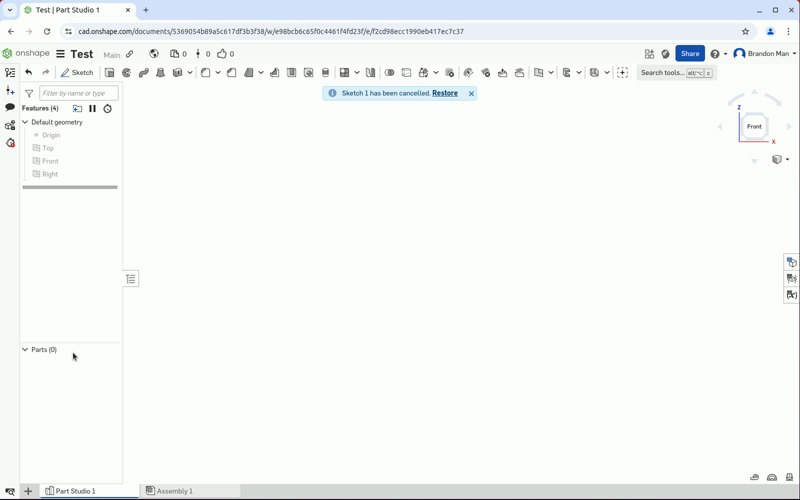
key_down(shift)
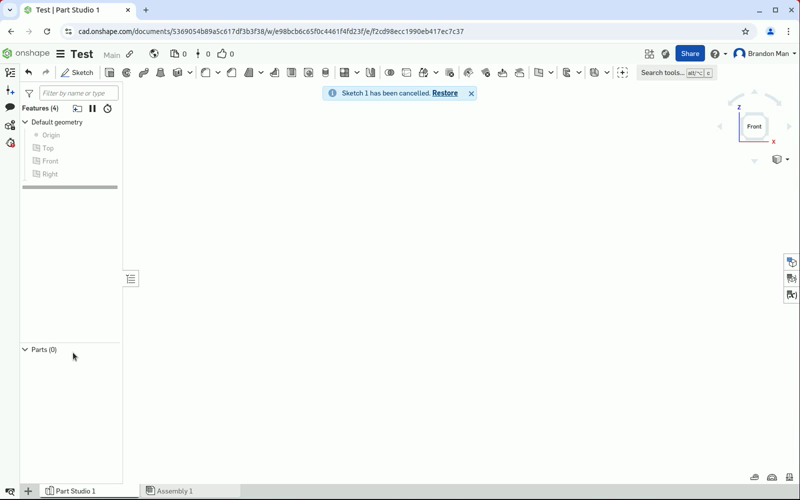
key(left)
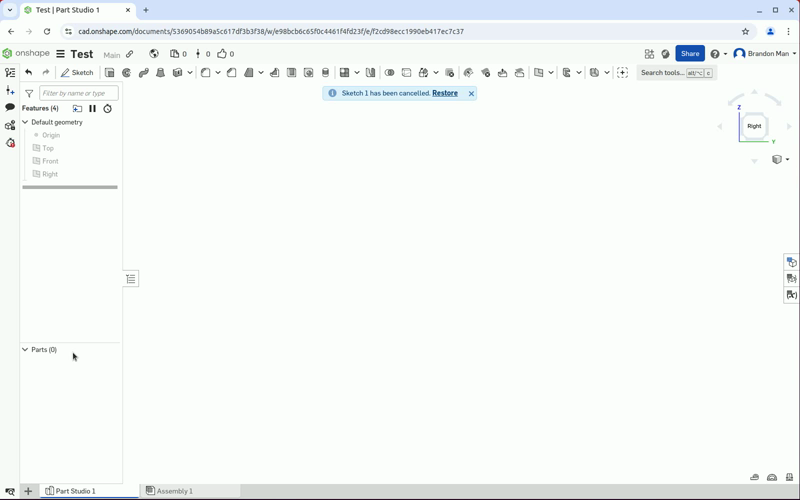
key_up(shift)
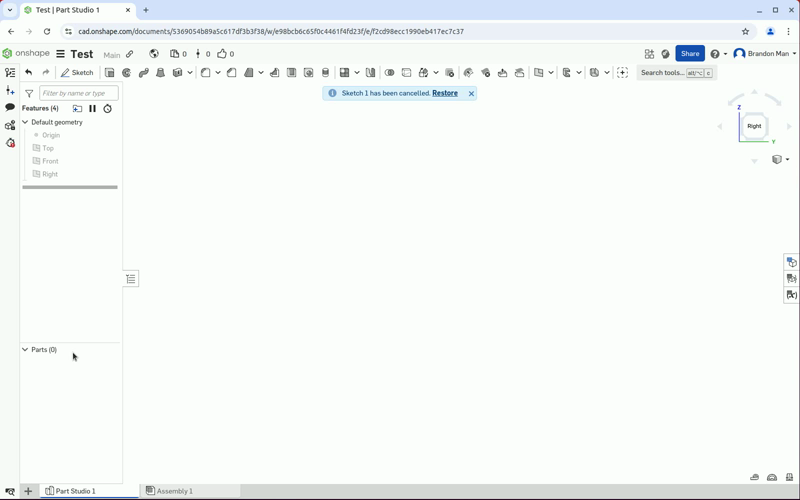
mouse_move(73, 352)
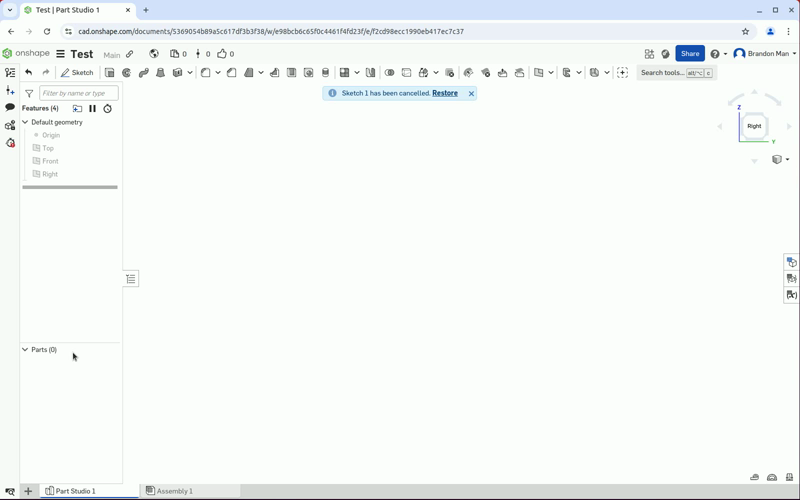
key(shift+y)
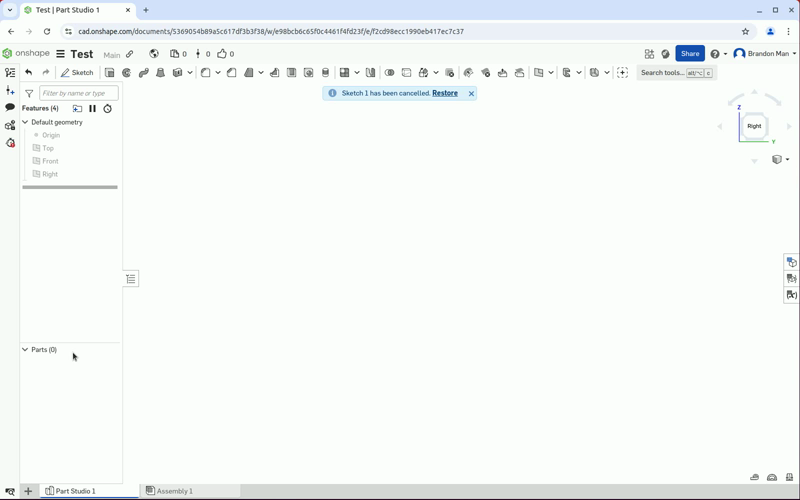
key(shift+s)
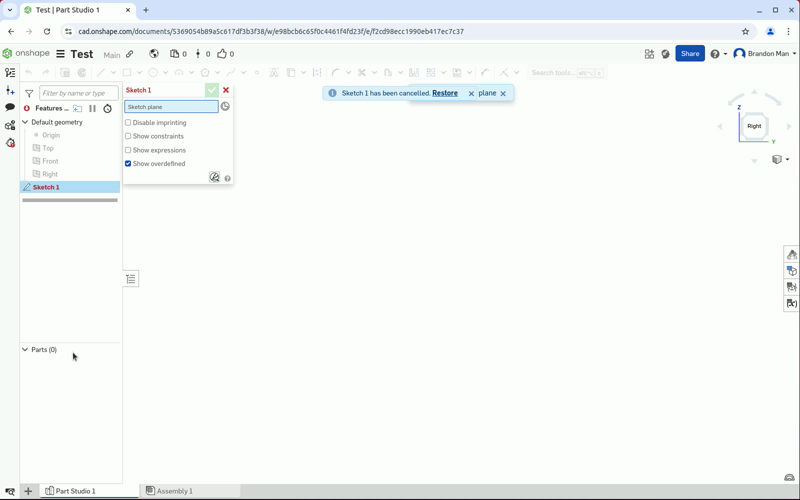
mouse_move(73, 176)
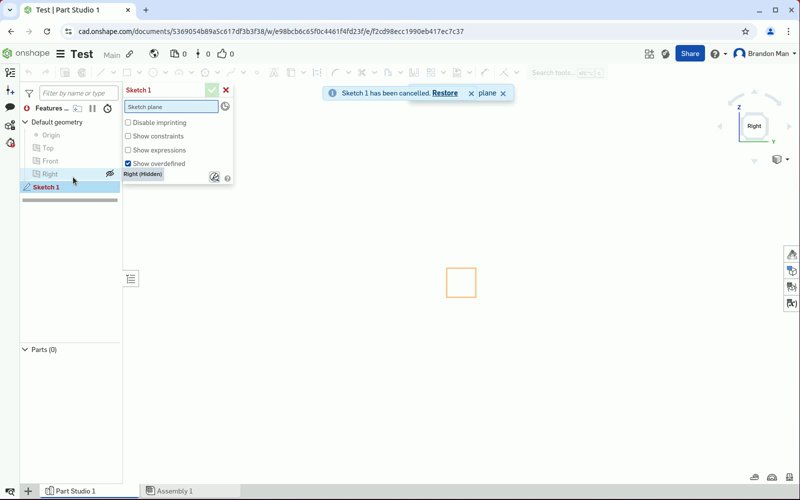
click(73, 176)
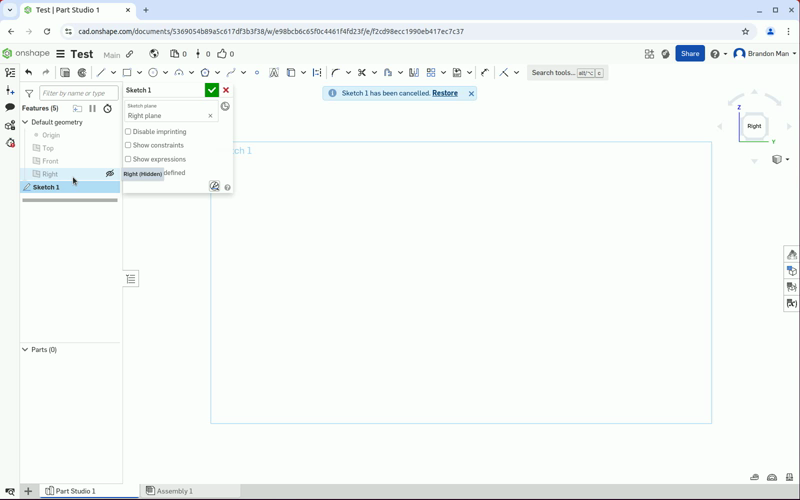
mouse_move(73, 352)
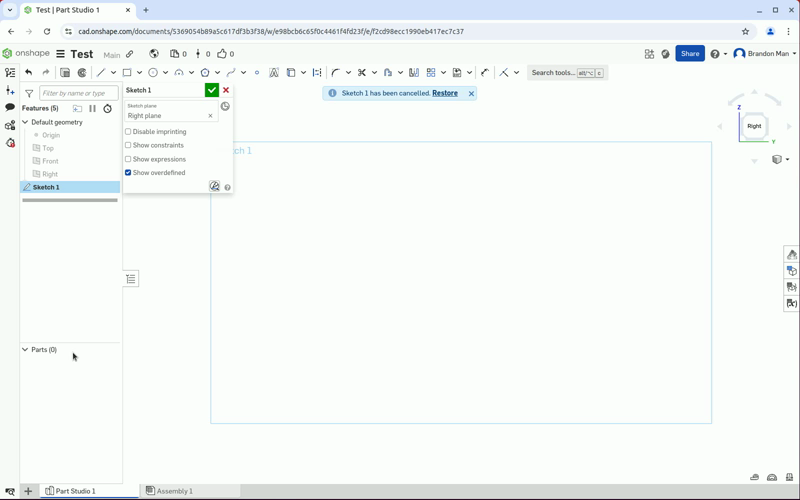
key(y)
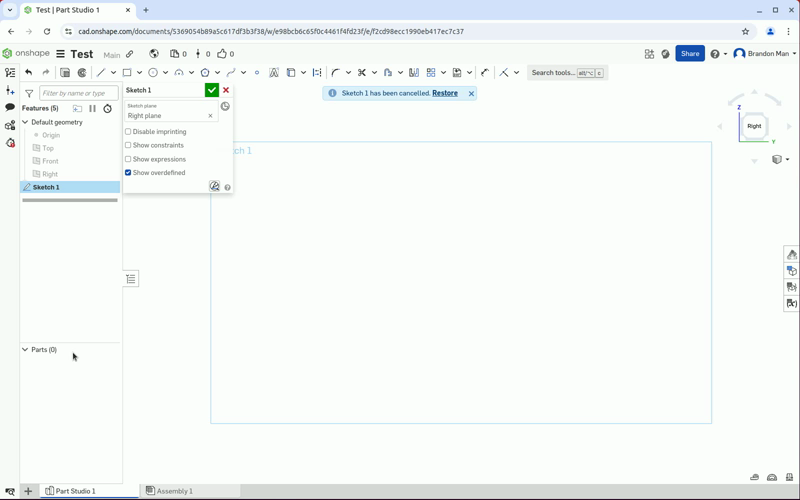
key(l)
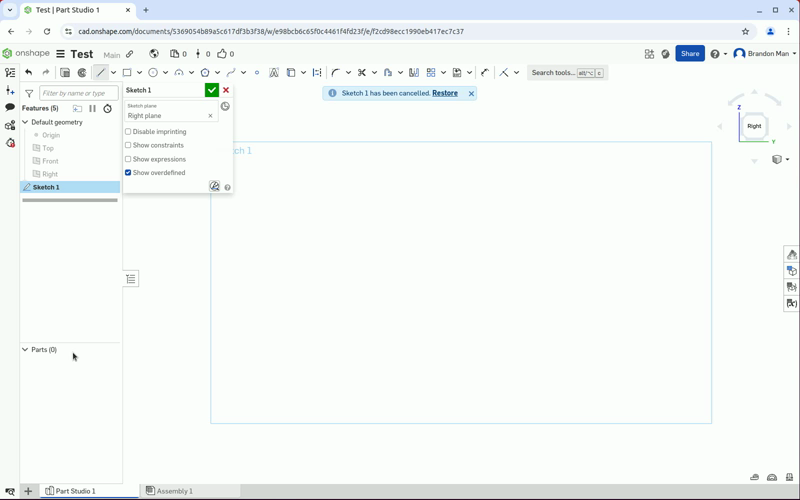
key_down(shift)
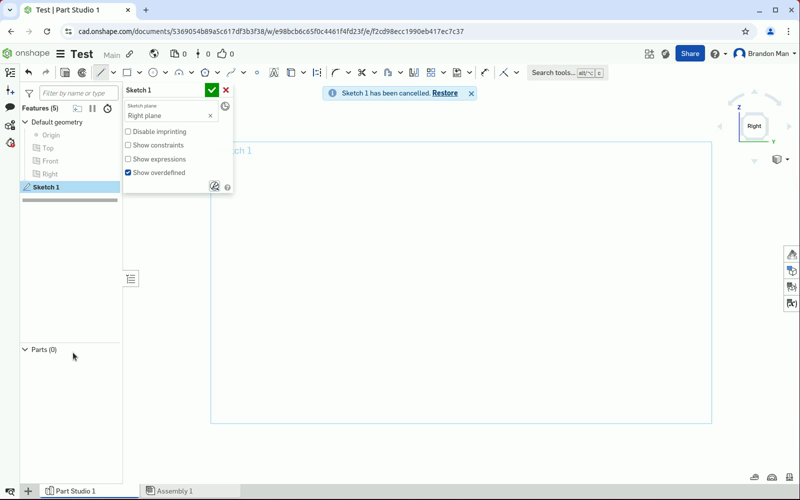
mouse_move(465, 182)
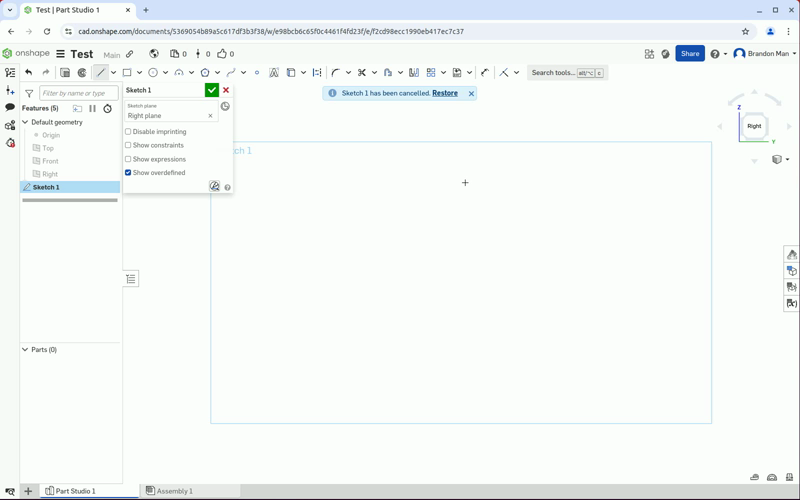
click(465, 182)
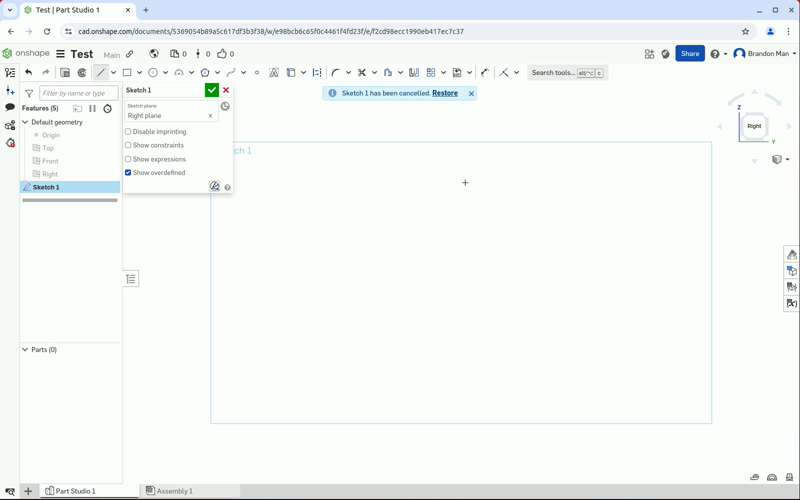
key_up(shift)
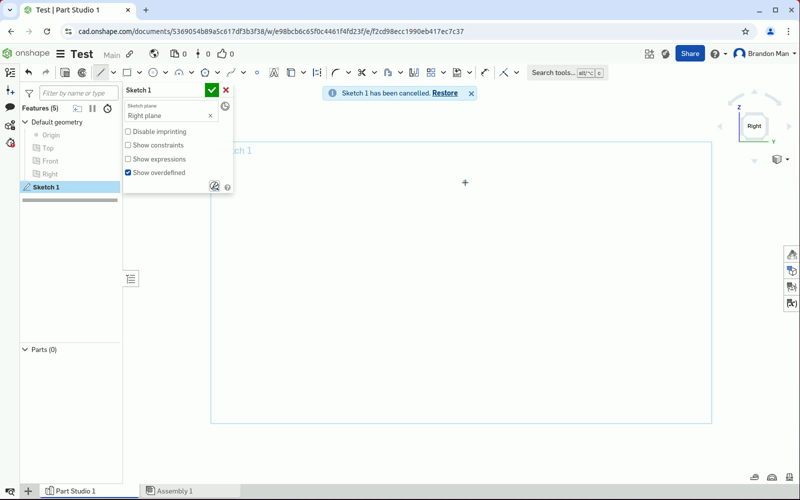
key_down(shift)
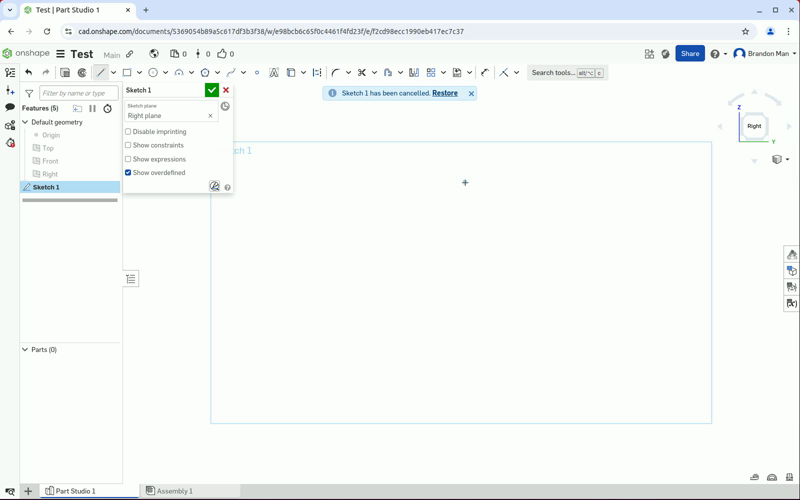
mouse_move(495, 182)
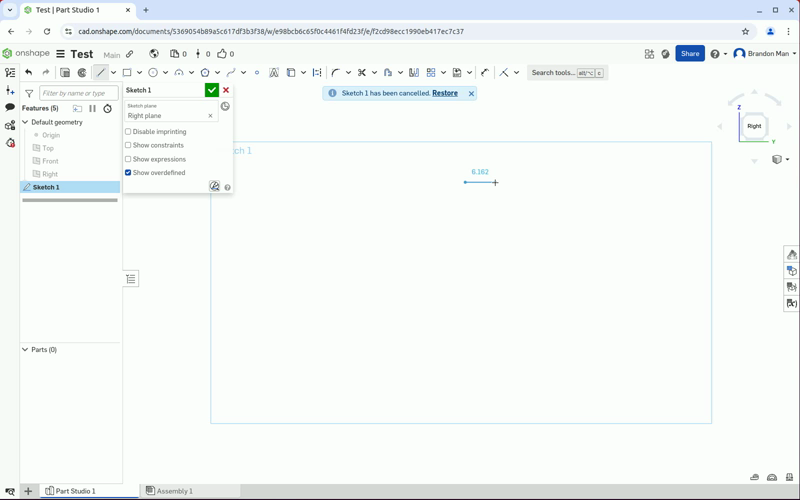
mouse_move(491, 182)
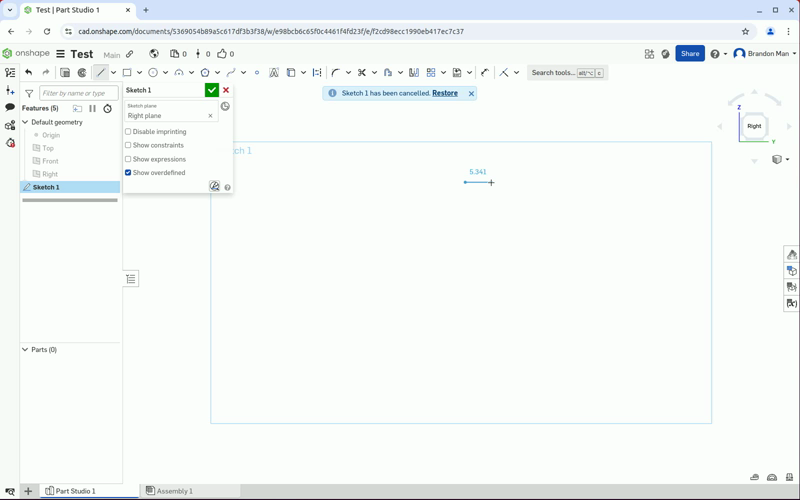
click(491, 182)
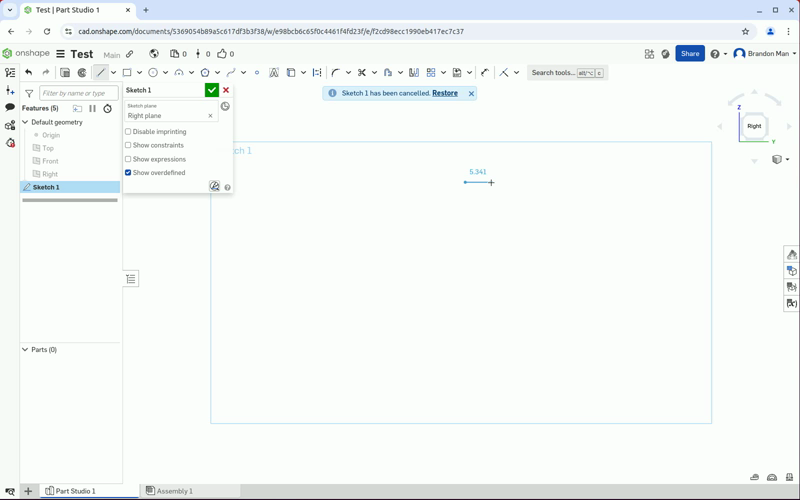
key_up(shift)
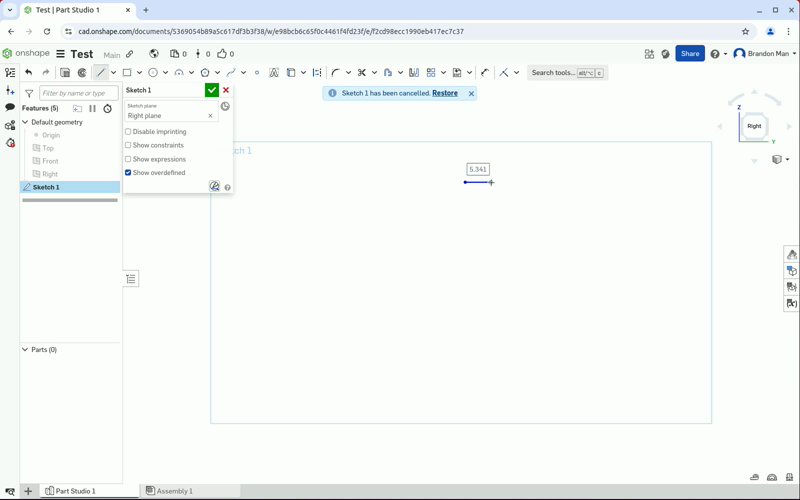
key_down(shift)
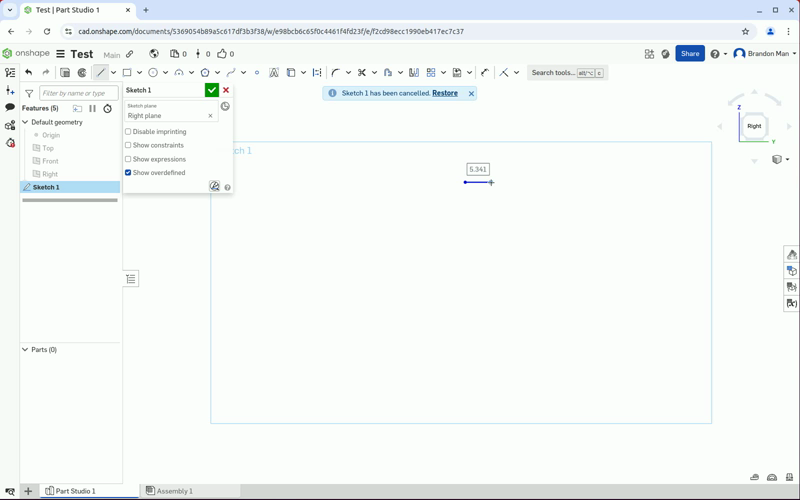
mouse_move(521, 182)
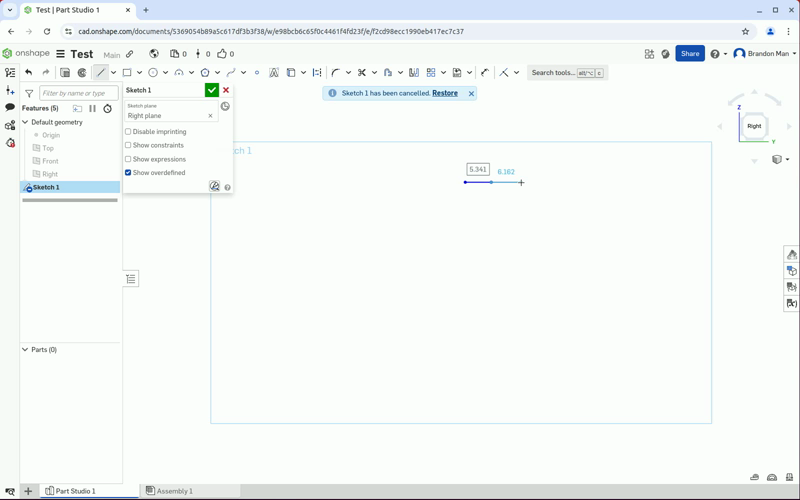
mouse_move(491, 176)
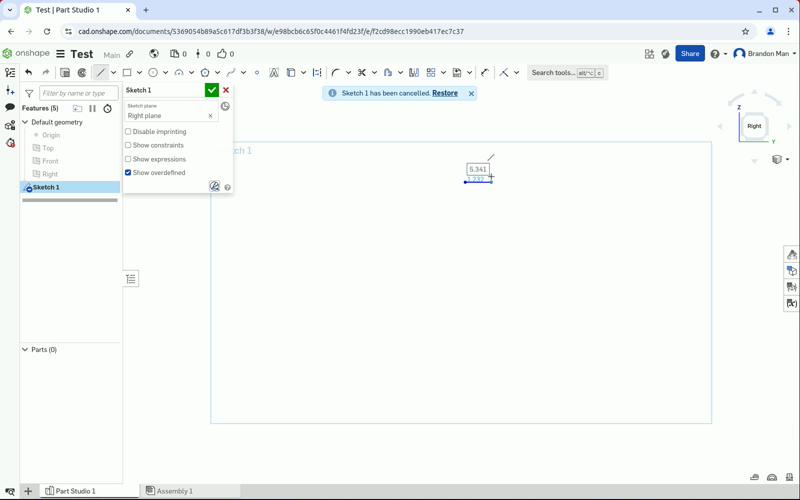
scroll(6)
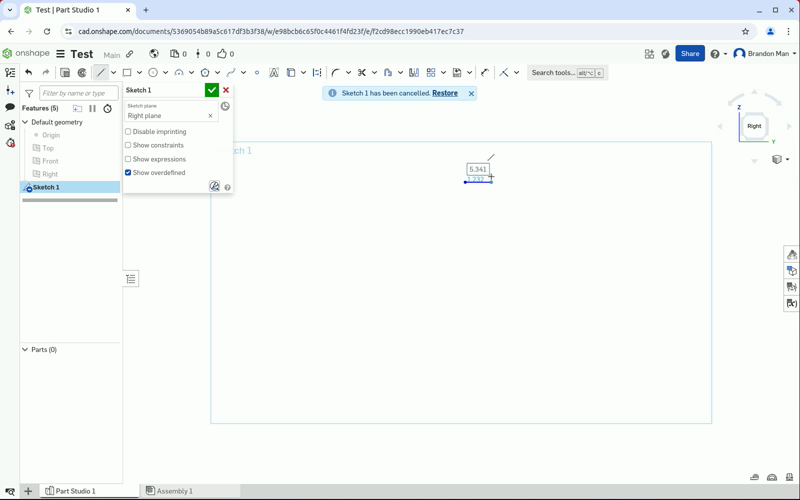
scroll(6)
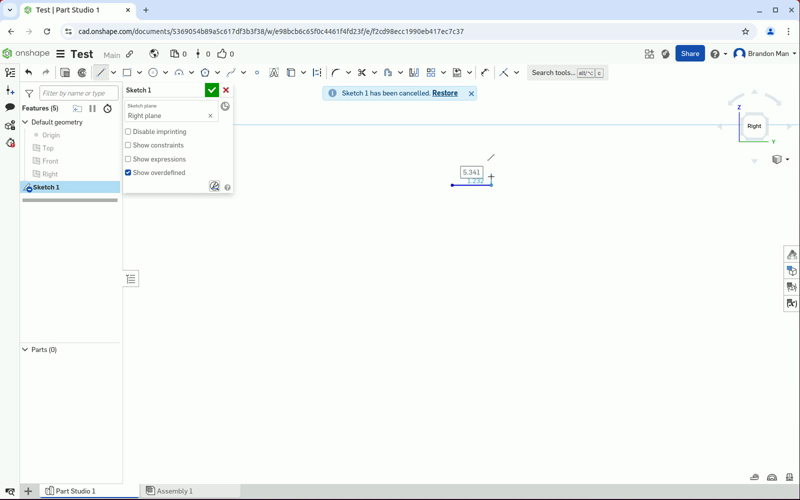
scroll(6)
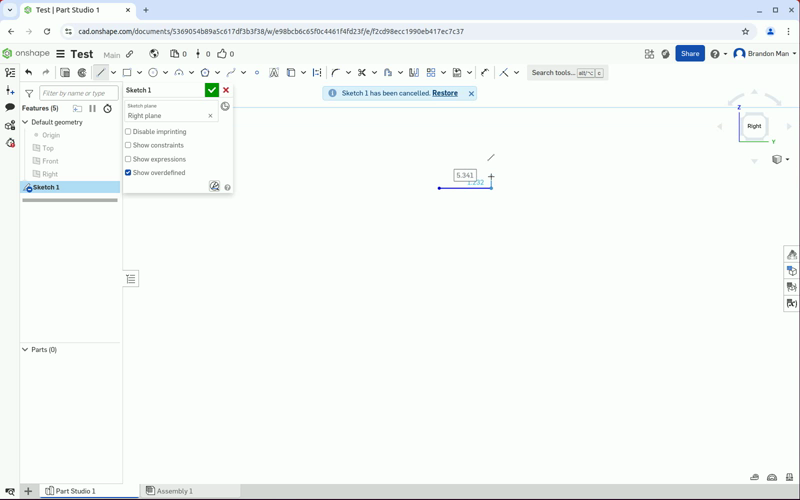
scroll(6)
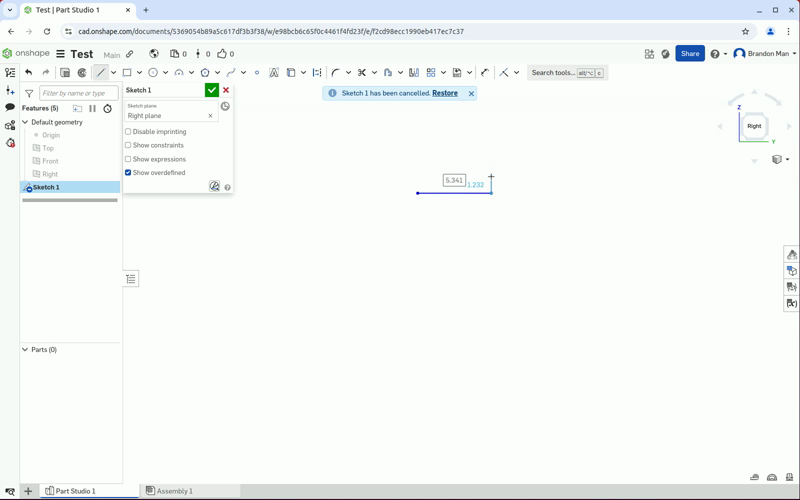
scroll(6)
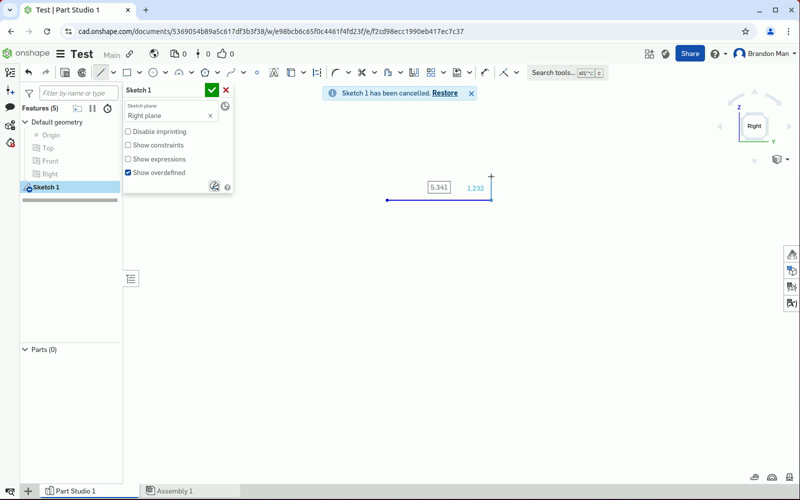
scroll(6)
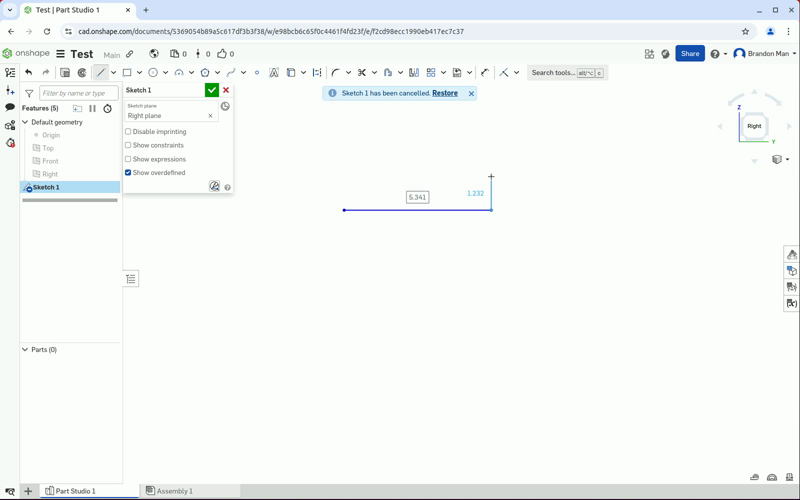
scroll(6)
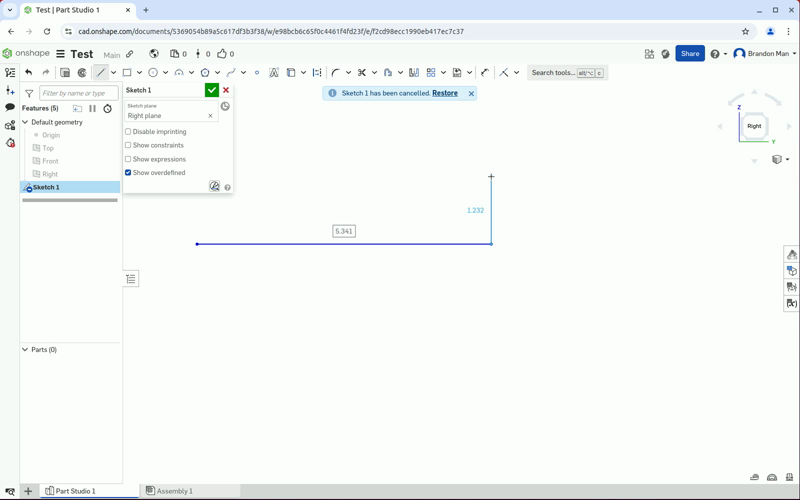
click(491, 176)
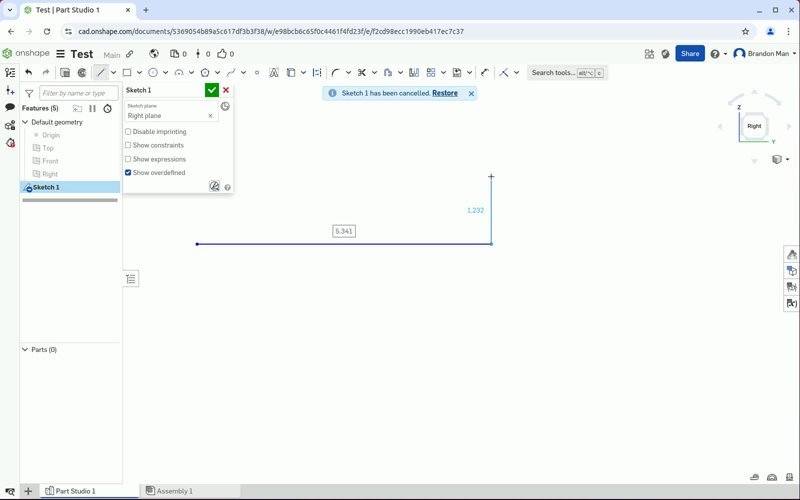
scroll(-6)
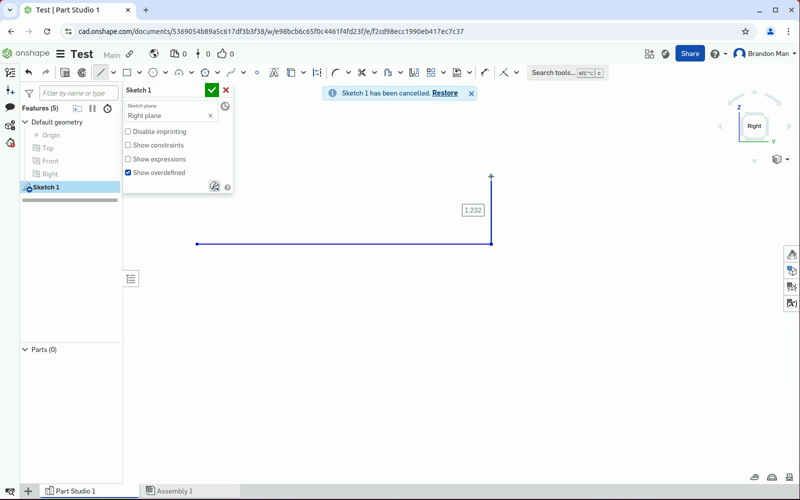
scroll(-6)
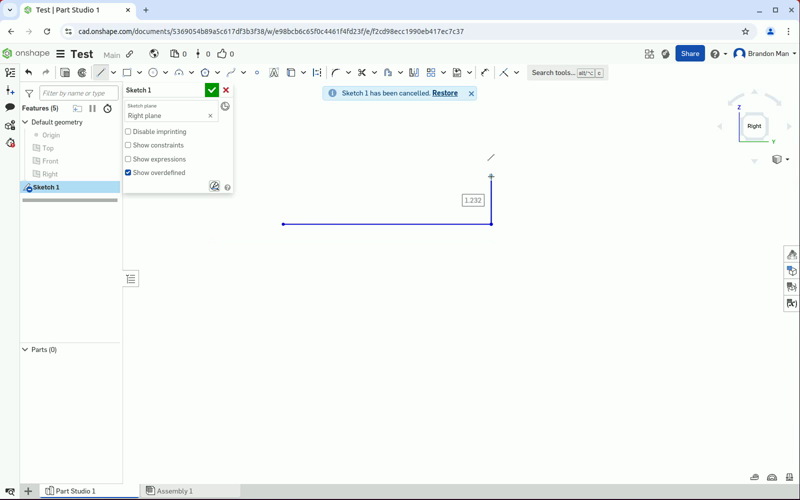
scroll(-6)
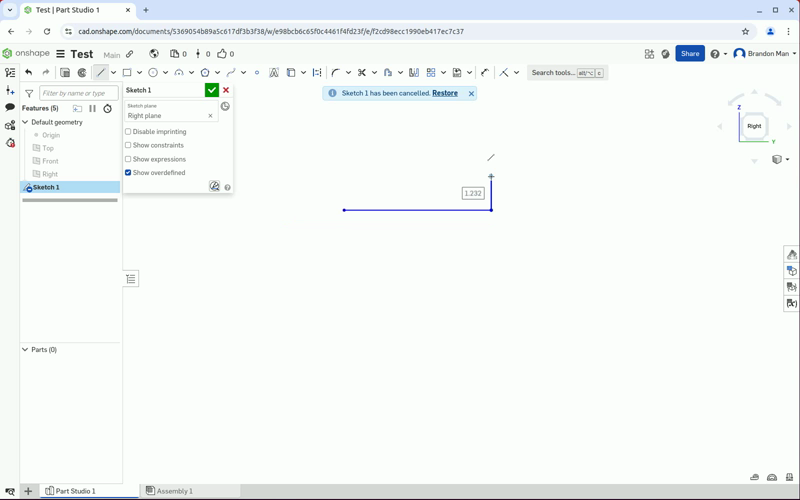
scroll(-6)
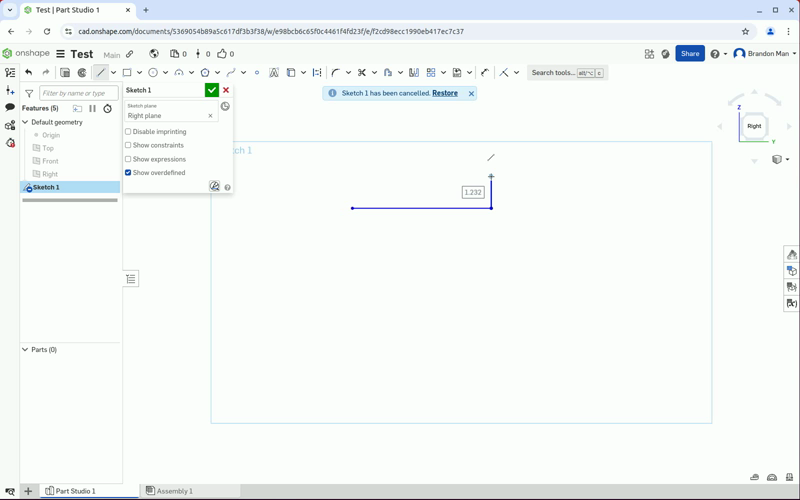
scroll(-6)
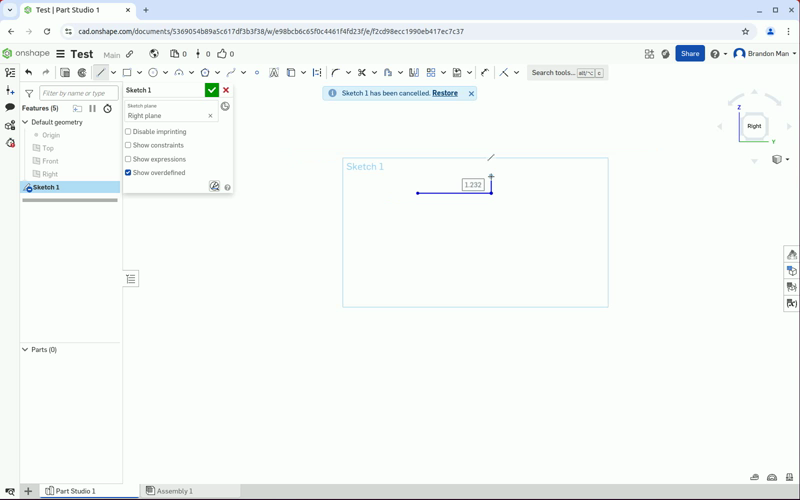
scroll(-6)
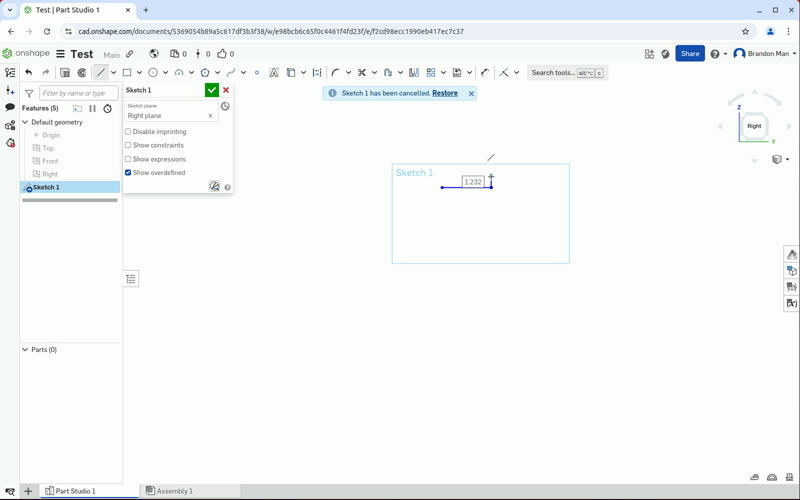
scroll(-6)
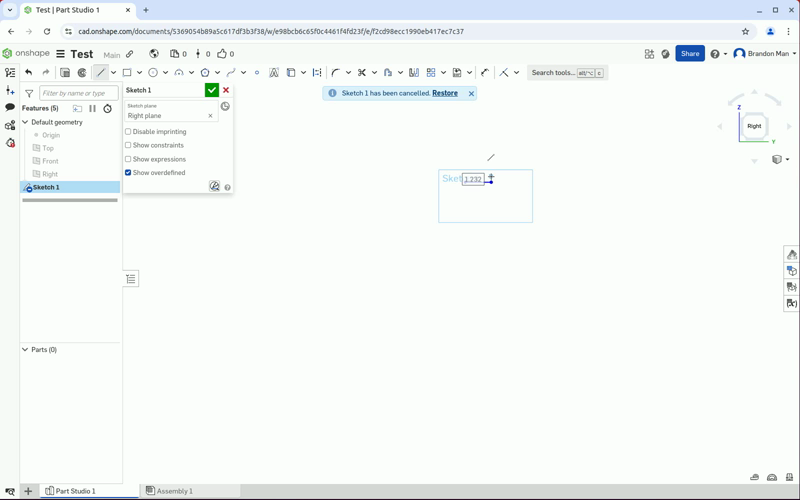
key_up(shift)
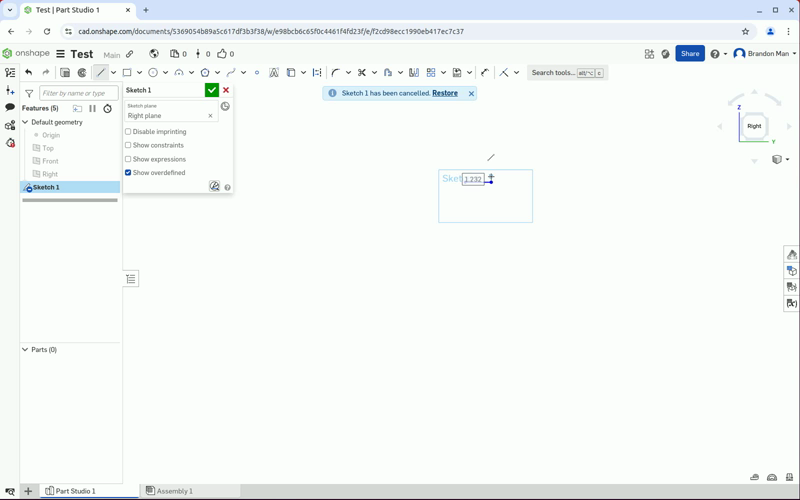
key_down(shift)
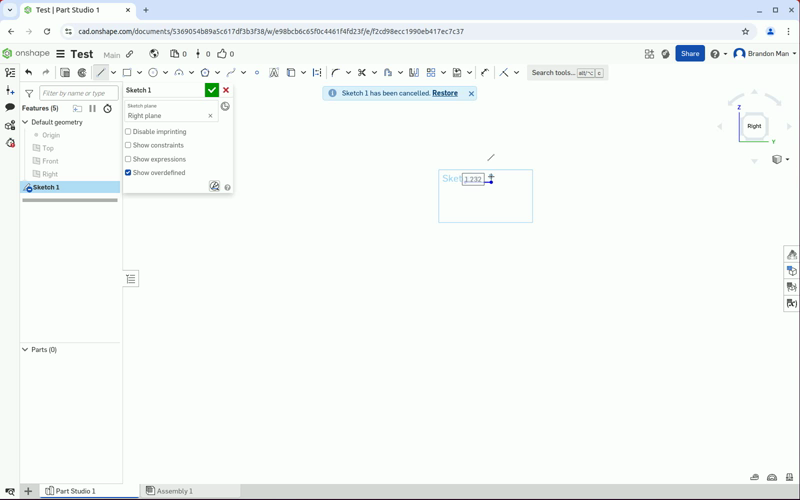
mouse_move(521, 176)
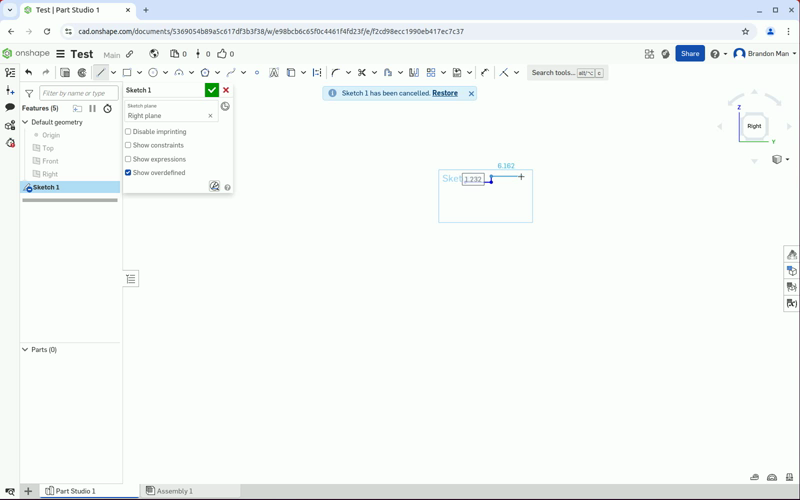
mouse_move(465, 176)
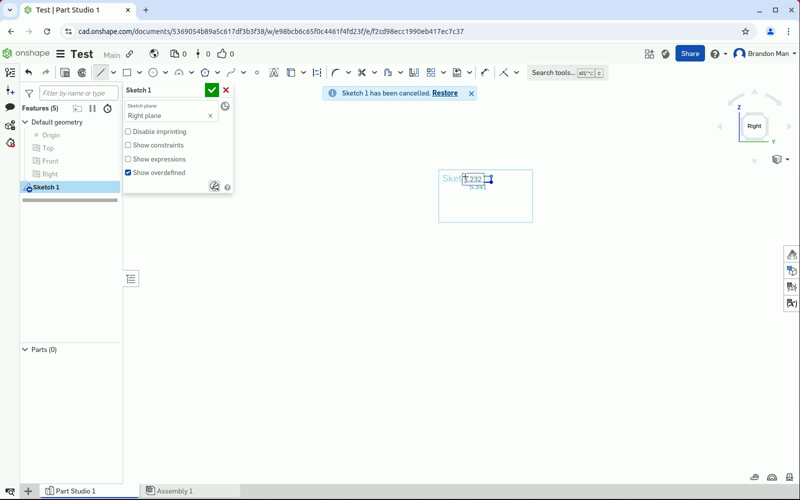
click(465, 176)
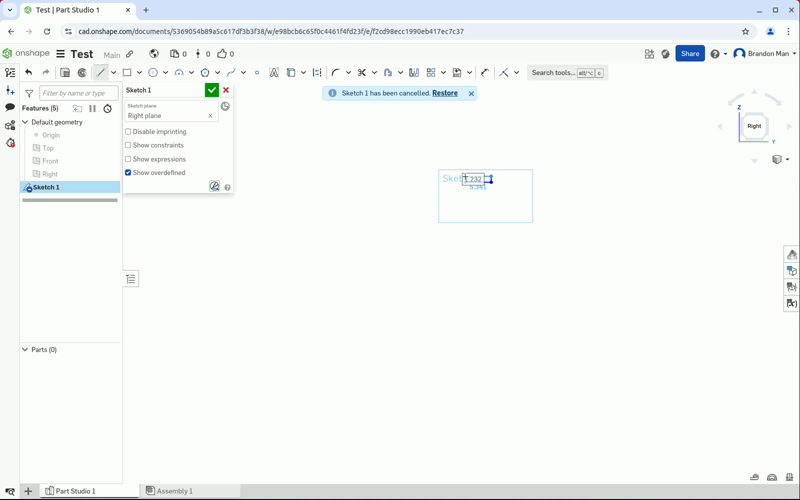
key_up(shift)
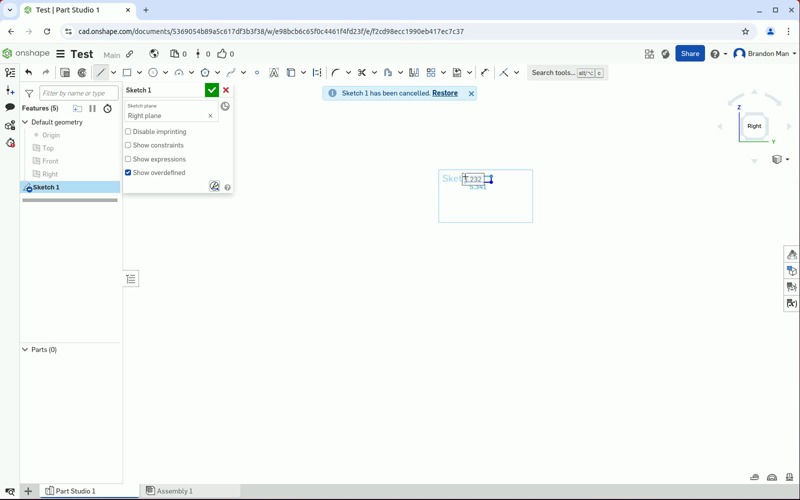
mouse_move(495, 176)
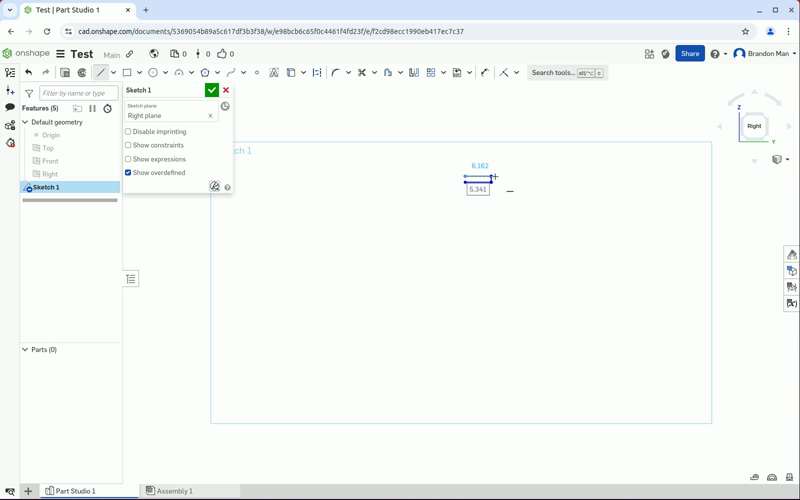
key_down(shift)
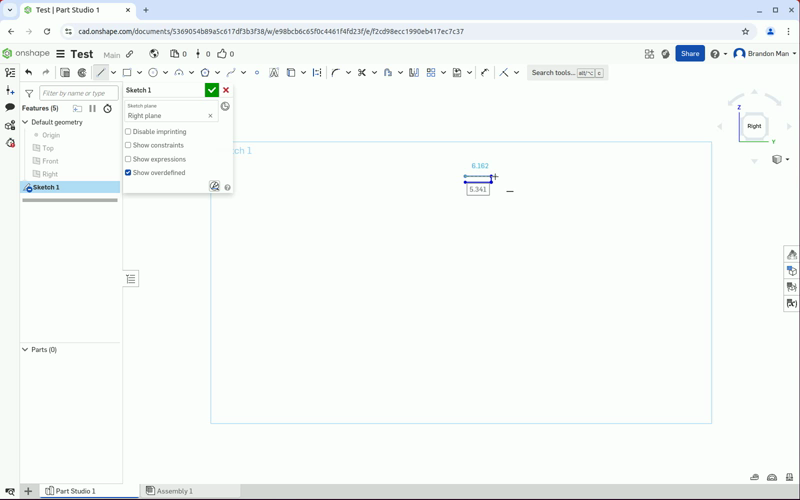
mouse_move(465, 182)
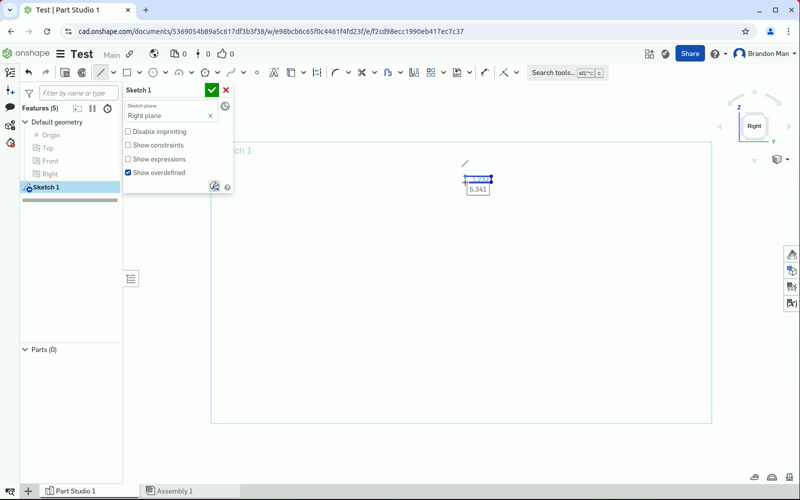
scroll(6)
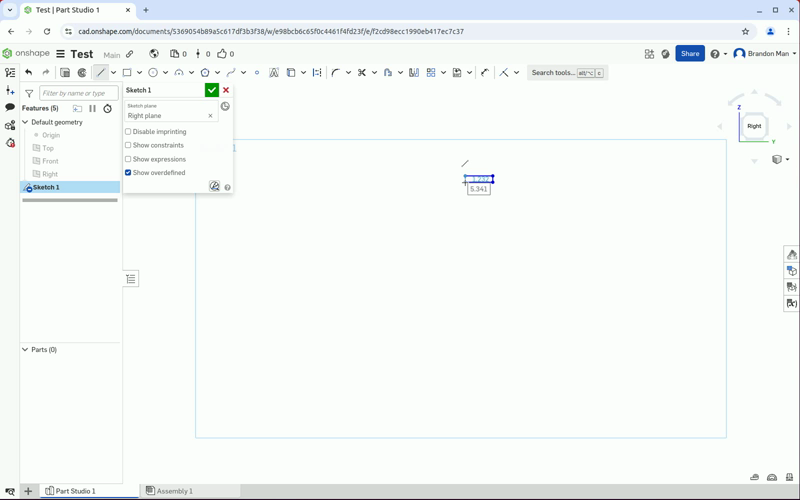
scroll(6)
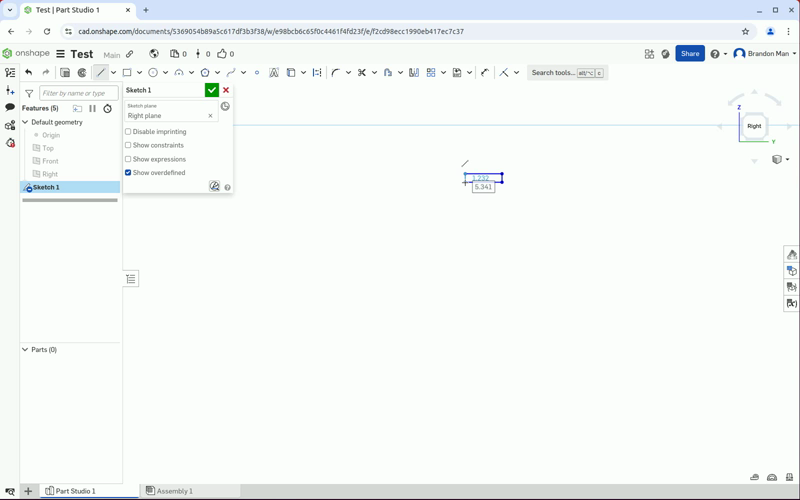
scroll(6)
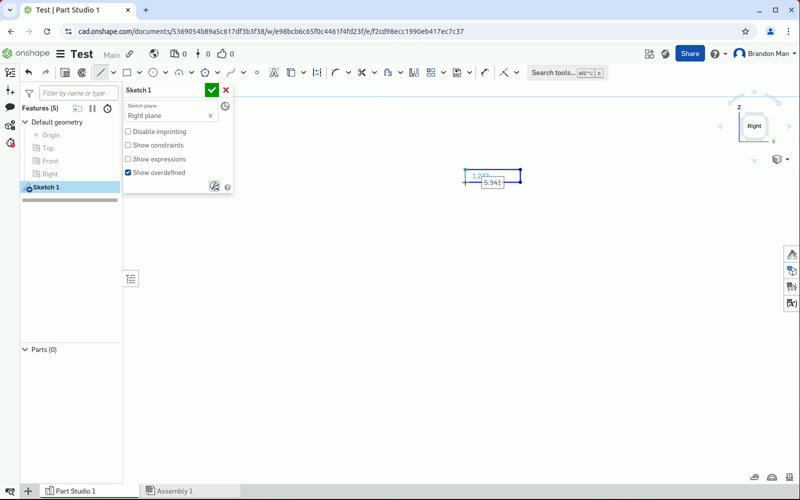
scroll(6)
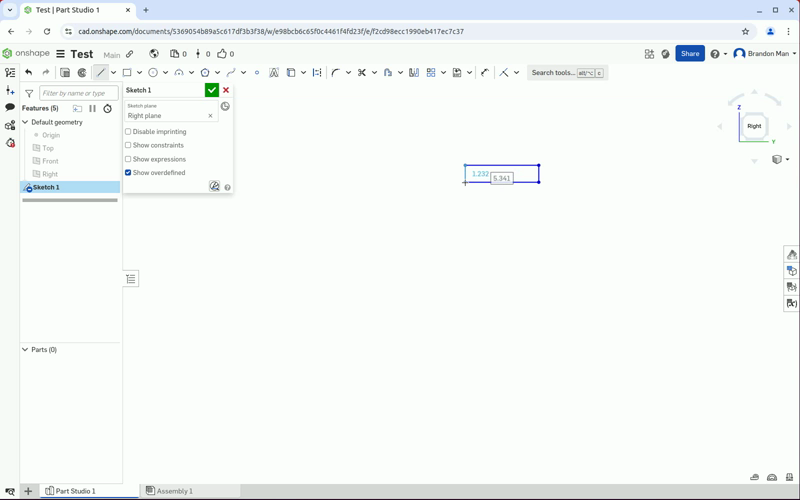
scroll(6)
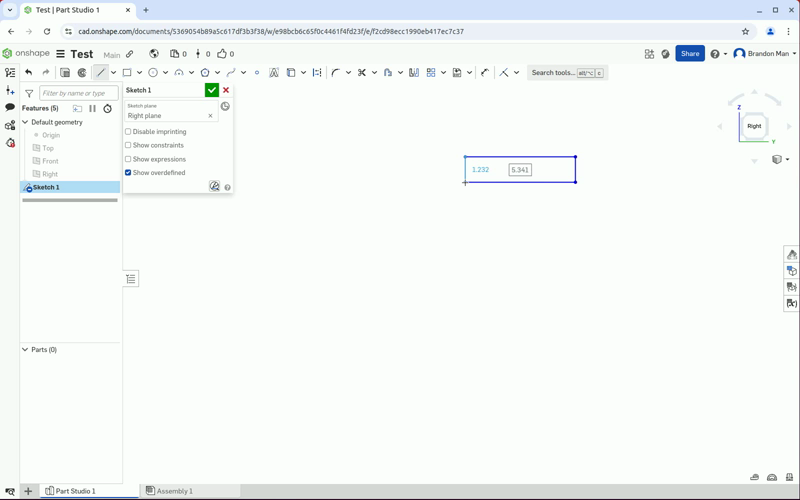
scroll(6)
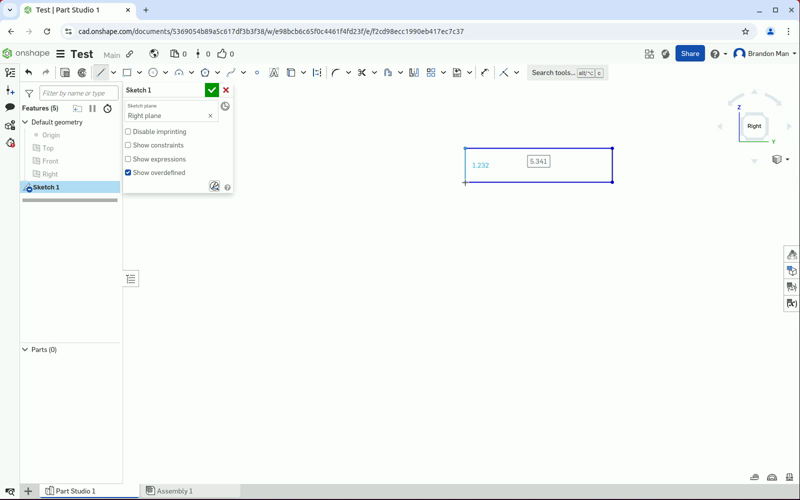
scroll(6)
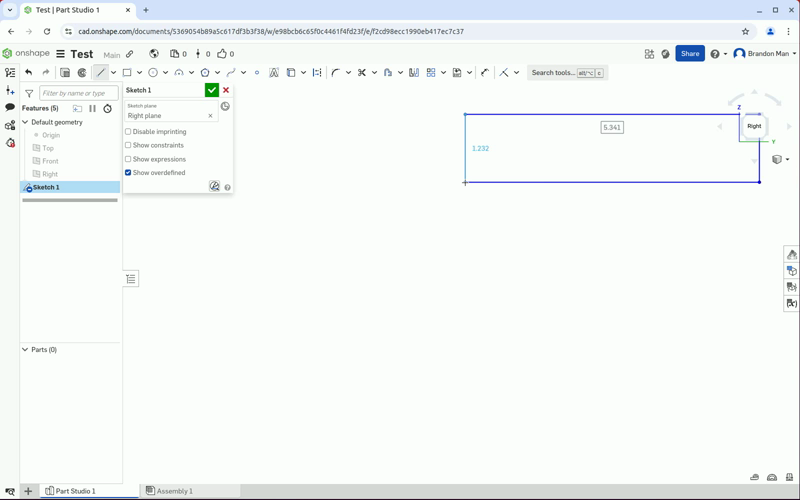
key_up(shift)
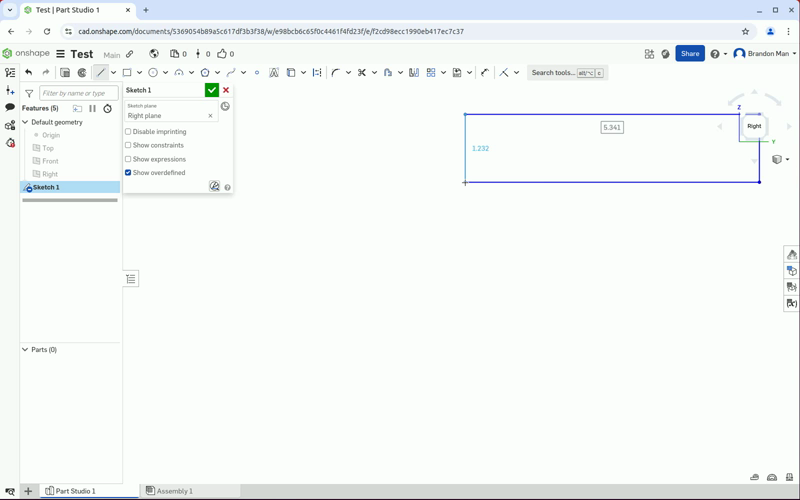
click(465, 182)
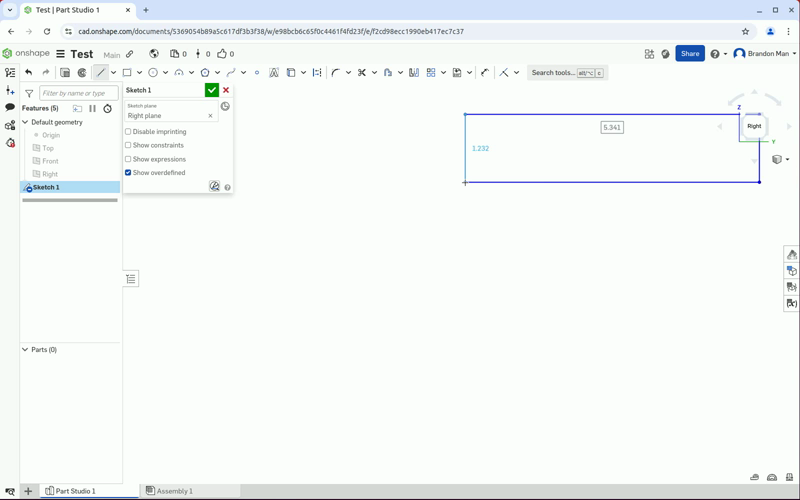
scroll(-6)
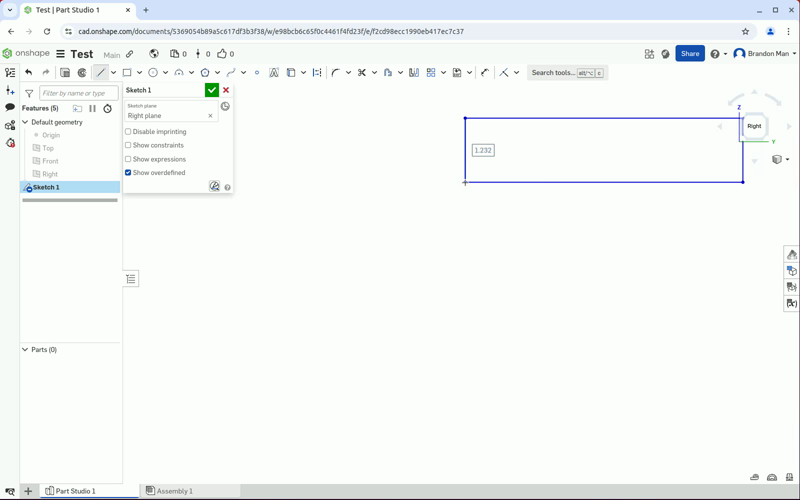
scroll(-6)
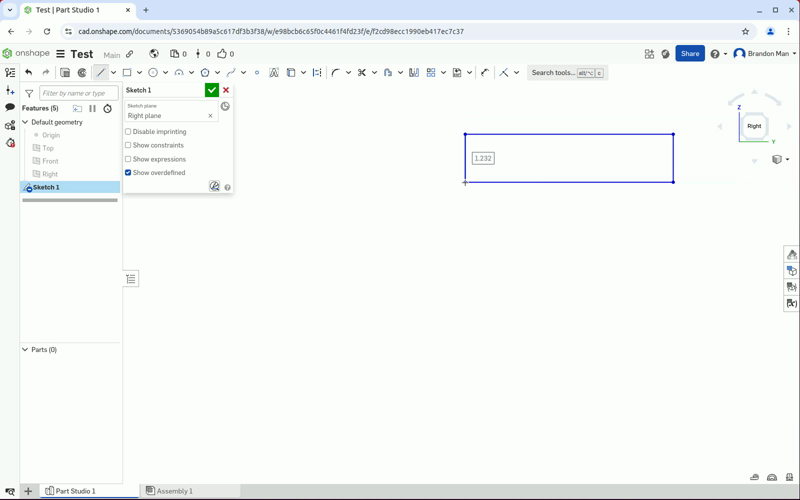
scroll(-6)
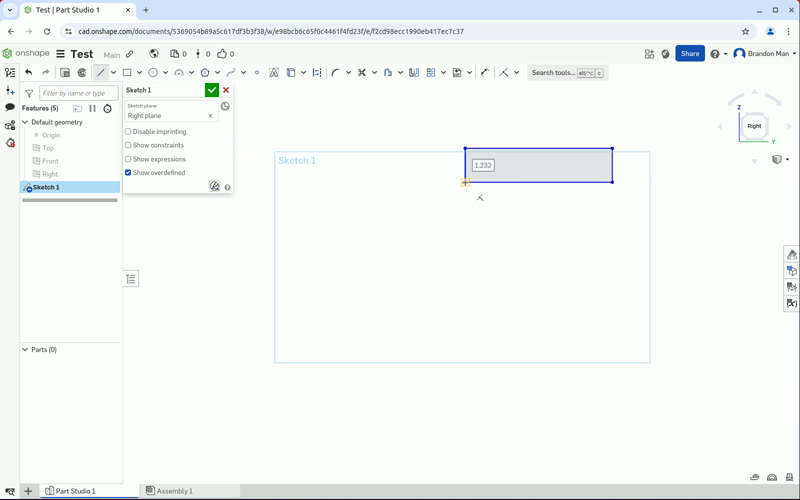
scroll(-6)
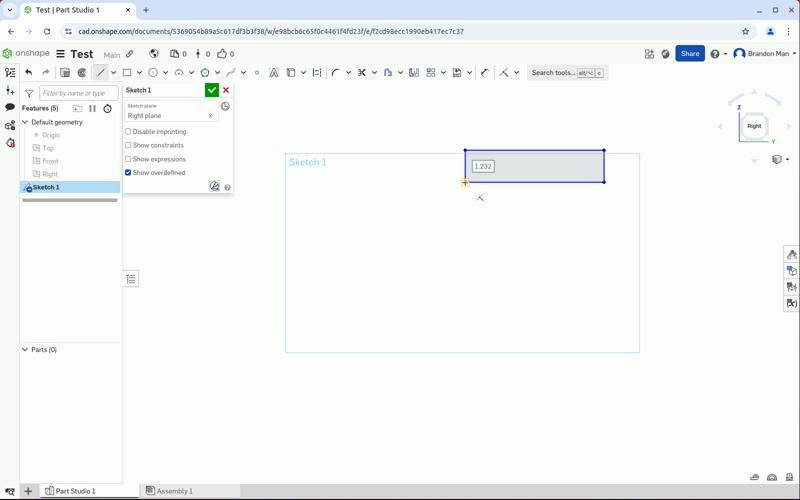
scroll(-6)
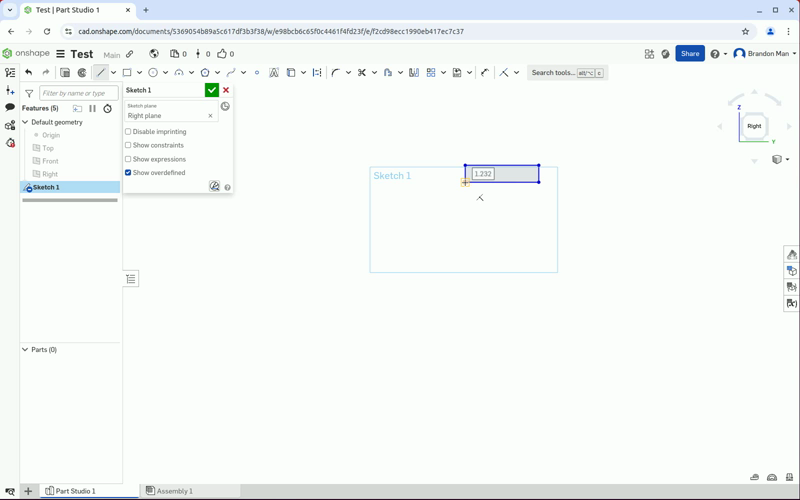
scroll(-6)
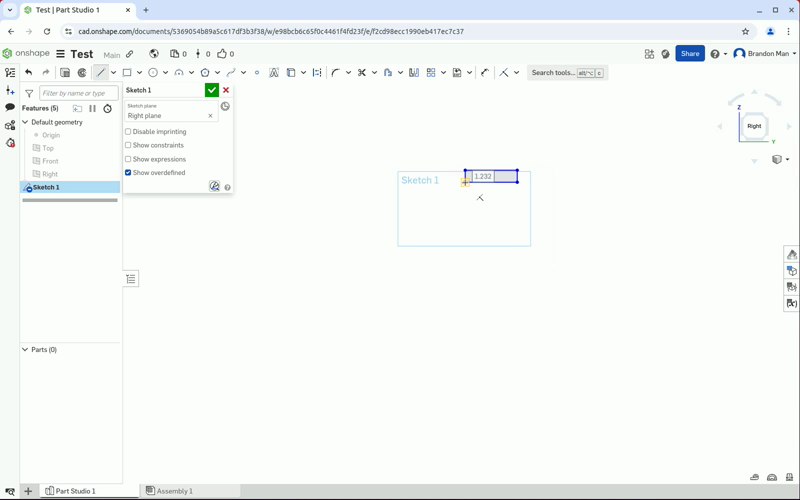
scroll(-6)
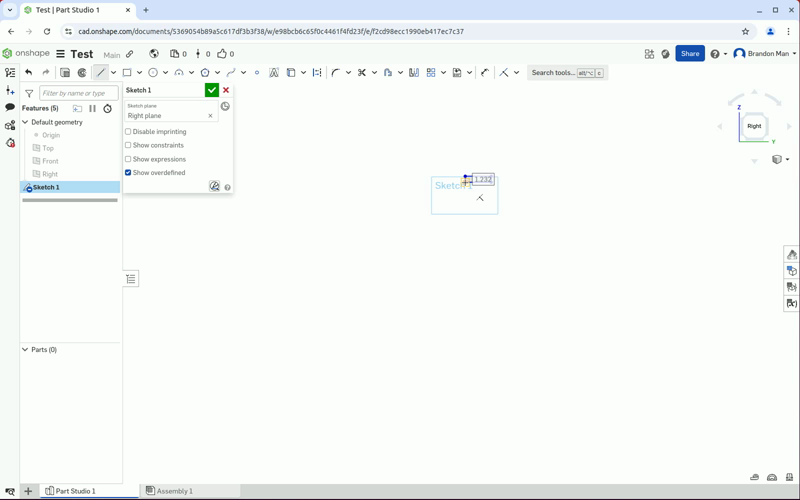
key(esc)
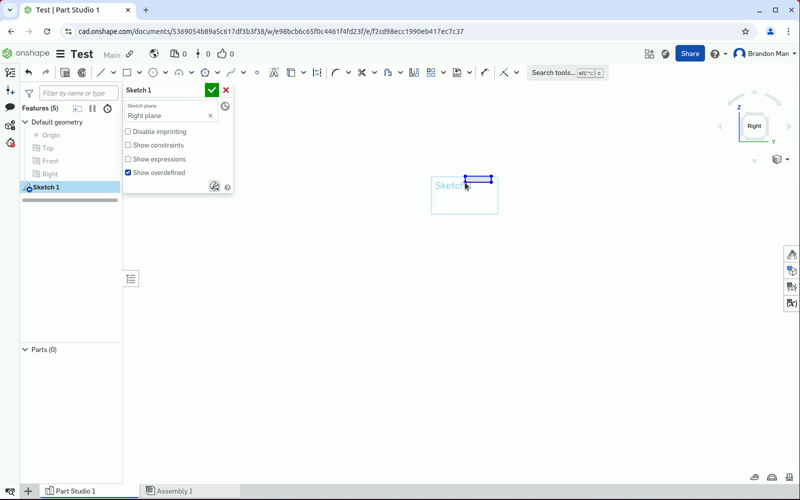
key(l)
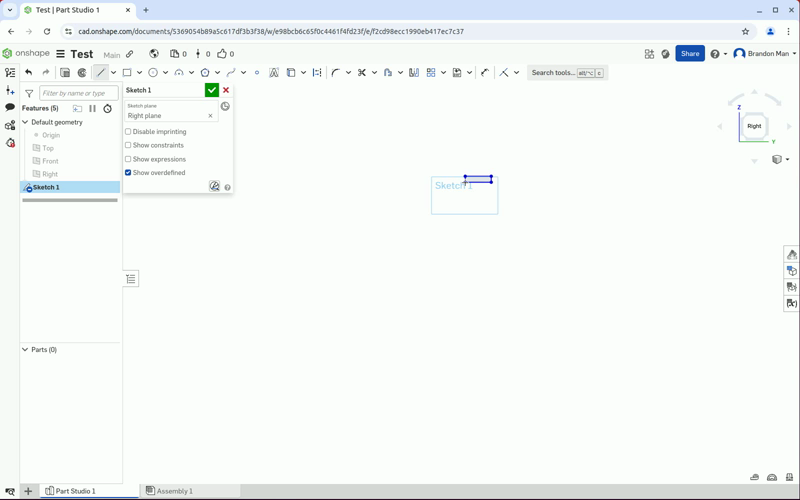
key_down(shift)
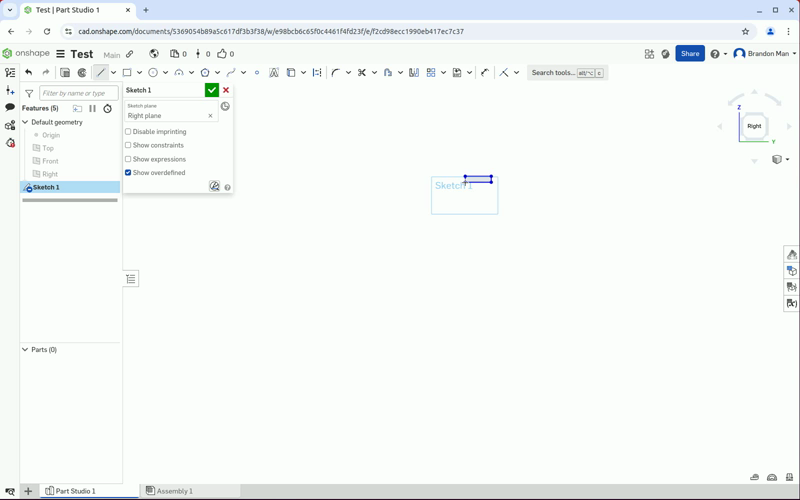
mouse_move(466, 180)
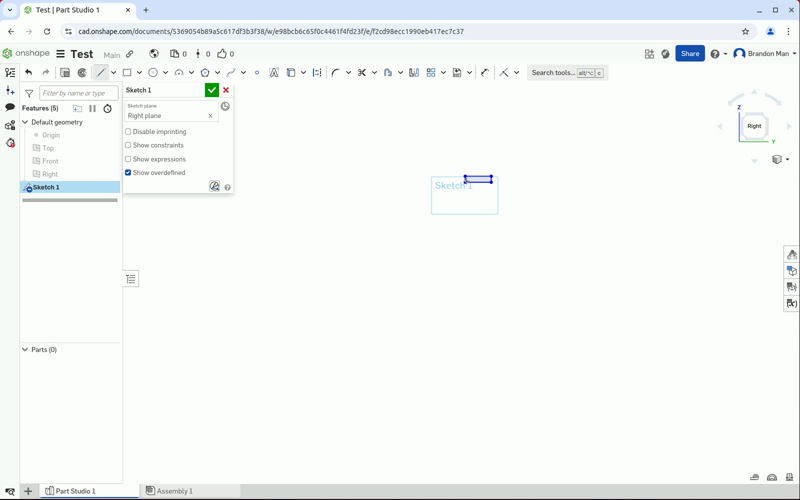
scroll(6)
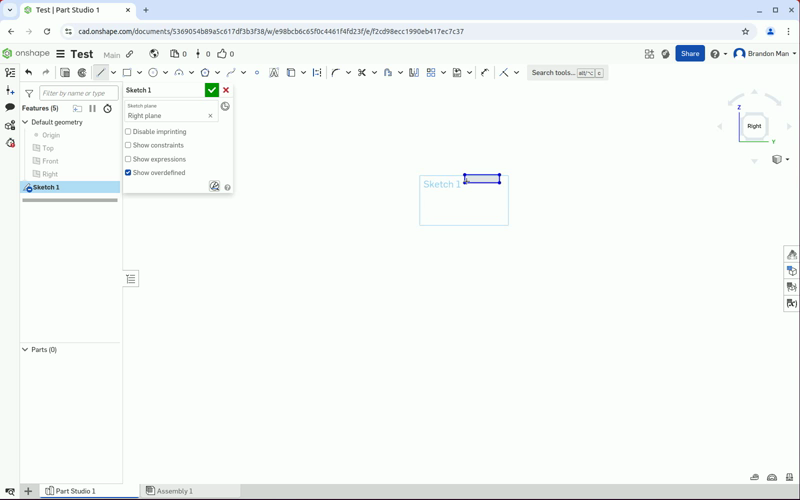
scroll(6)
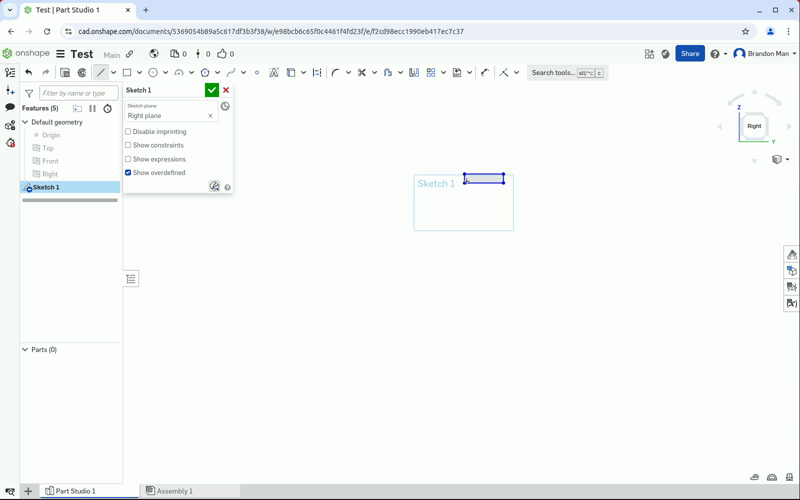
scroll(6)
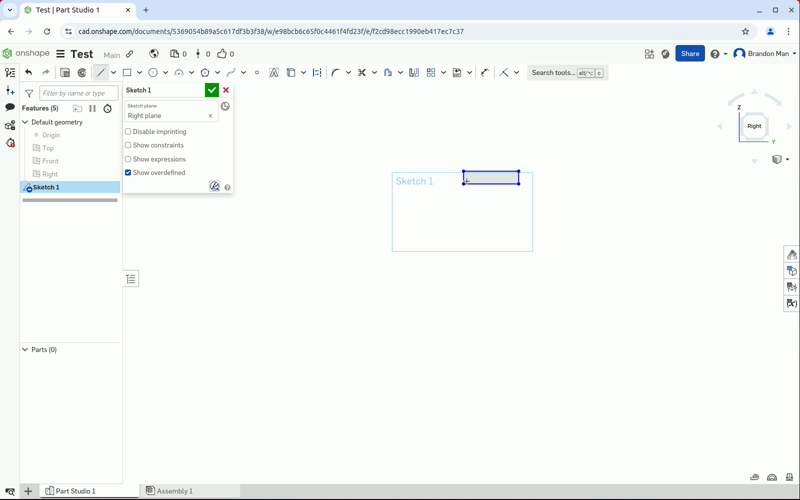
scroll(6)
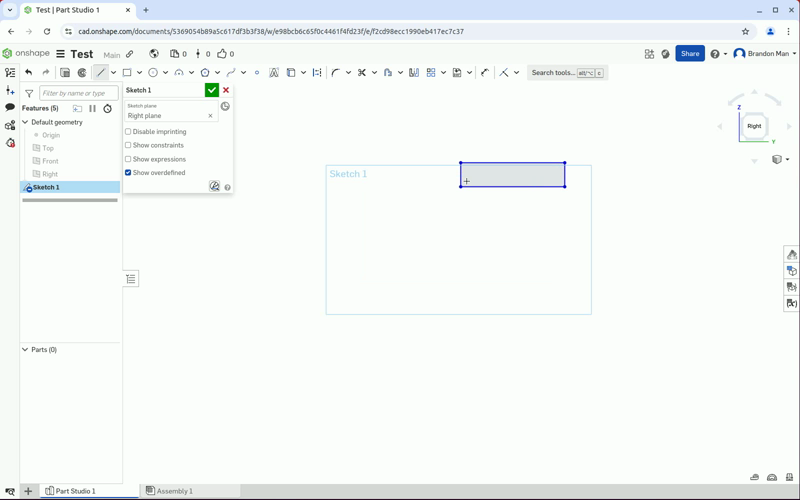
scroll(6)
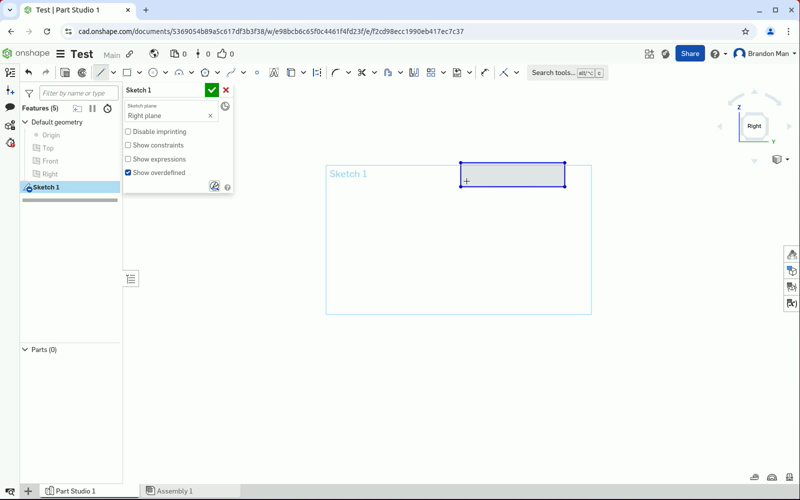
scroll(6)
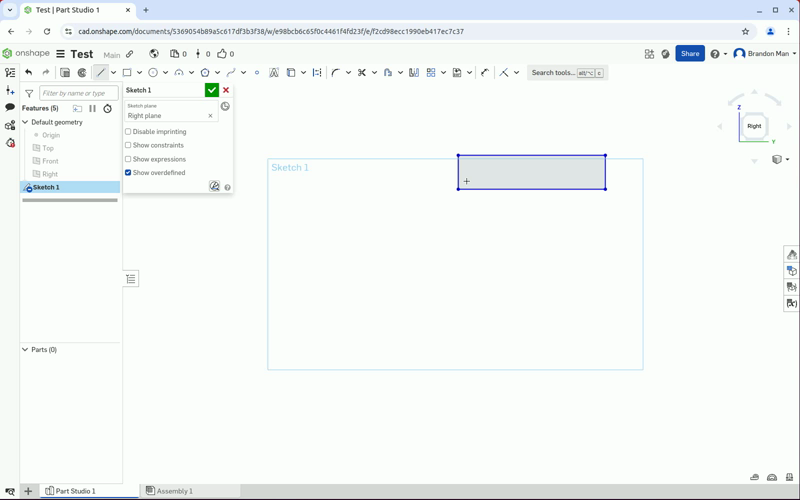
scroll(6)
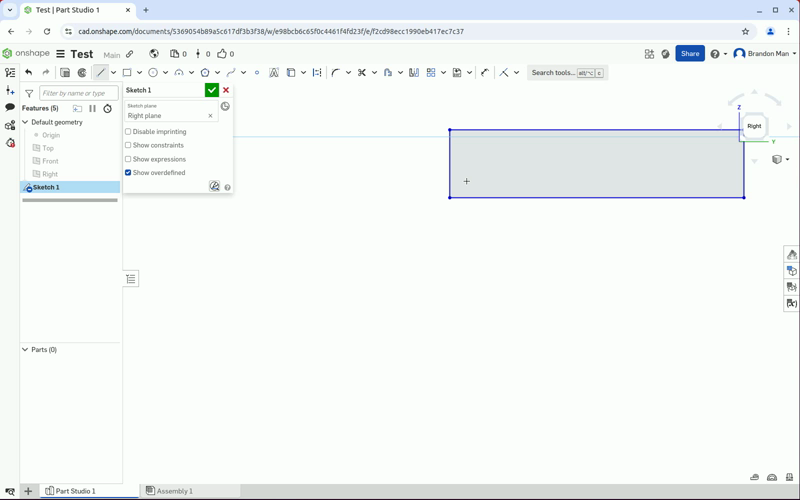
click(466, 180)
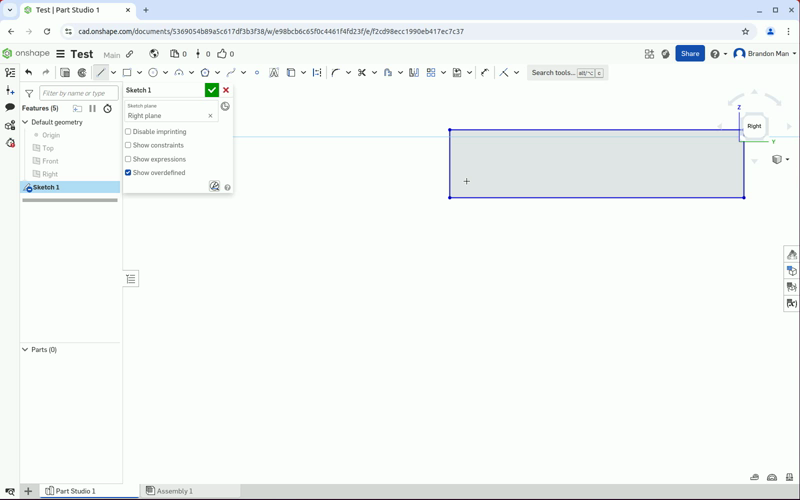
scroll(-6)
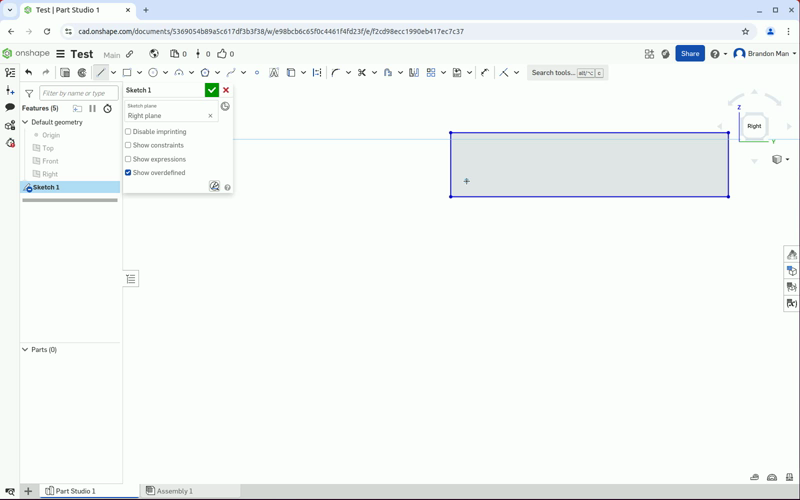
scroll(-6)
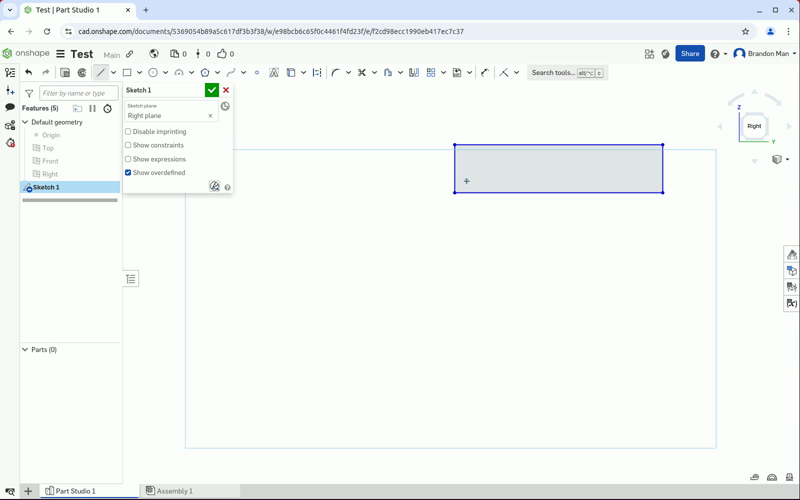
scroll(-6)
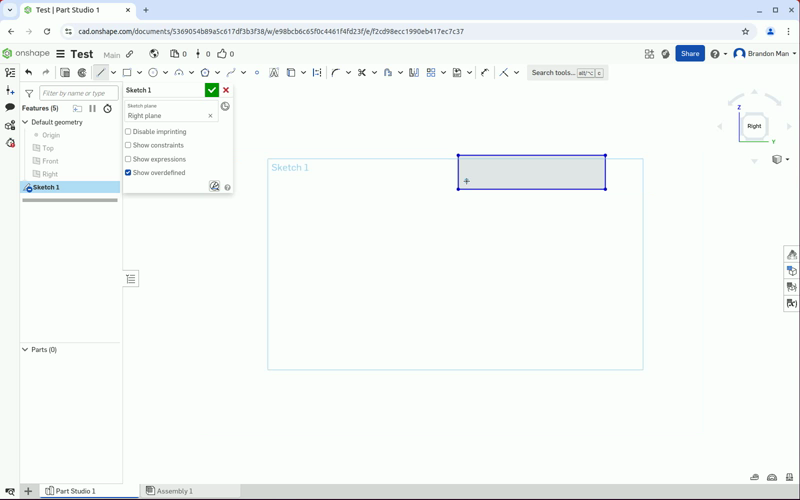
scroll(-6)
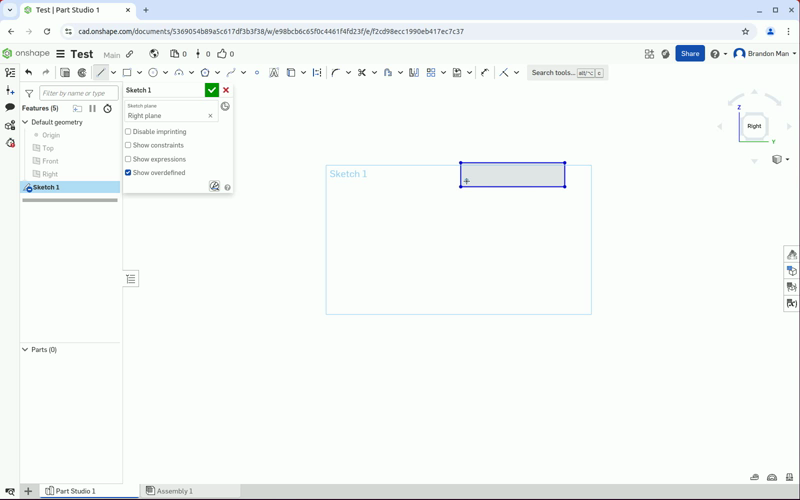
scroll(-6)
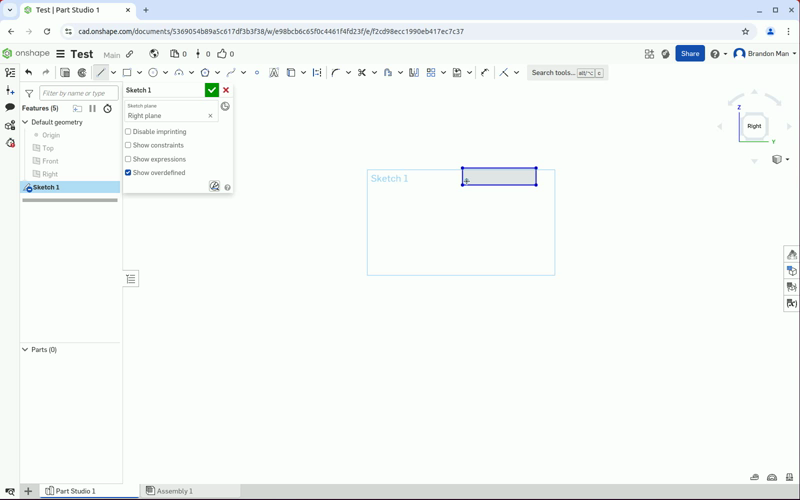
scroll(-6)
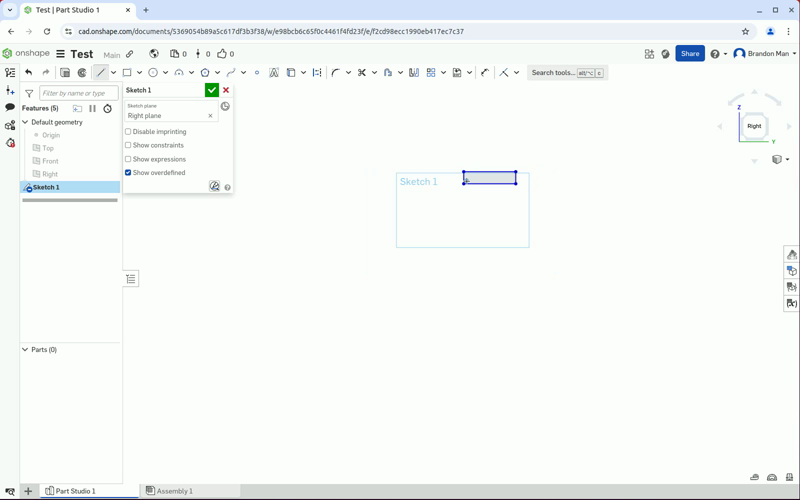
scroll(-6)
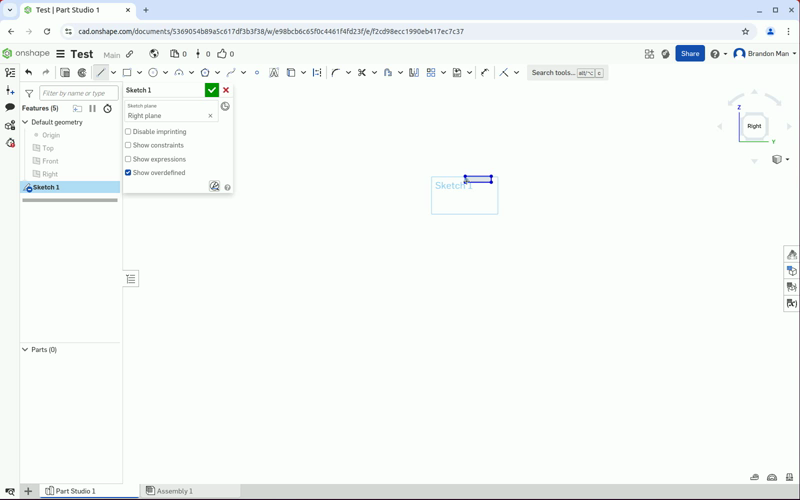
key_up(shift)
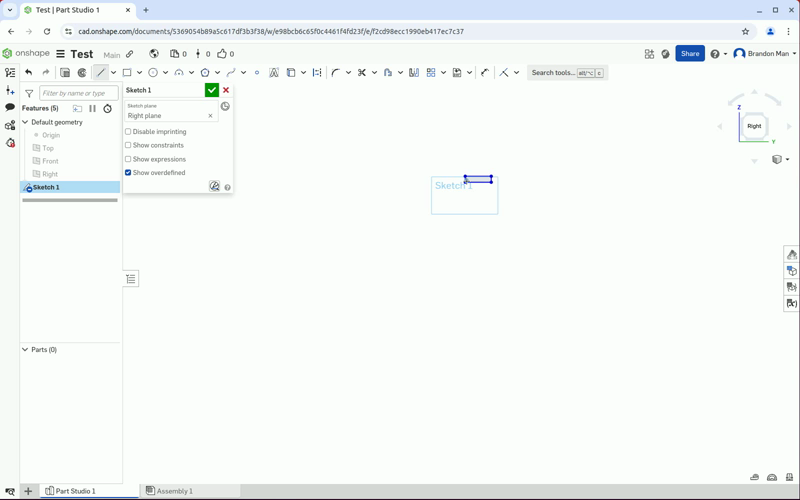
key_down(shift)
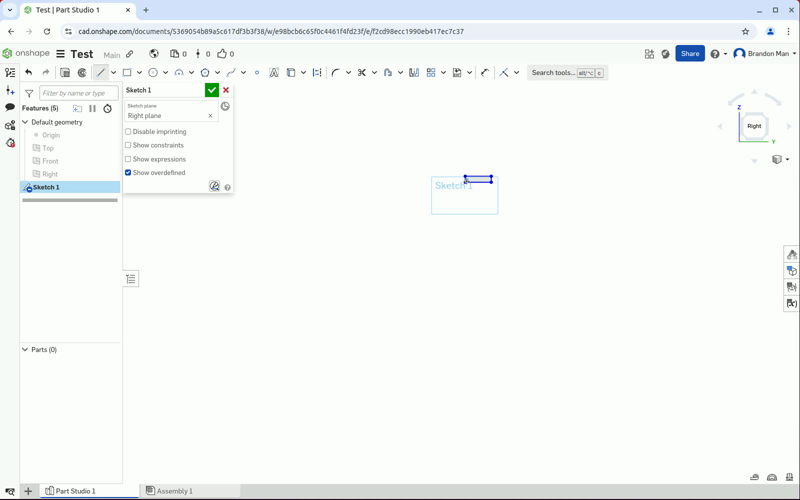
mouse_move(496, 180)
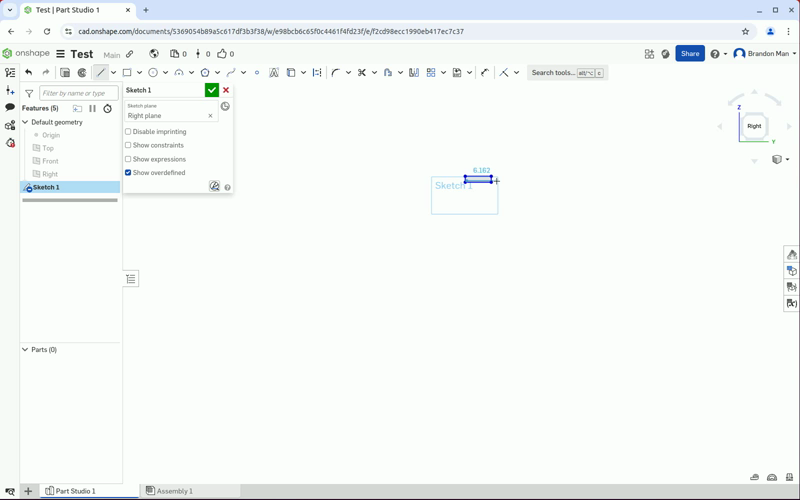
mouse_move(489, 180)
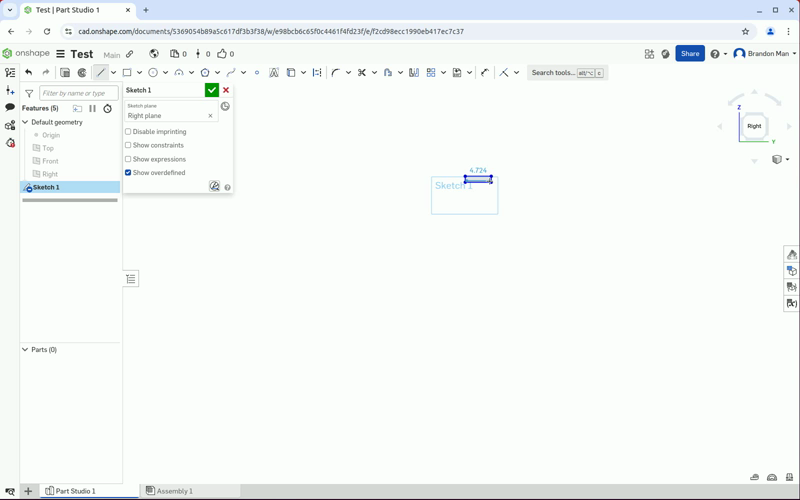
scroll(6)
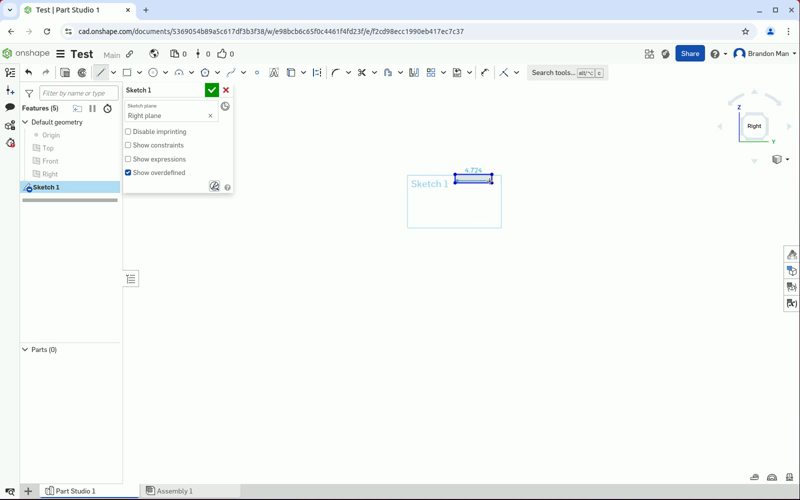
scroll(6)
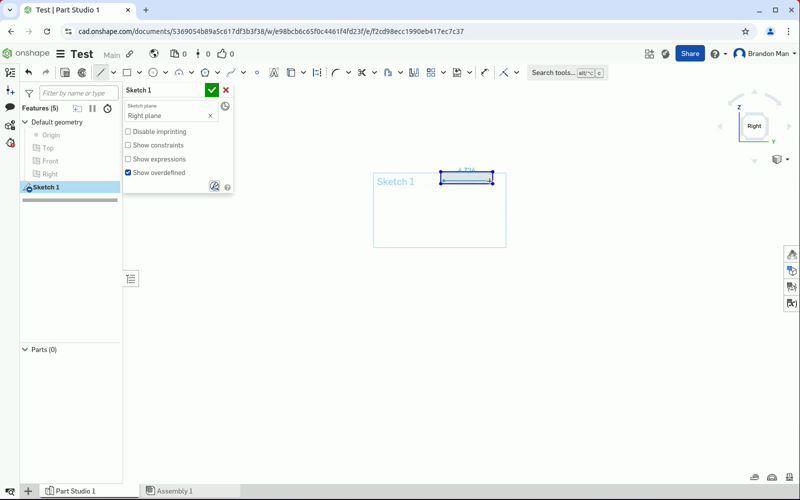
scroll(6)
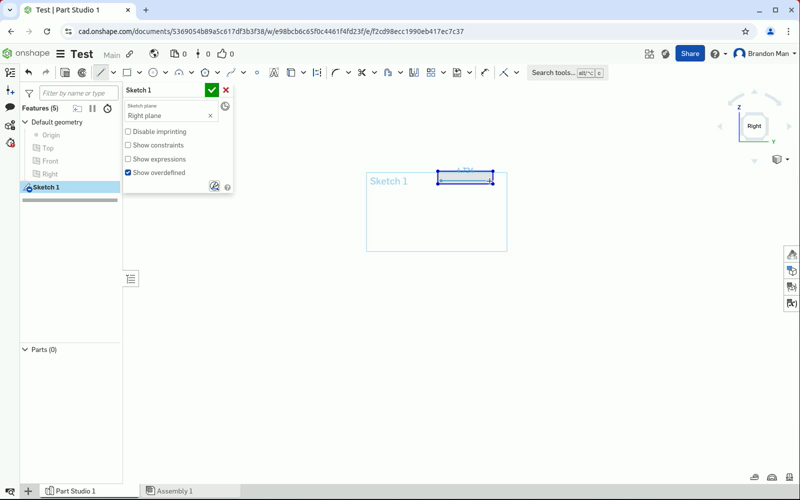
scroll(6)
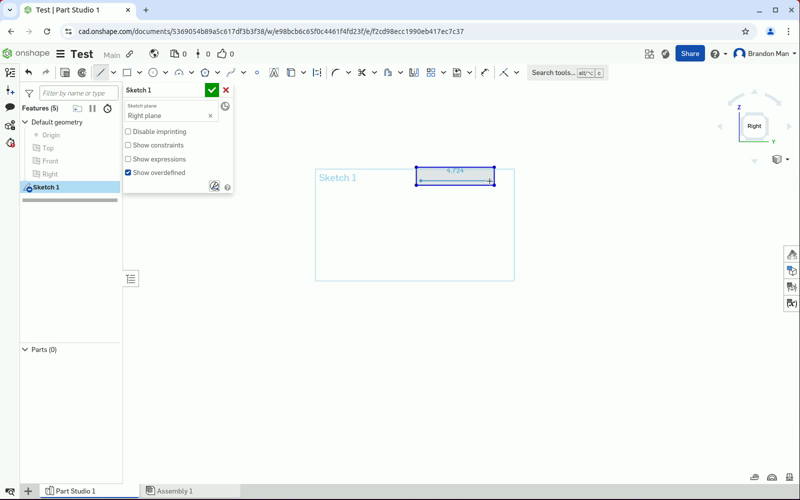
scroll(6)
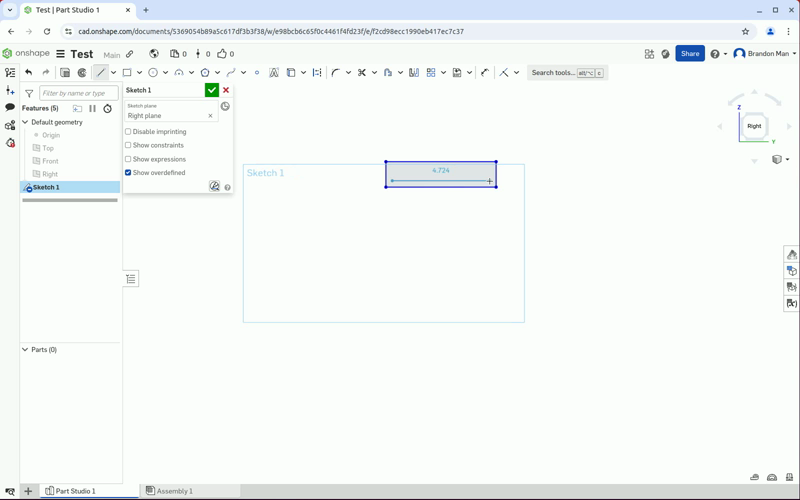
scroll(6)
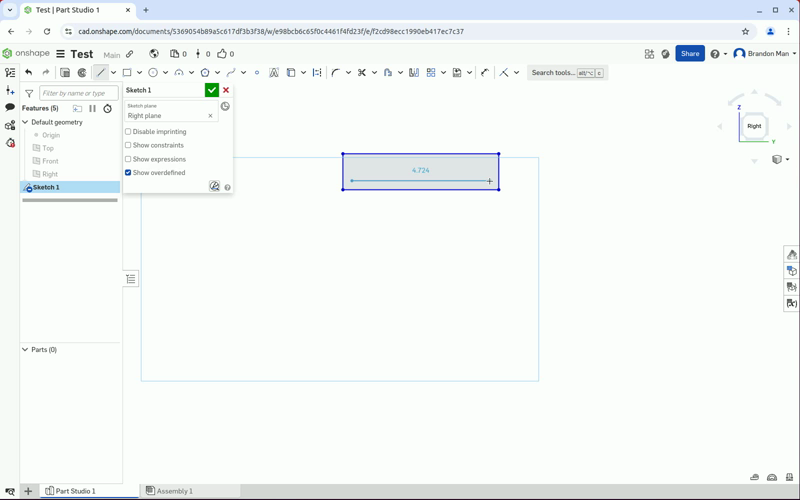
scroll(6)
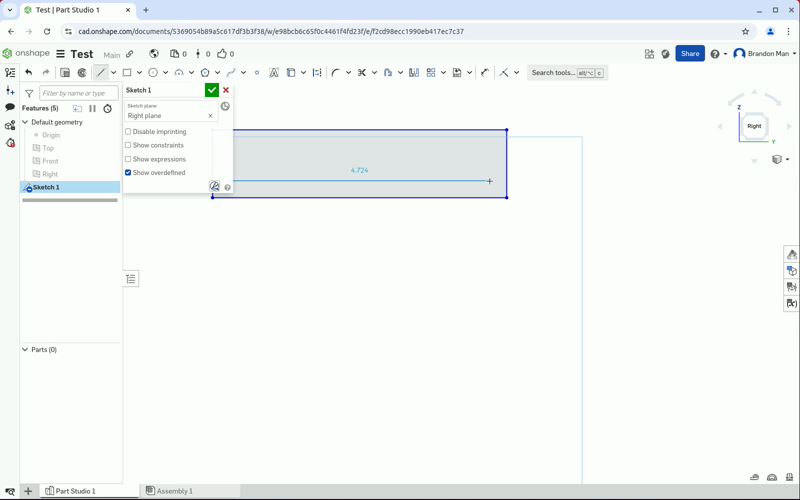
click(489, 180)
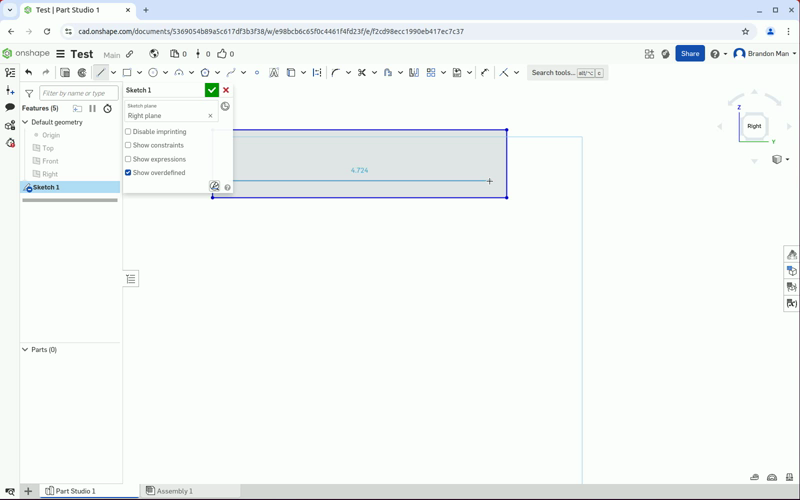
scroll(-6)
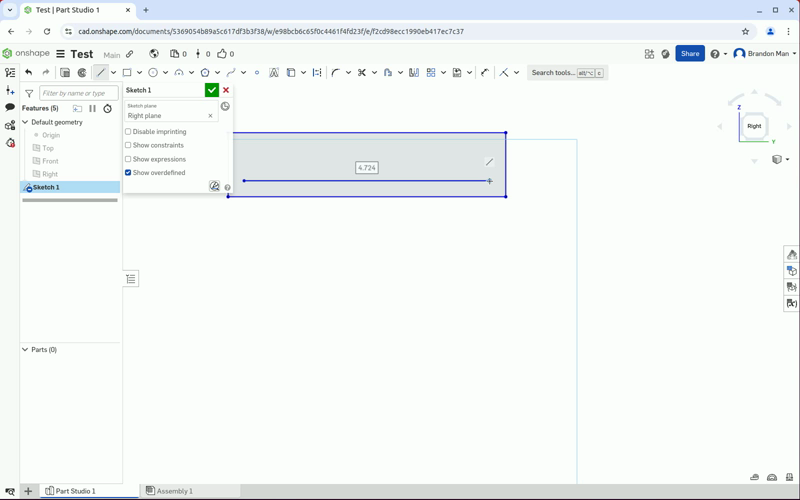
scroll(-6)
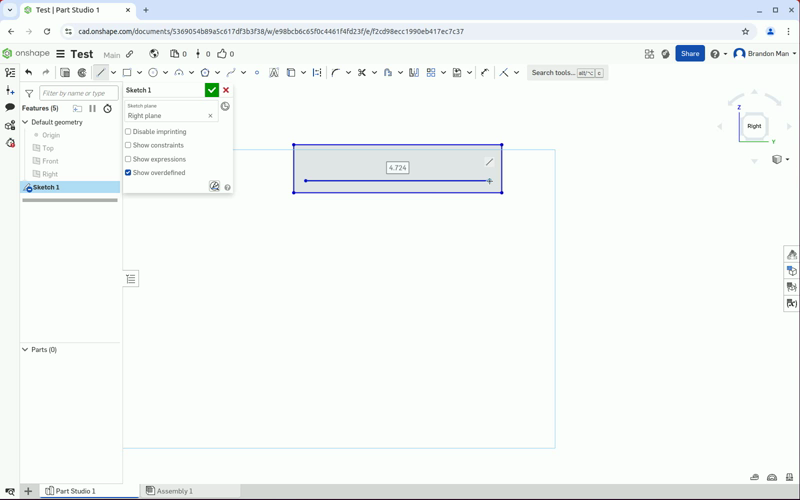
scroll(-6)
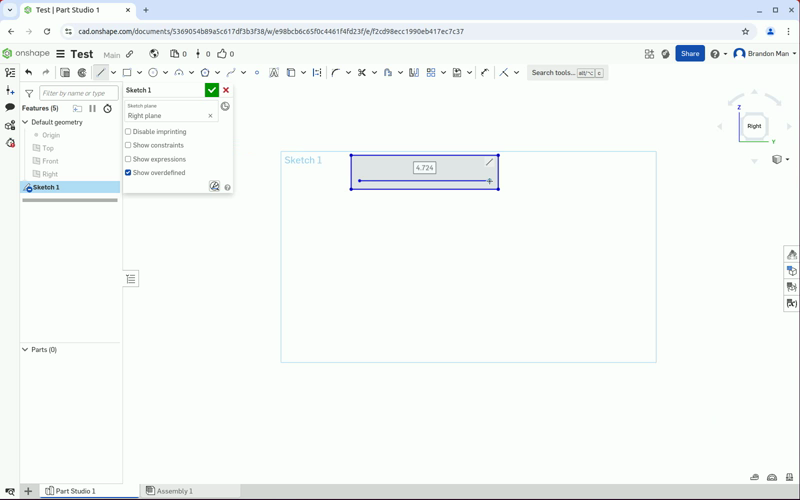
scroll(-6)
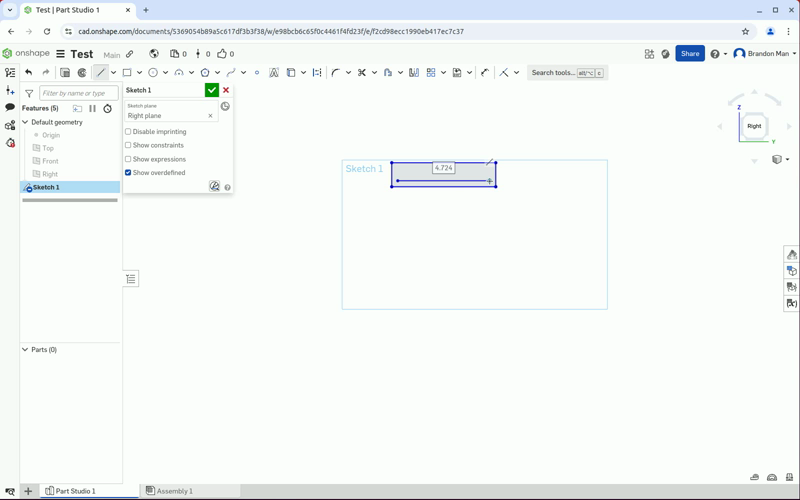
scroll(-6)
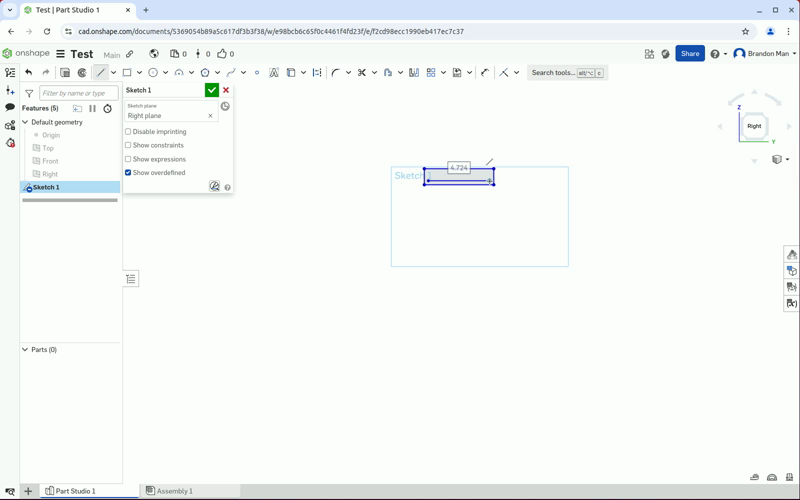
scroll(-6)
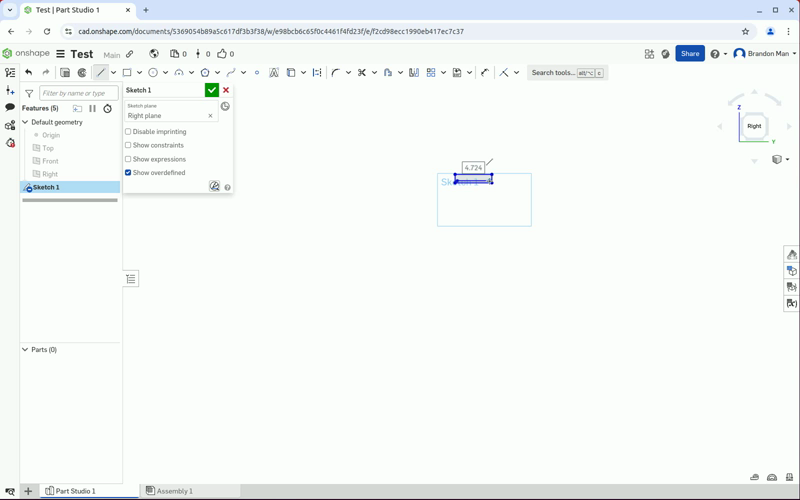
scroll(-6)
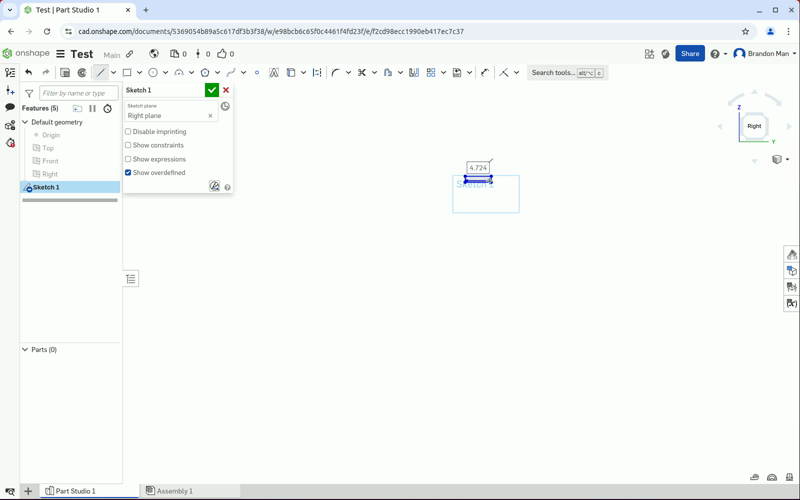
key_up(shift)
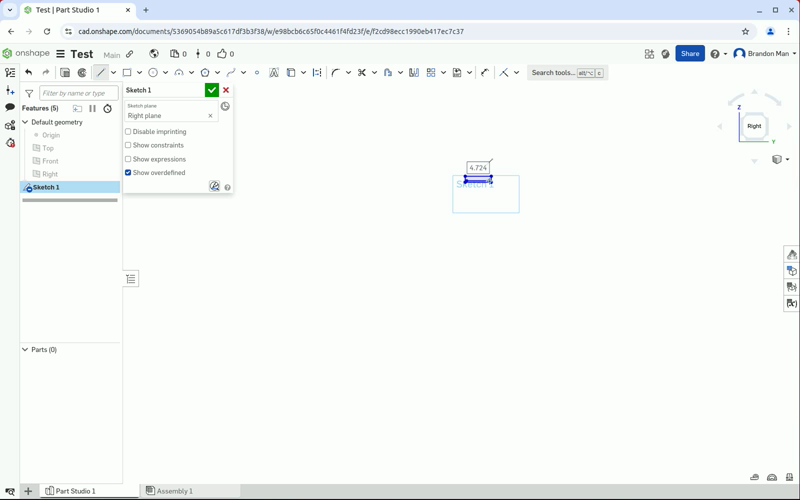
key_down(shift)
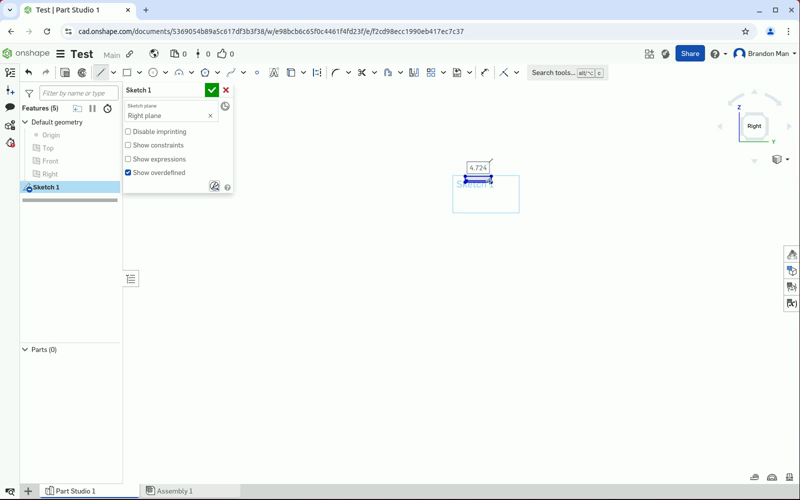
mouse_move(519, 180)
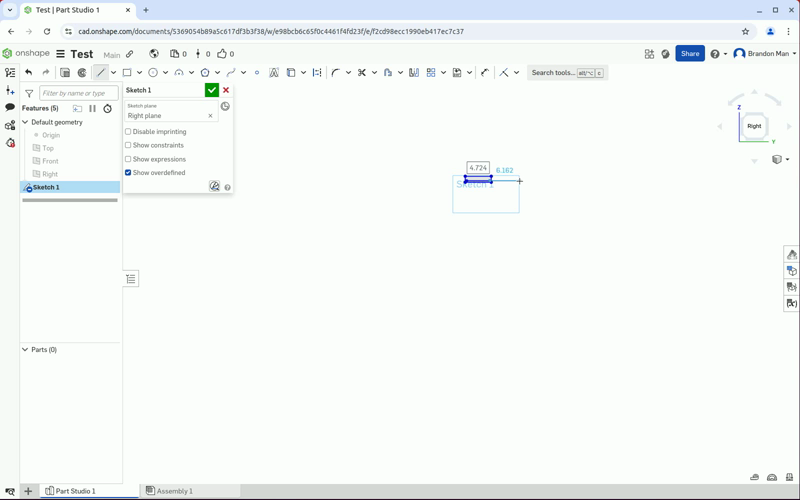
mouse_move(489, 177)
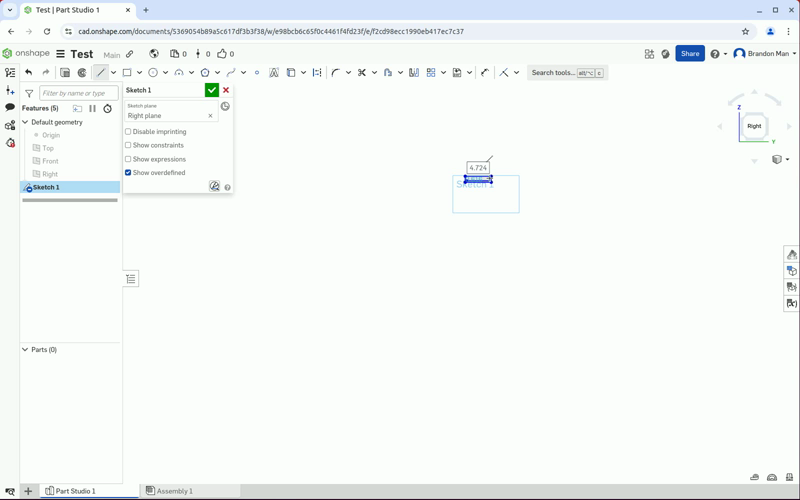
scroll(6)
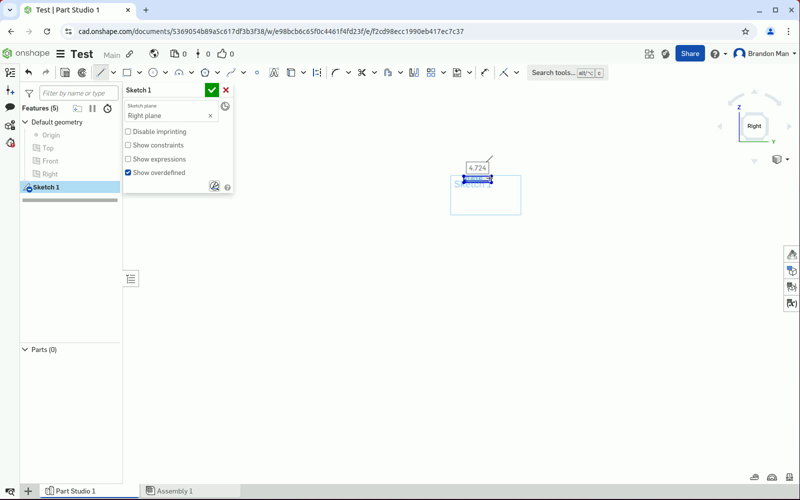
scroll(6)
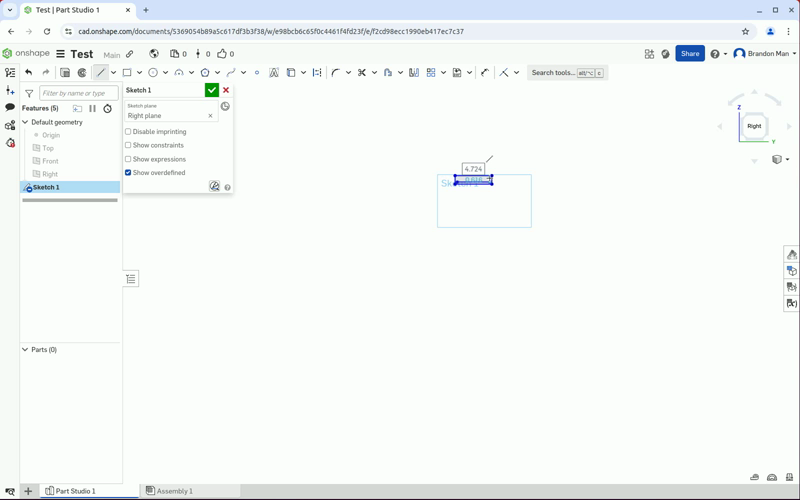
scroll(6)
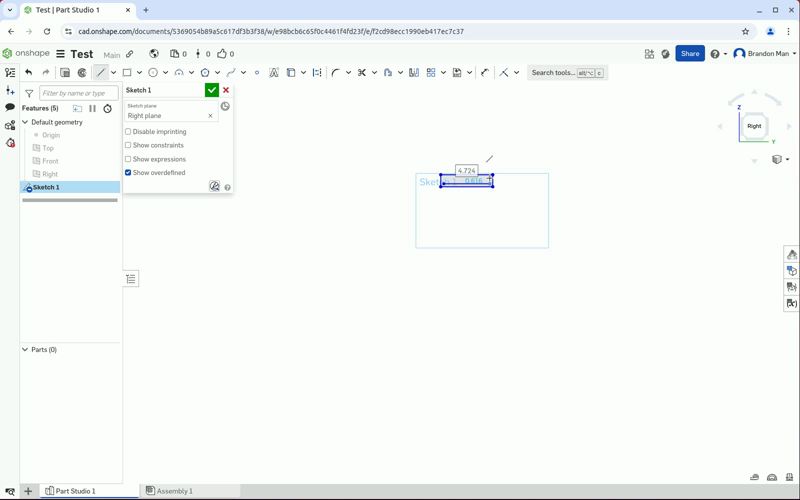
scroll(6)
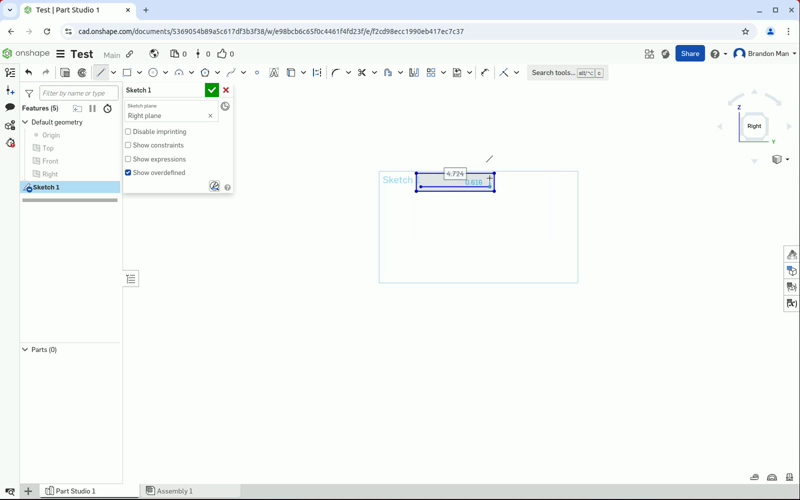
scroll(6)
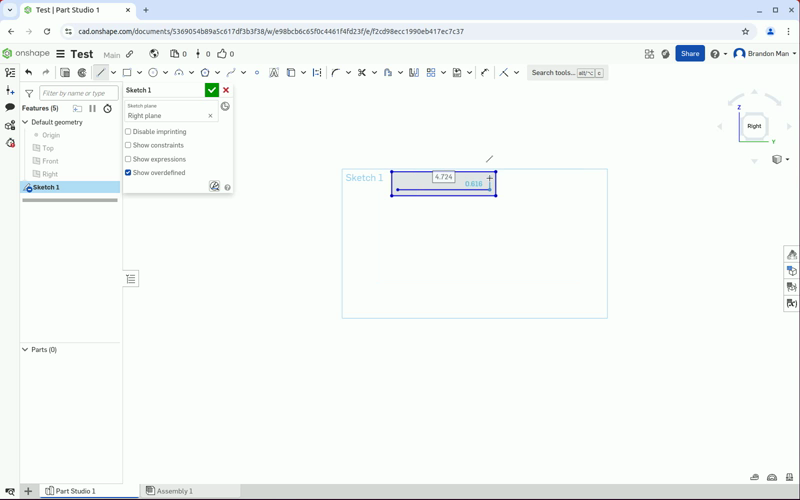
scroll(6)
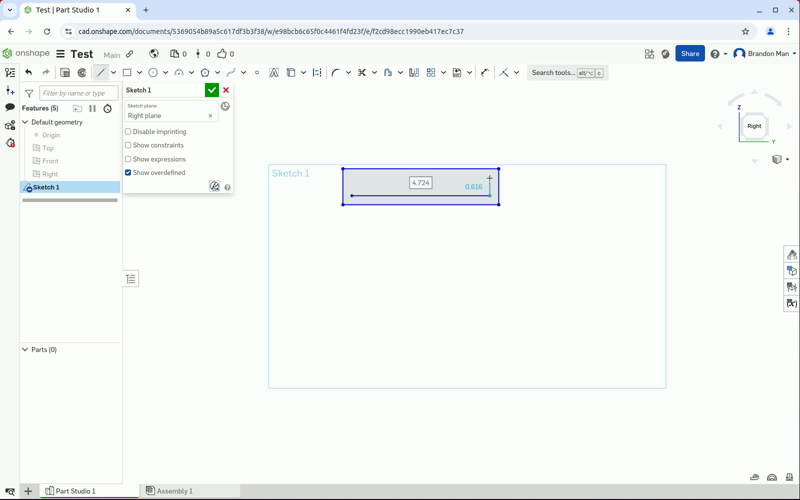
scroll(6)
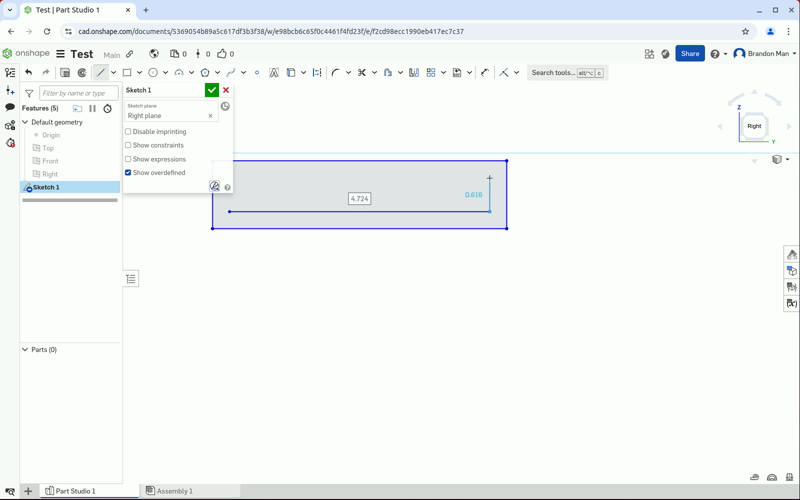
click(489, 177)
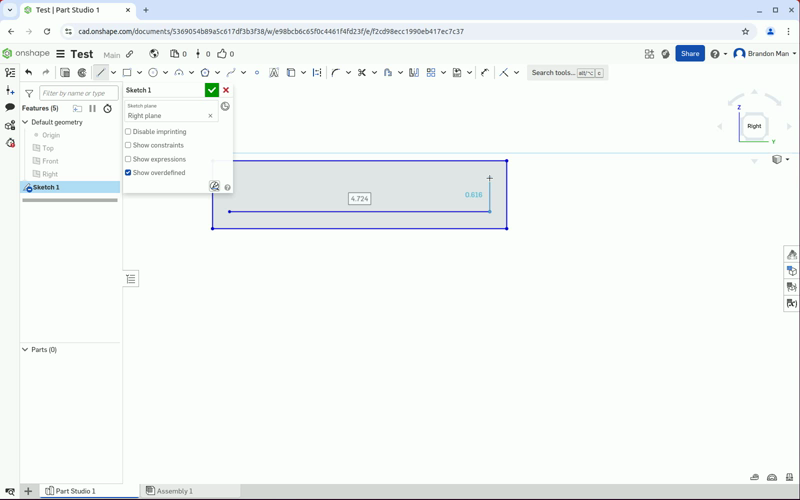
scroll(-6)
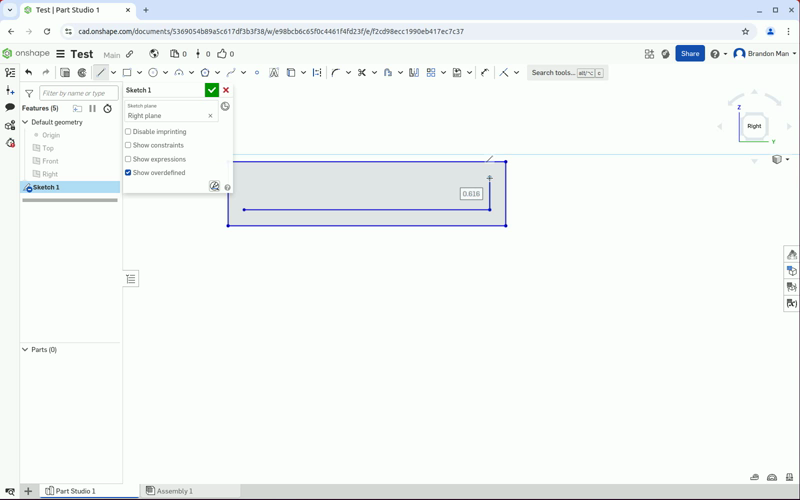
scroll(-6)
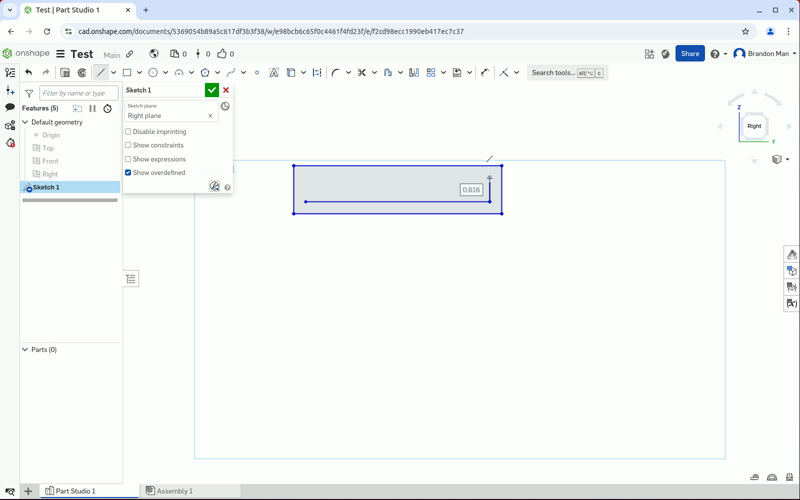
scroll(-6)
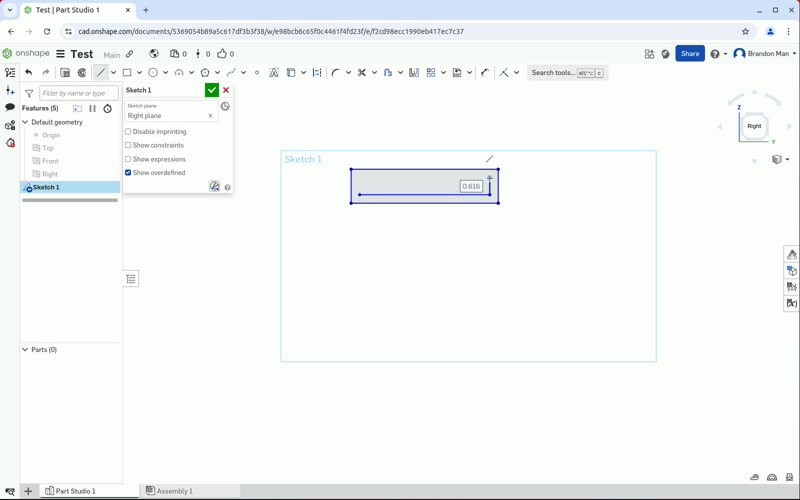
scroll(-6)
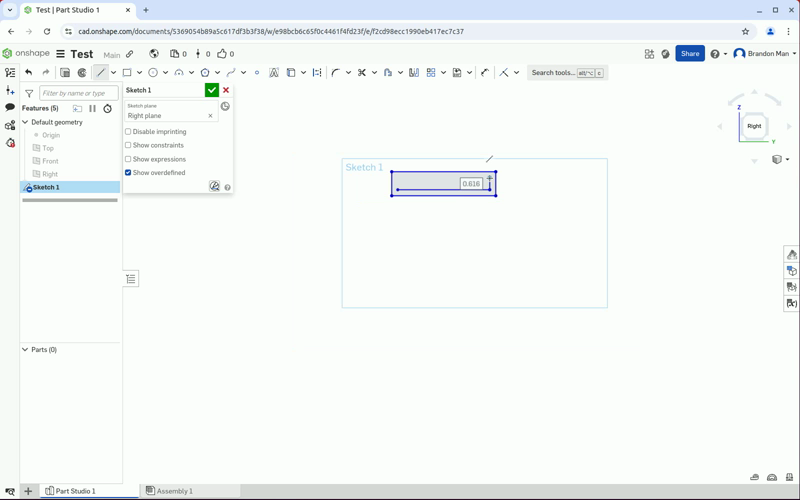
scroll(-6)
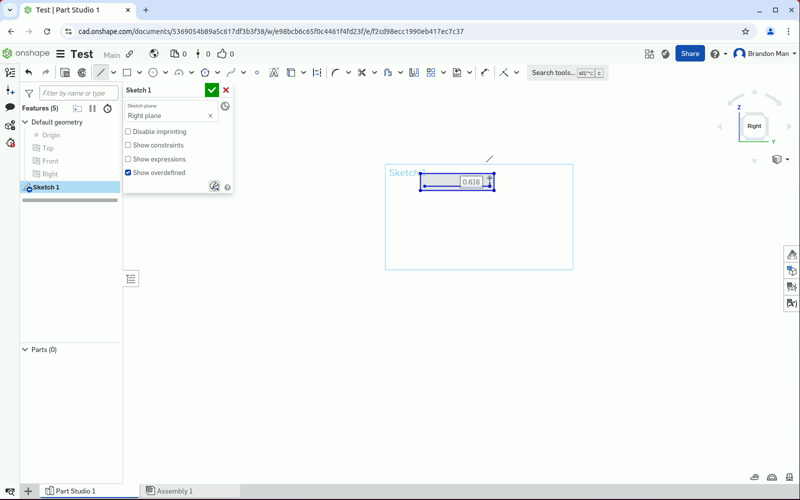
scroll(-6)
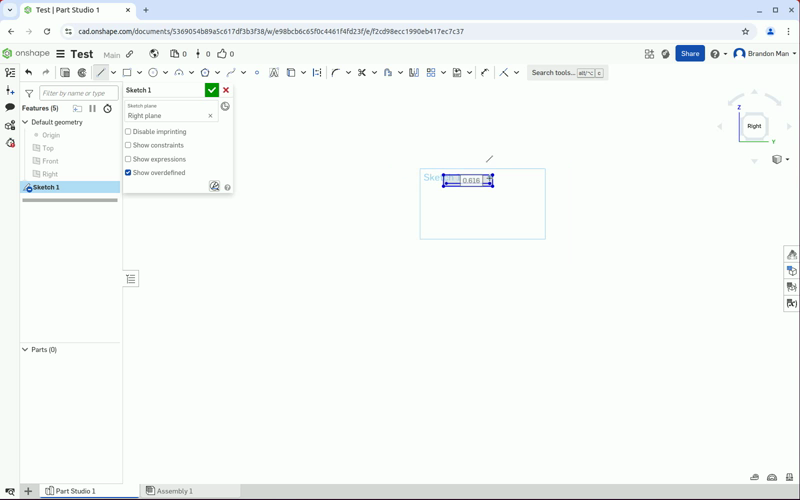
scroll(-6)
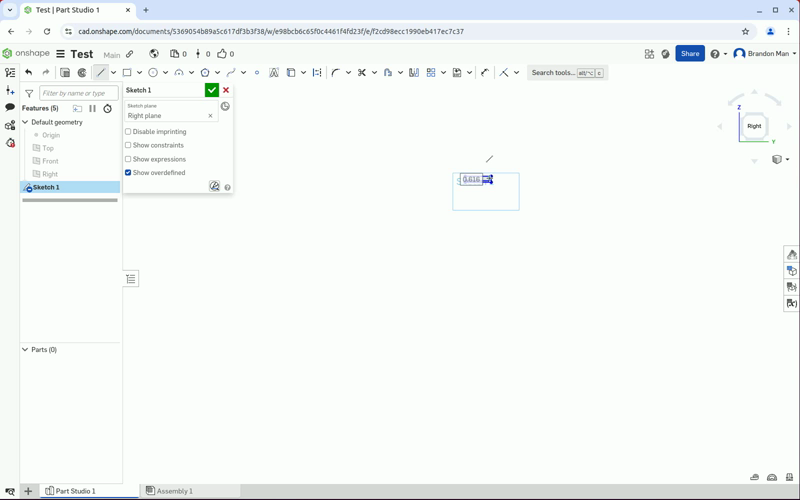
key_up(shift)
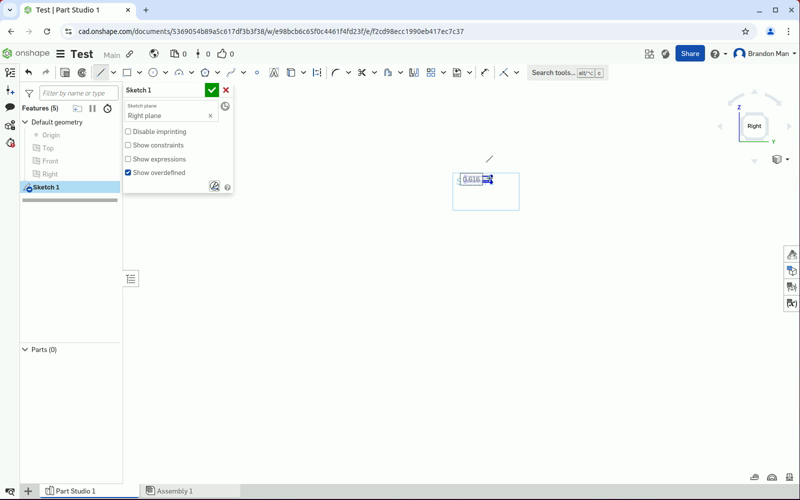
key_down(shift)
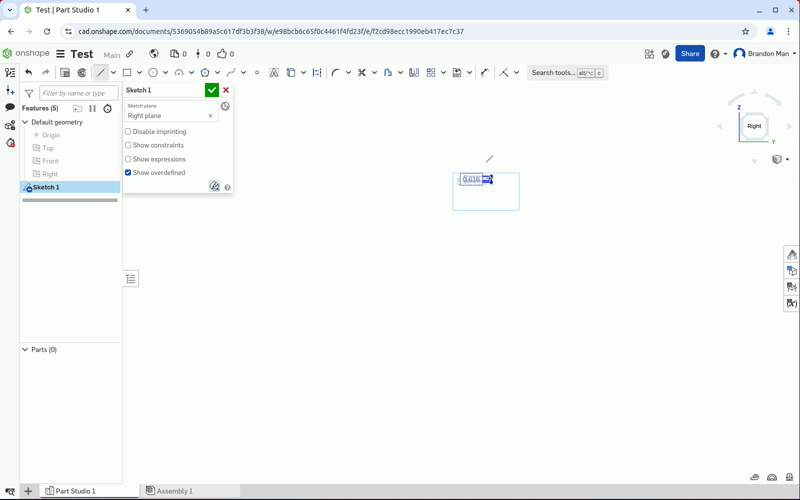
mouse_move(519, 177)
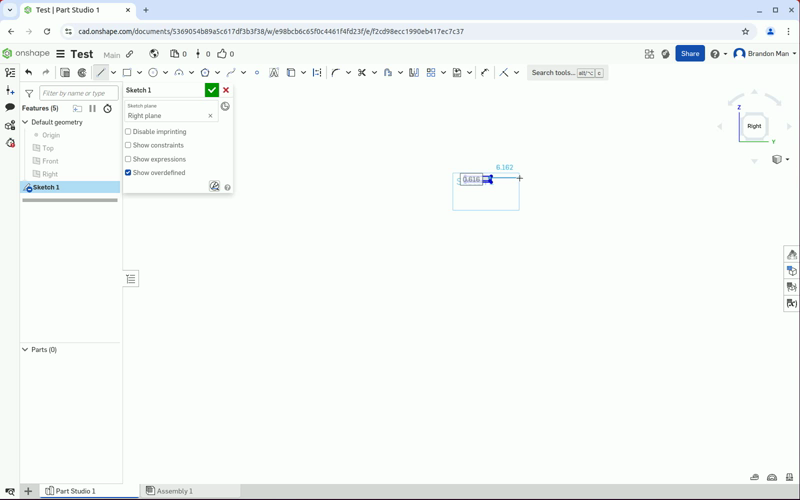
mouse_move(466, 177)
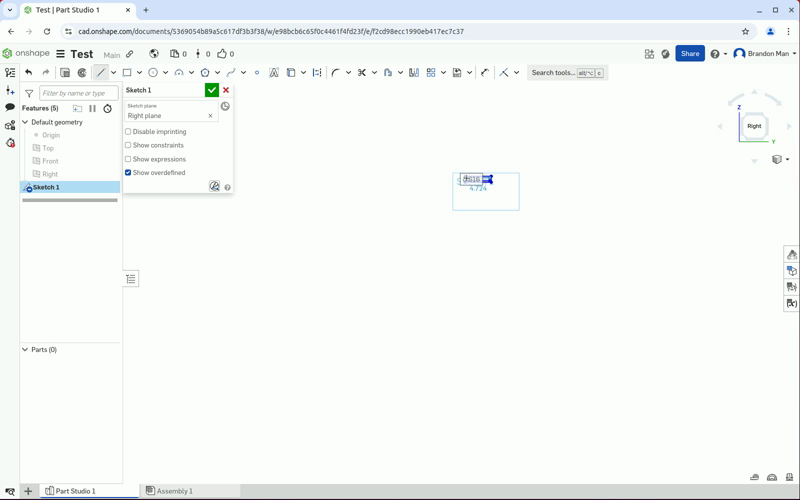
scroll(6)
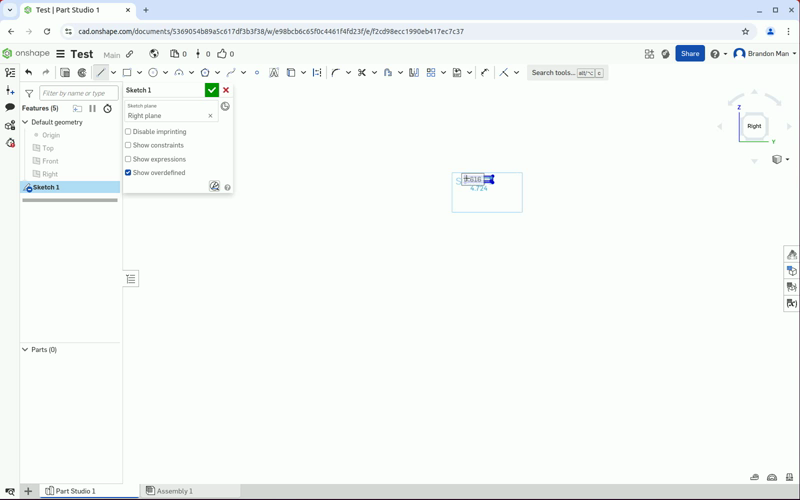
scroll(6)
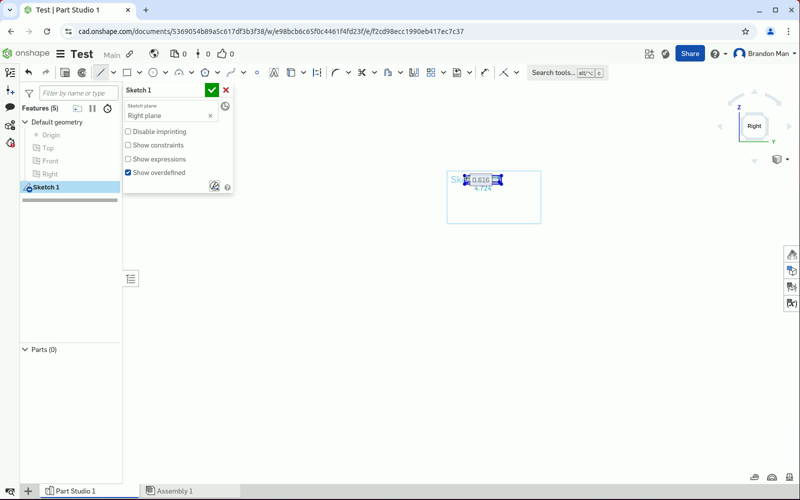
scroll(6)
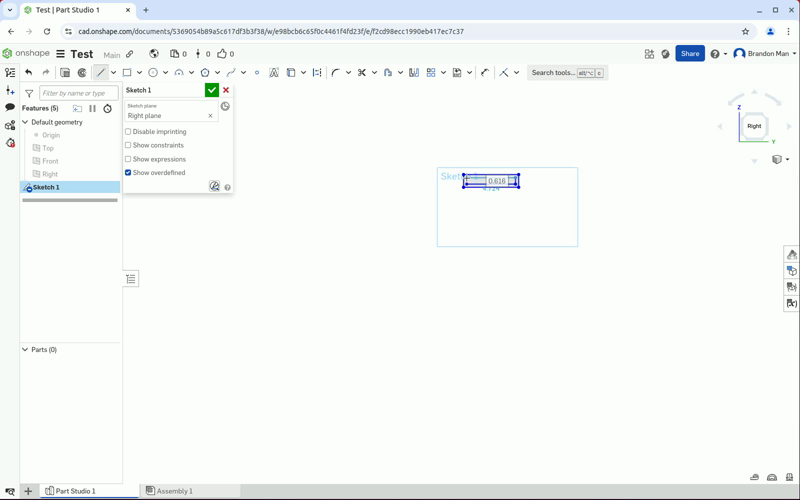
scroll(6)
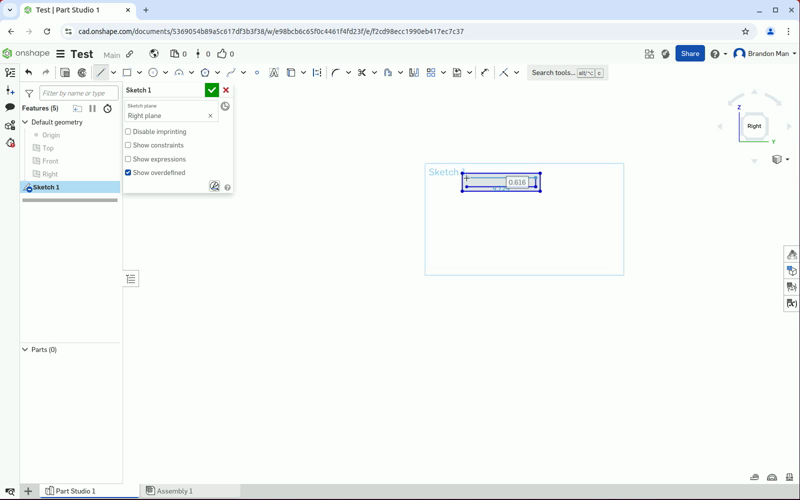
scroll(6)
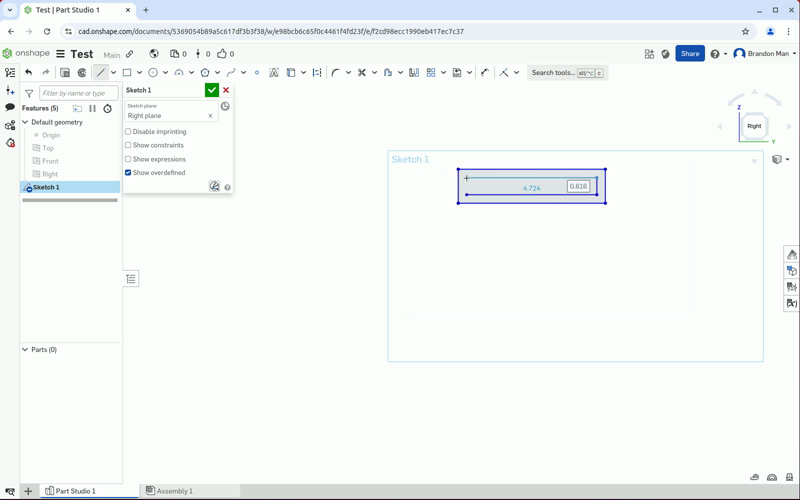
scroll(6)
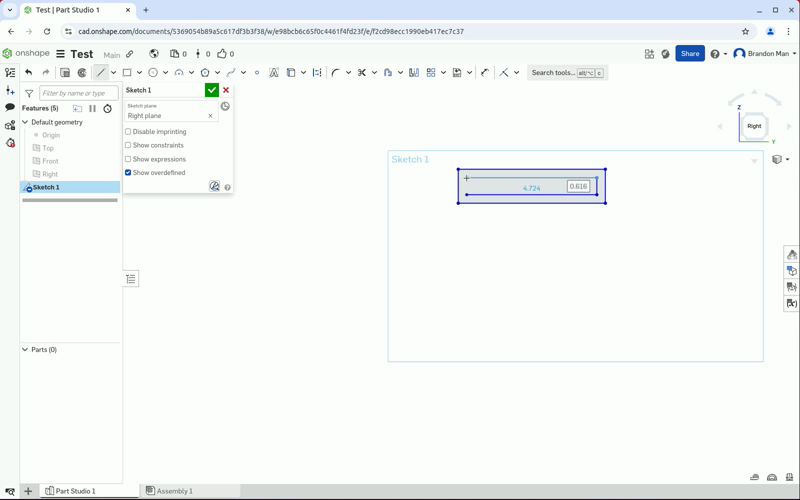
scroll(6)
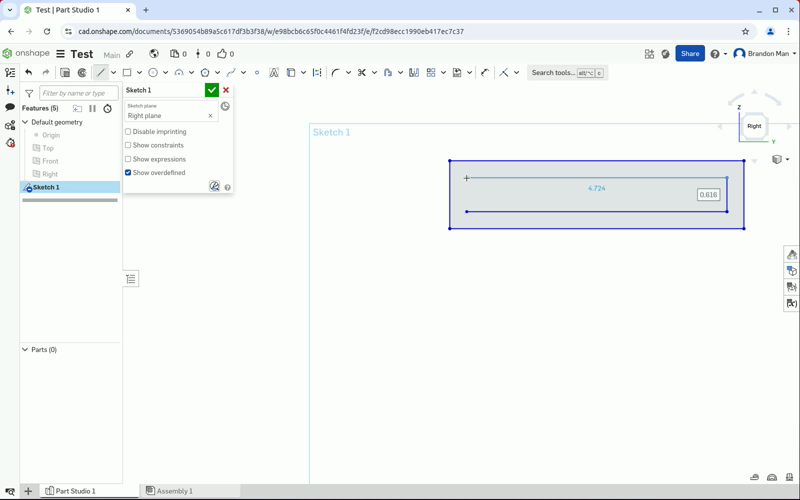
click(466, 177)
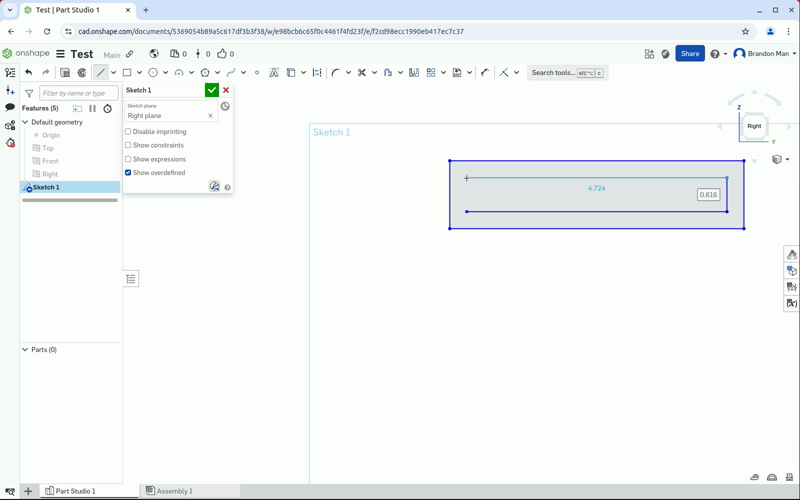
scroll(-6)
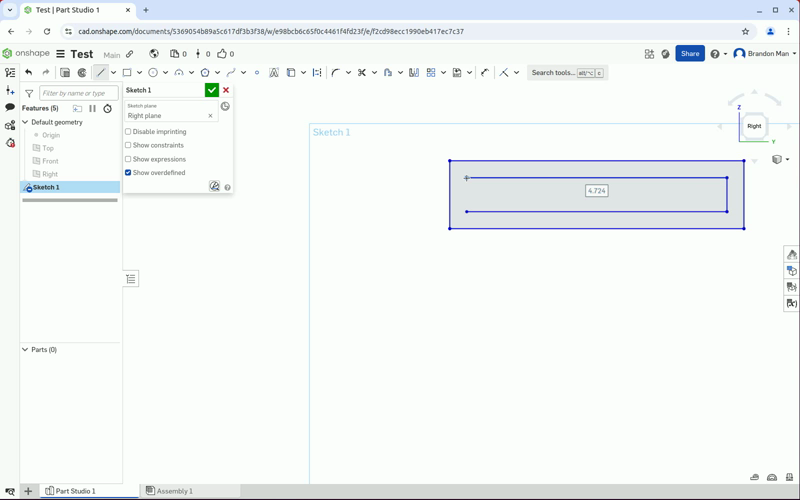
scroll(-6)
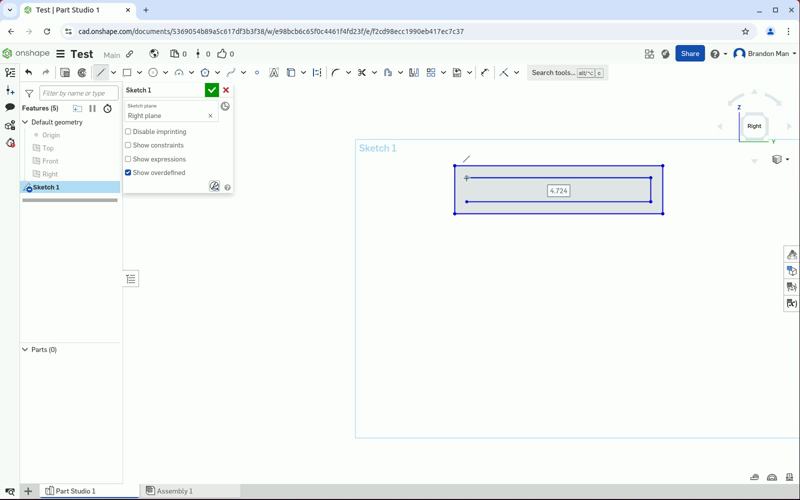
scroll(-6)
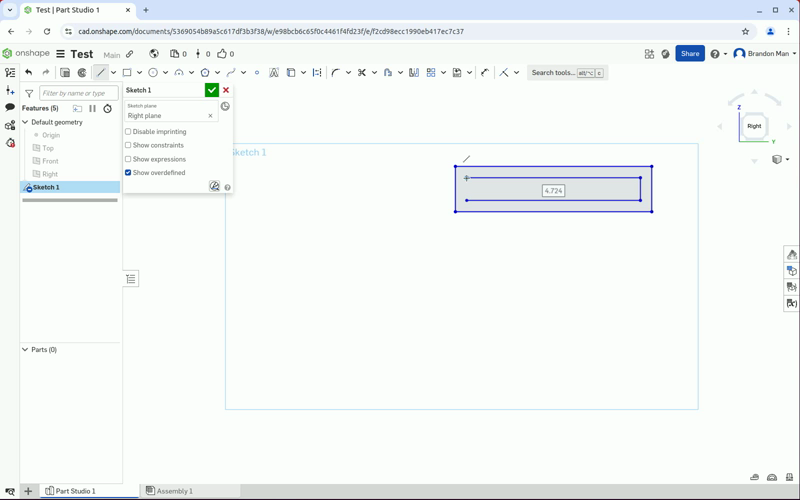
scroll(-6)
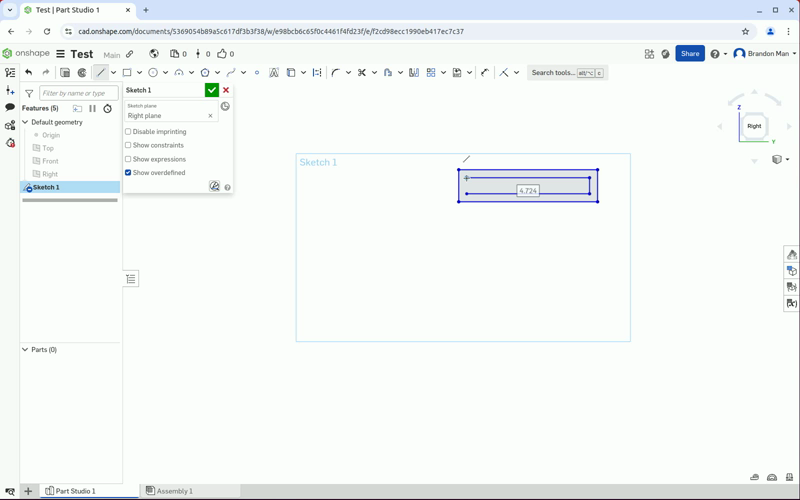
scroll(-6)
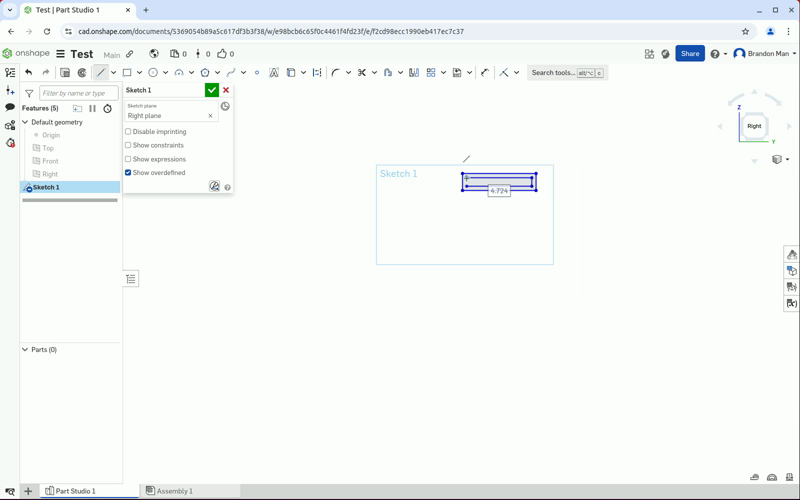
scroll(-6)
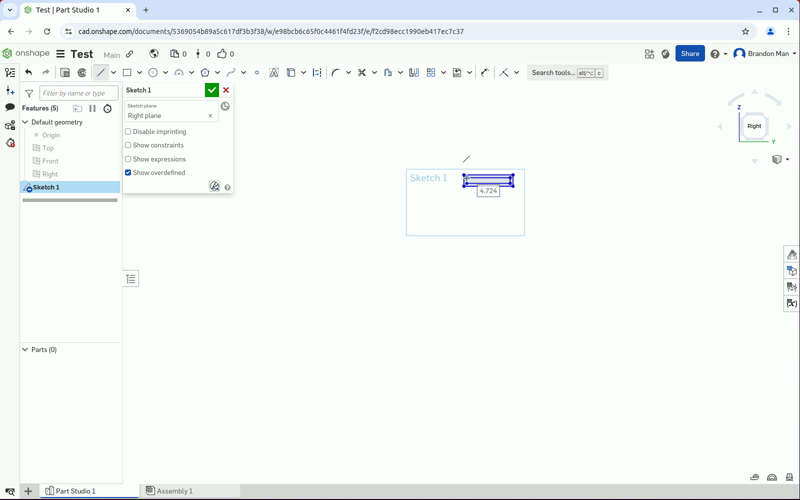
scroll(-6)
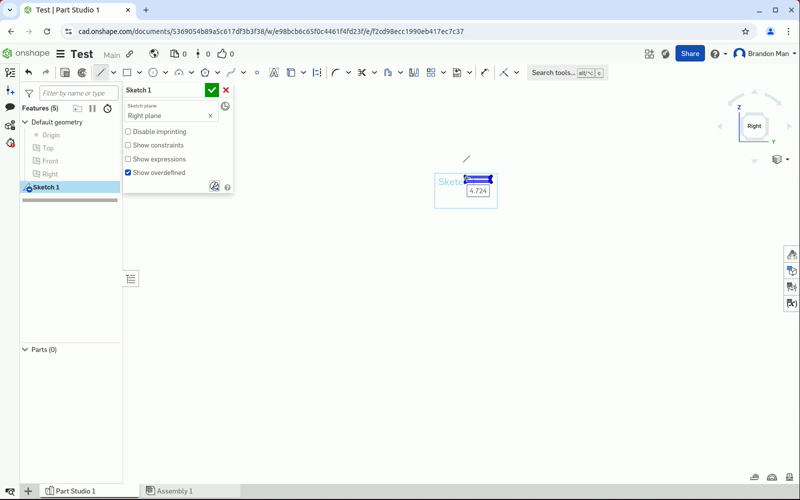
key_up(shift)
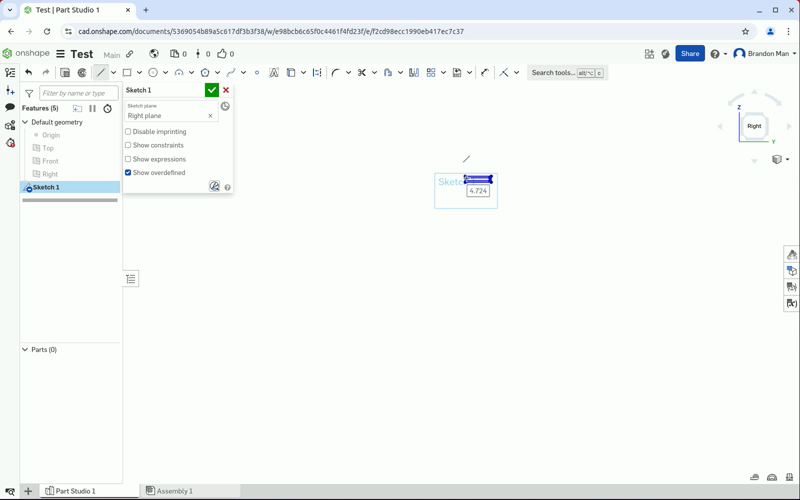
mouse_move(496, 177)
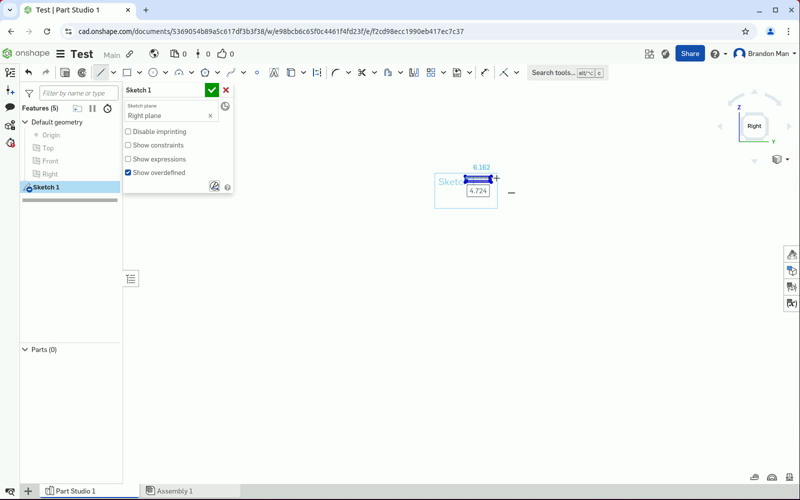
key_down(shift)
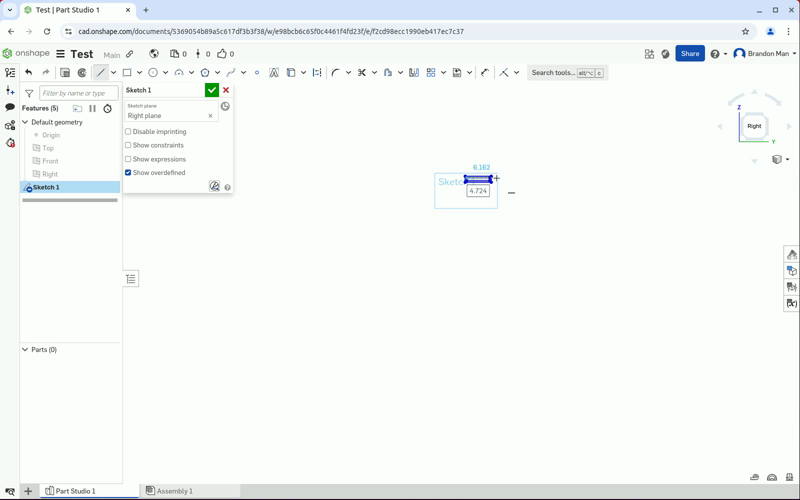
mouse_move(466, 180)
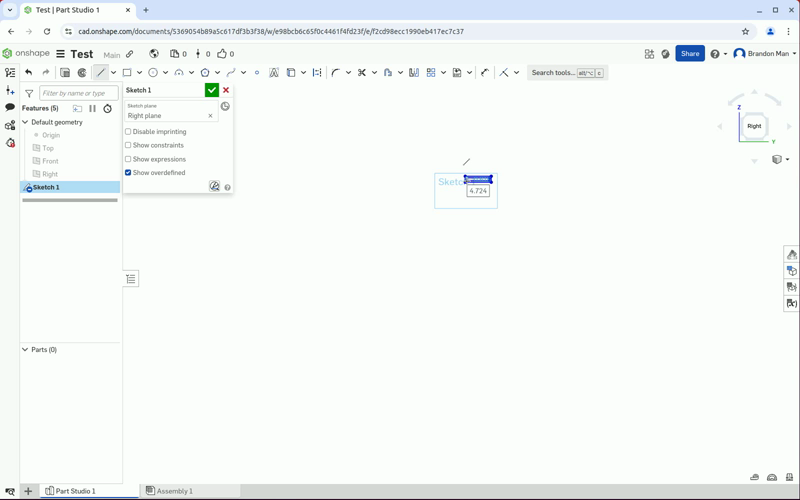
scroll(6)
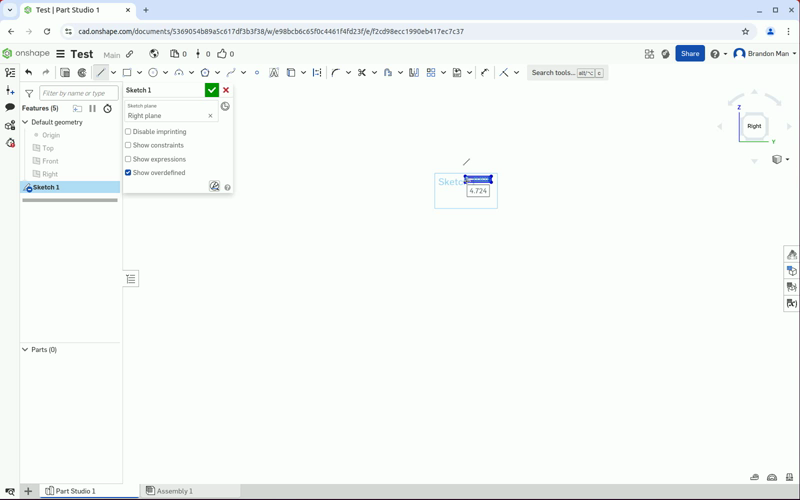
scroll(6)
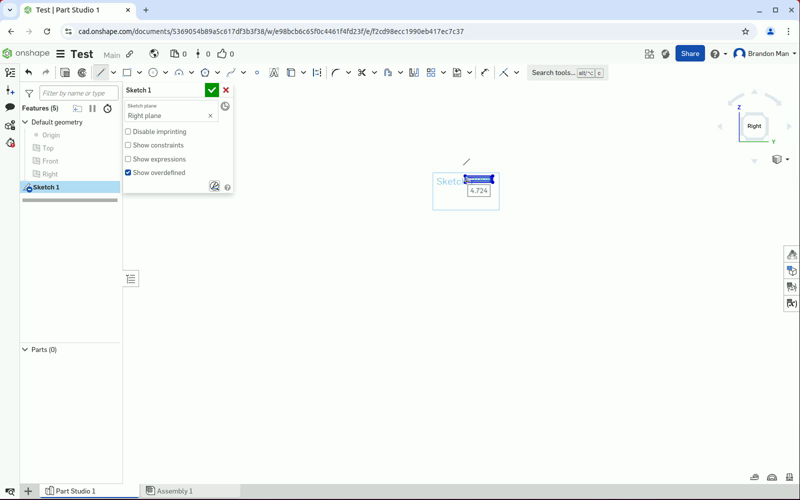
scroll(6)
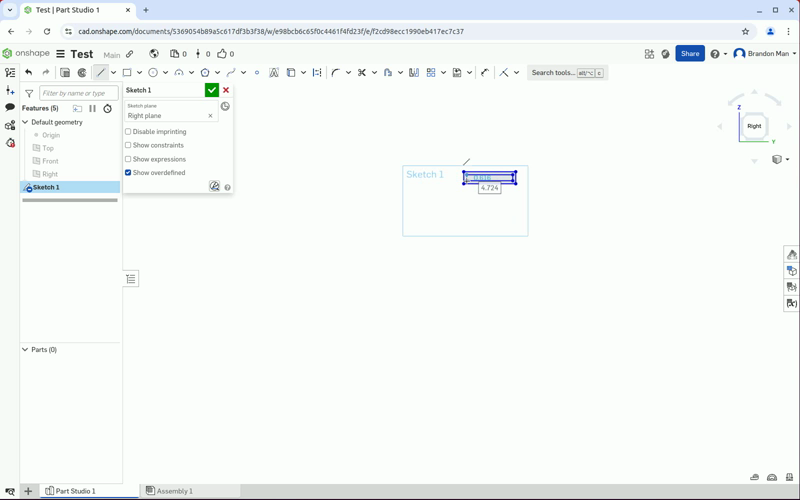
scroll(6)
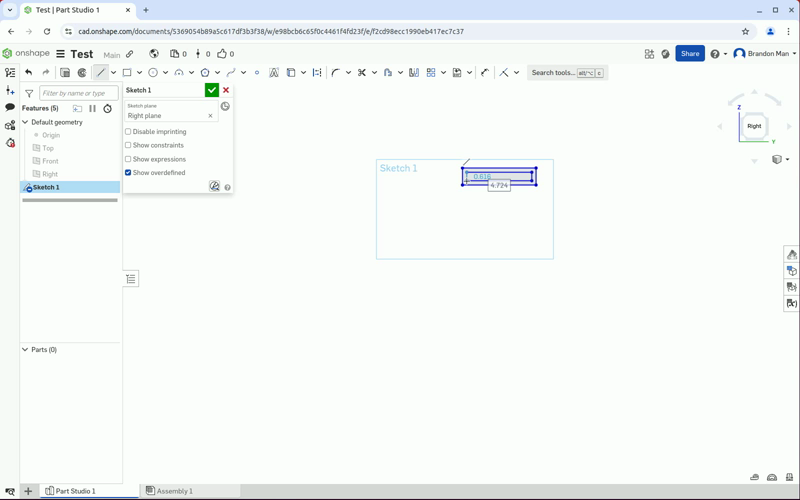
scroll(6)
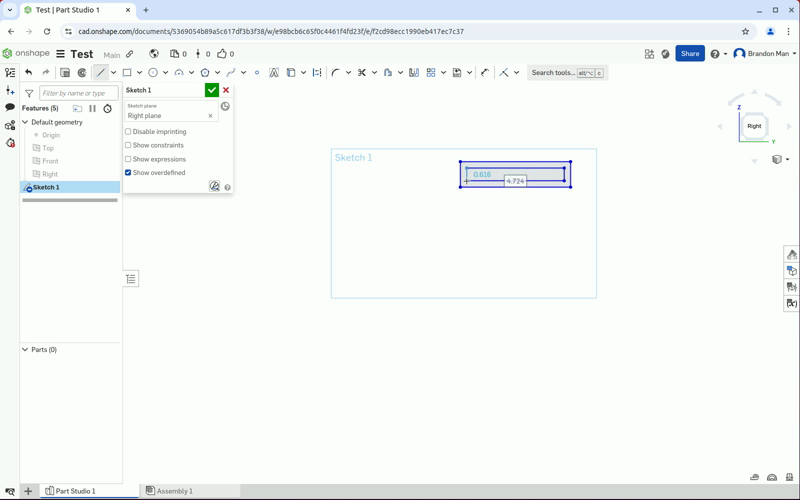
scroll(6)
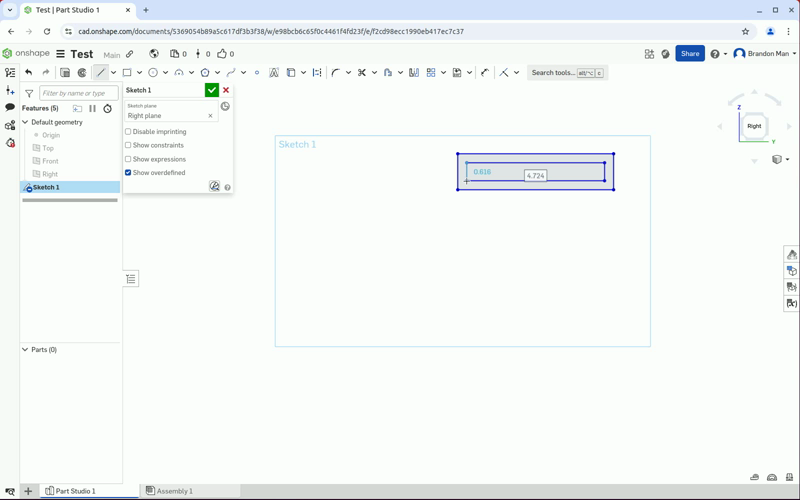
scroll(6)
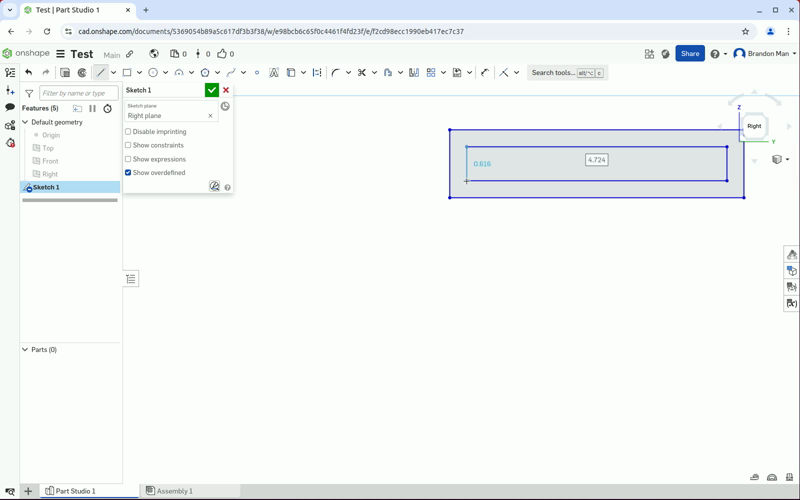
key_up(shift)
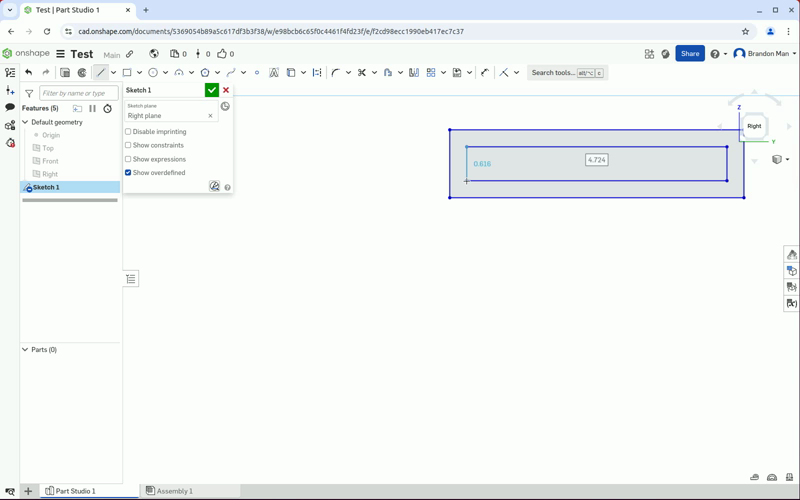
click(466, 180)
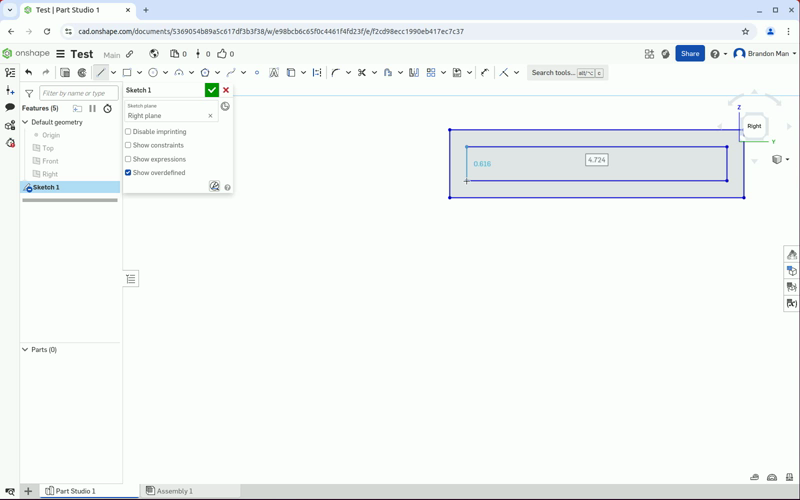
scroll(-6)
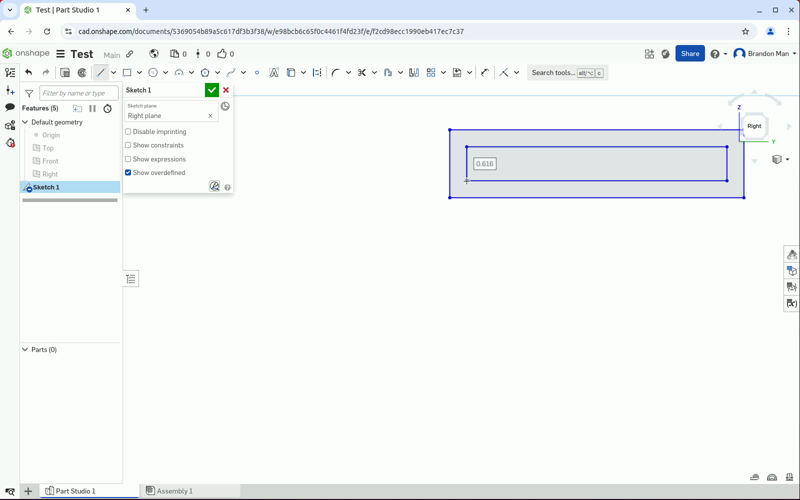
scroll(-6)
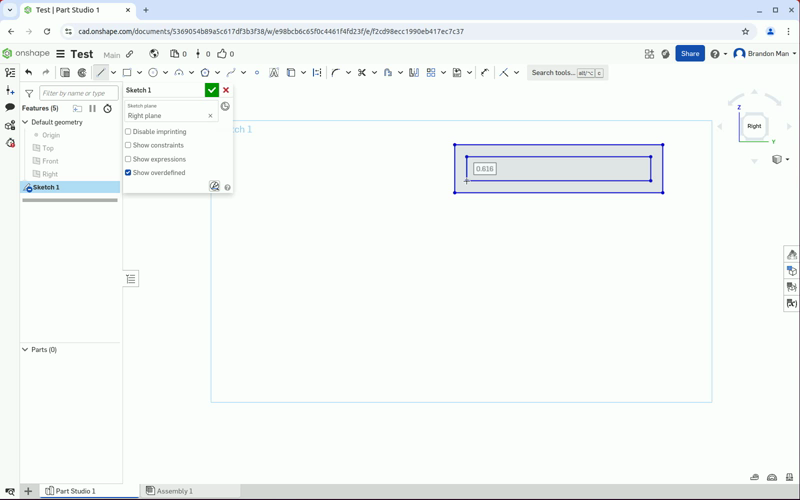
scroll(-6)
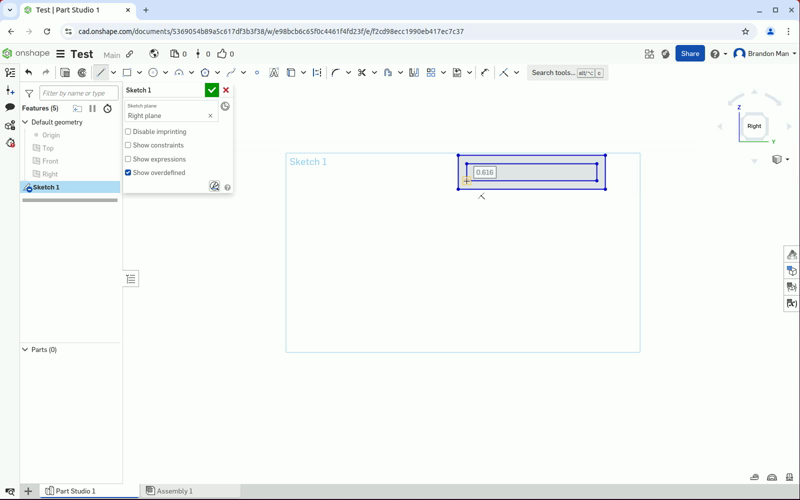
scroll(-6)
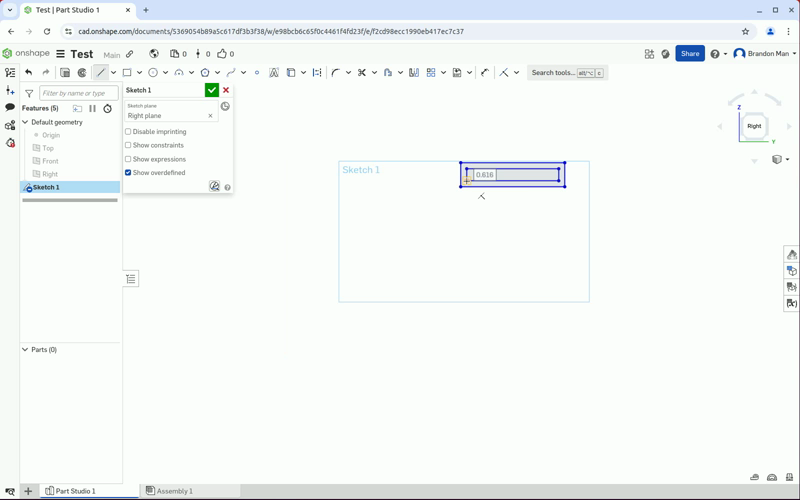
scroll(-6)
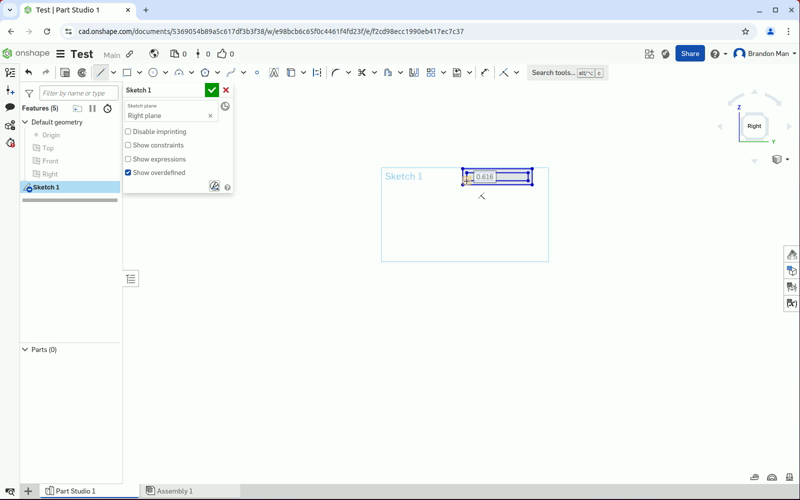
scroll(-6)
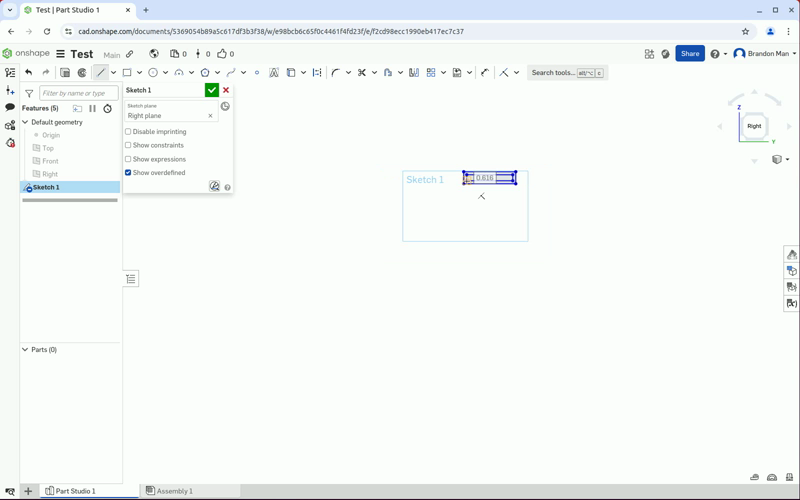
scroll(-6)
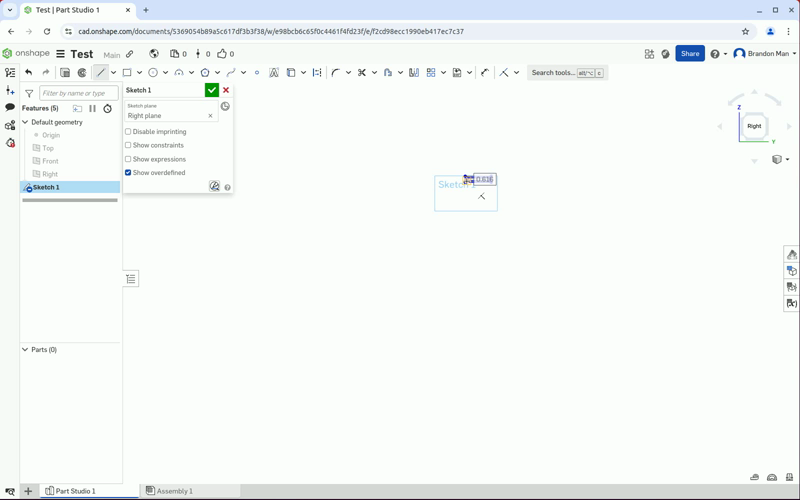
key(esc)
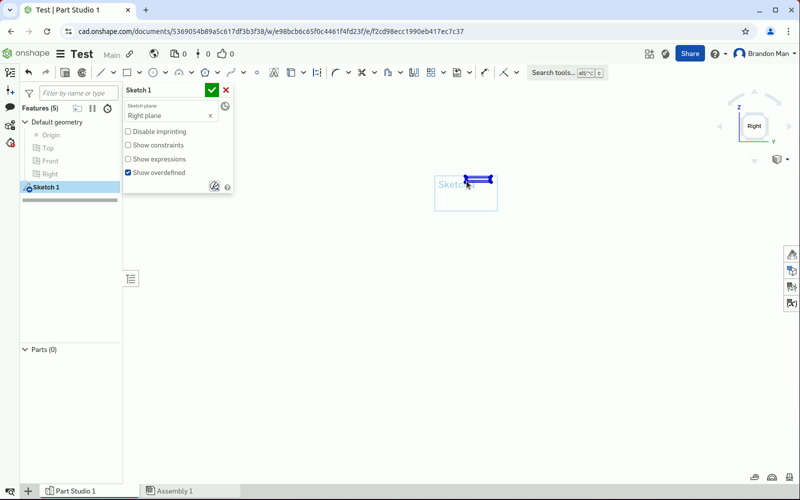
mouse_move(466, 180)
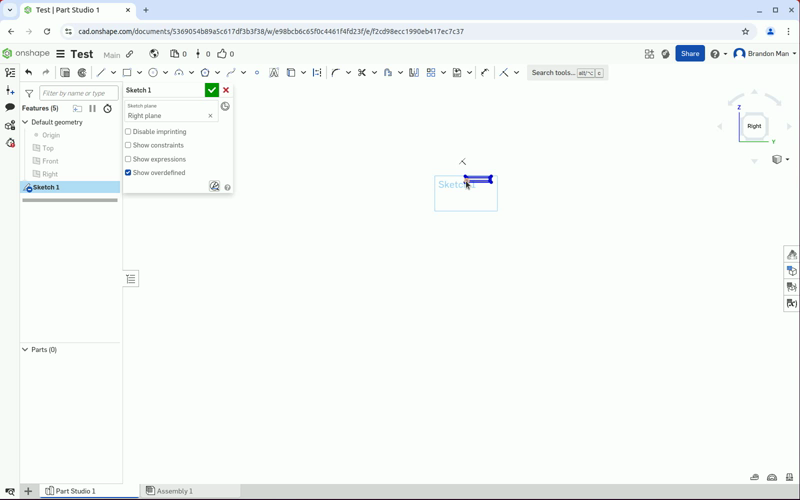
scroll(6)
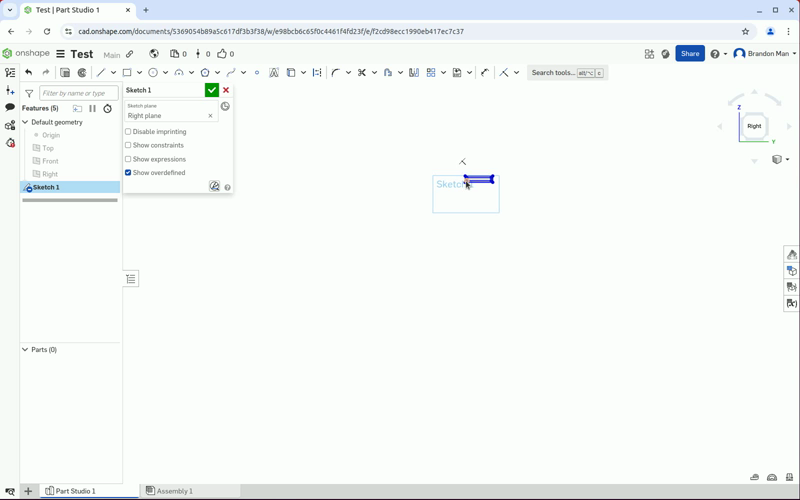
scroll(6)
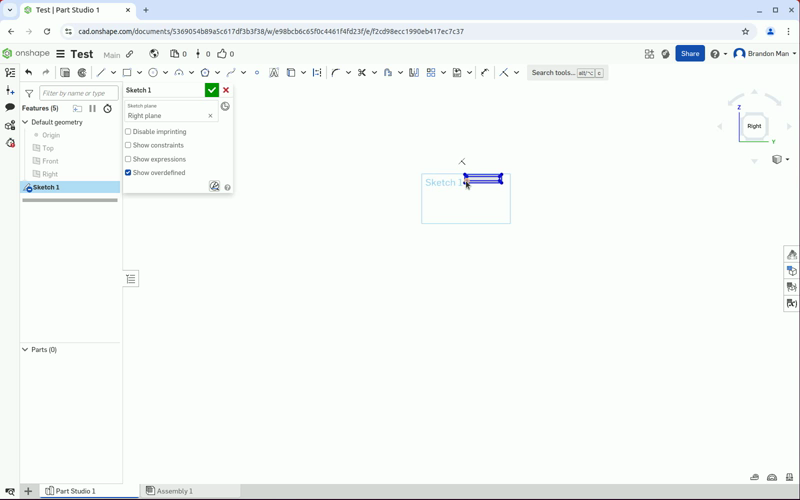
scroll(6)
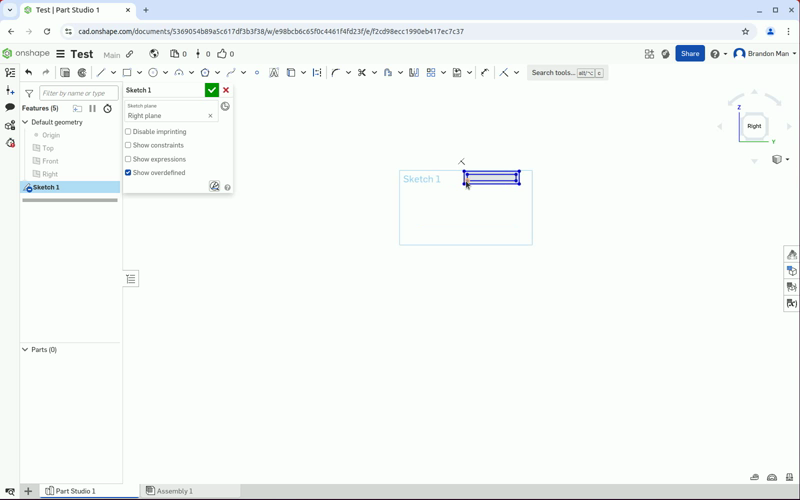
scroll(6)
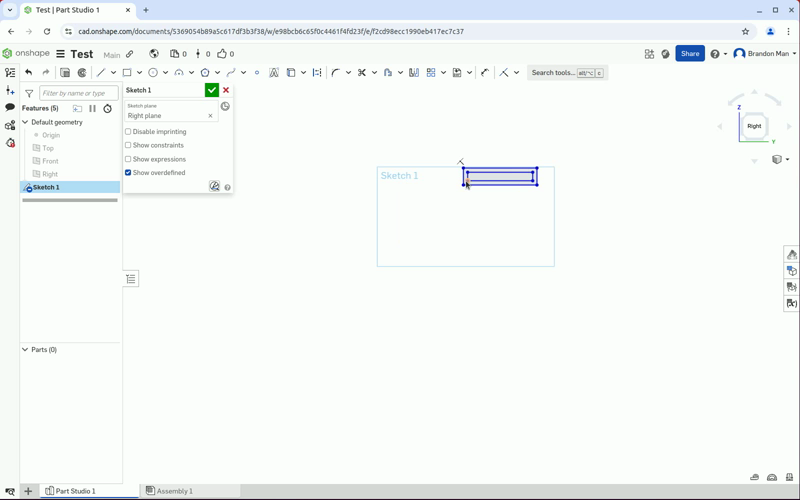
scroll(6)
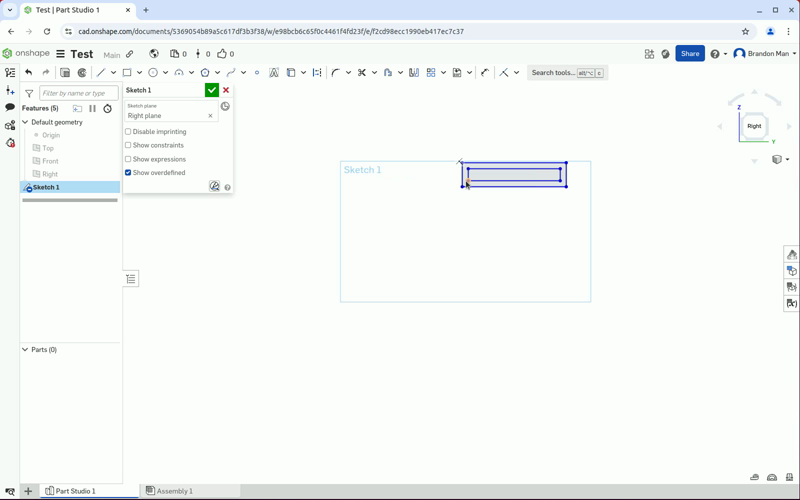
scroll(6)
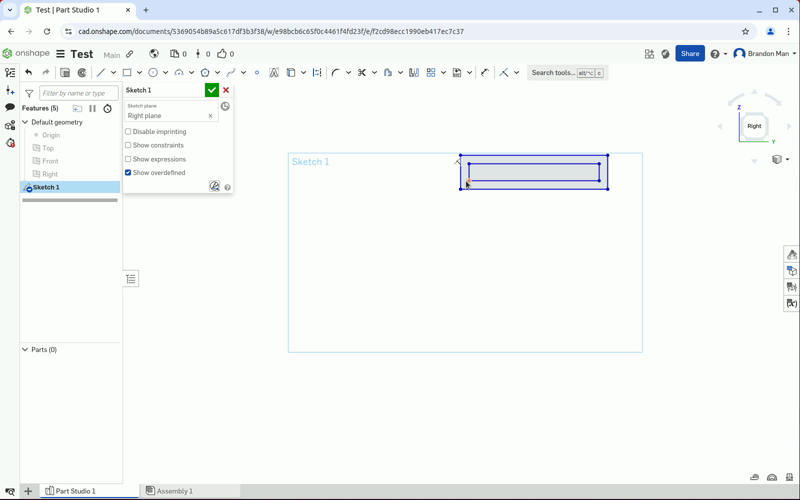
scroll(6)
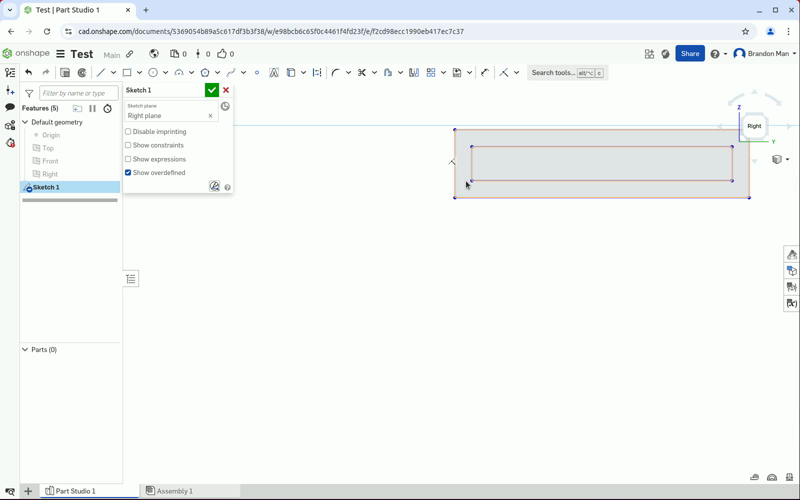
click(466, 180)
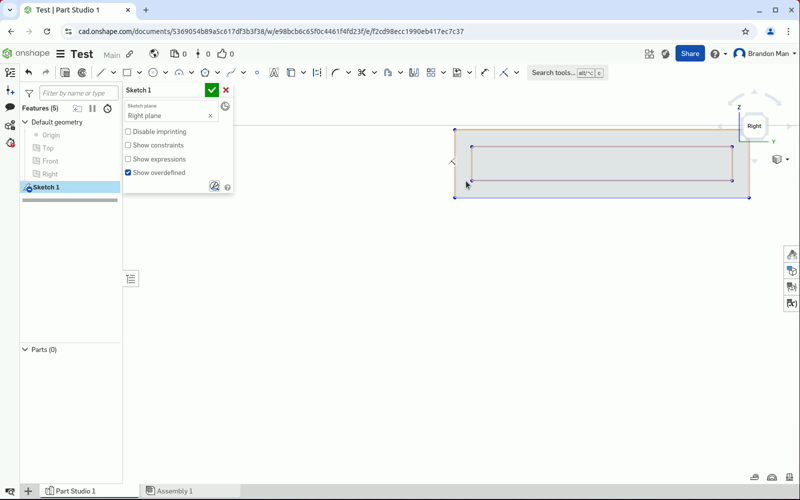
scroll(-6)
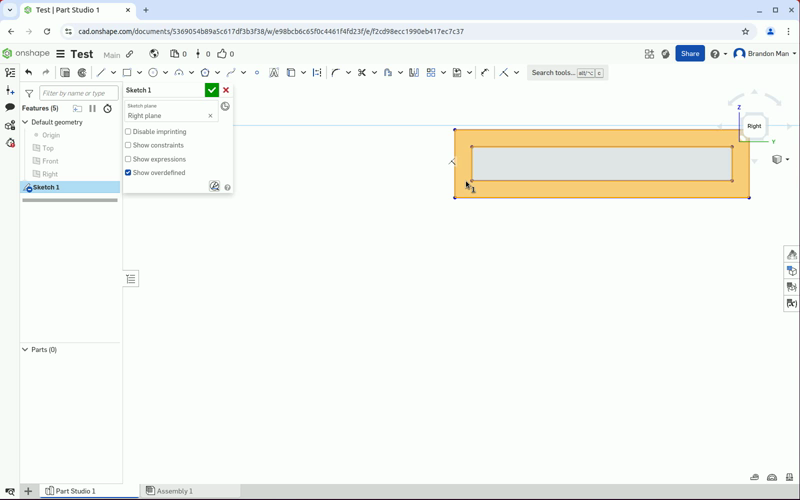
scroll(-6)
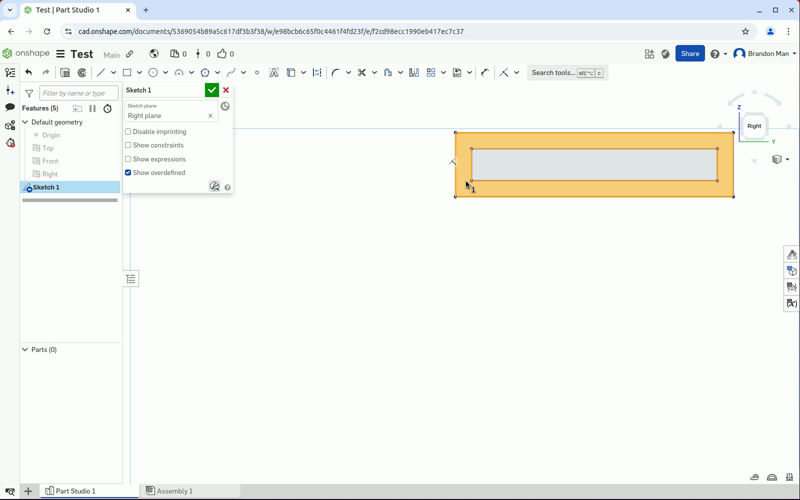
scroll(-6)
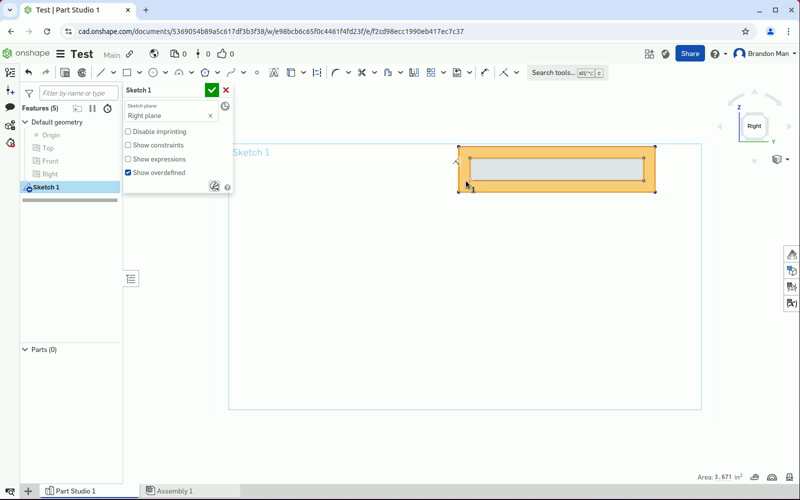
scroll(-6)
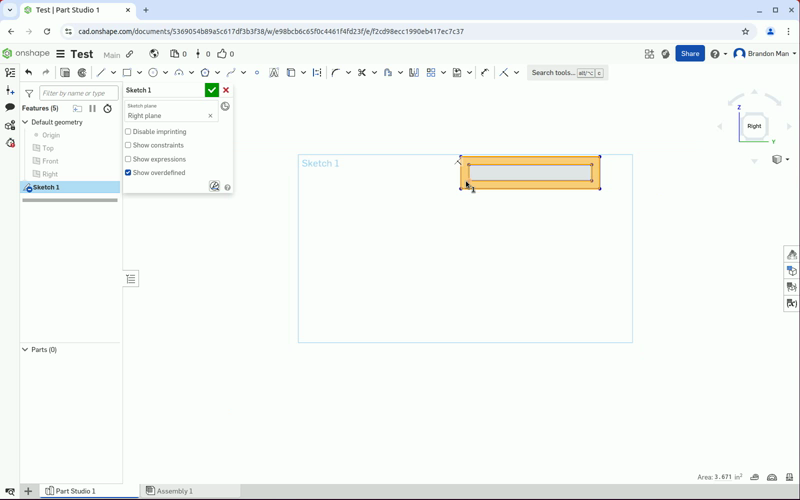
scroll(-6)
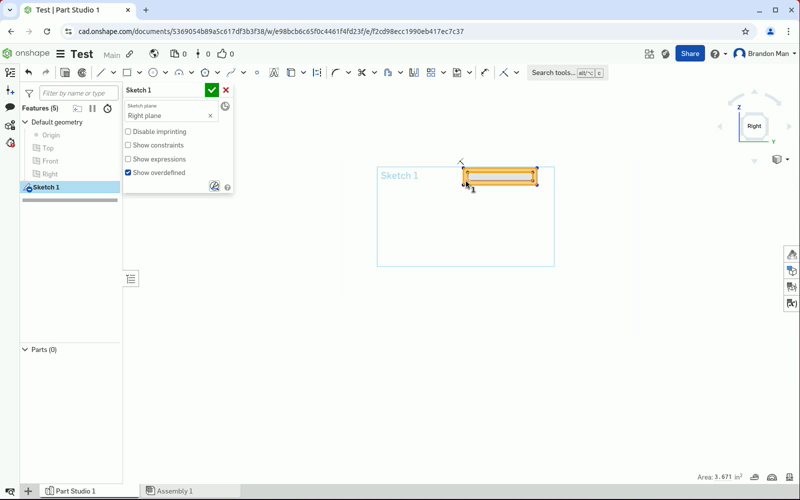
scroll(-6)
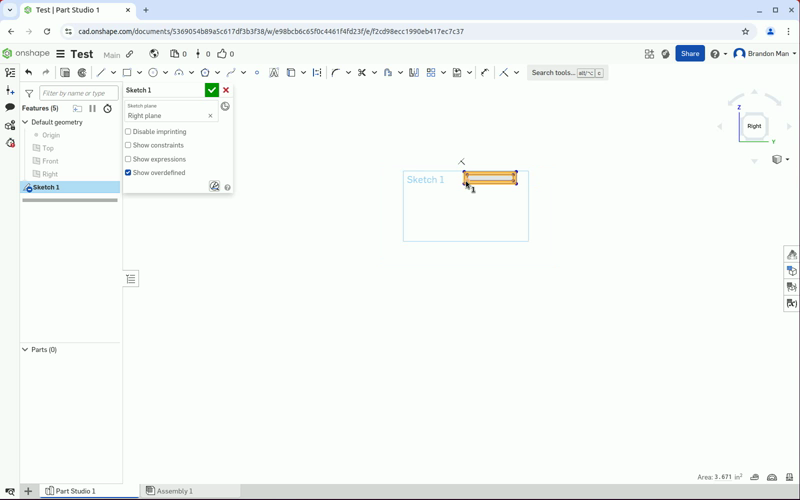
scroll(-6)
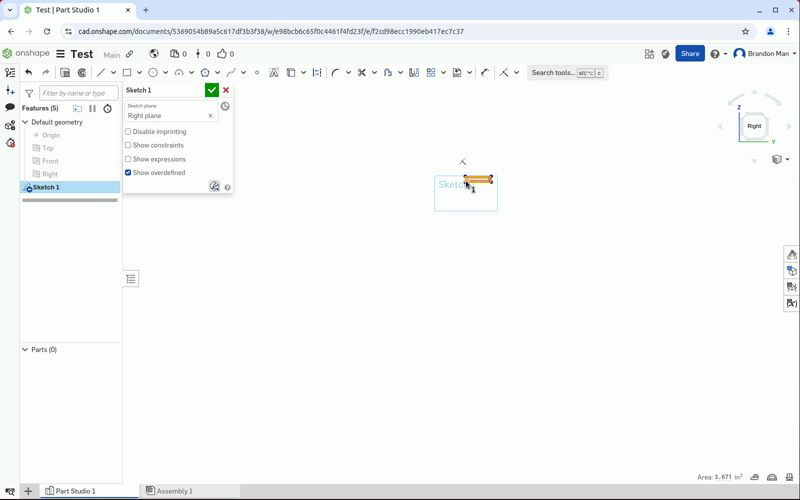
mouse_move(73, 352)
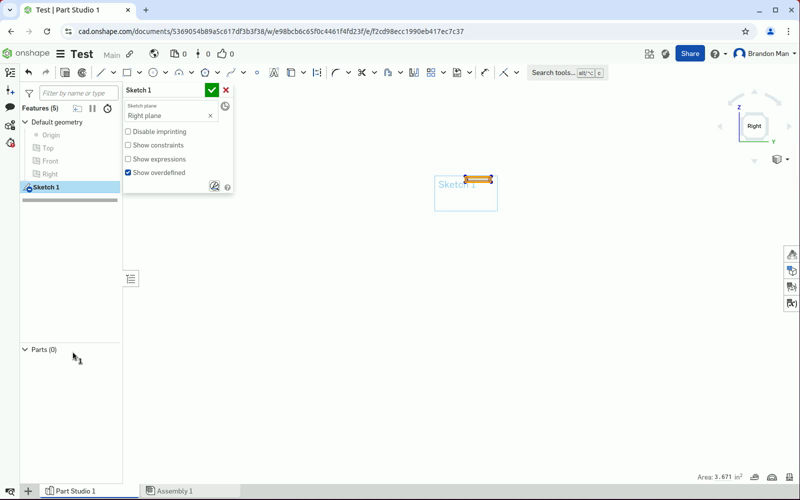
key(shift+y)
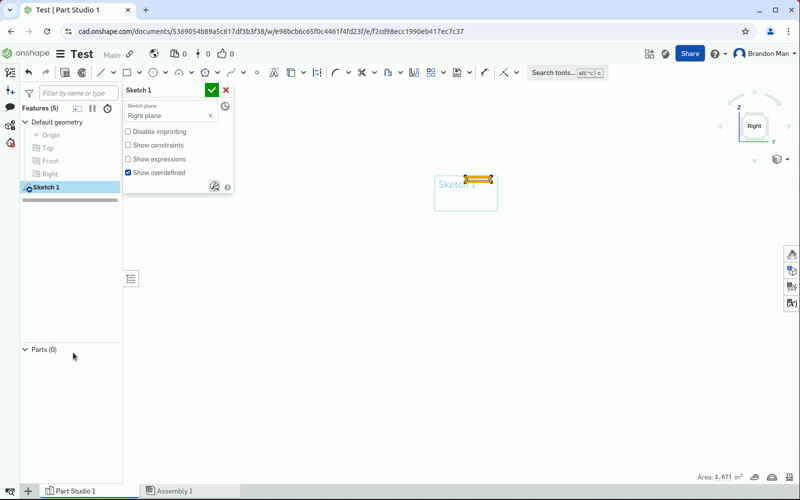
key(shift+e)
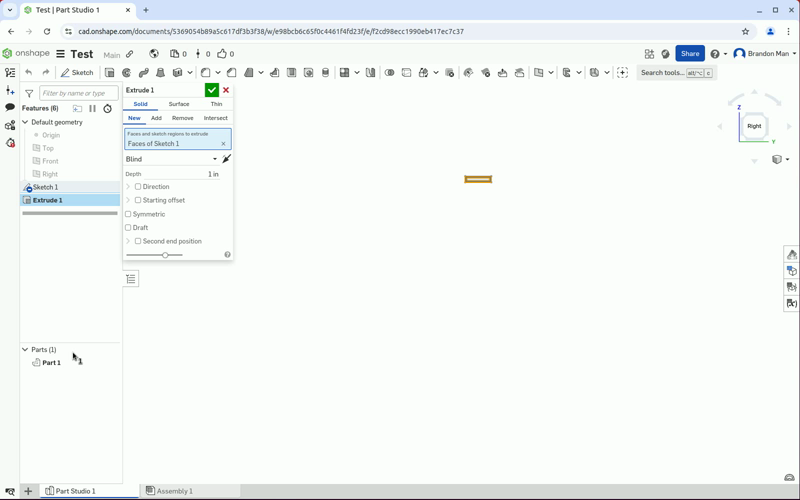
mouse_move(143, 106)
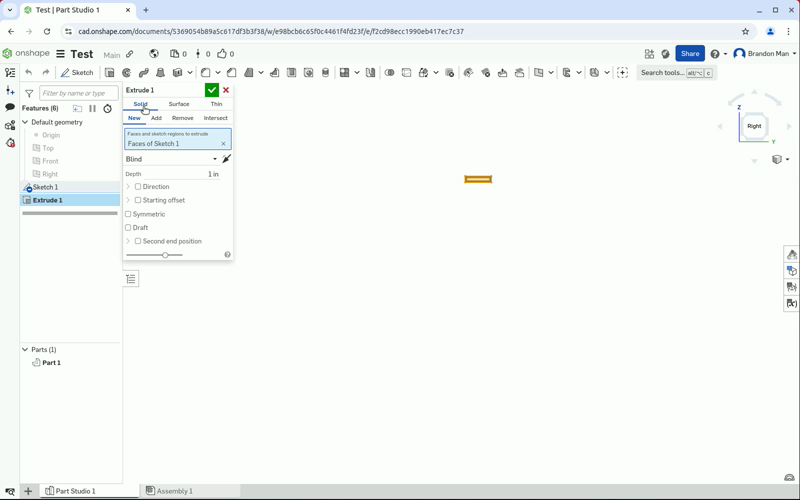
click(143, 106)
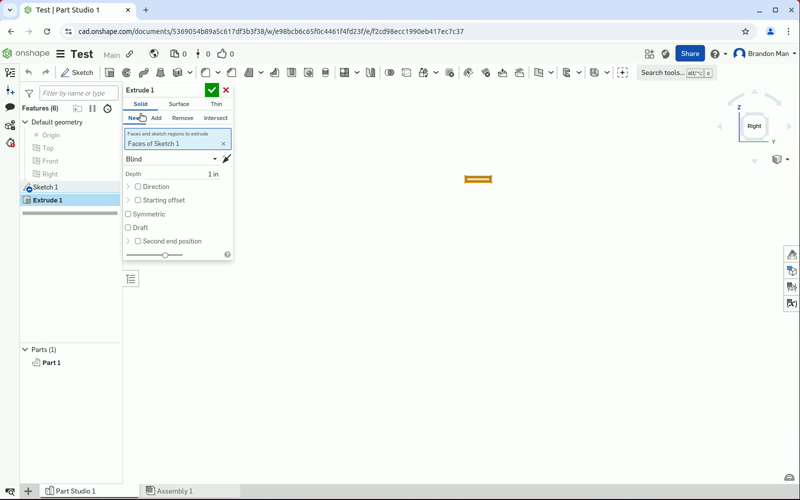
mouse_move(137, 120)
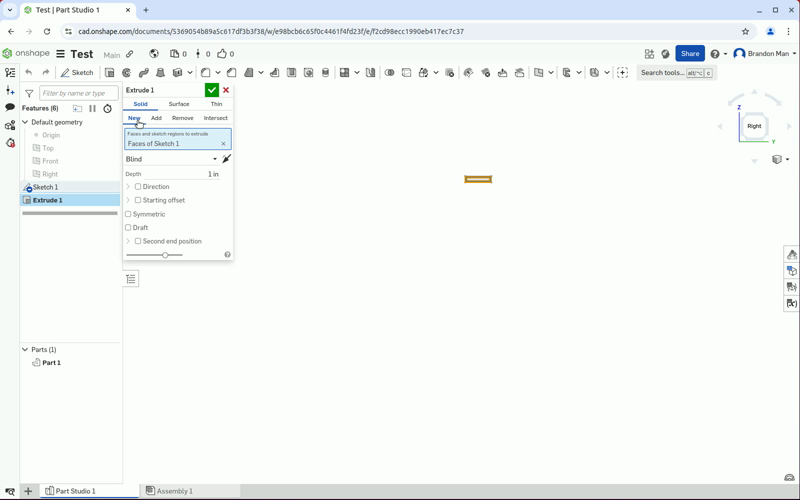
click(137, 120)
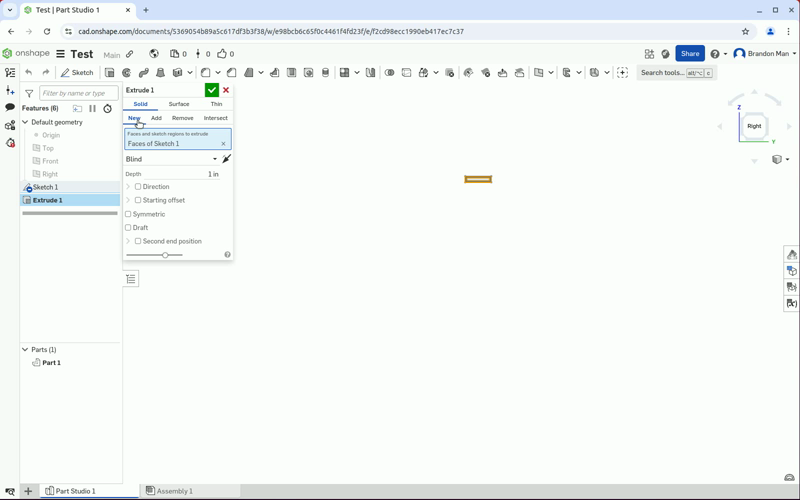
key(tab, 4)
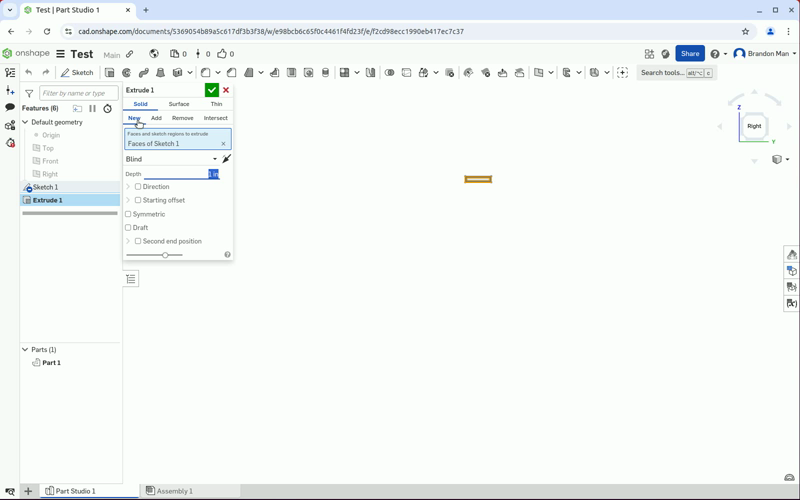
text(-8.666)
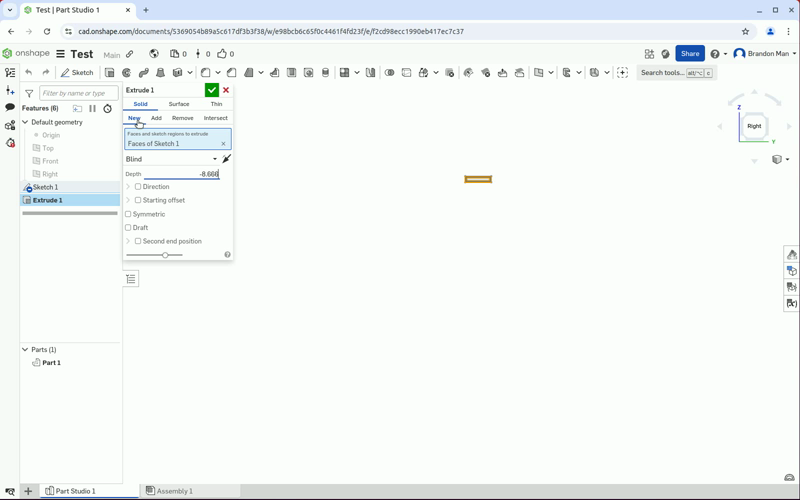
key(enter)
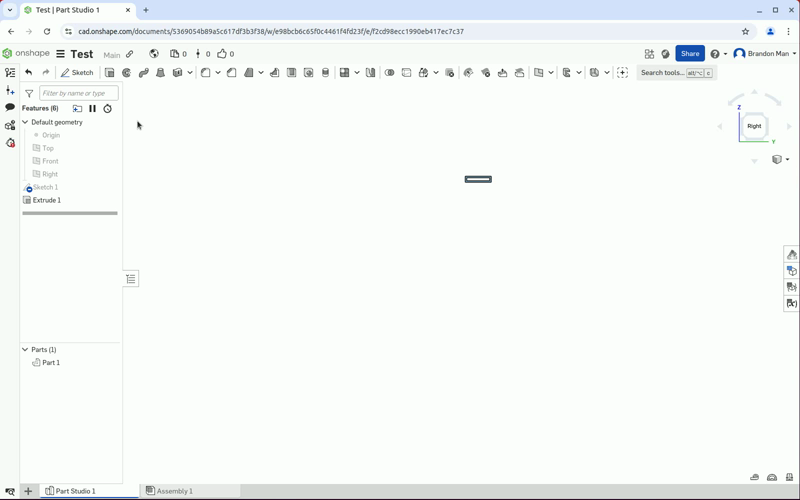
key(shift+h)
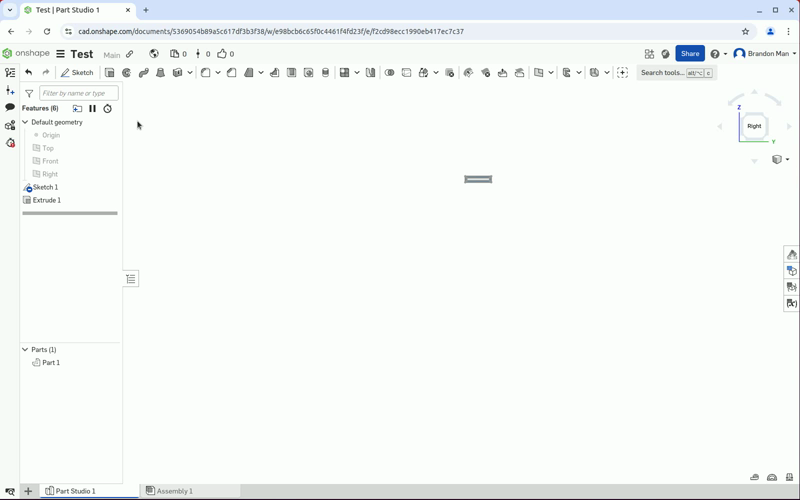
key(shift+h)
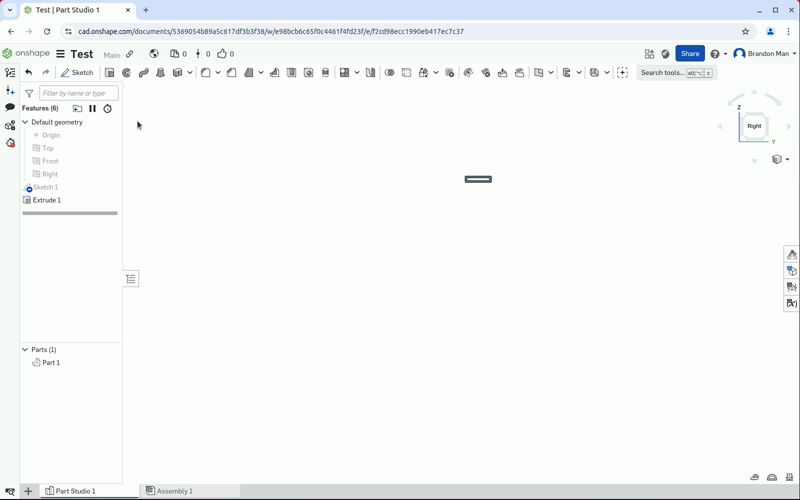
mouse_move(73, 189)
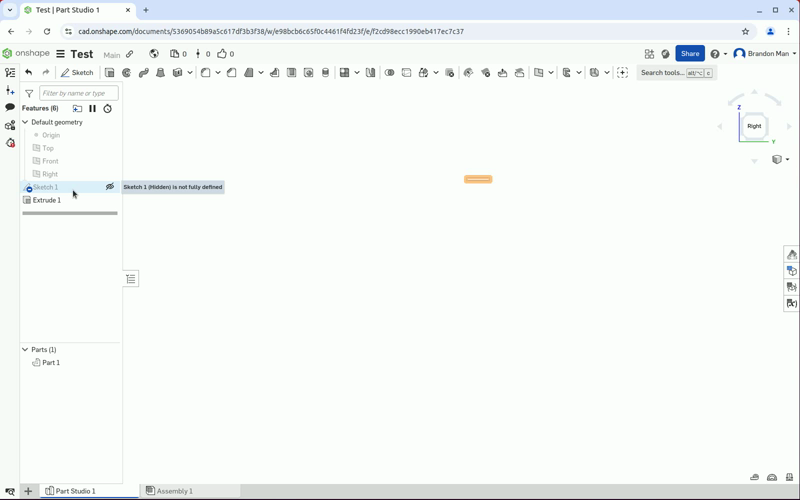
click(73, 189)
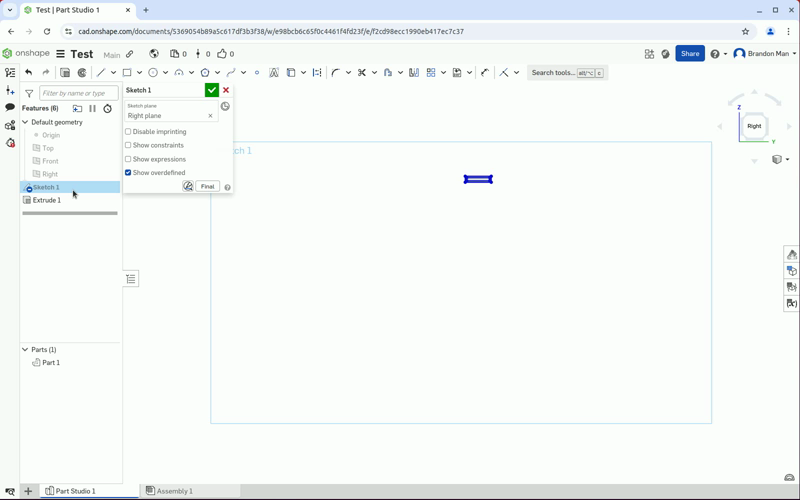
mouse_move(229, 92)
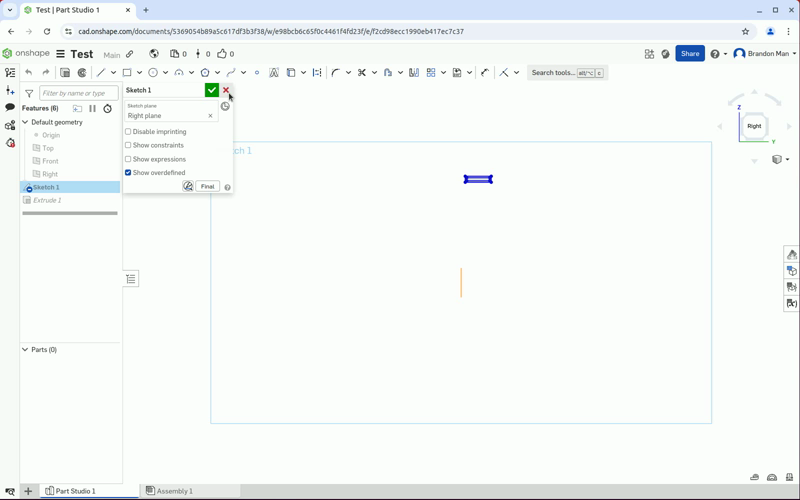
click(229, 92)
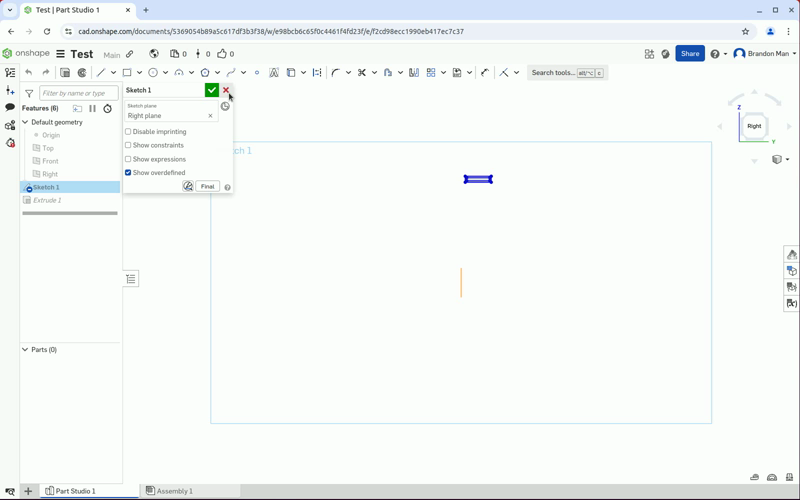
key(shift+s)
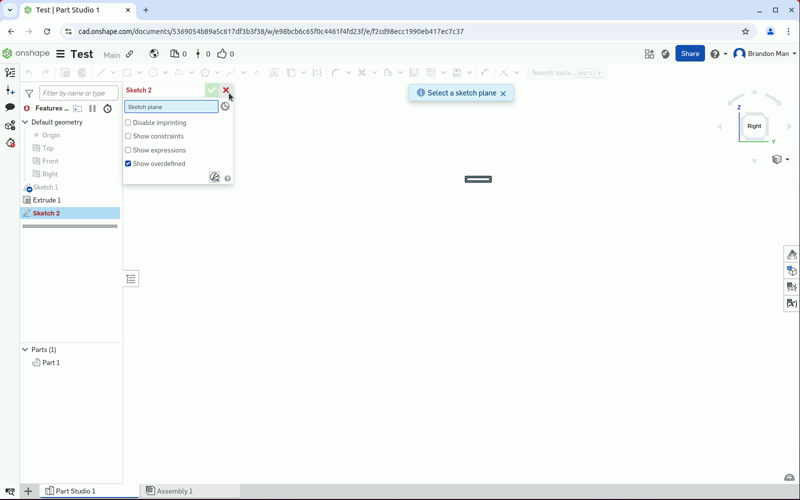
mouse_move(73, 176)
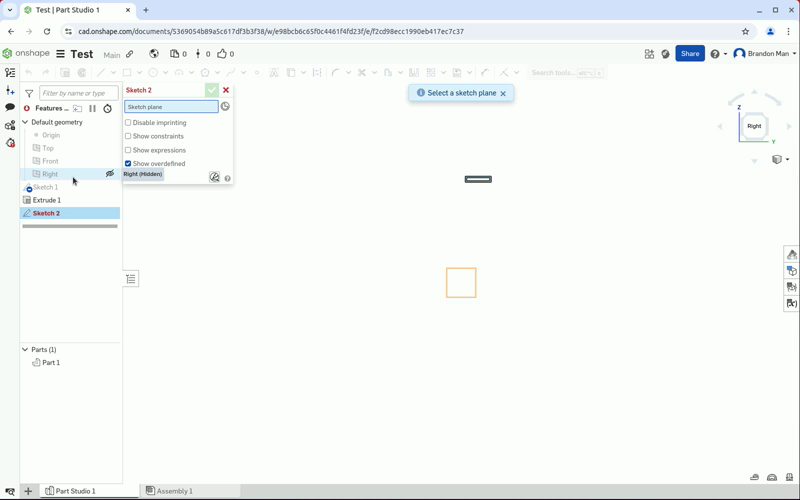
click(73, 176)
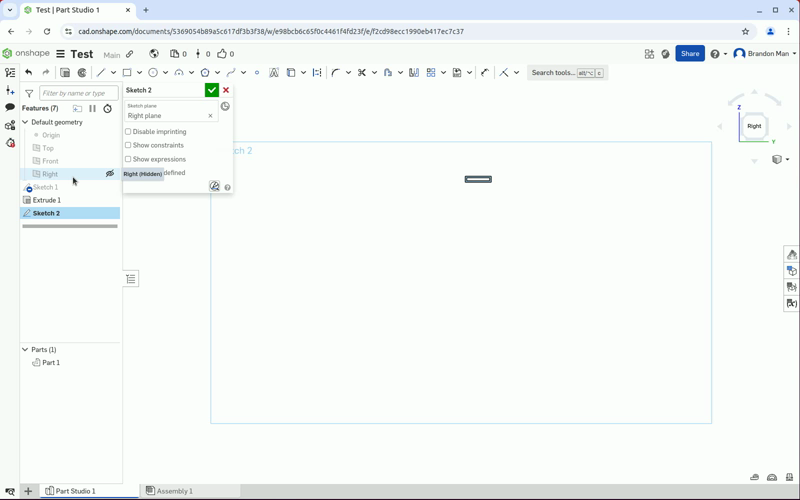
mouse_move(73, 352)
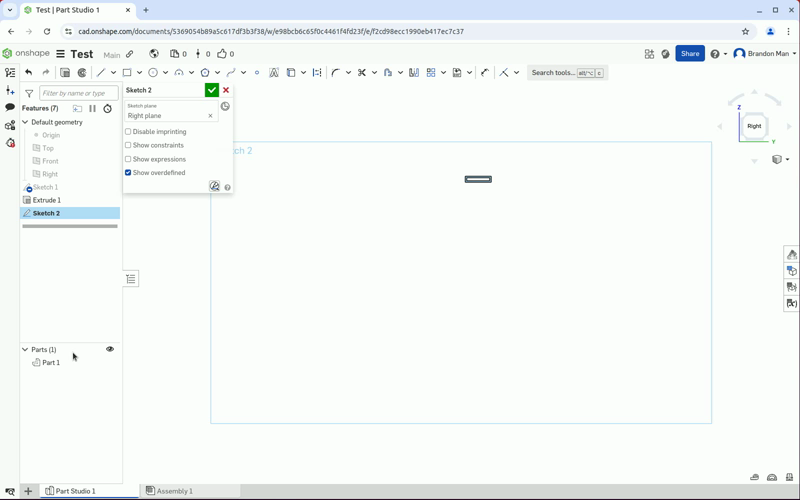
key(y)
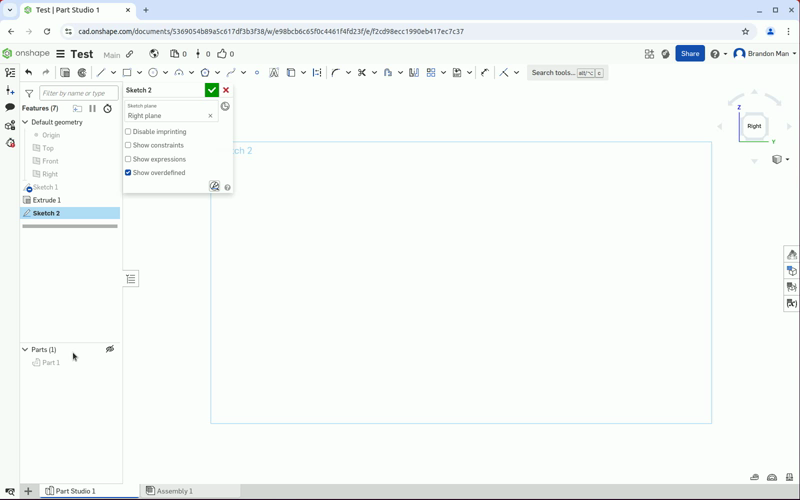
key(l)
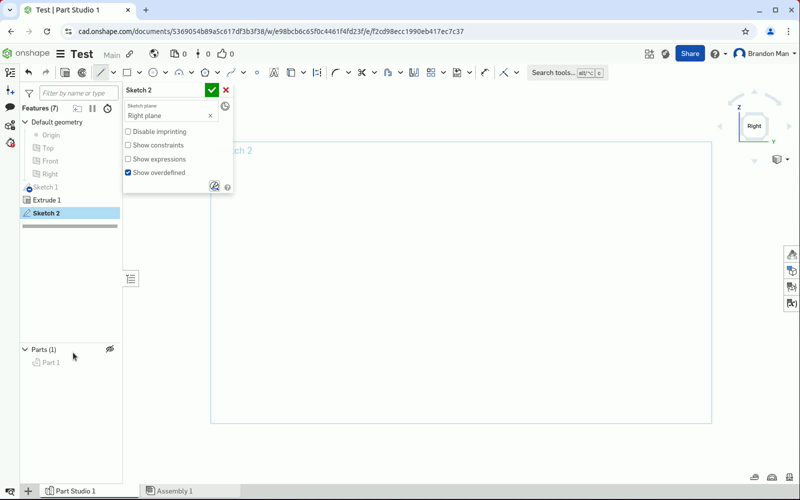
key_down(shift)
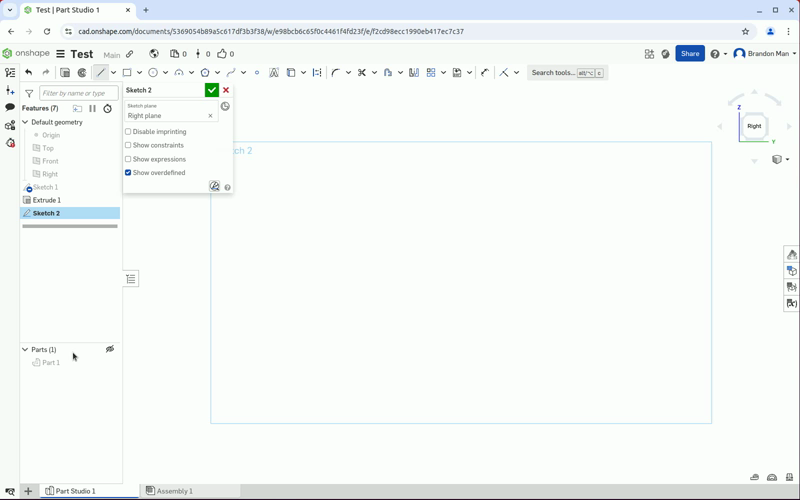
mouse_move(465, 182)
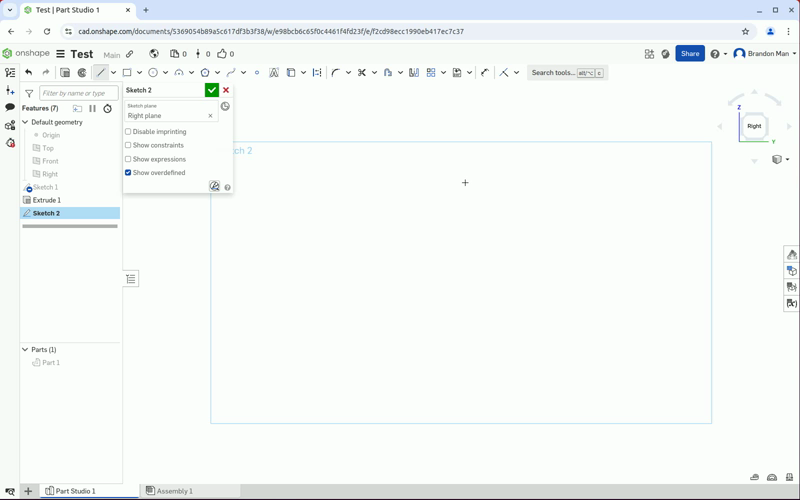
click(465, 182)
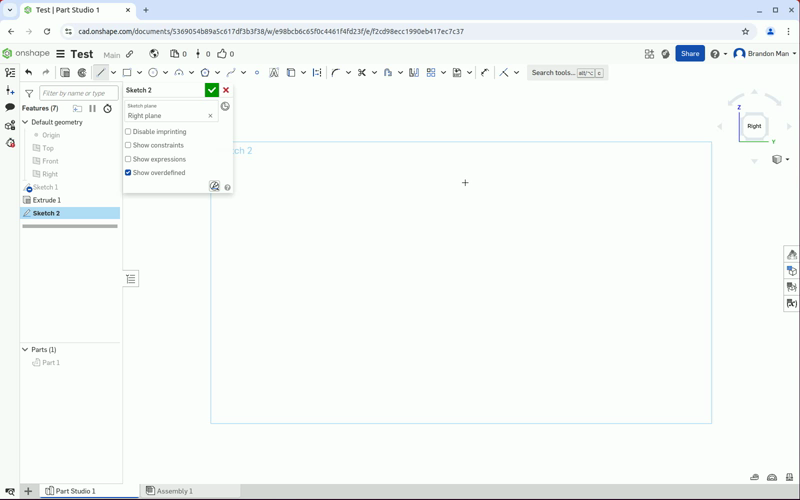
key_up(shift)
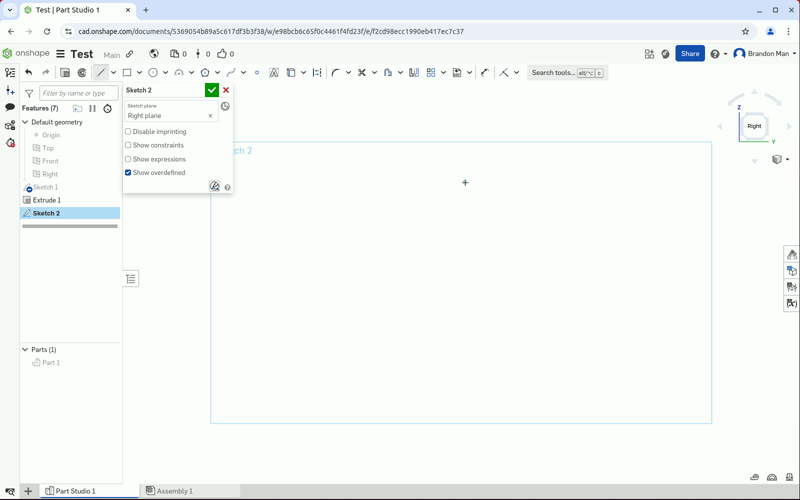
key_down(shift)
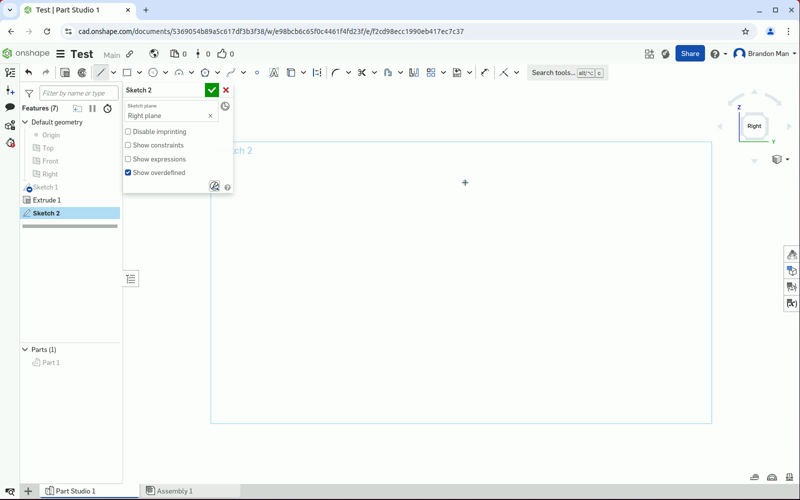
mouse_move(495, 182)
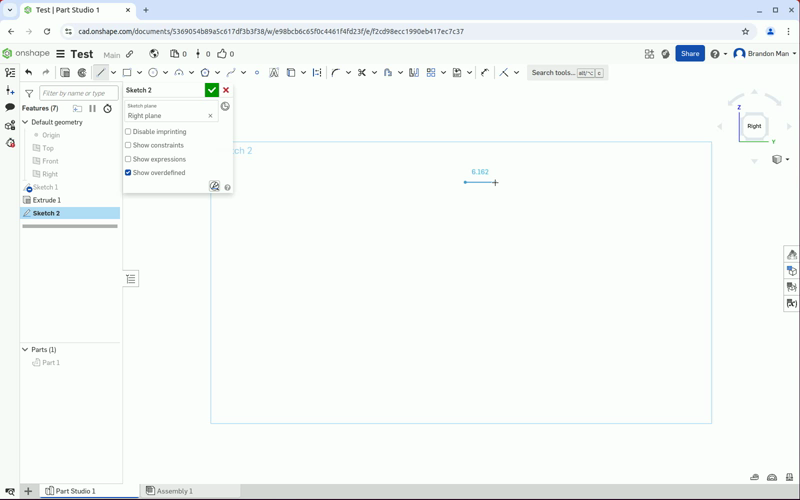
mouse_move(491, 182)
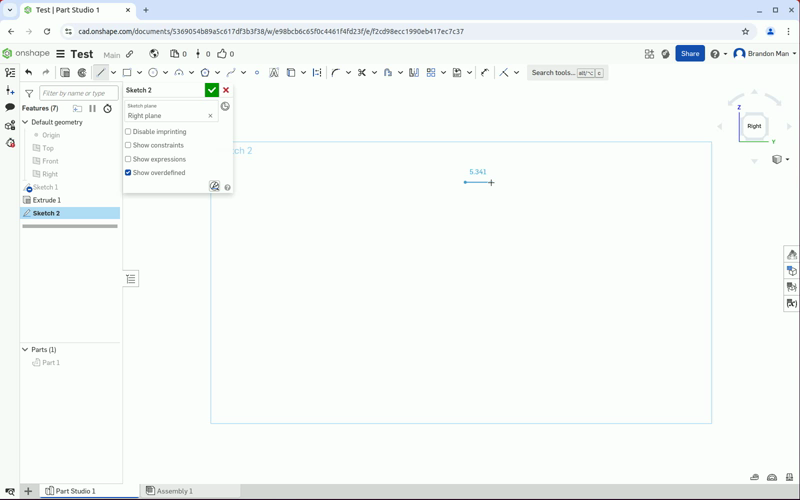
click(491, 182)
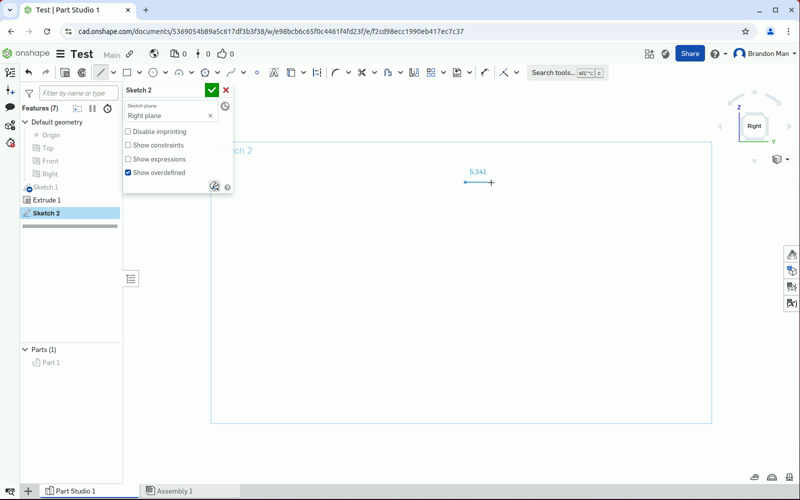
key_up(shift)
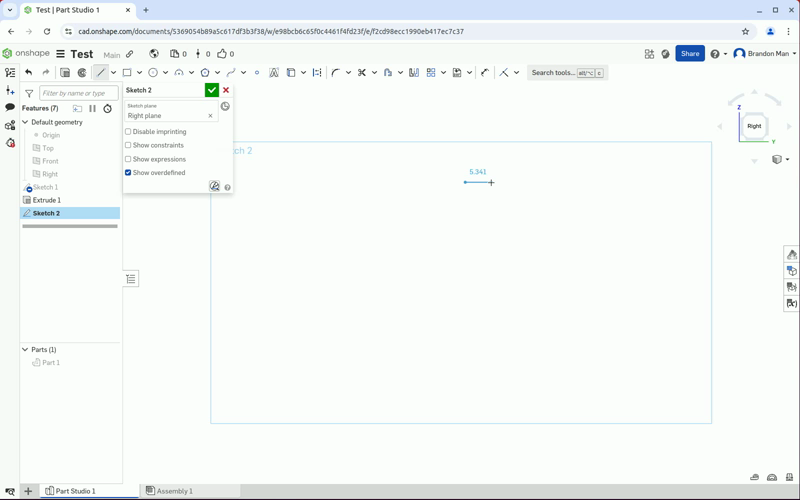
key_down(shift)
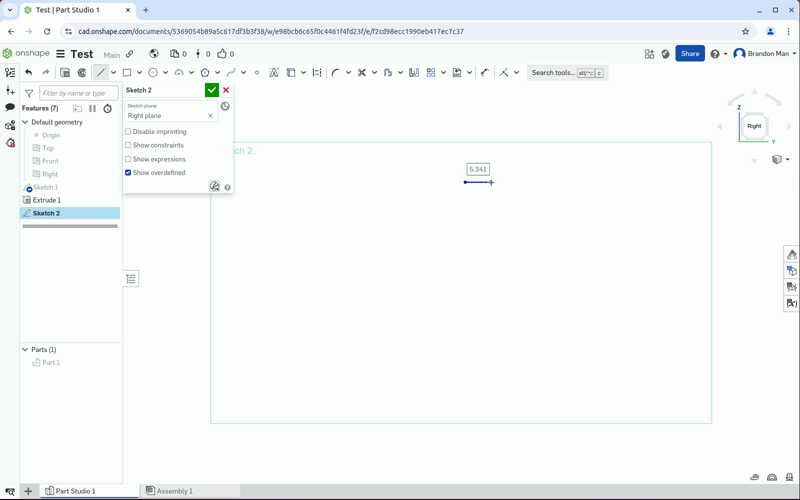
mouse_move(521, 182)
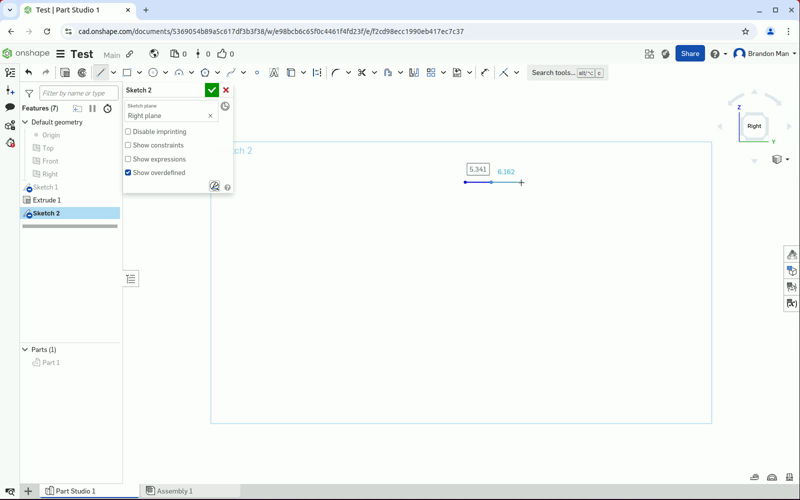
mouse_move(491, 176)
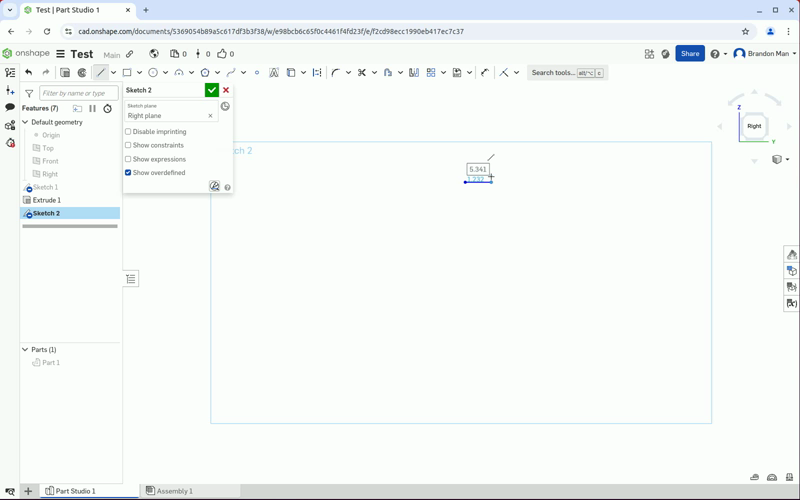
scroll(6)
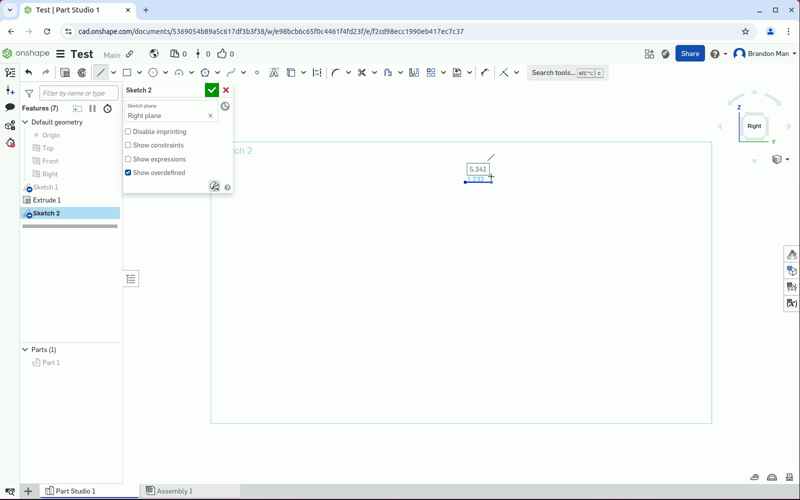
scroll(6)
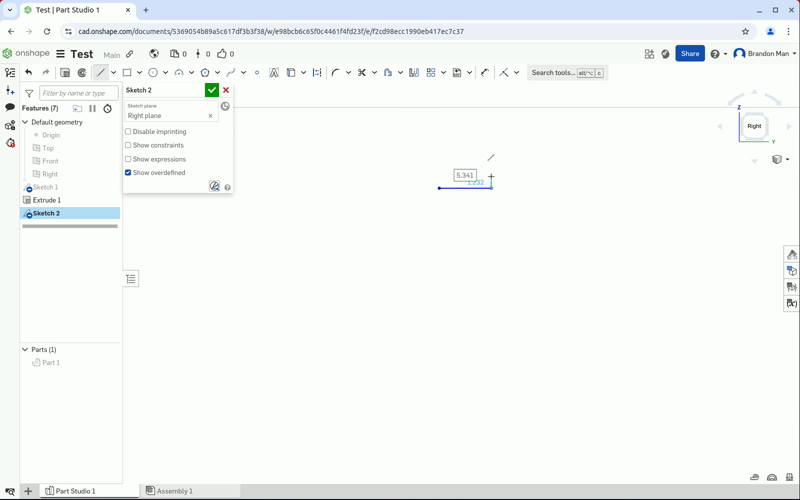
scroll(6)
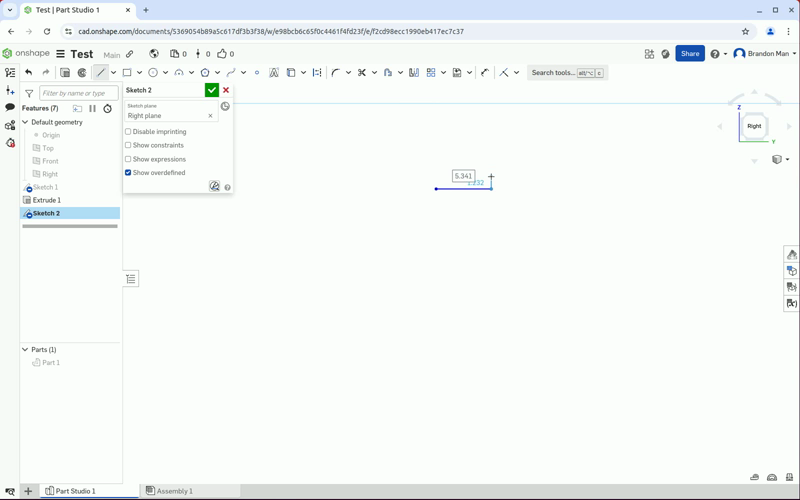
scroll(6)
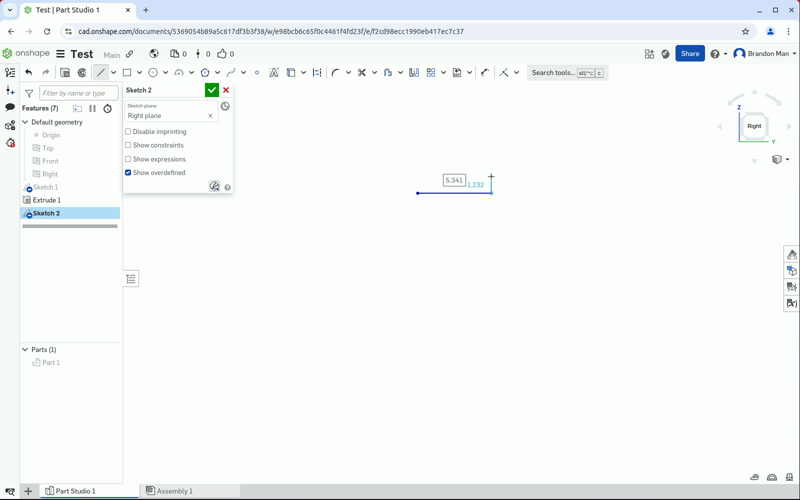
scroll(6)
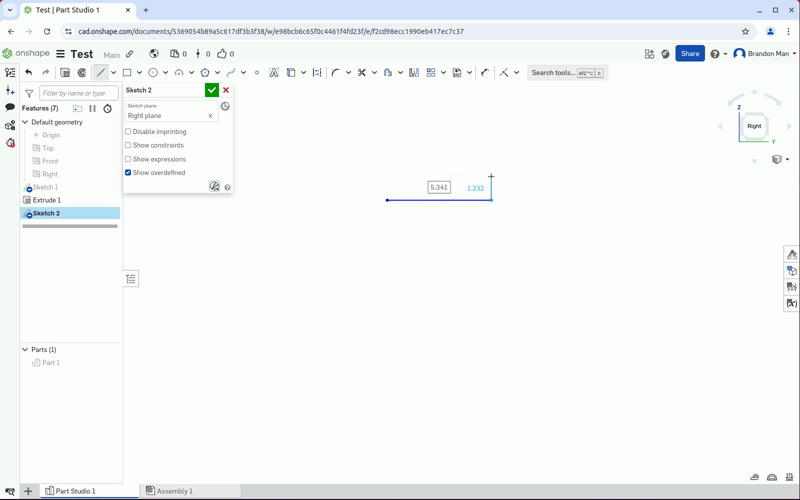
scroll(6)
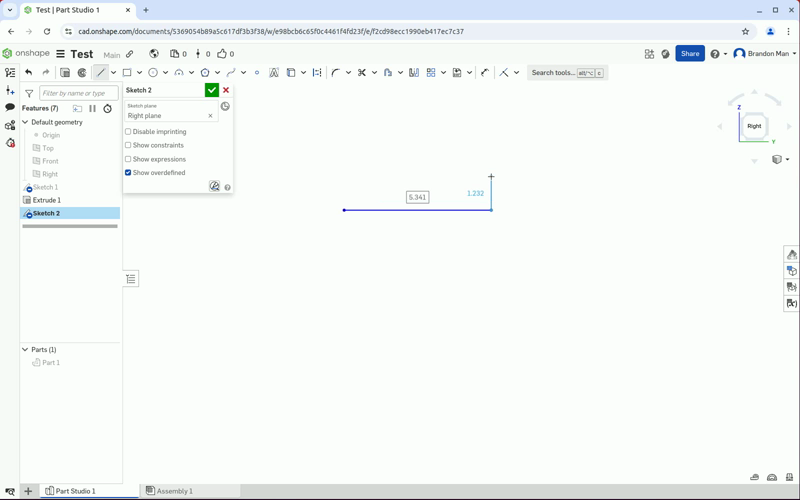
scroll(6)
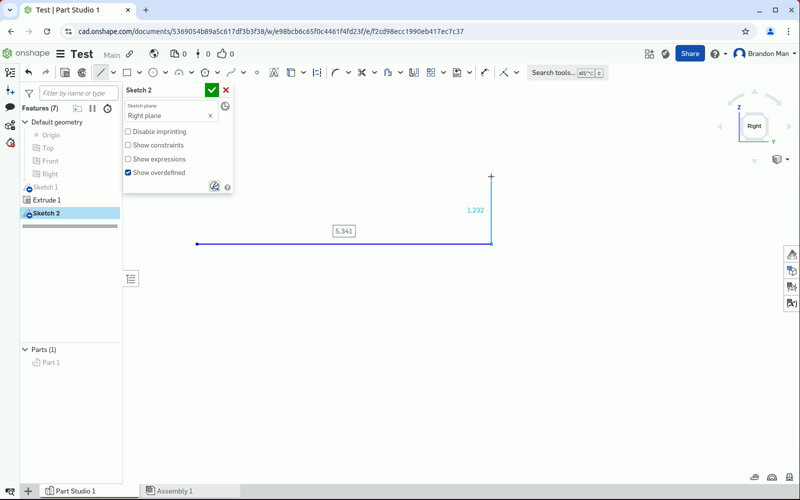
click(491, 176)
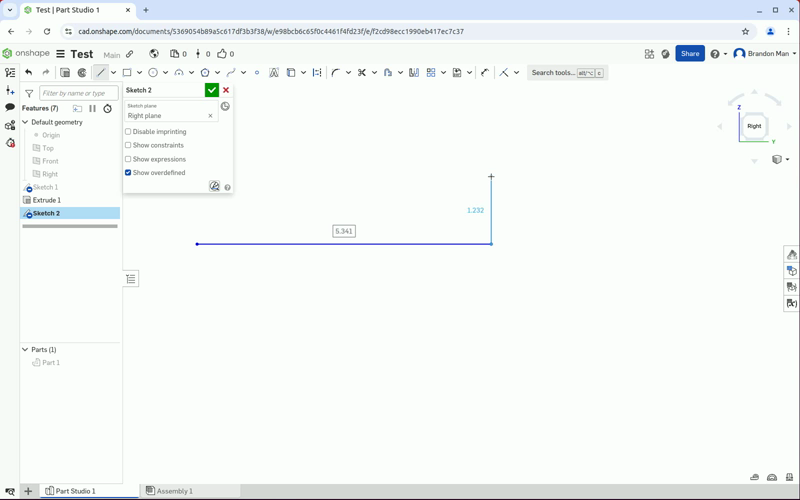
scroll(-6)
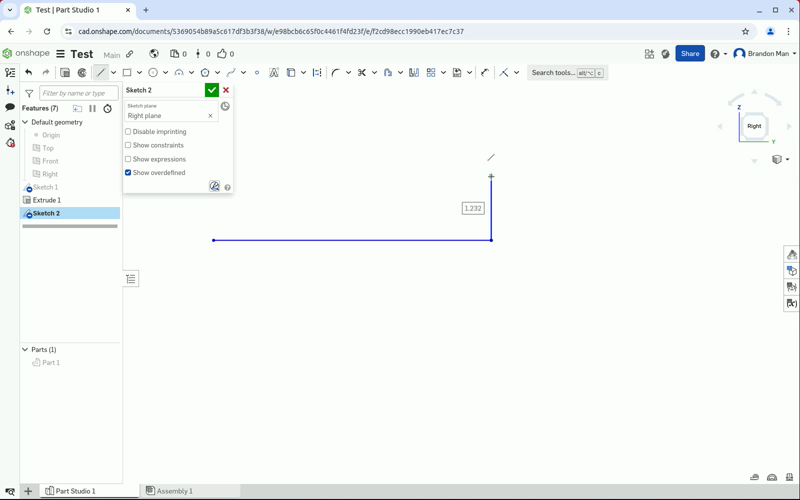
scroll(-6)
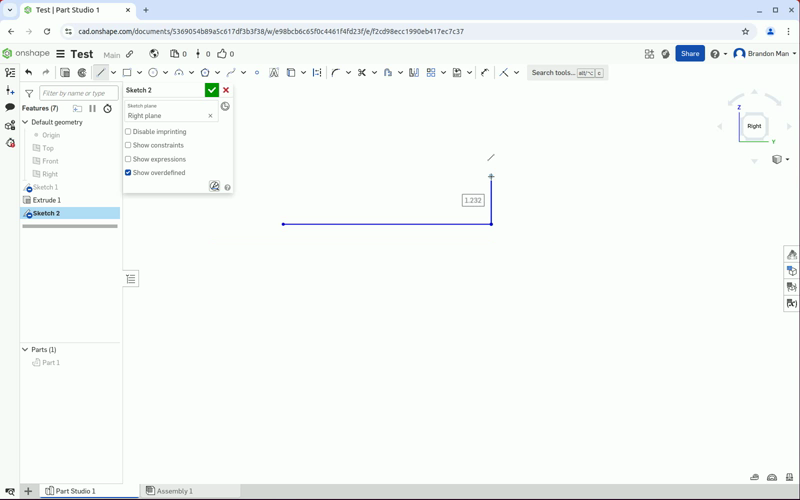
scroll(-6)
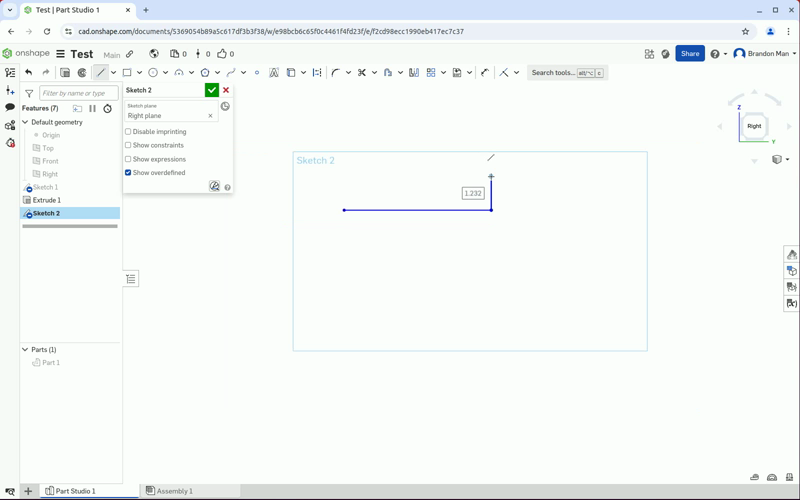
scroll(-6)
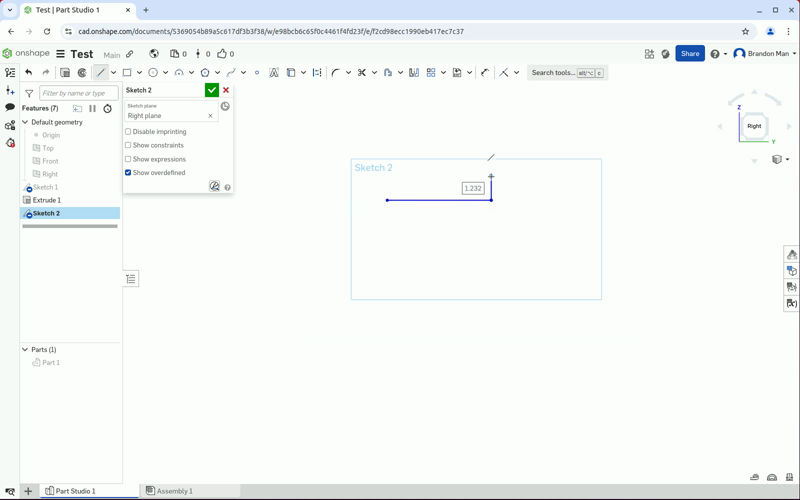
scroll(-6)
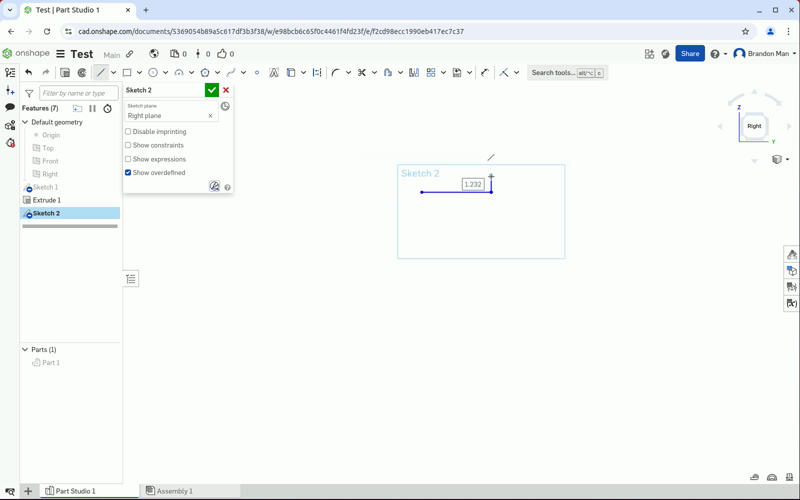
scroll(-6)
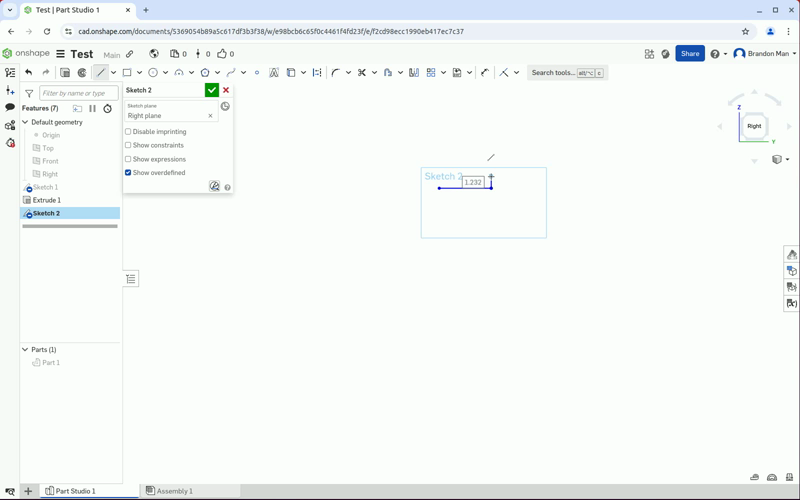
scroll(-6)
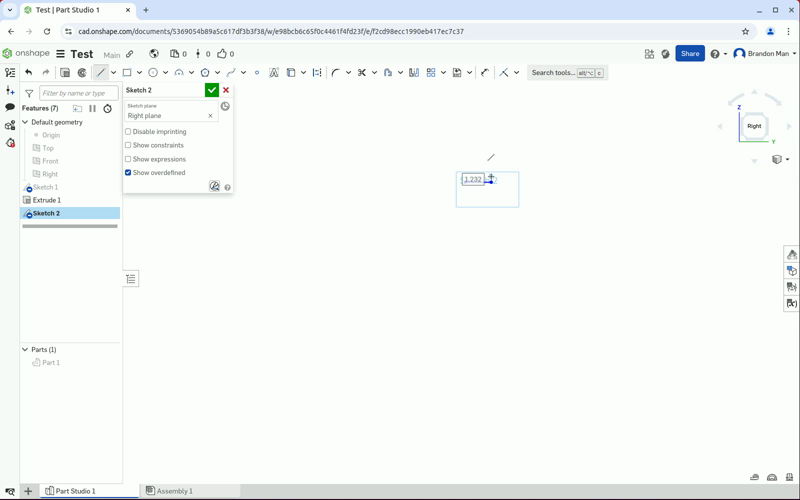
key_up(shift)
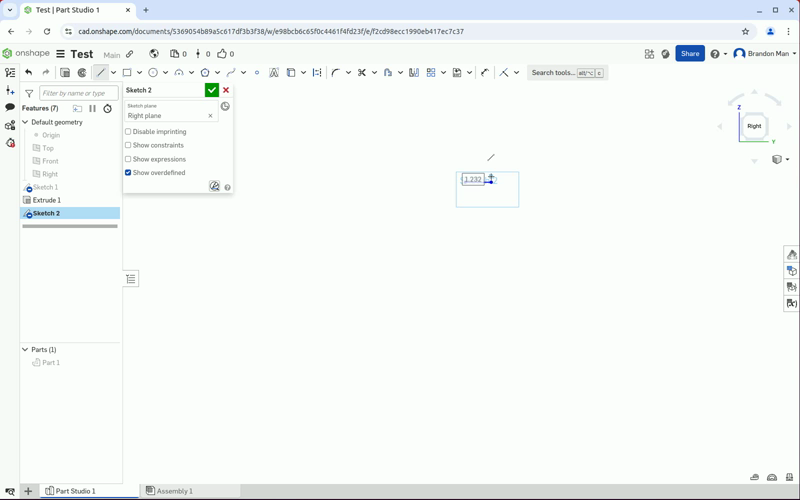
key_down(shift)
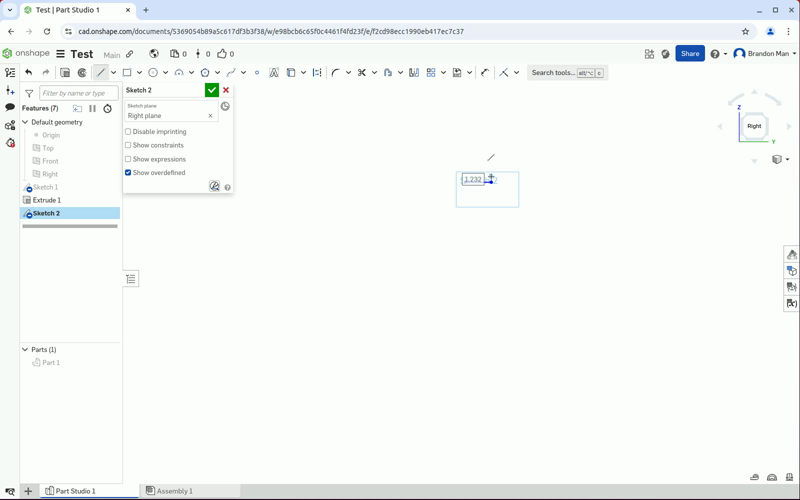
mouse_move(521, 176)
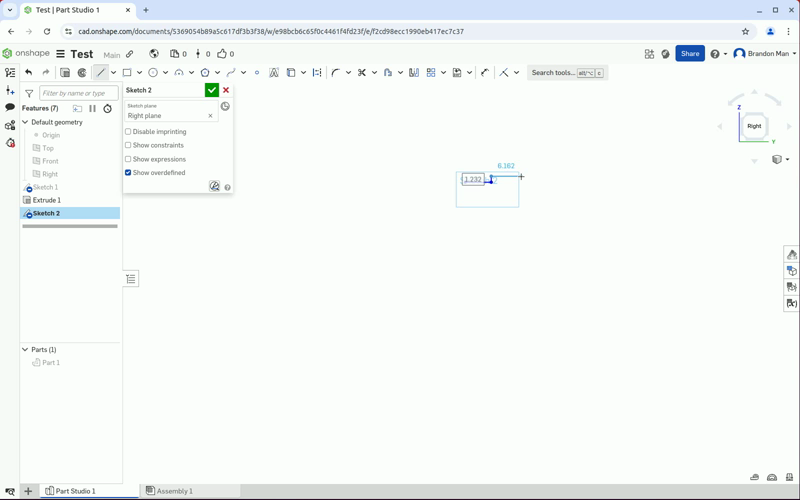
mouse_move(465, 176)
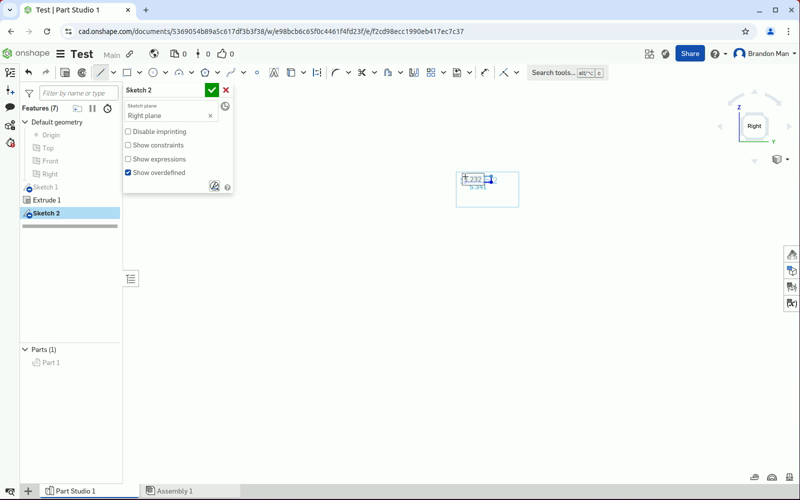
click(465, 176)
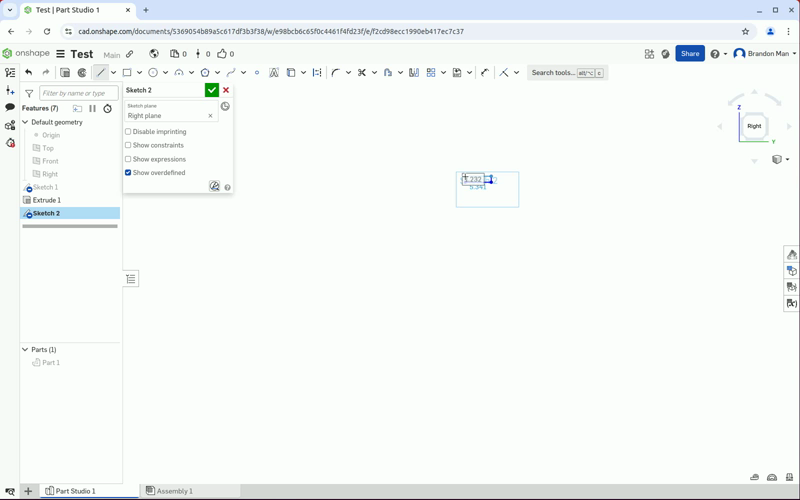
key_up(shift)
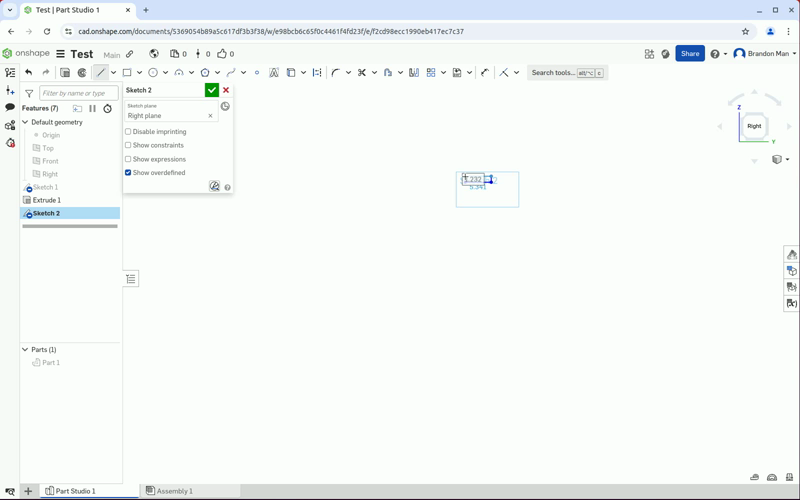
mouse_move(495, 176)
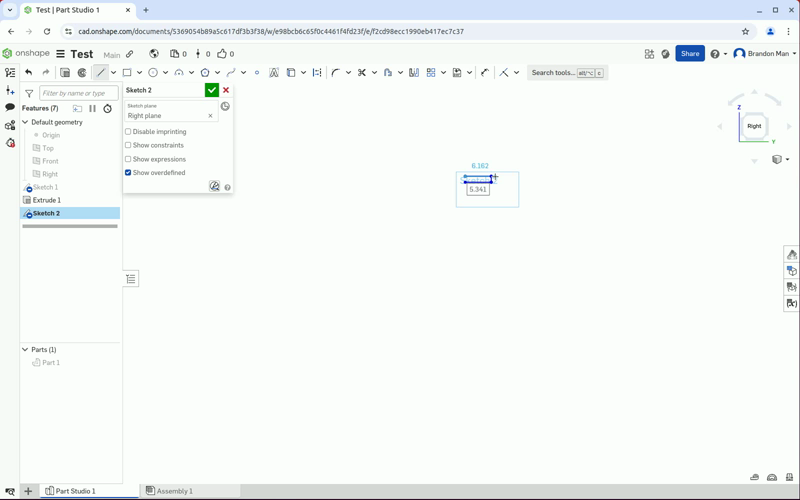
key_down(shift)
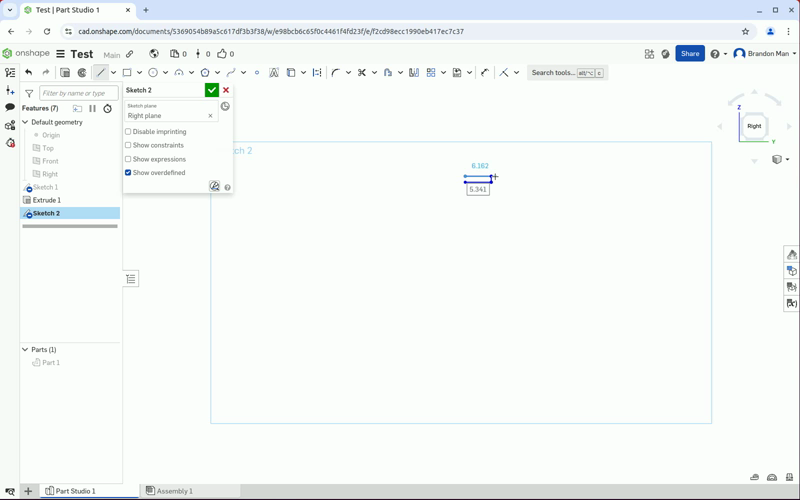
mouse_move(465, 182)
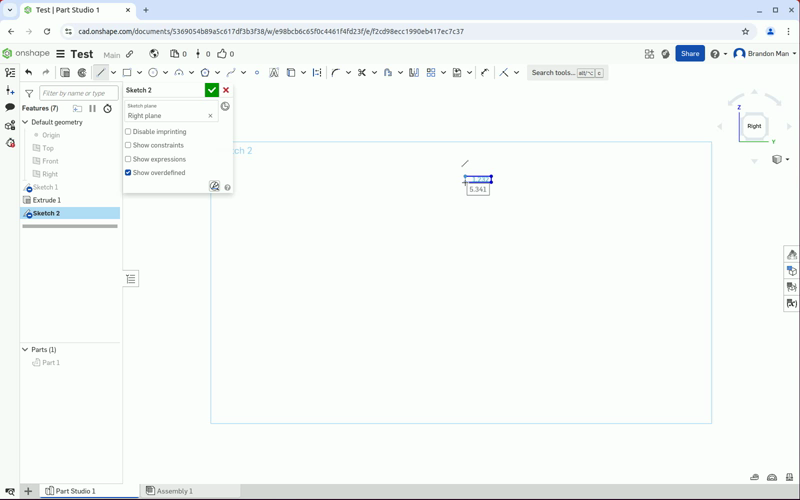
scroll(6)
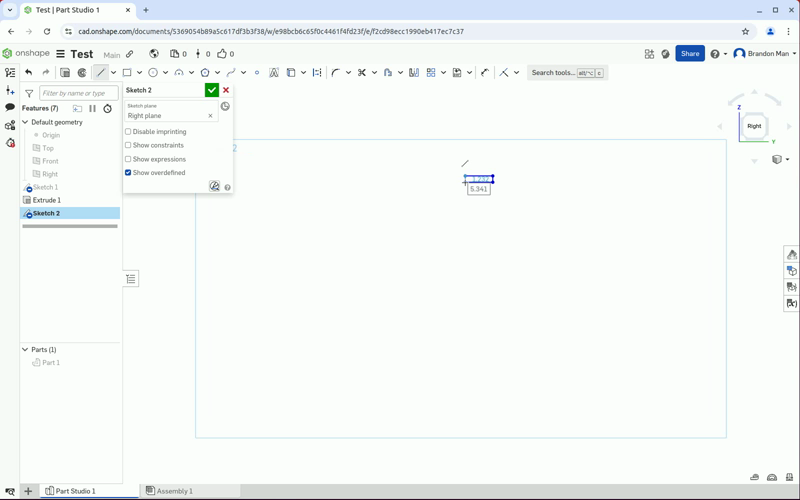
scroll(6)
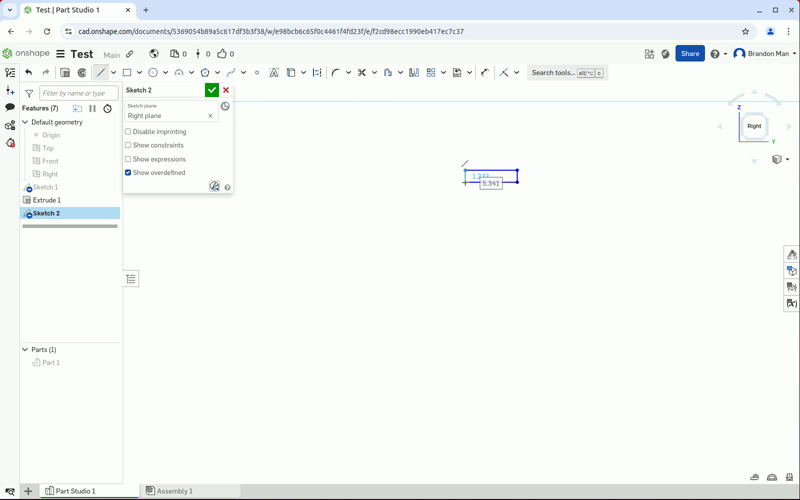
scroll(6)
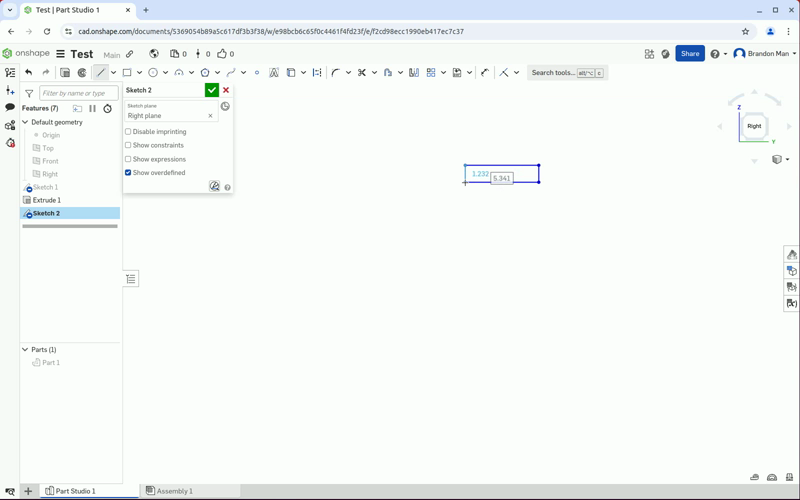
scroll(6)
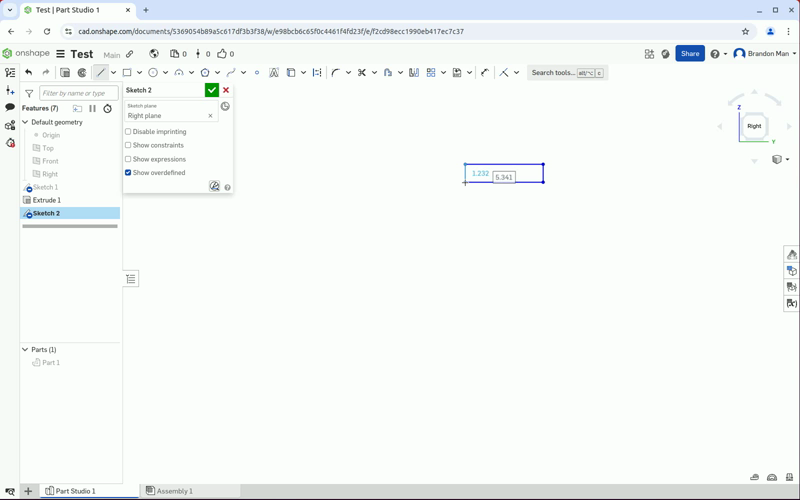
scroll(6)
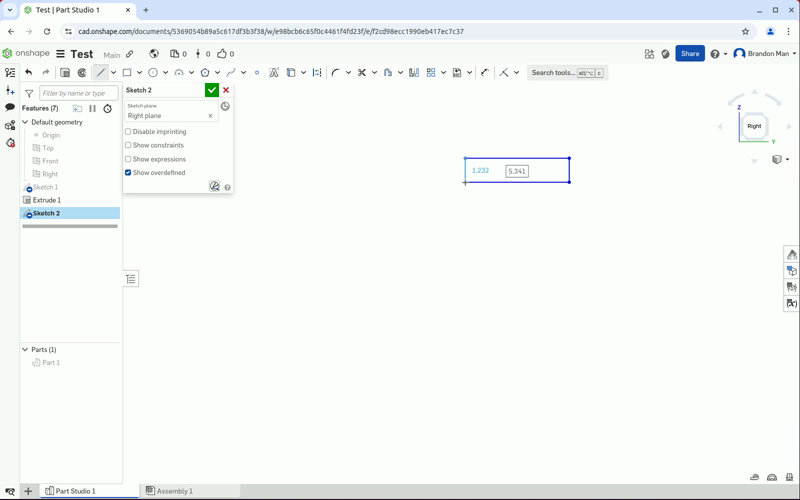
scroll(6)
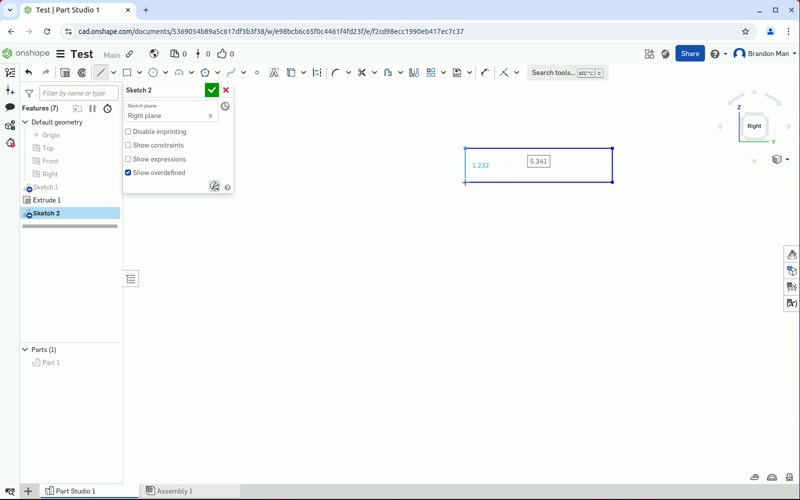
scroll(6)
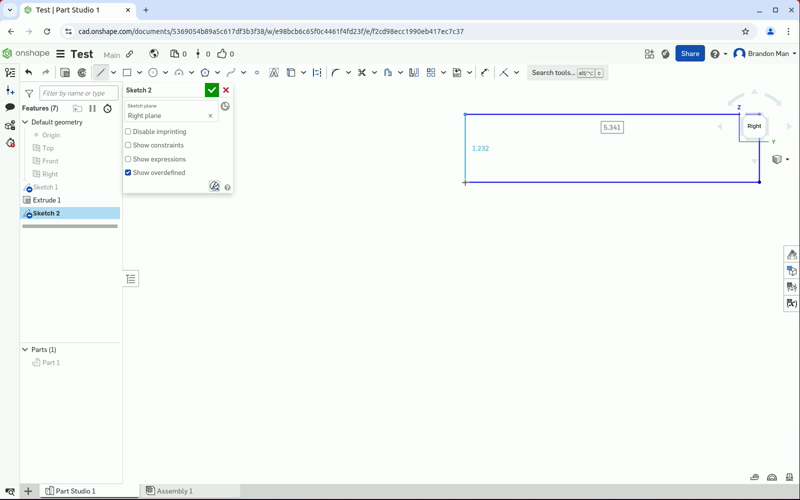
key_up(shift)
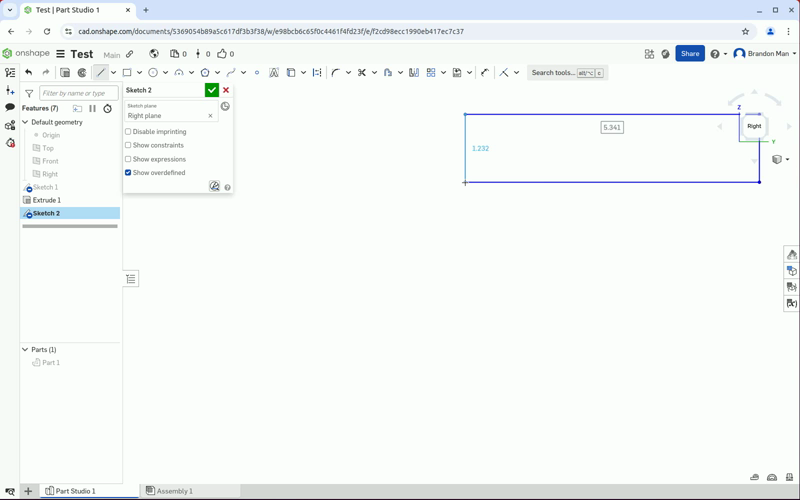
click(465, 182)
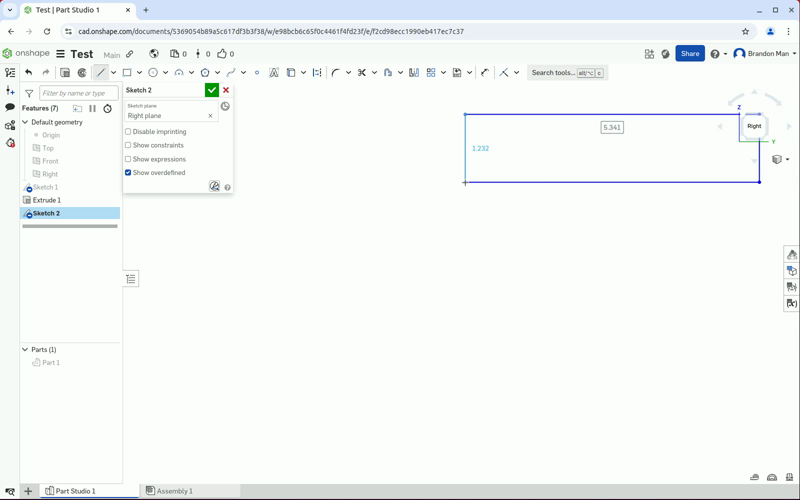
scroll(-6)
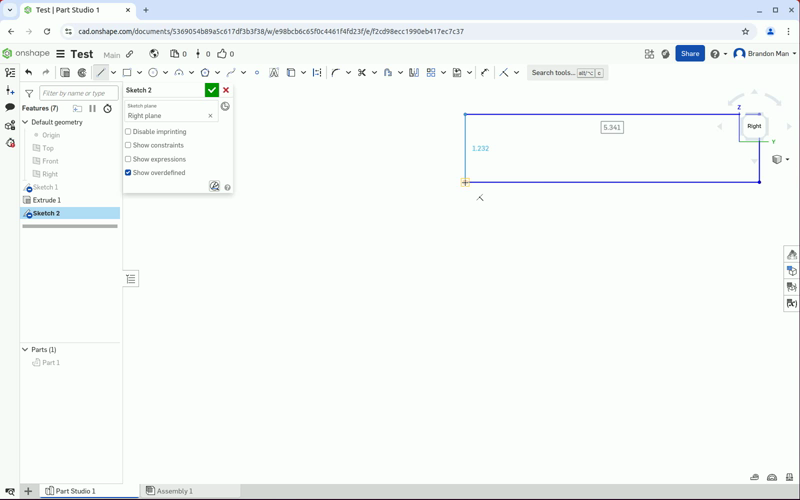
scroll(-6)
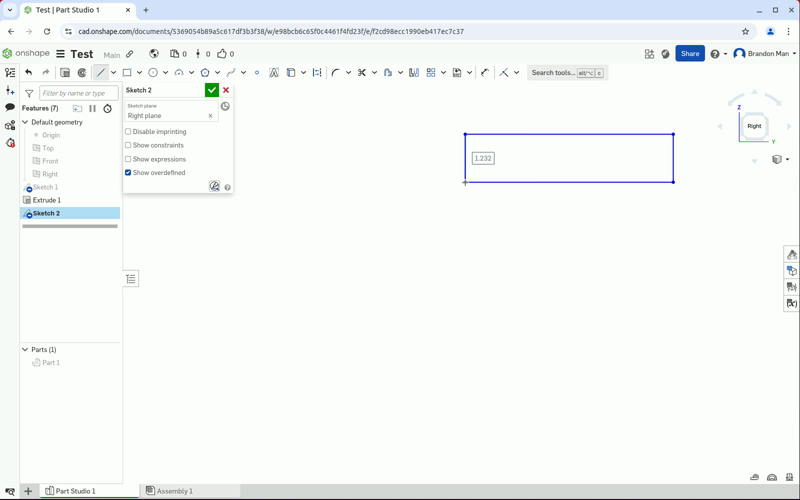
scroll(-6)
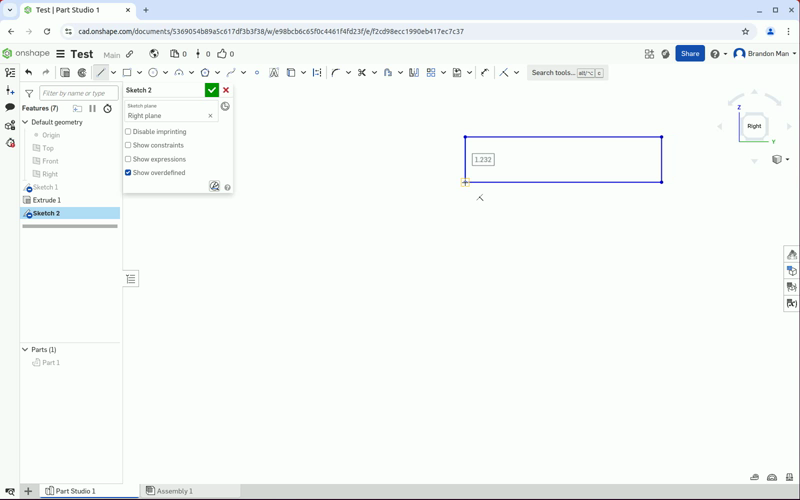
scroll(-6)
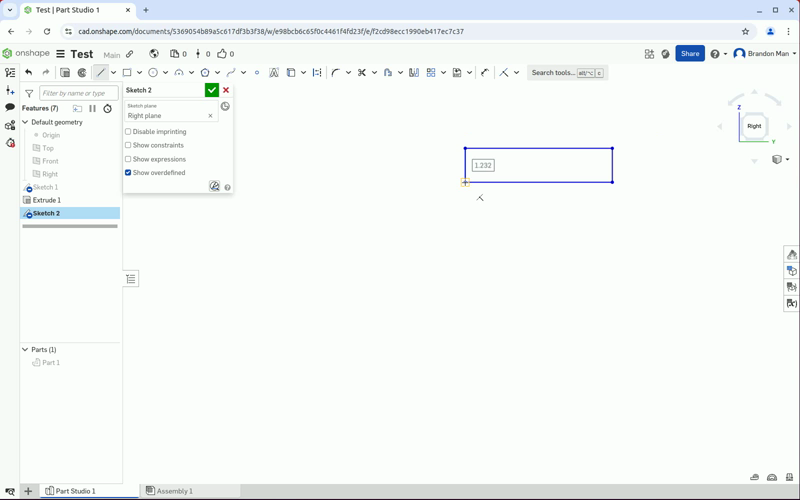
scroll(-6)
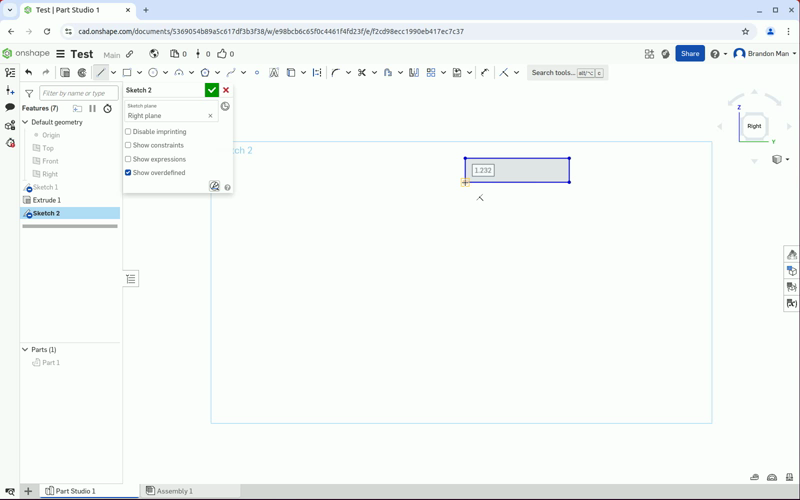
scroll(-6)
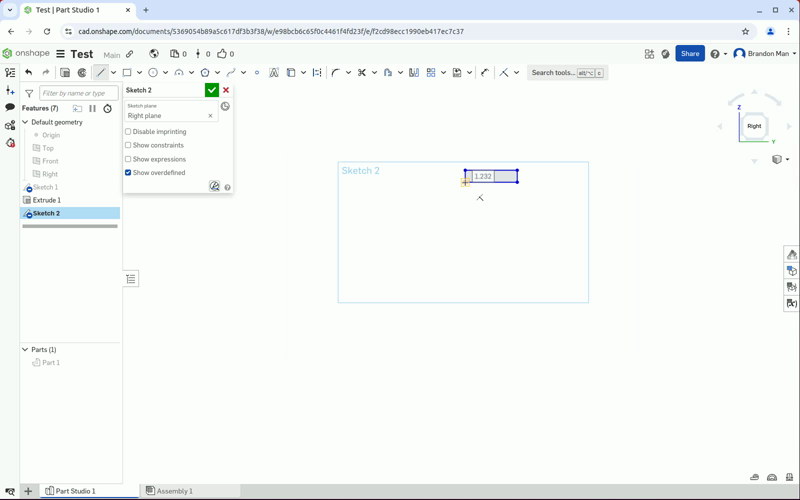
scroll(-6)
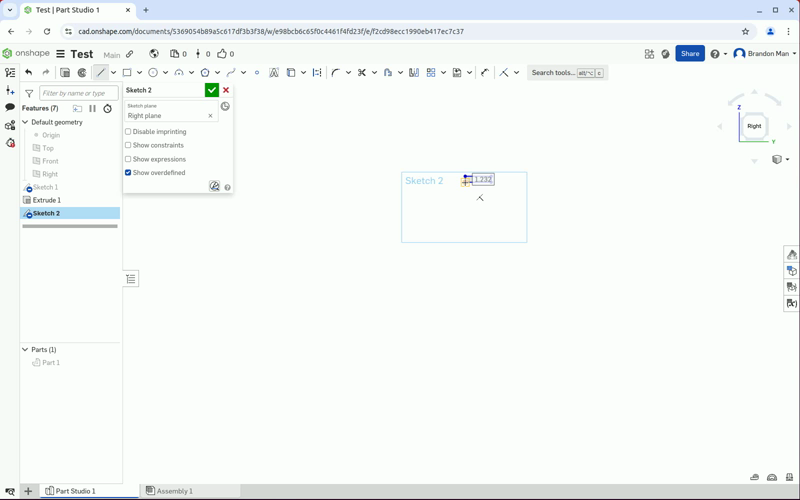
key(esc)
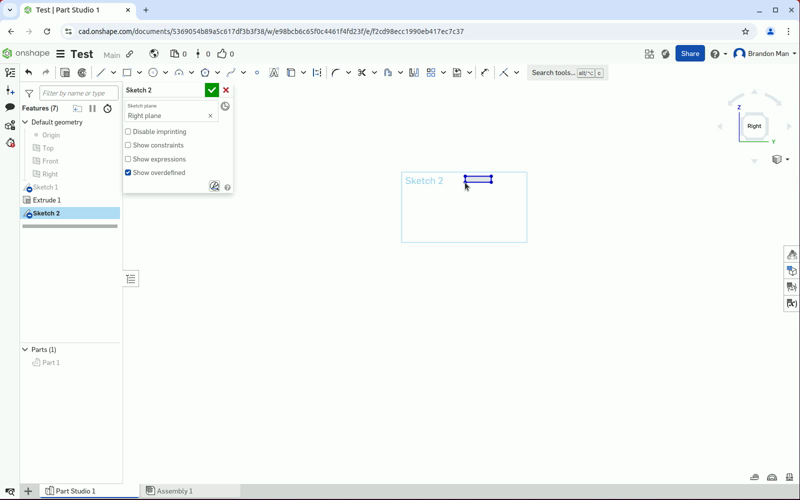
key(l)
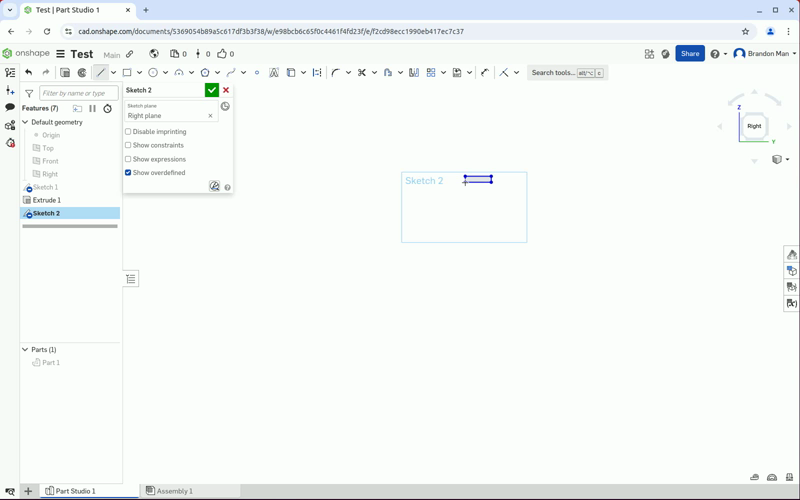
key_down(shift)
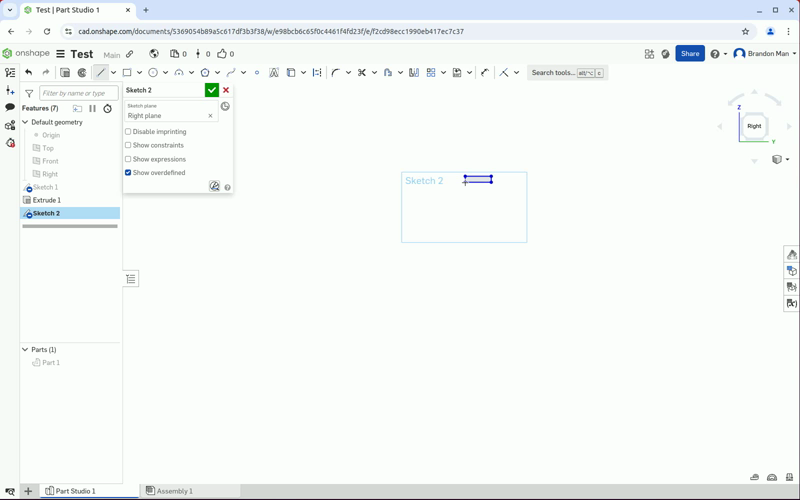
mouse_move(466, 180)
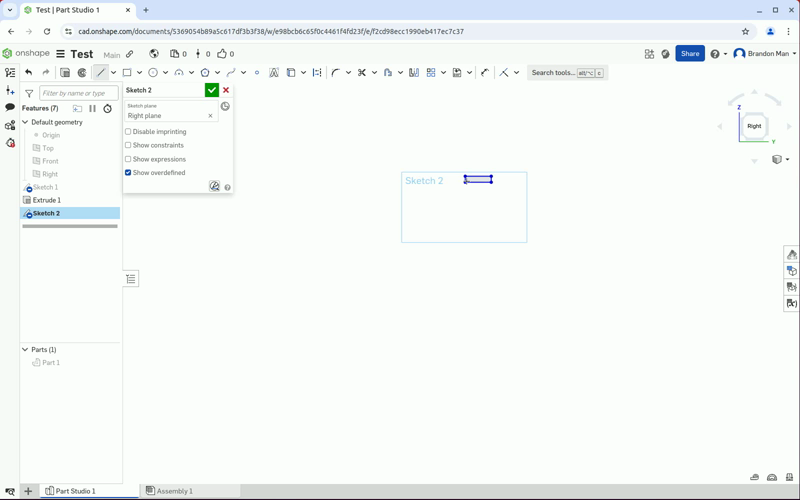
scroll(6)
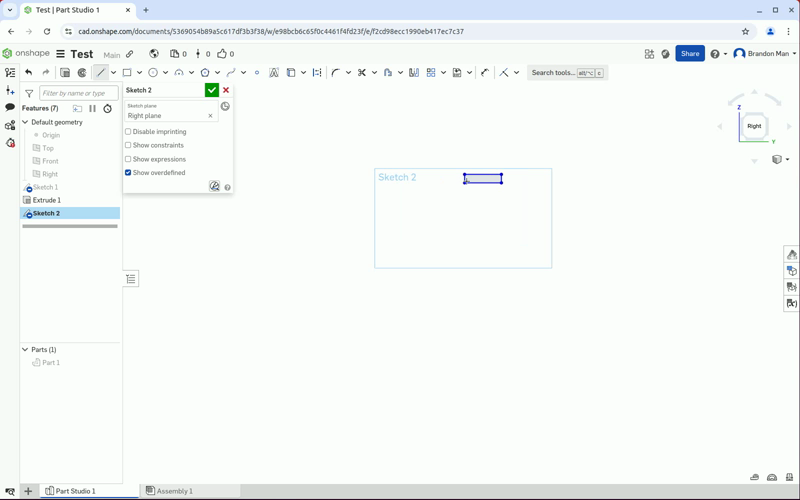
scroll(6)
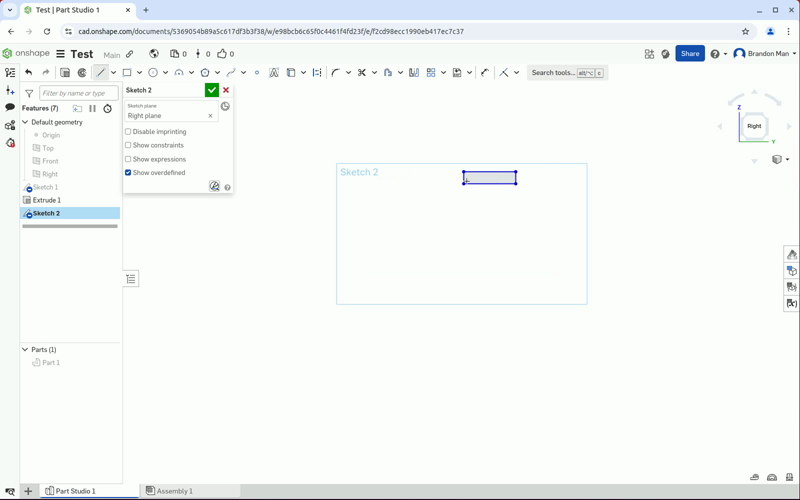
scroll(6)
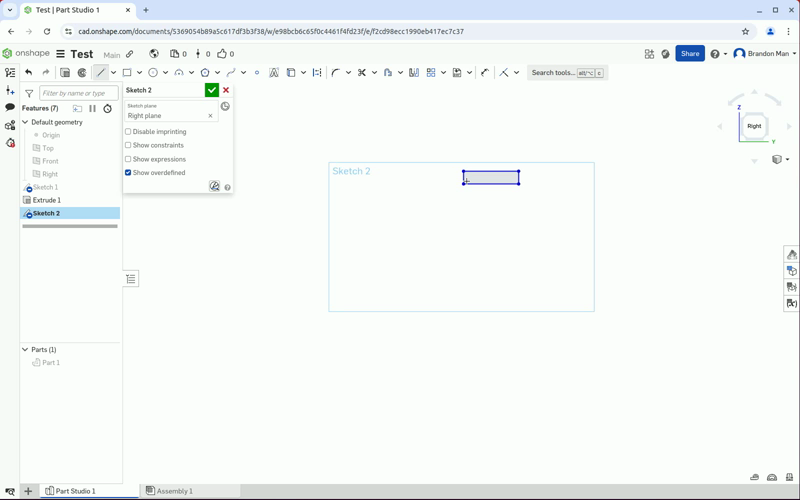
scroll(6)
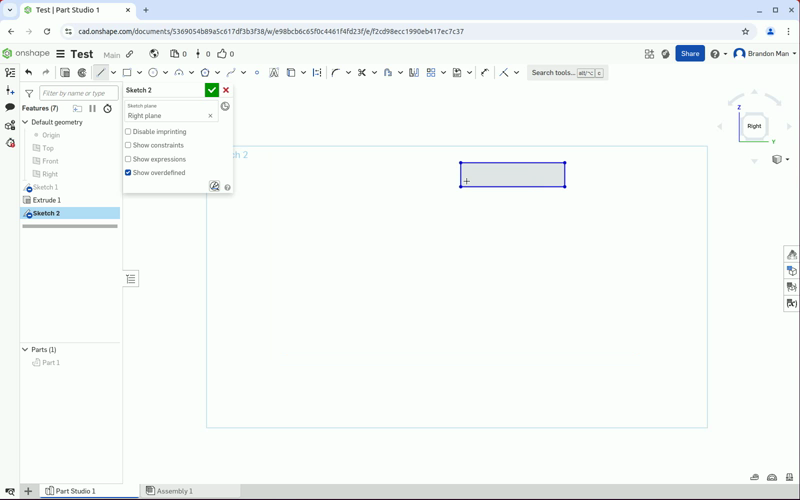
scroll(6)
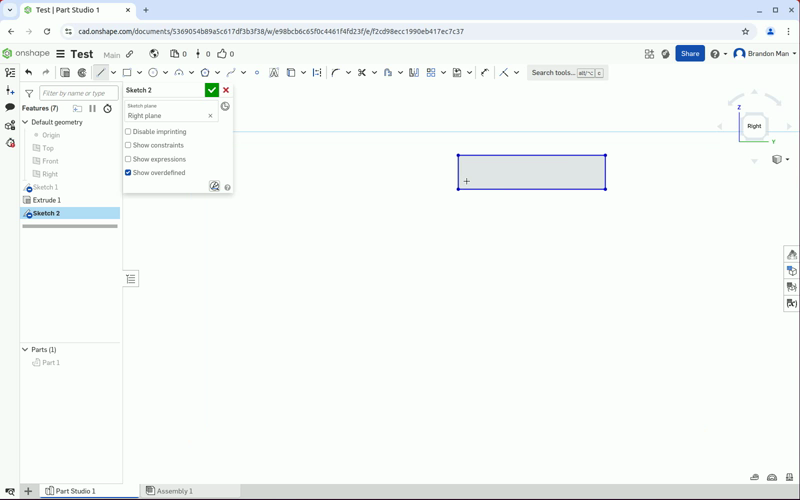
scroll(6)
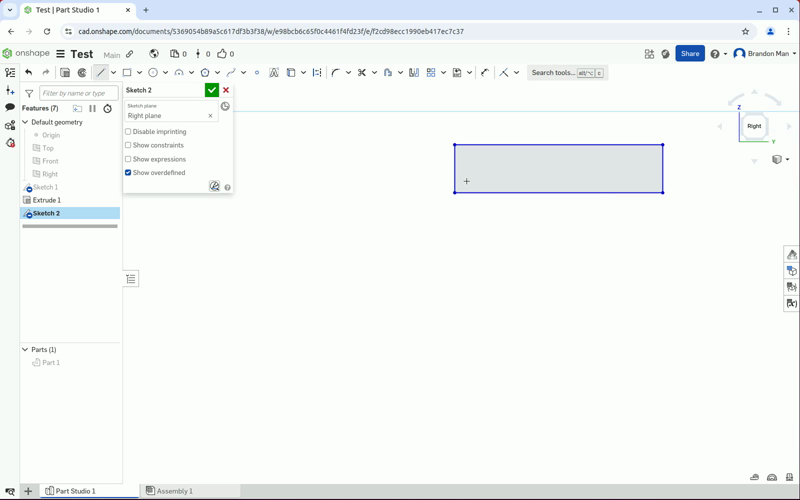
scroll(6)
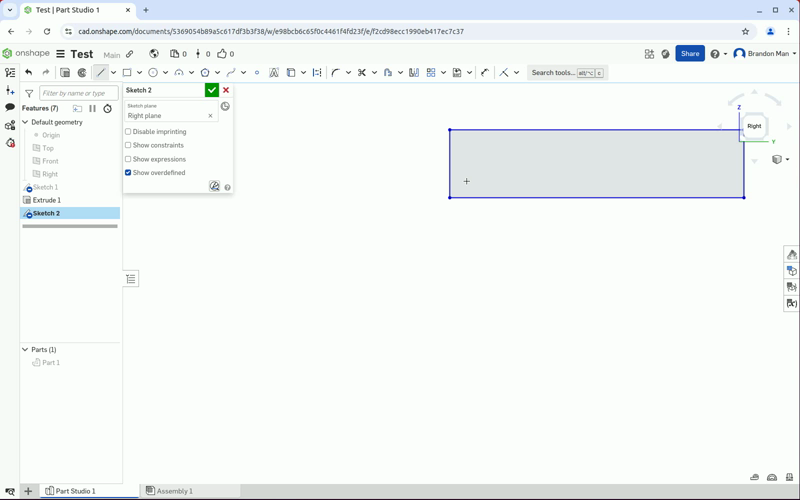
click(466, 180)
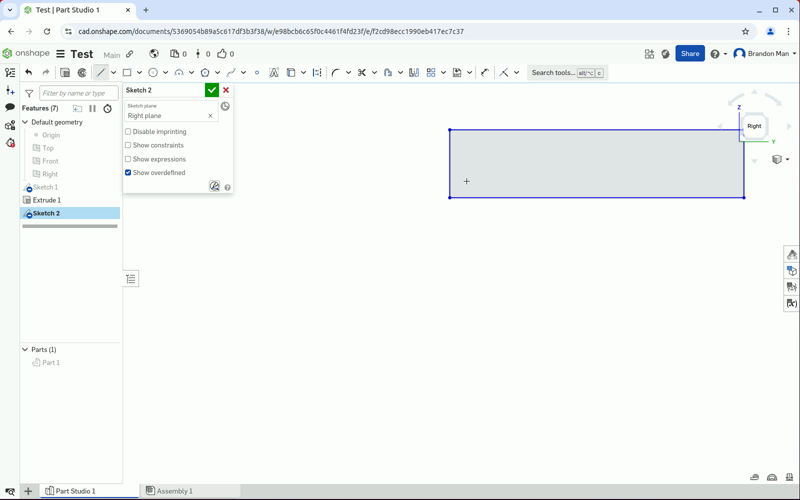
scroll(-6)
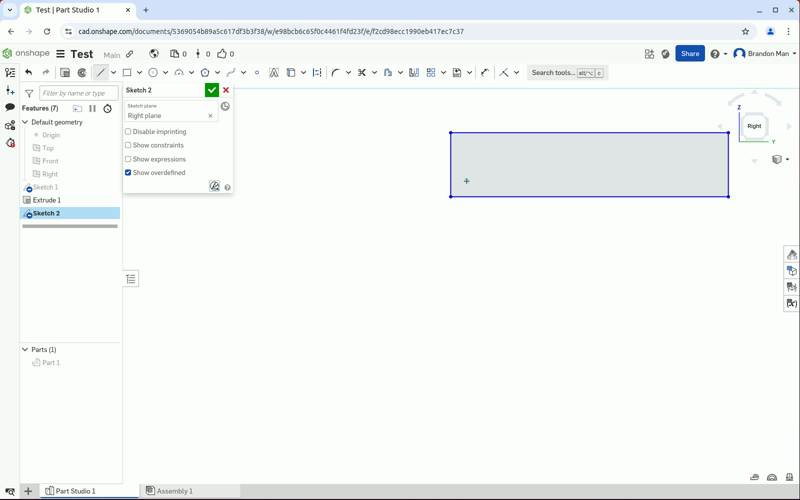
scroll(-6)
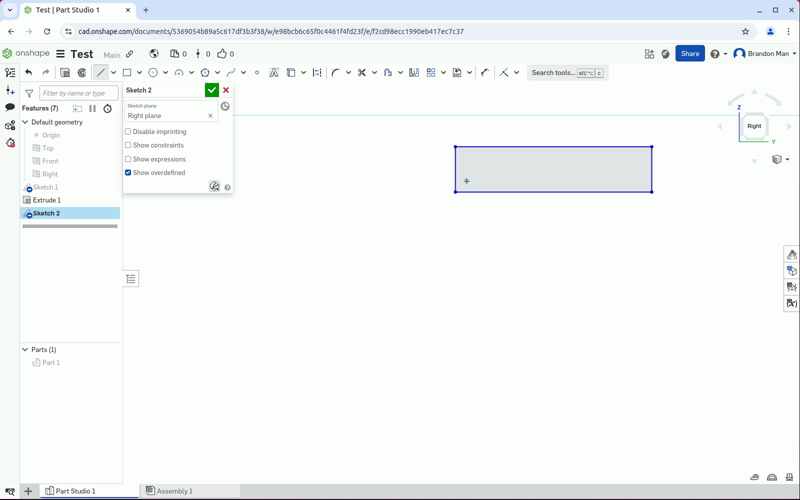
scroll(-6)
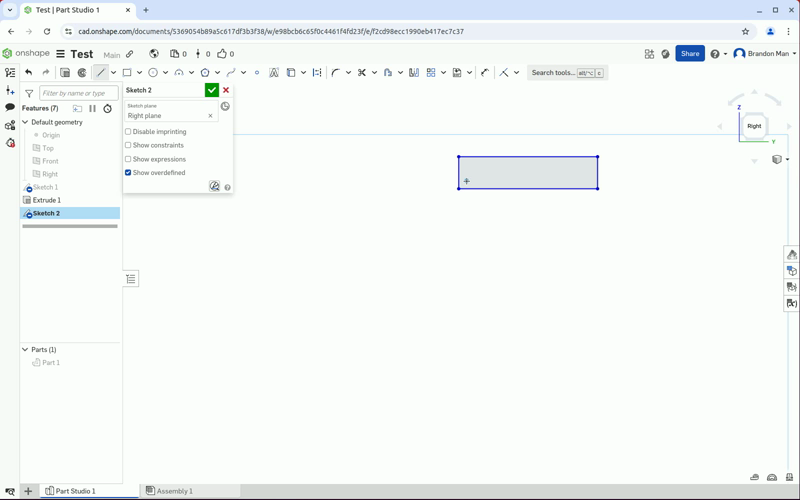
scroll(-6)
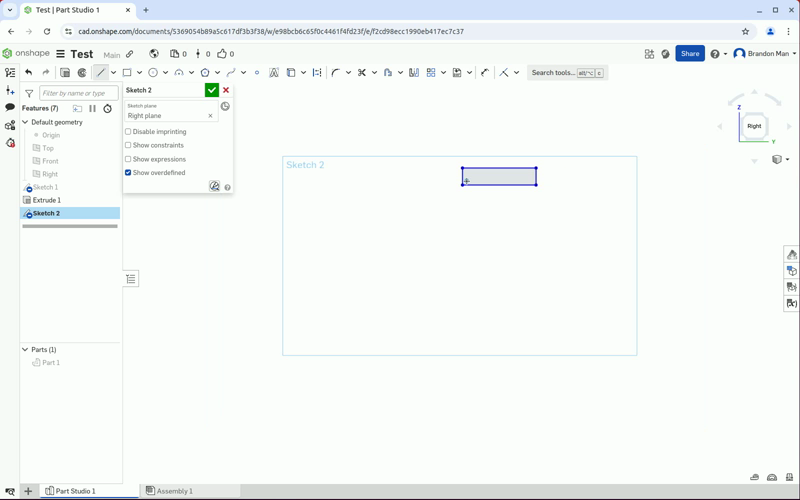
scroll(-6)
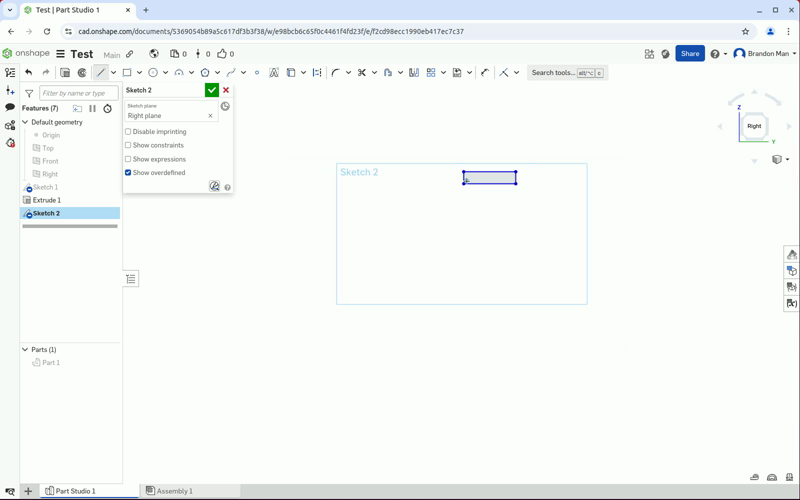
scroll(-6)
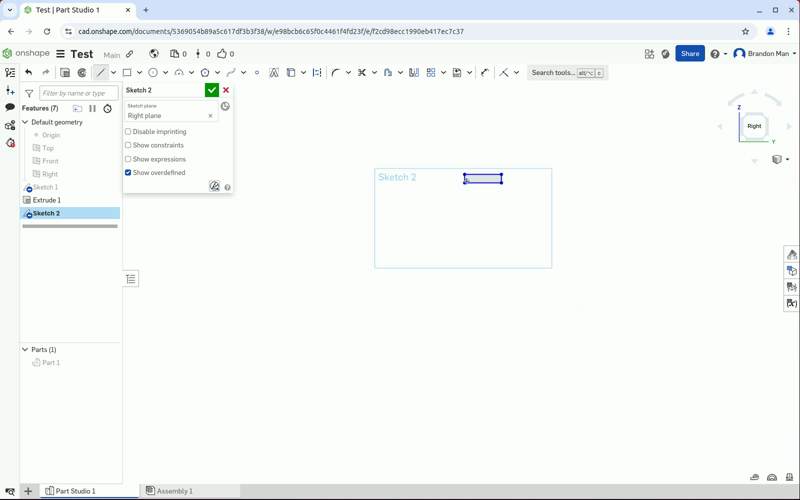
scroll(-6)
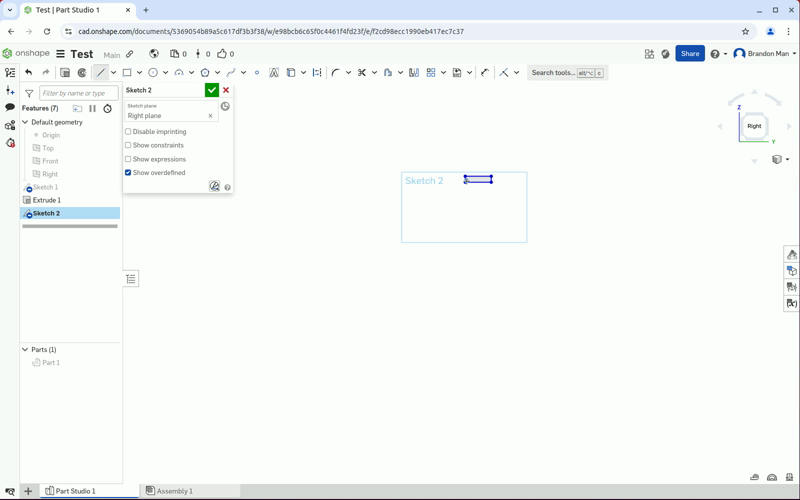
key_up(shift)
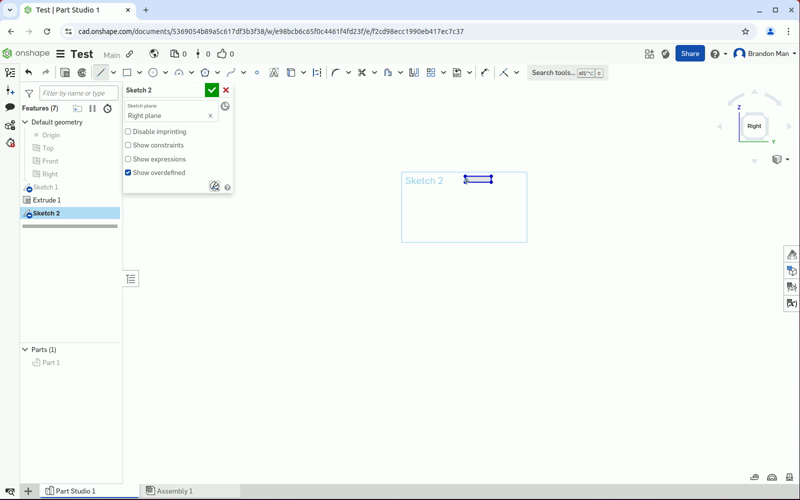
key_down(shift)
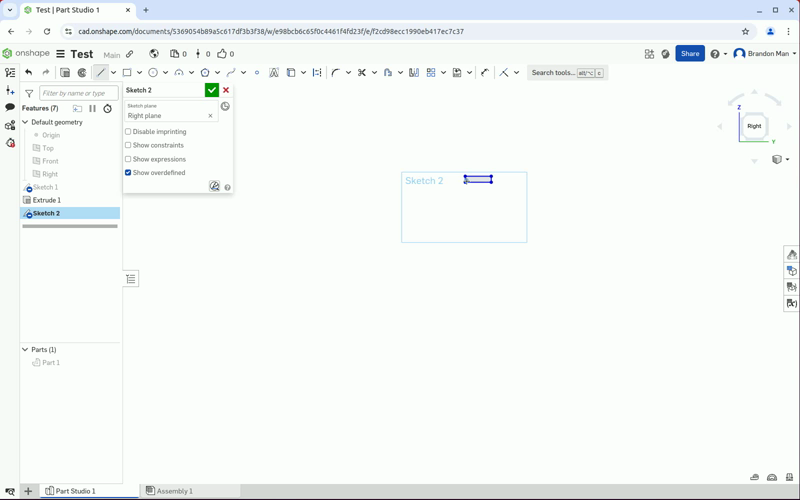
mouse_move(496, 180)
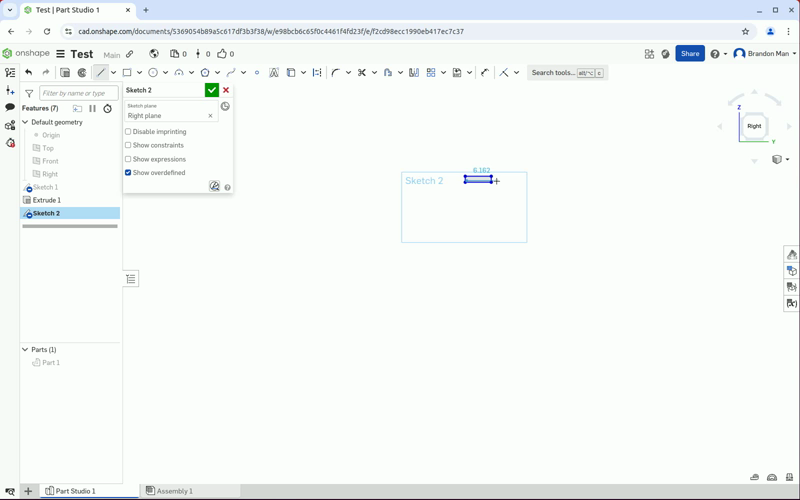
mouse_move(489, 180)
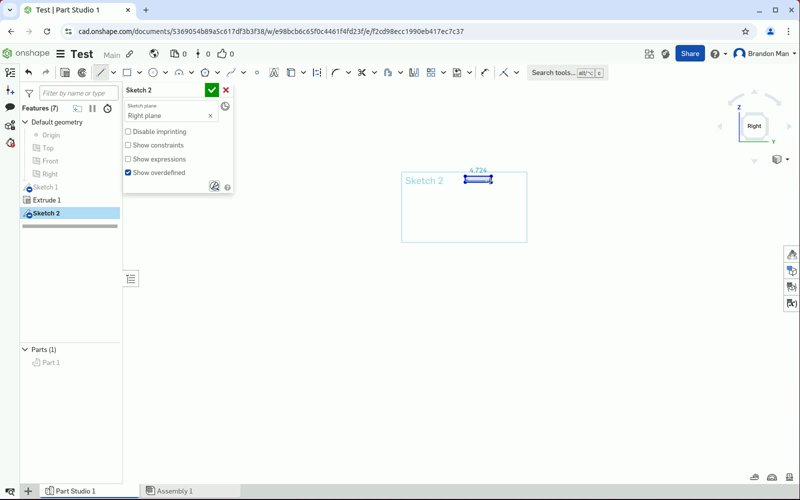
scroll(6)
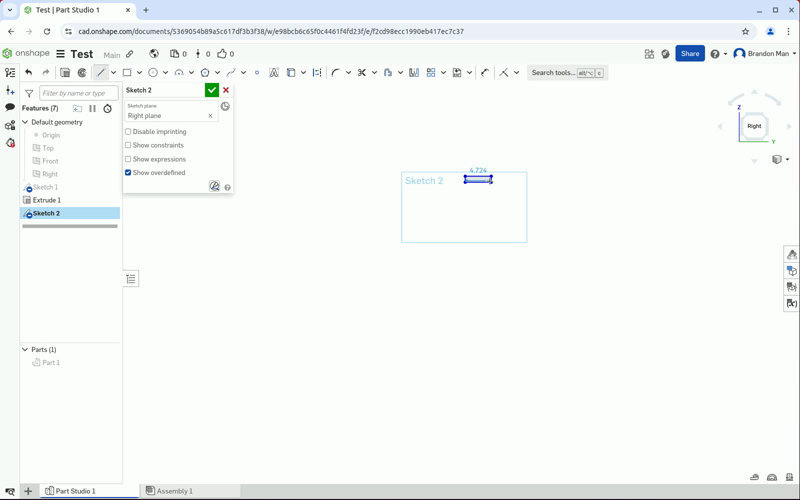
scroll(6)
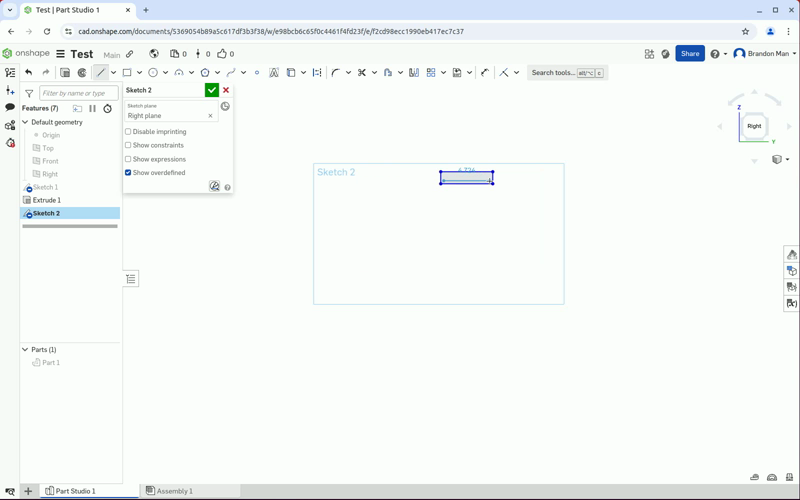
scroll(6)
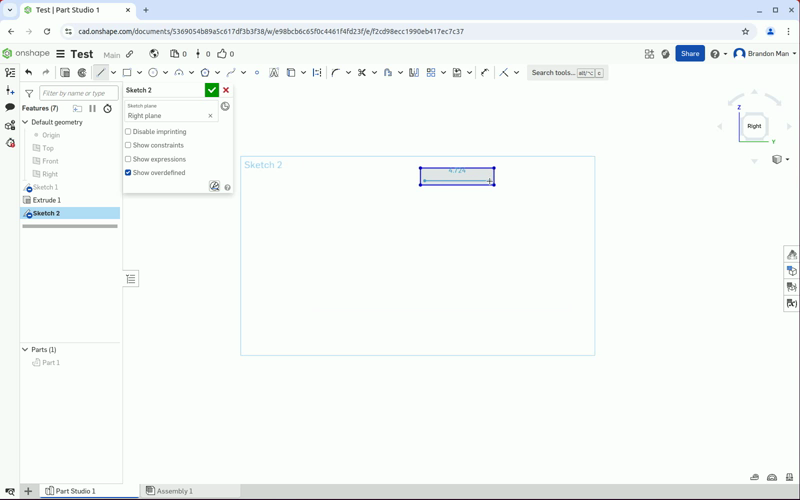
scroll(6)
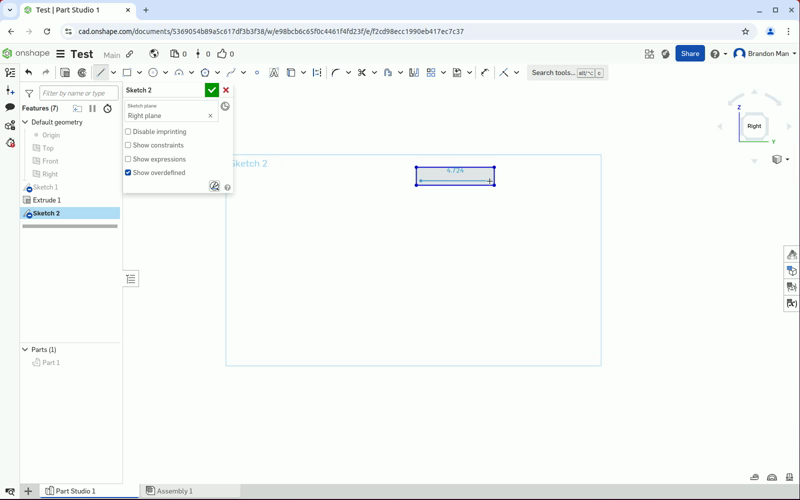
scroll(6)
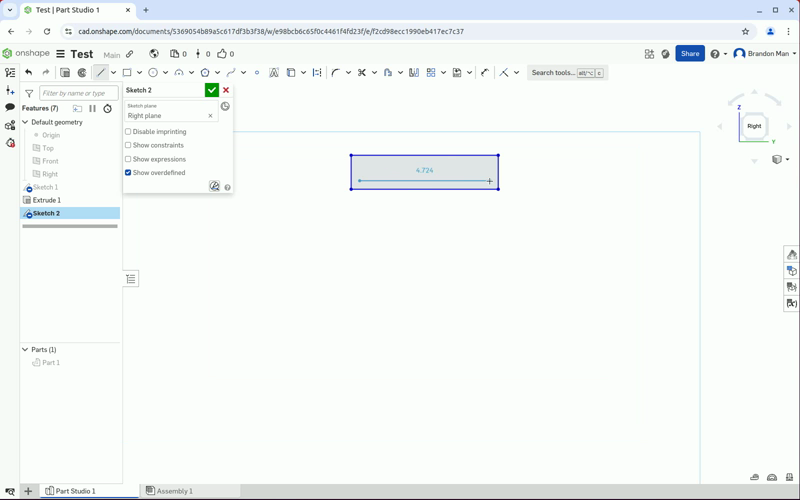
scroll(6)
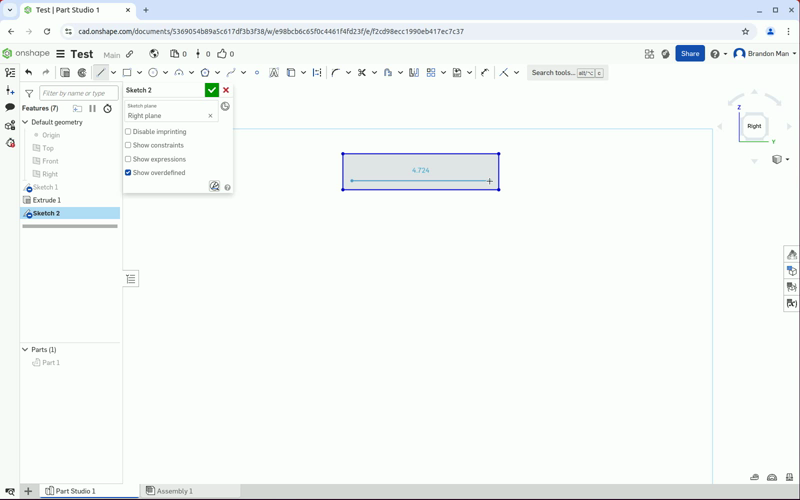
scroll(6)
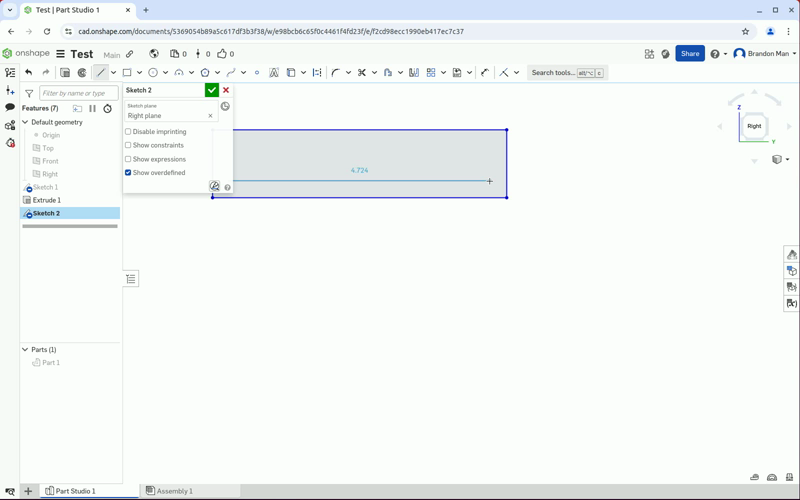
click(489, 180)
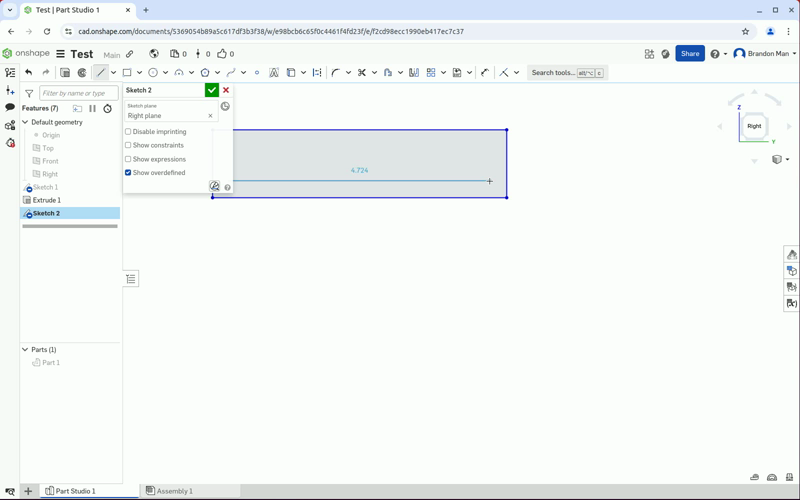
scroll(-6)
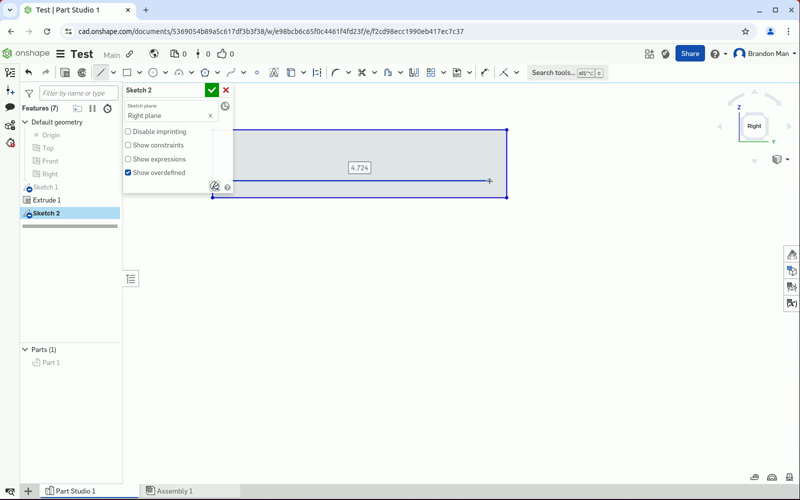
scroll(-6)
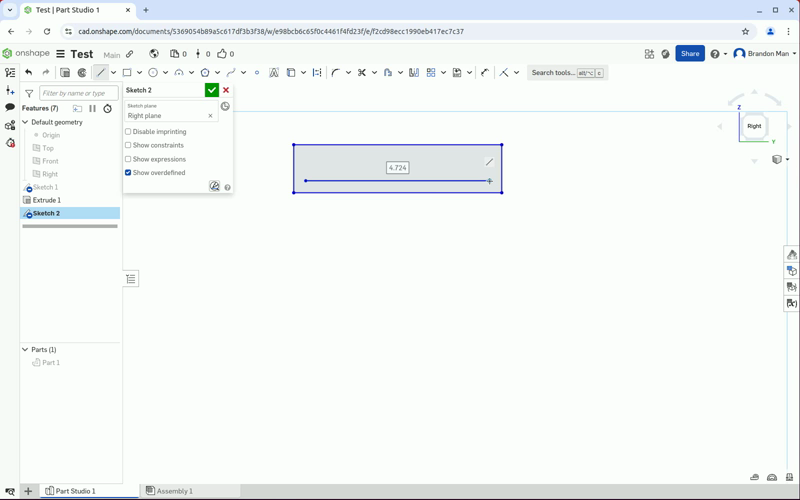
scroll(-6)
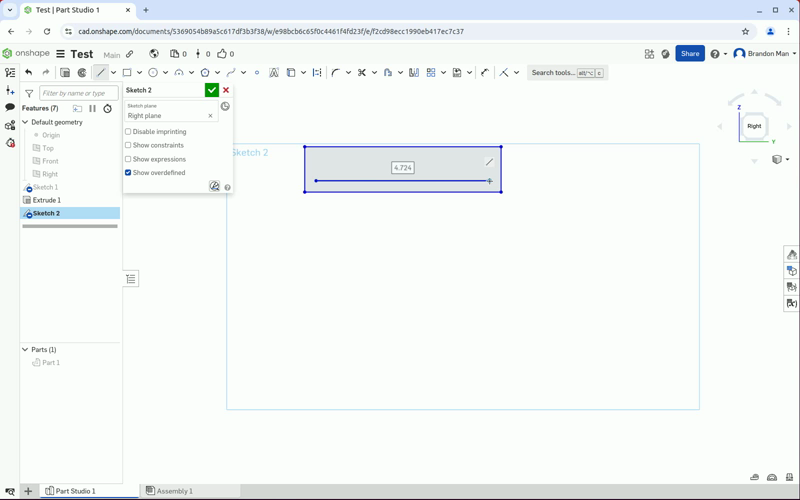
scroll(-6)
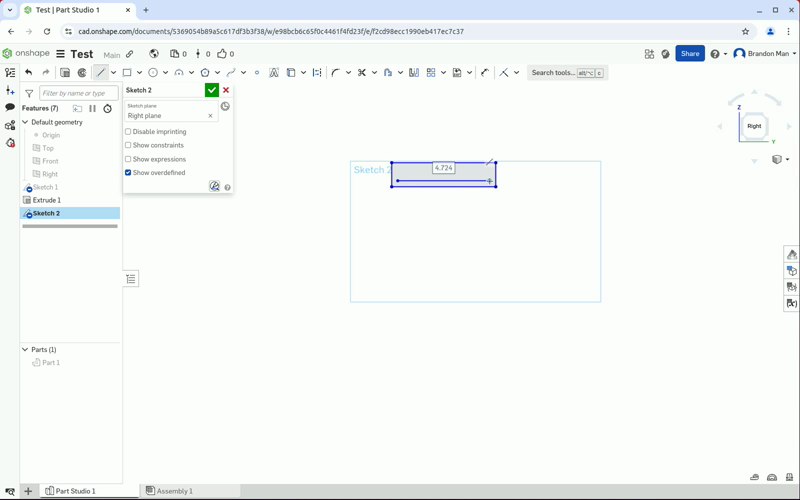
scroll(-6)
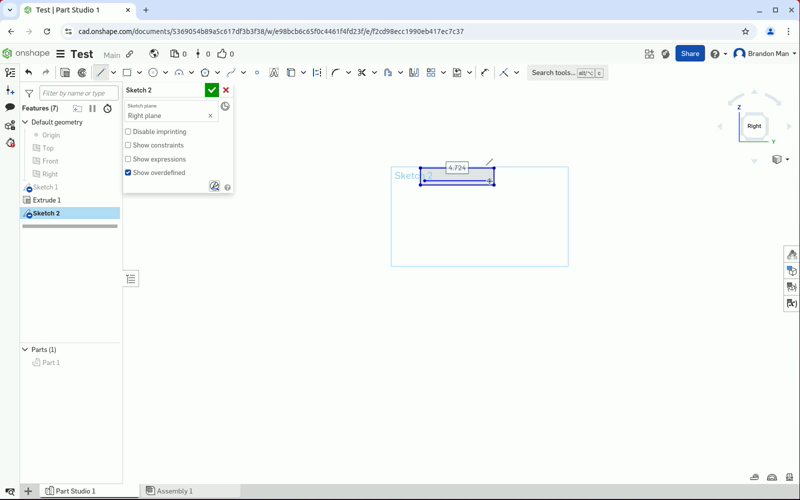
scroll(-6)
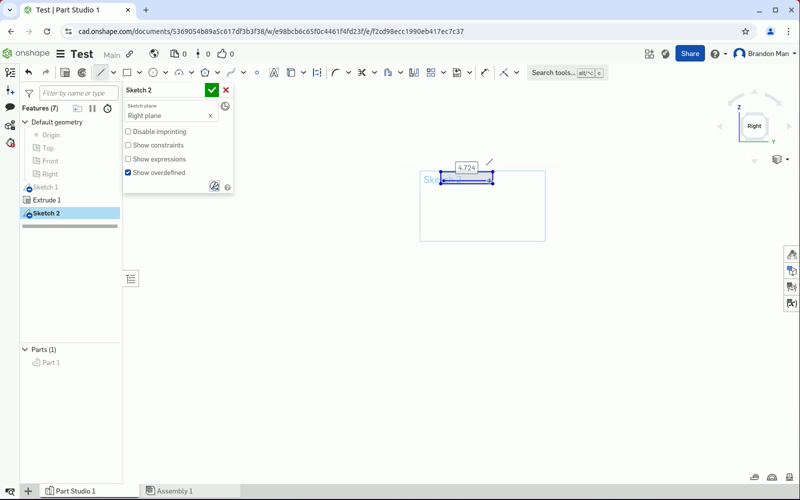
scroll(-6)
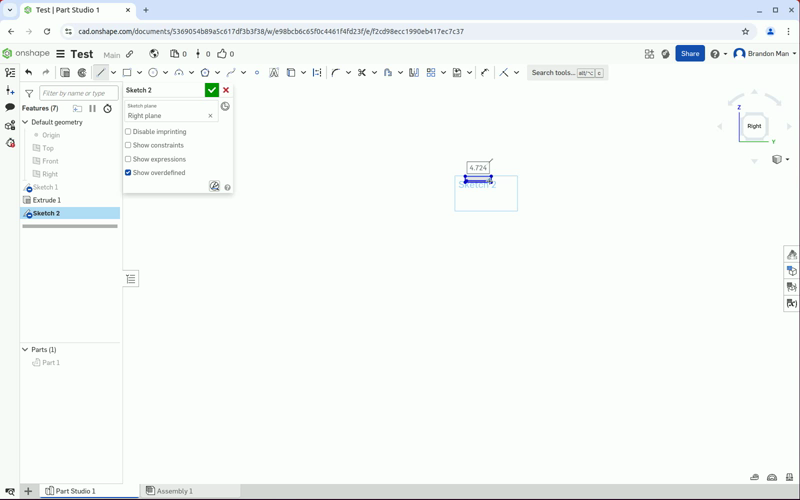
key_up(shift)
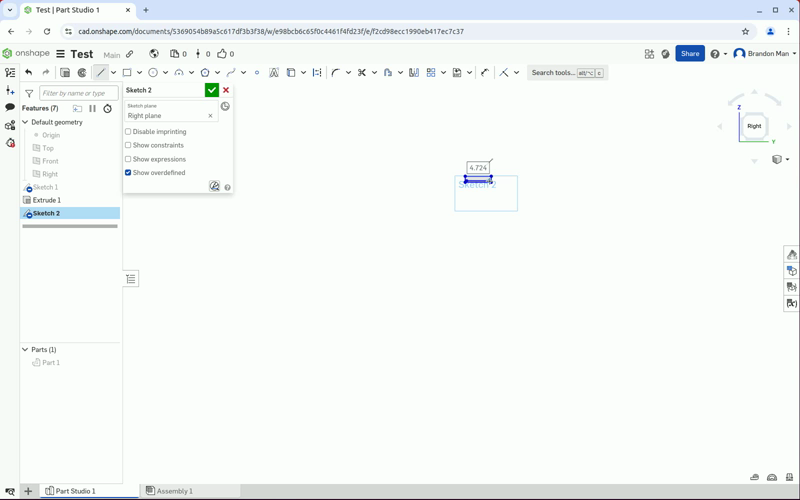
key_down(shift)
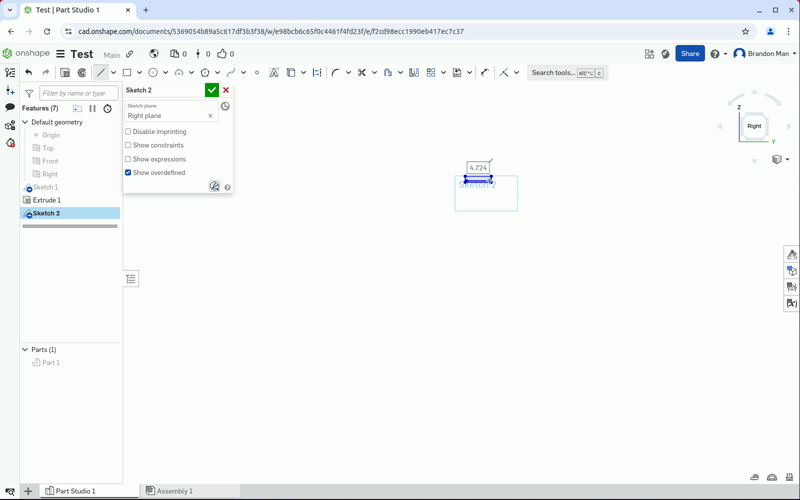
mouse_move(519, 180)
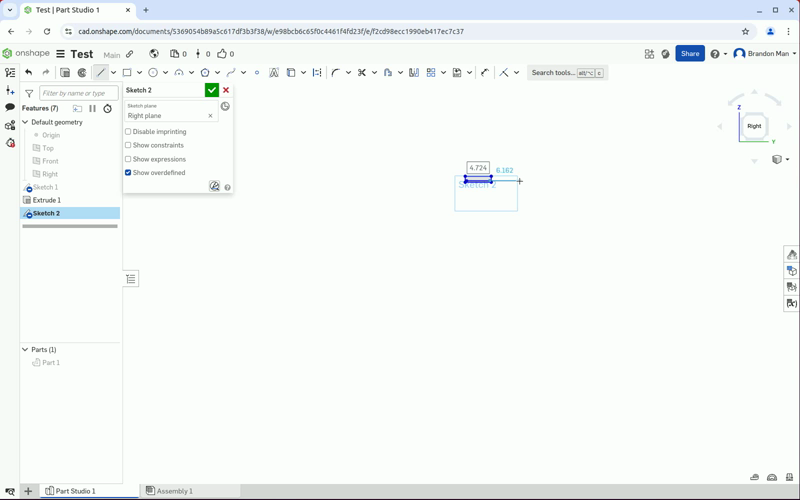
mouse_move(489, 177)
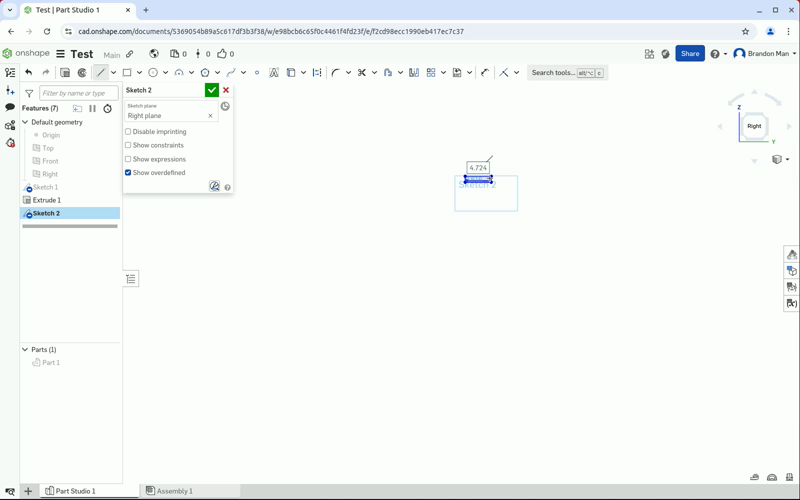
scroll(6)
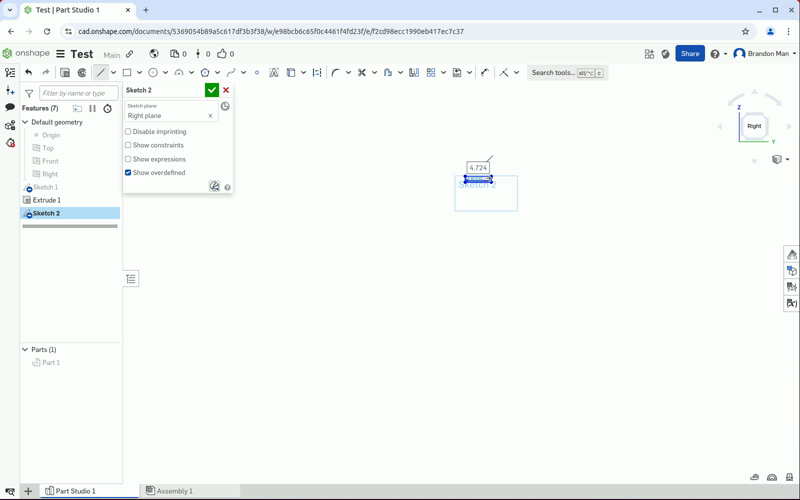
scroll(6)
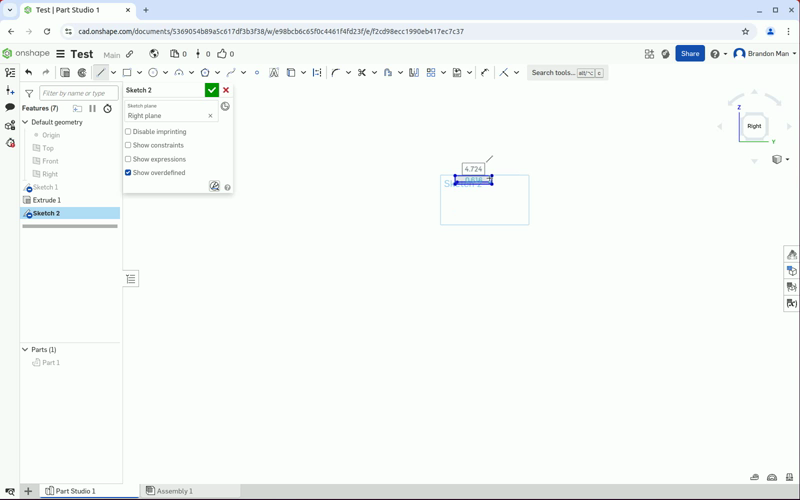
scroll(6)
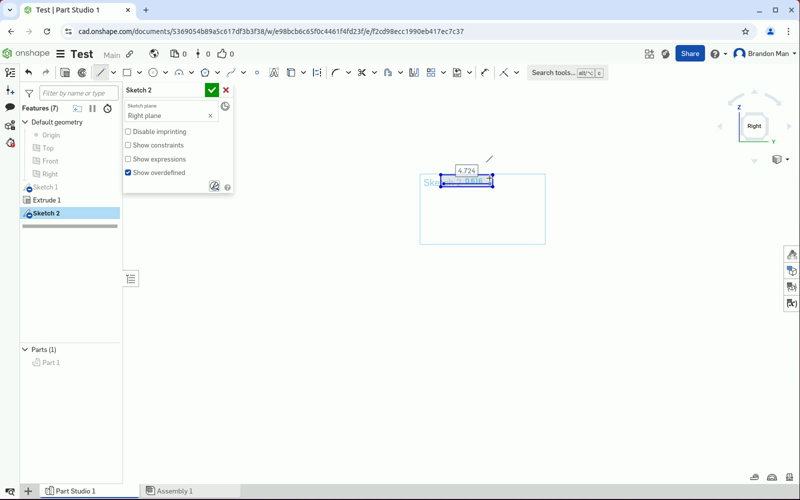
scroll(6)
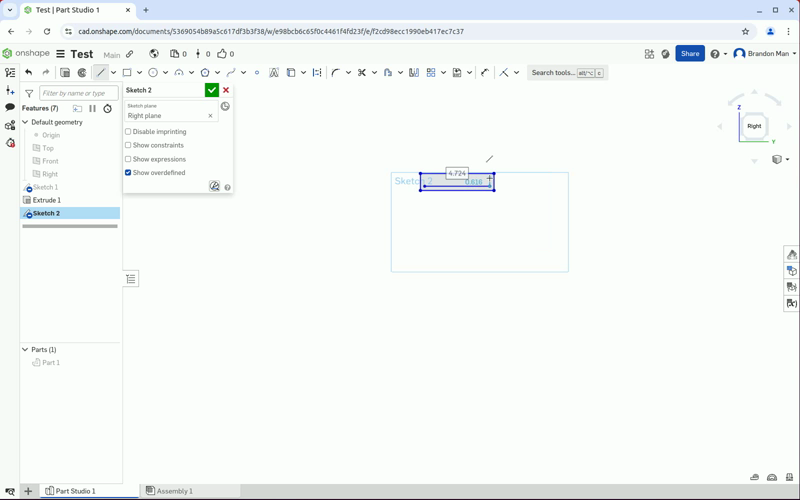
scroll(6)
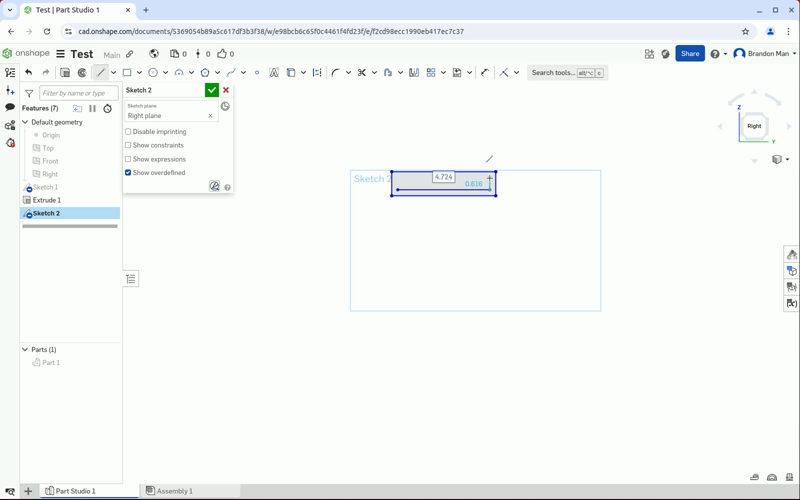
scroll(6)
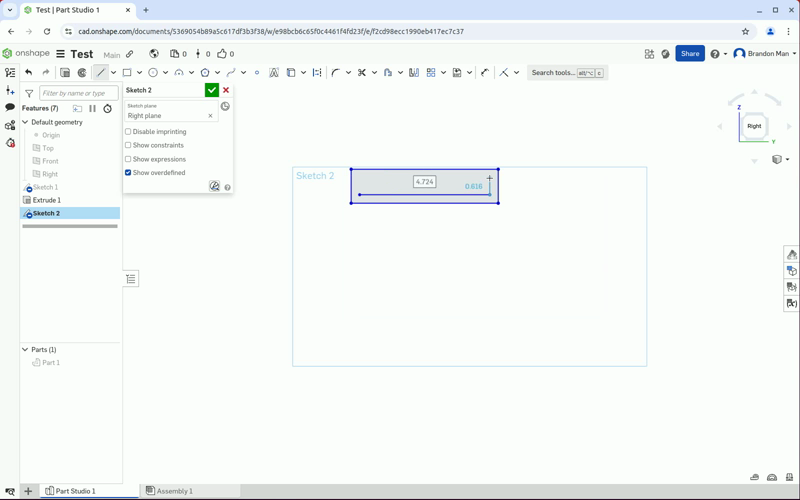
scroll(6)
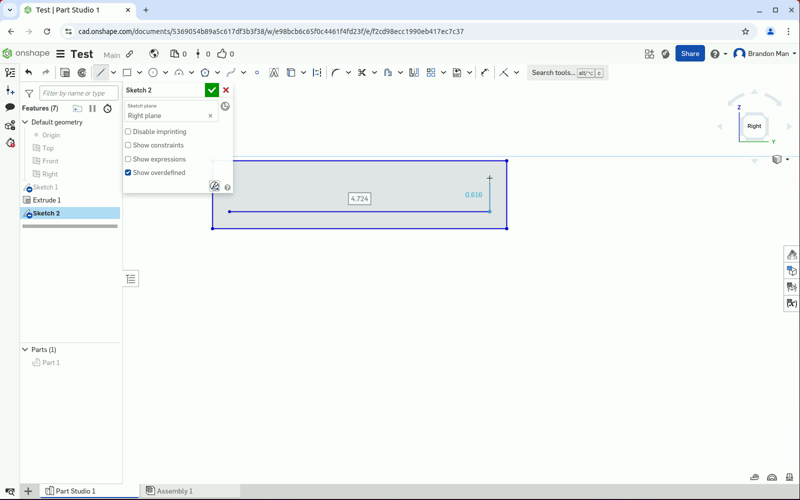
click(489, 177)
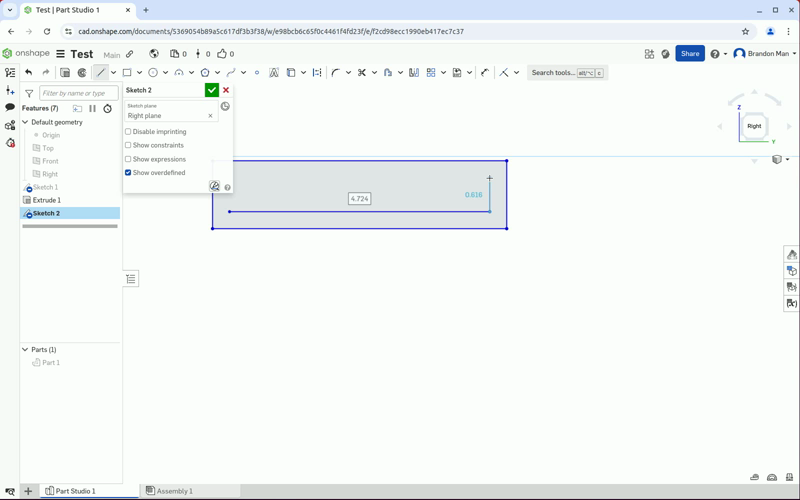
scroll(-6)
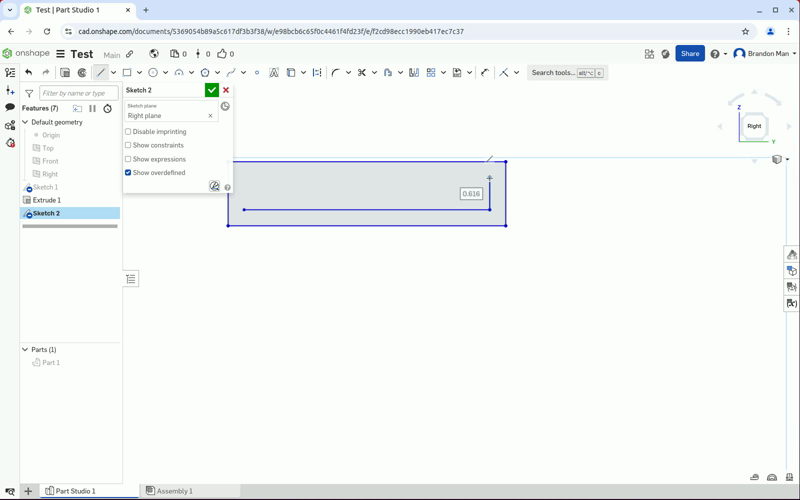
scroll(-6)
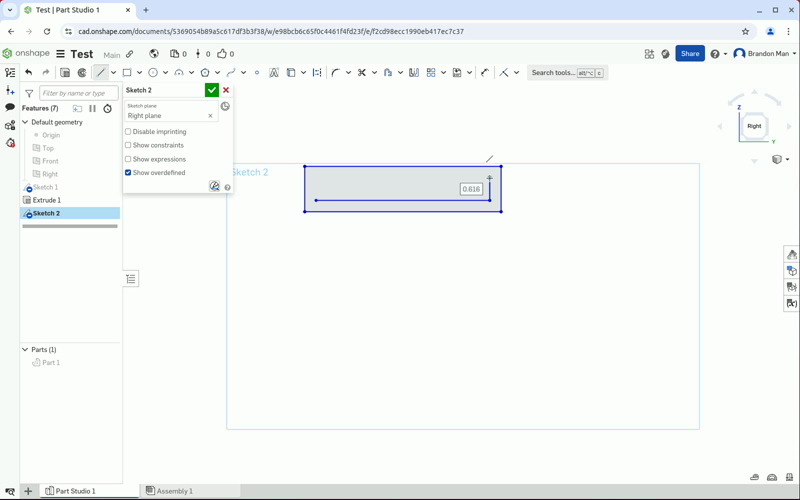
scroll(-6)
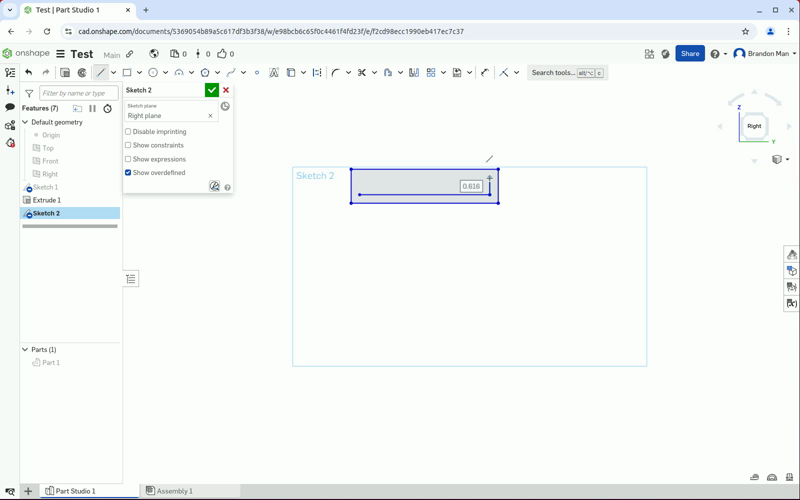
scroll(-6)
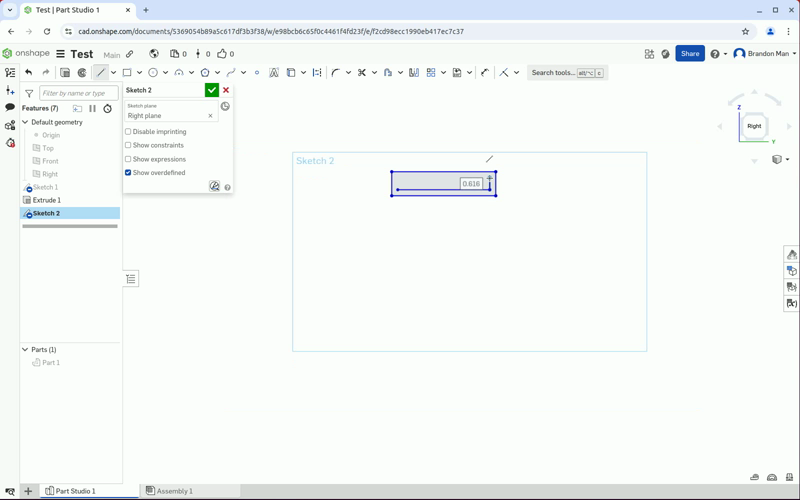
scroll(-6)
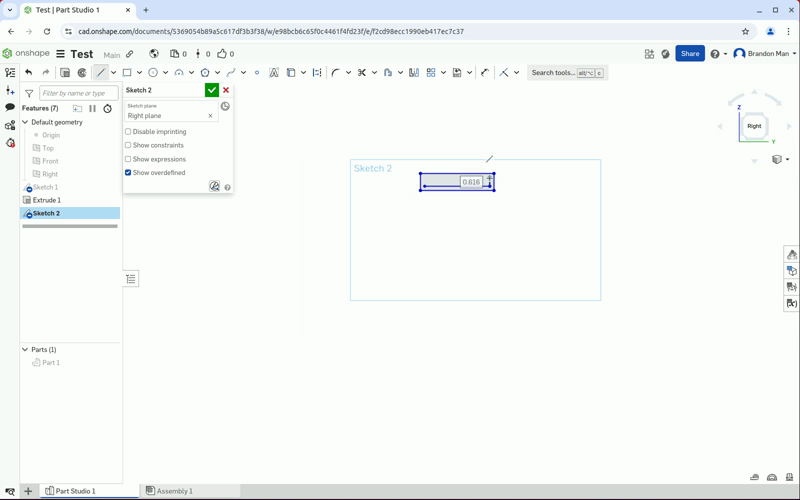
scroll(-6)
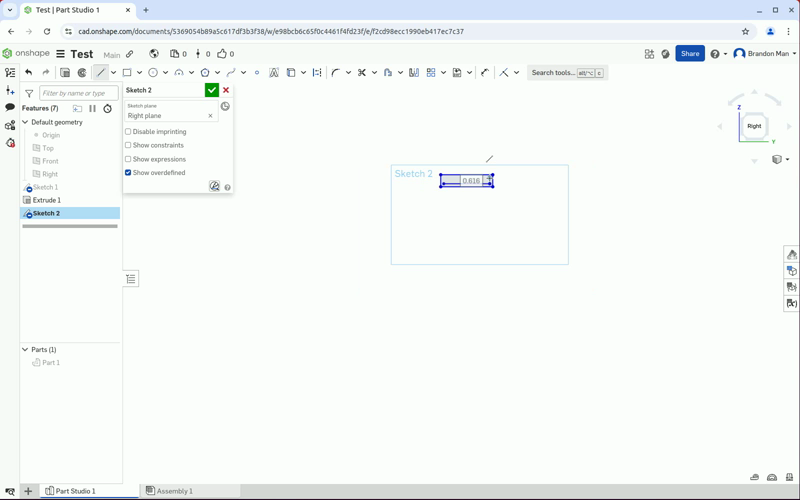
scroll(-6)
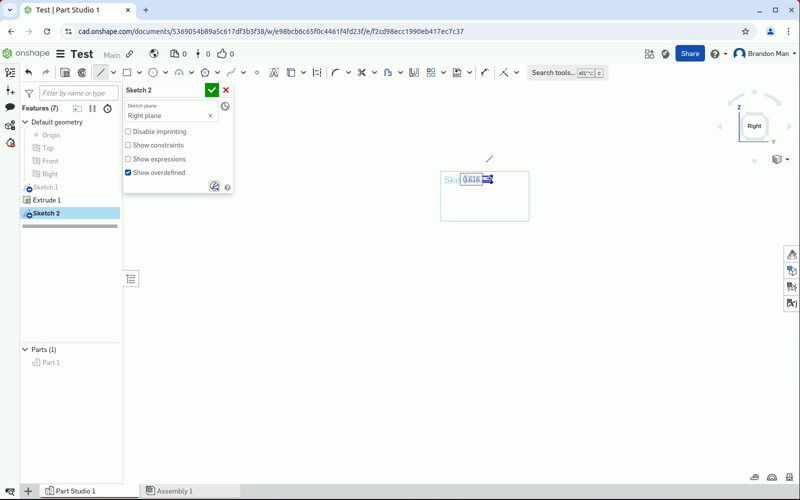
key_up(shift)
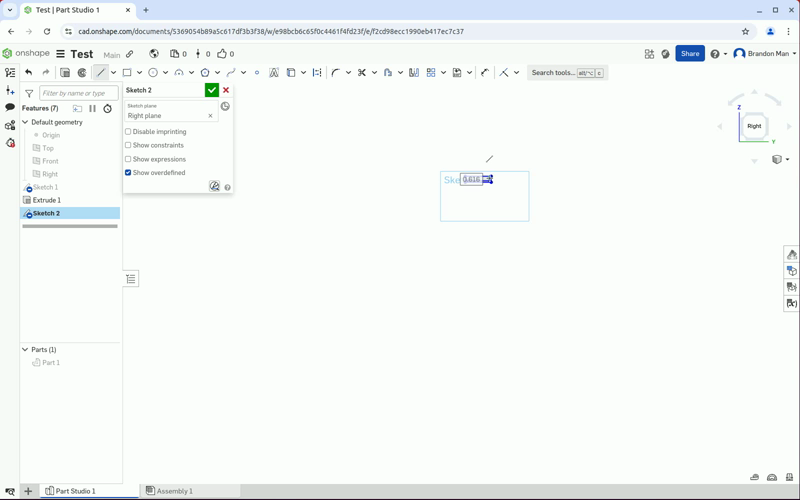
key_down(shift)
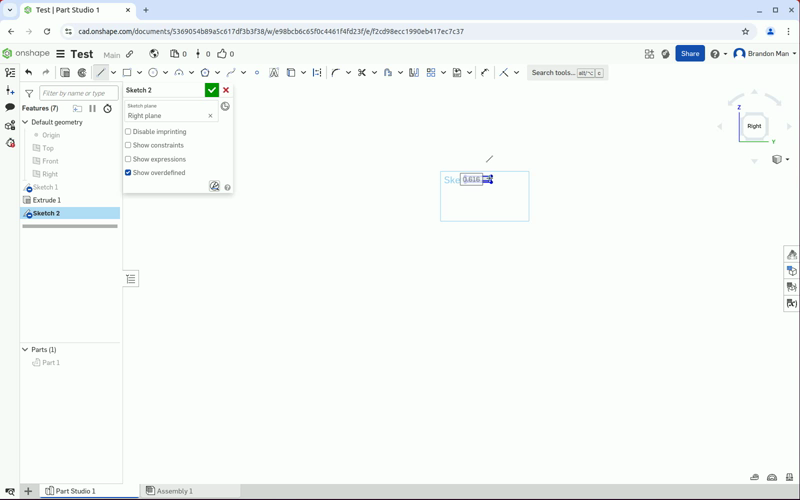
mouse_move(519, 177)
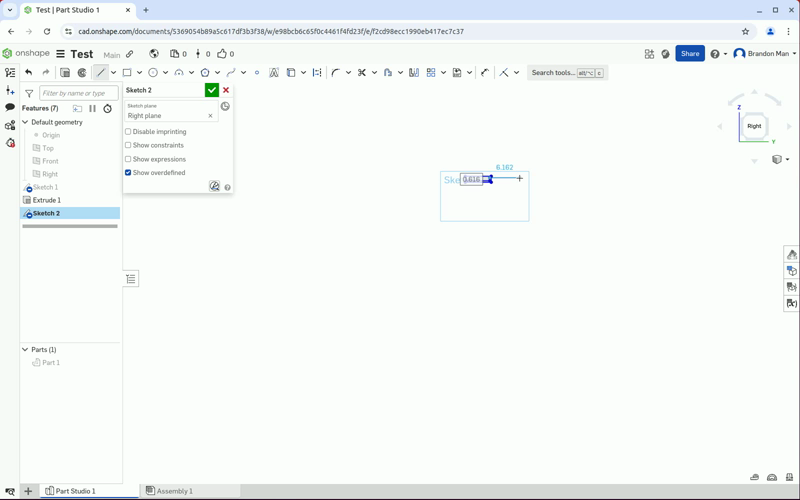
mouse_move(466, 177)
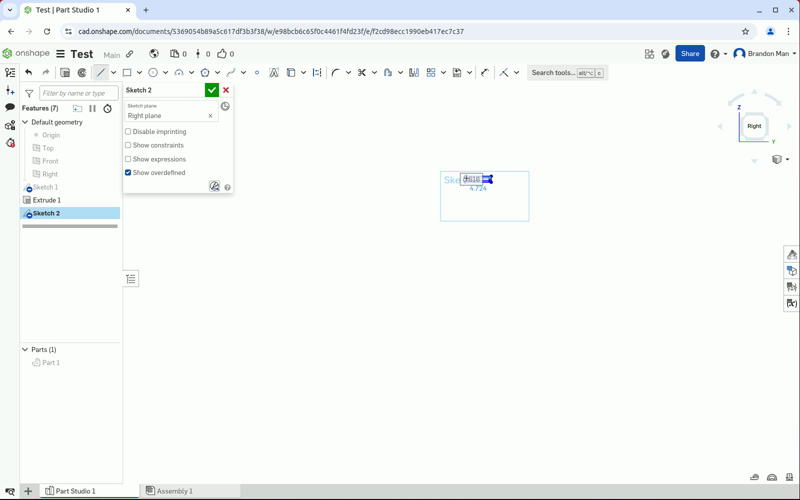
scroll(6)
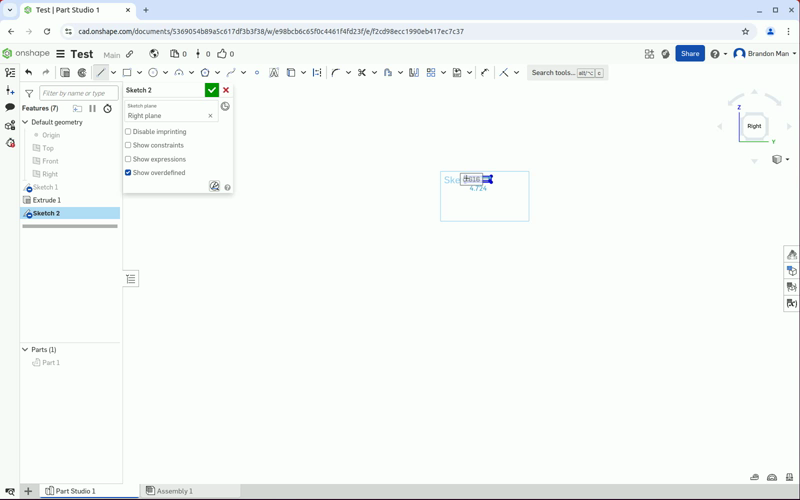
scroll(6)
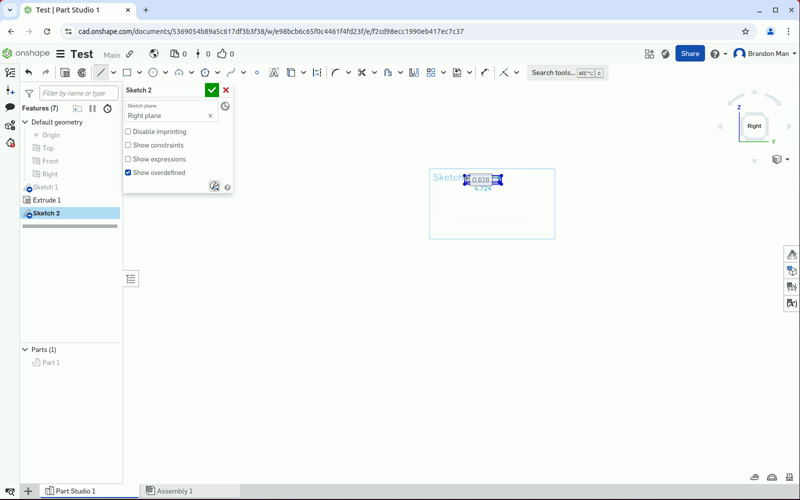
scroll(6)
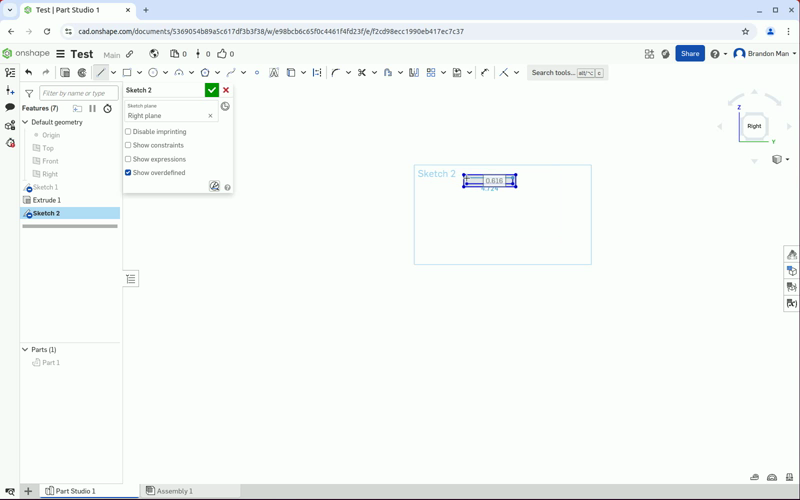
scroll(6)
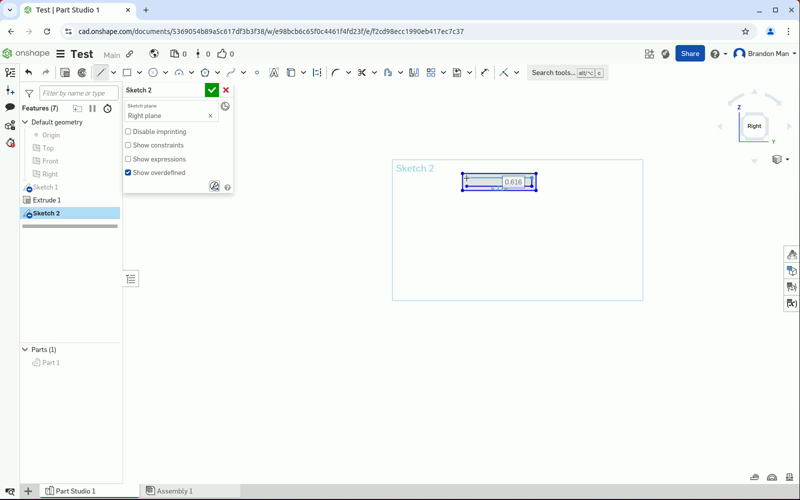
scroll(6)
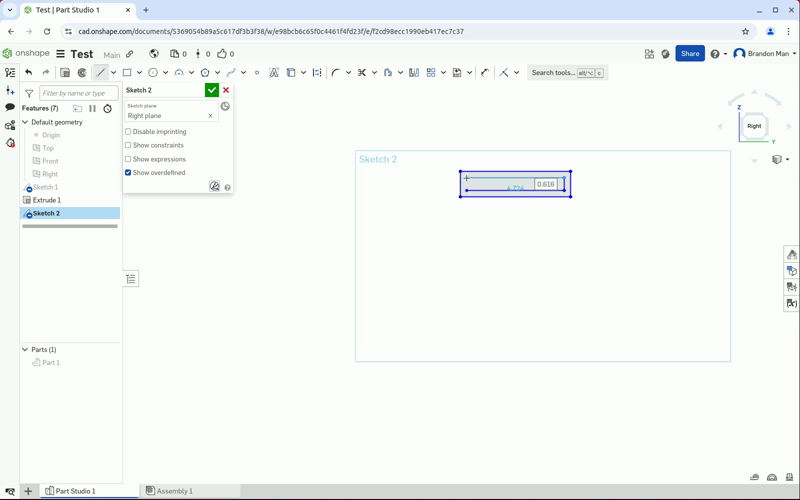
scroll(6)
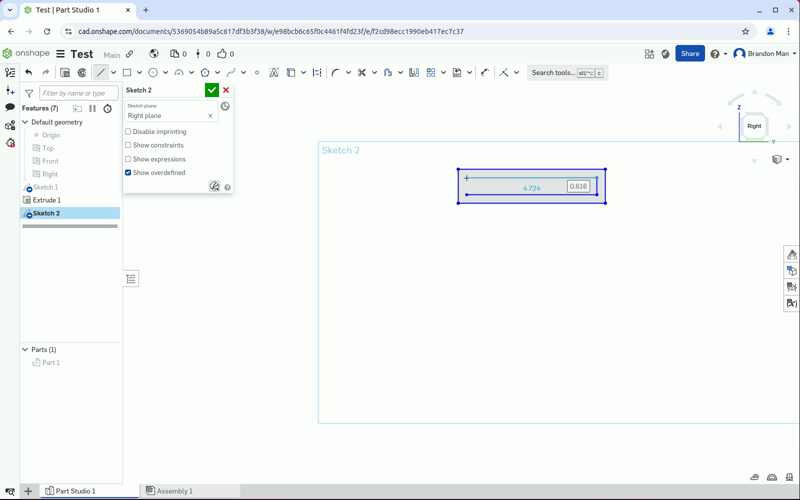
scroll(6)
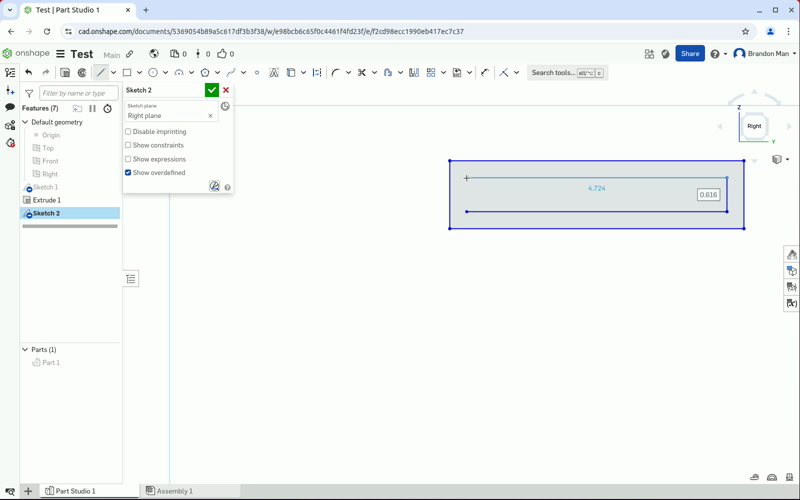
click(466, 177)
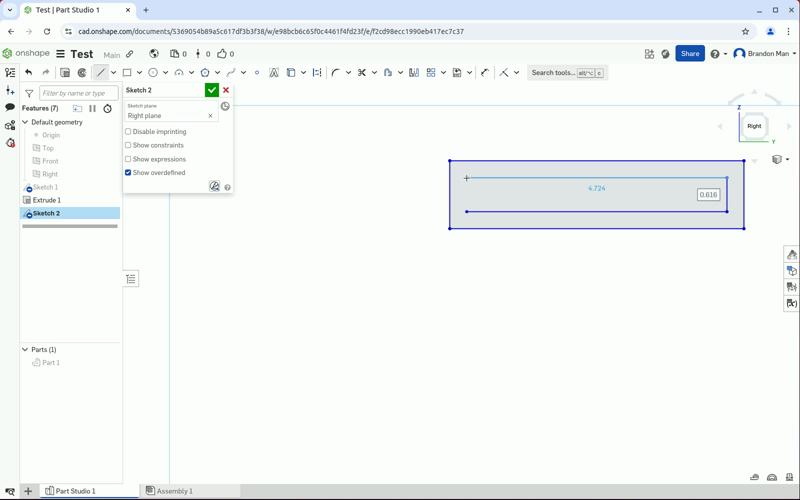
scroll(-6)
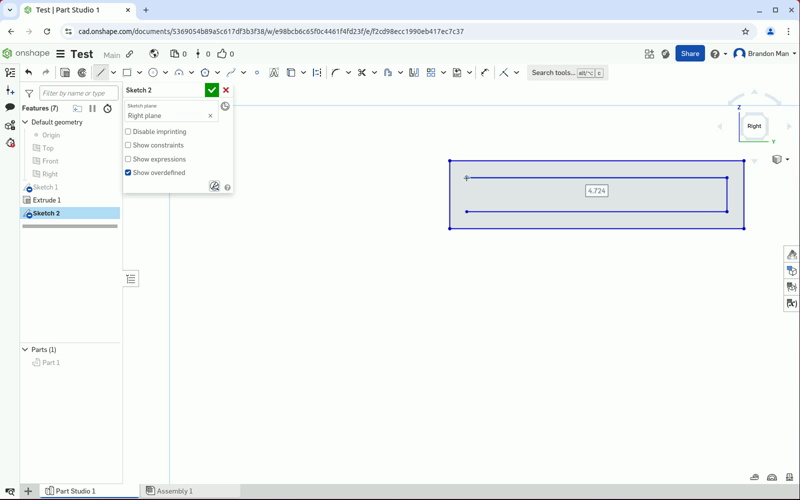
scroll(-6)
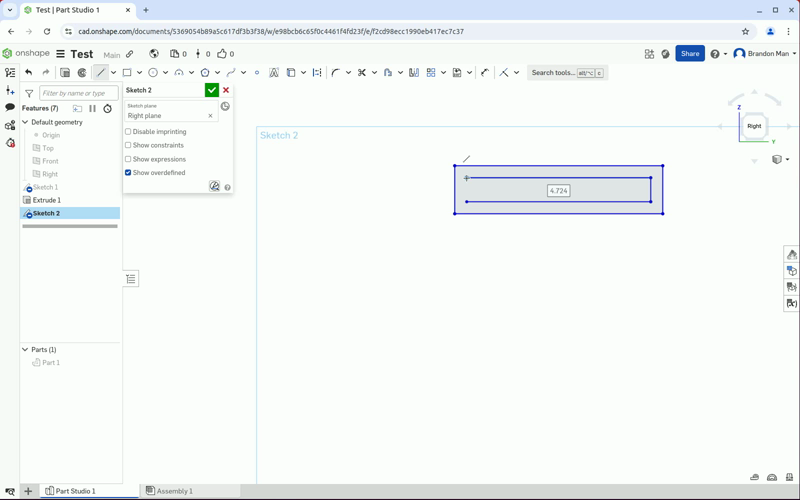
scroll(-6)
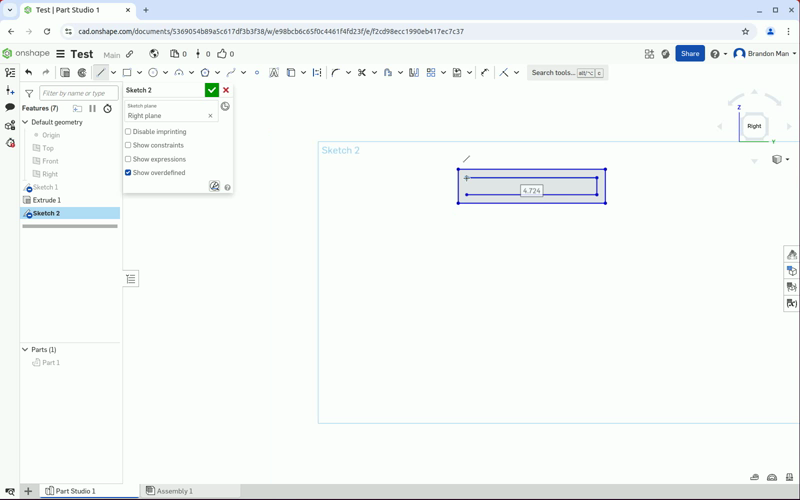
scroll(-6)
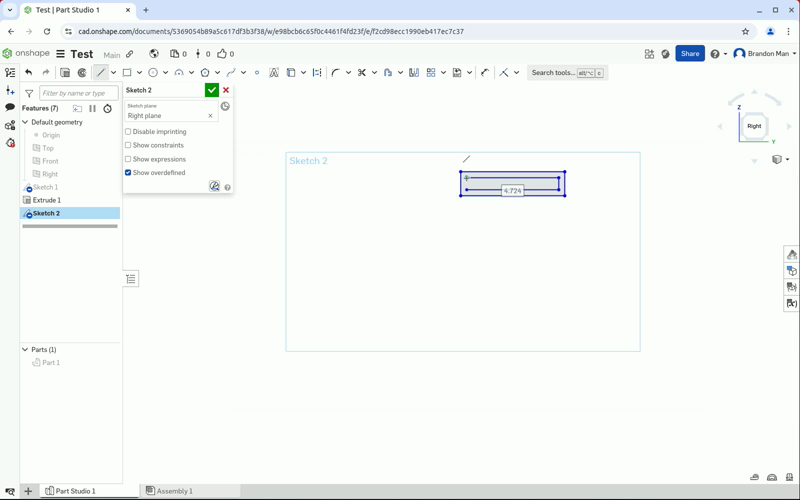
scroll(-6)
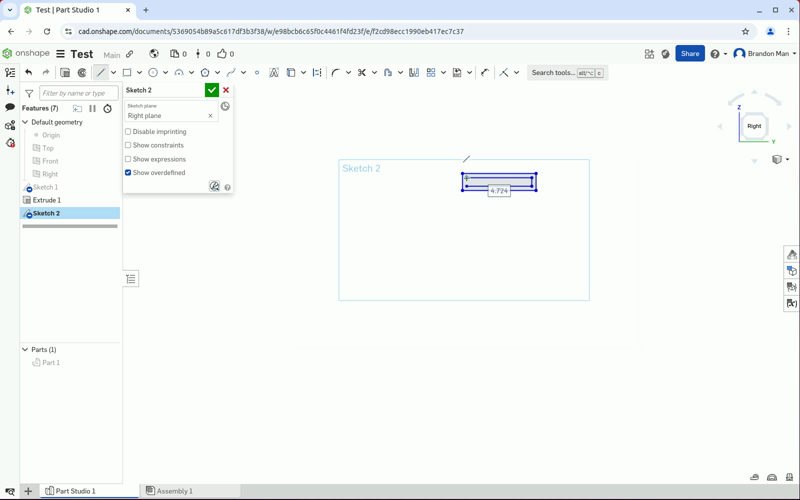
scroll(-6)
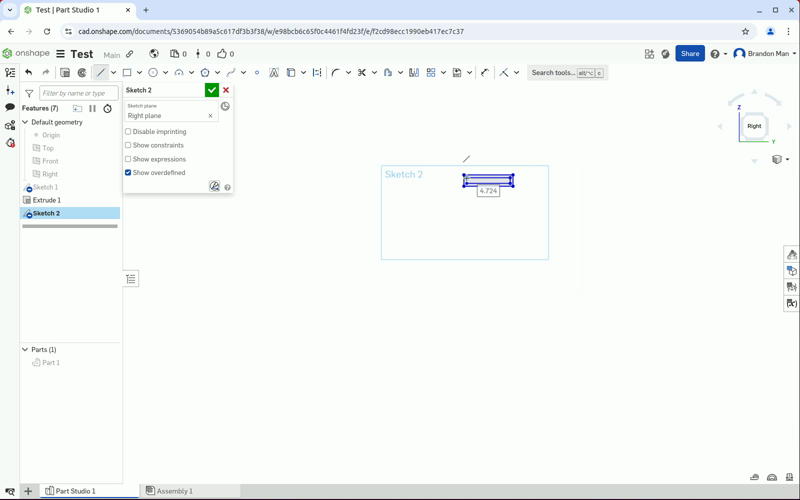
scroll(-6)
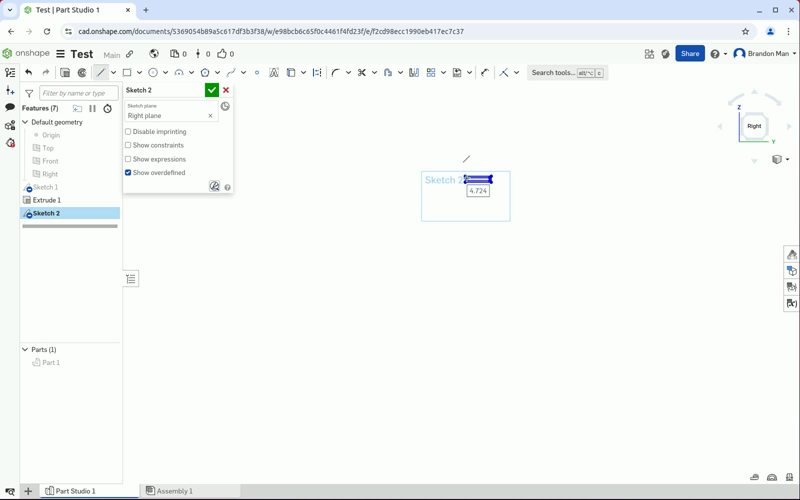
key_up(shift)
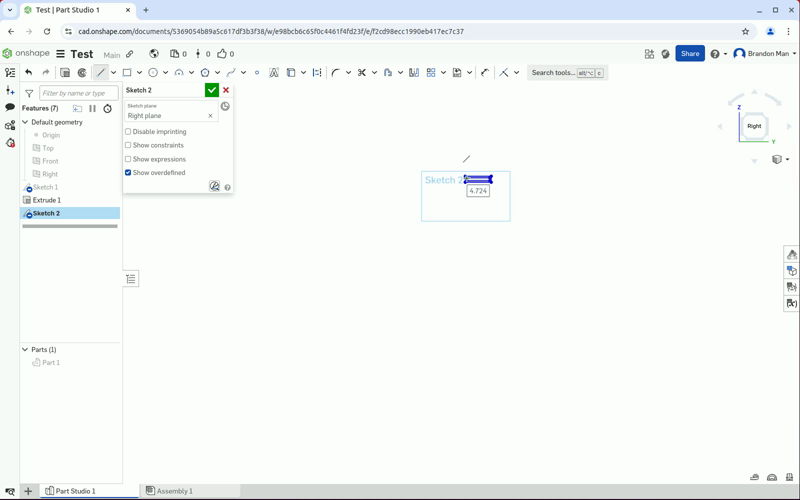
mouse_move(496, 177)
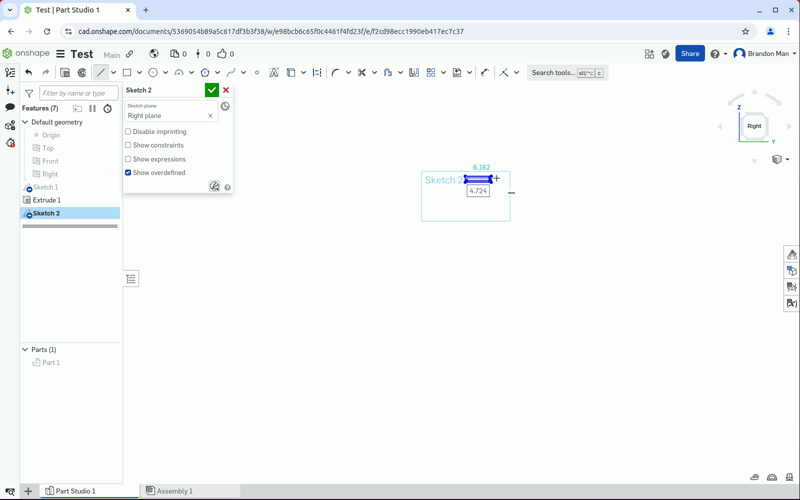
key_down(shift)
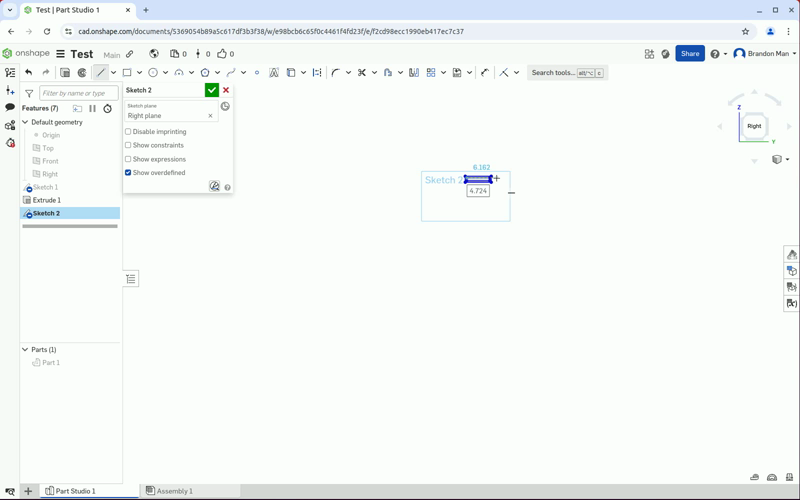
mouse_move(466, 180)
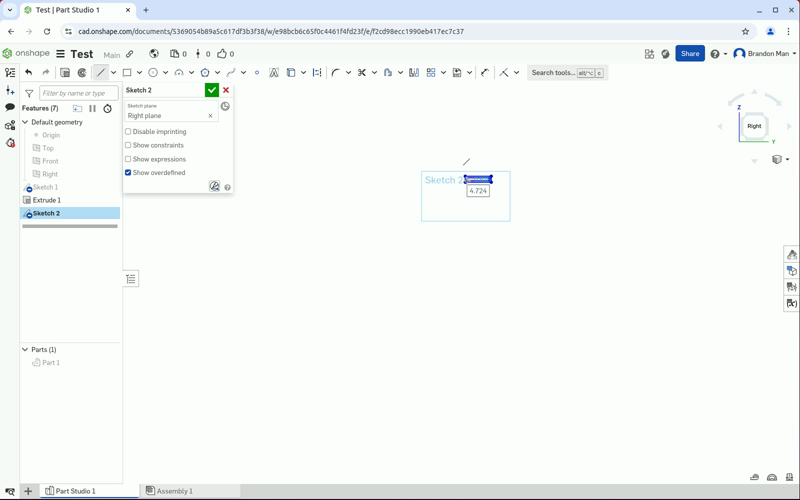
scroll(6)
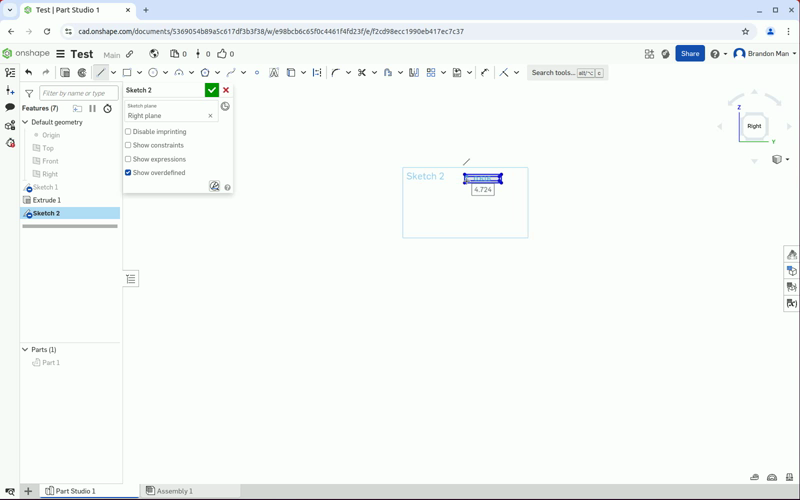
scroll(6)
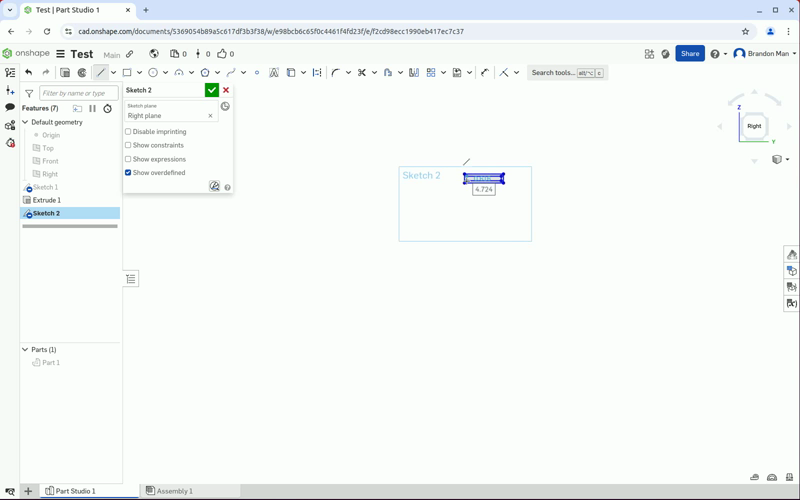
scroll(6)
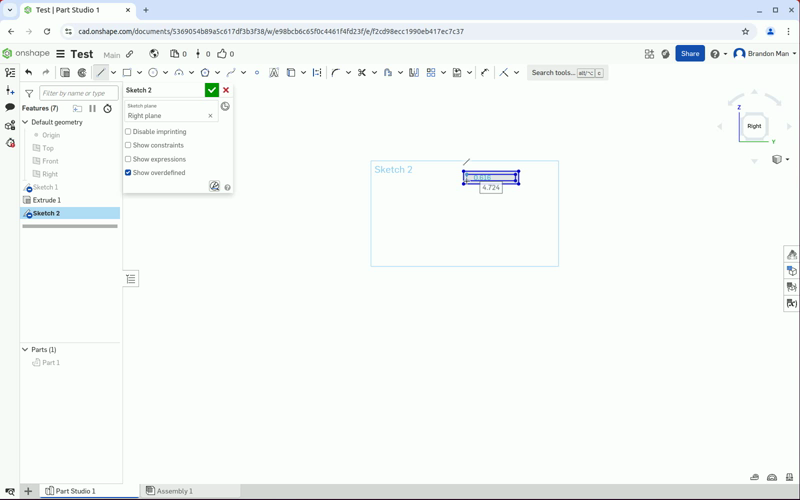
scroll(6)
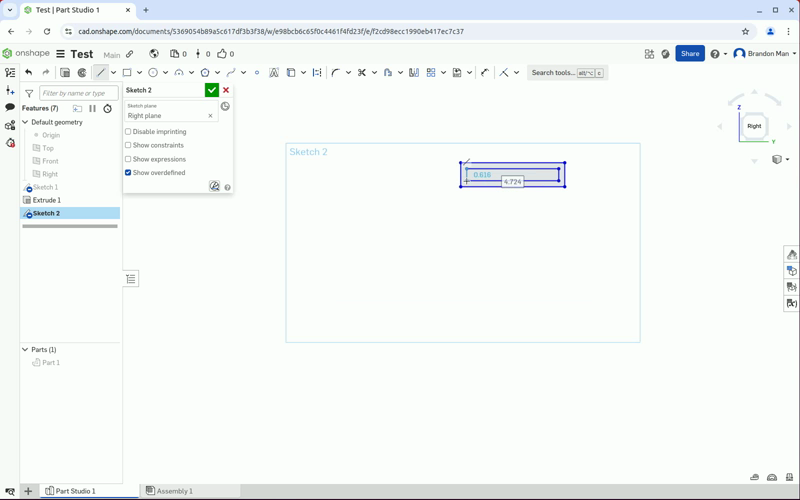
scroll(6)
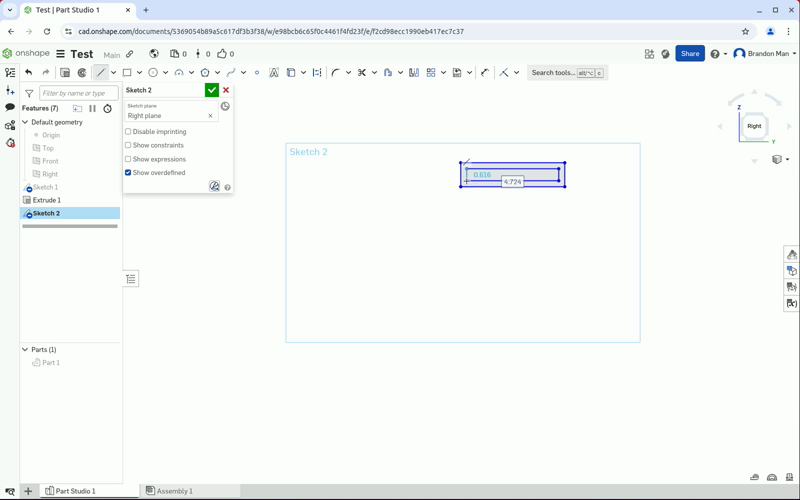
scroll(6)
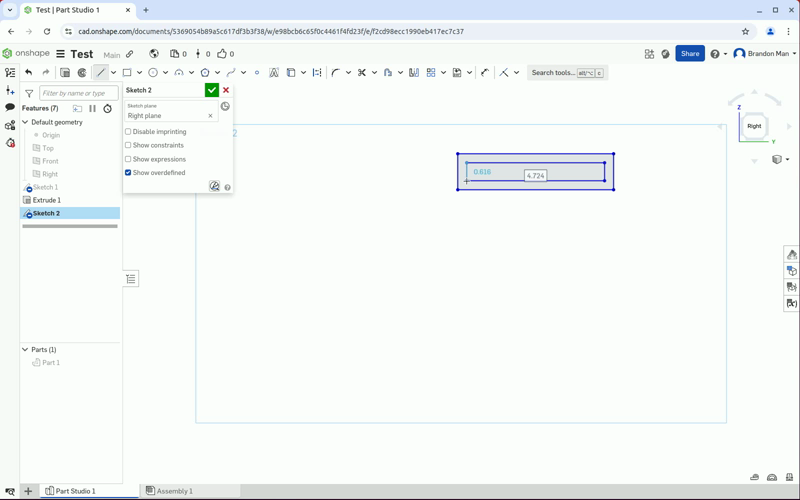
scroll(6)
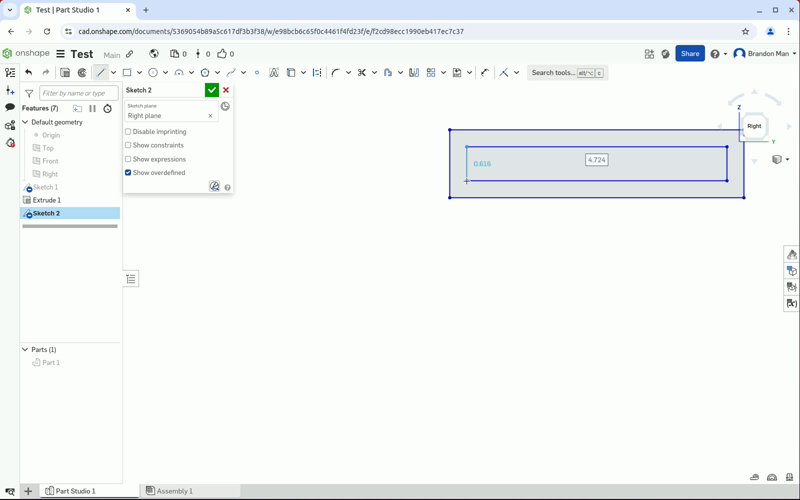
key_up(shift)
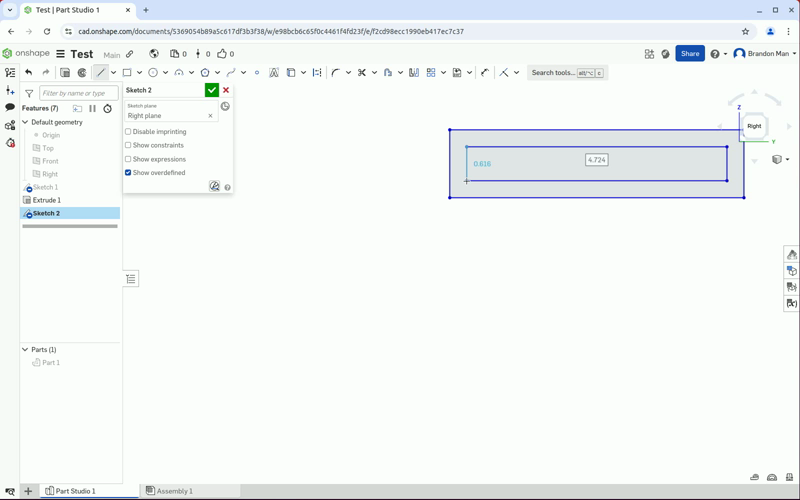
click(466, 180)
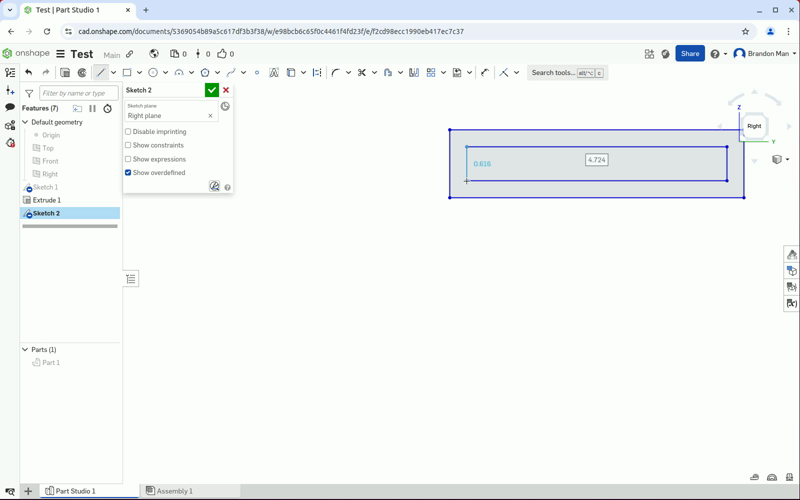
scroll(-6)
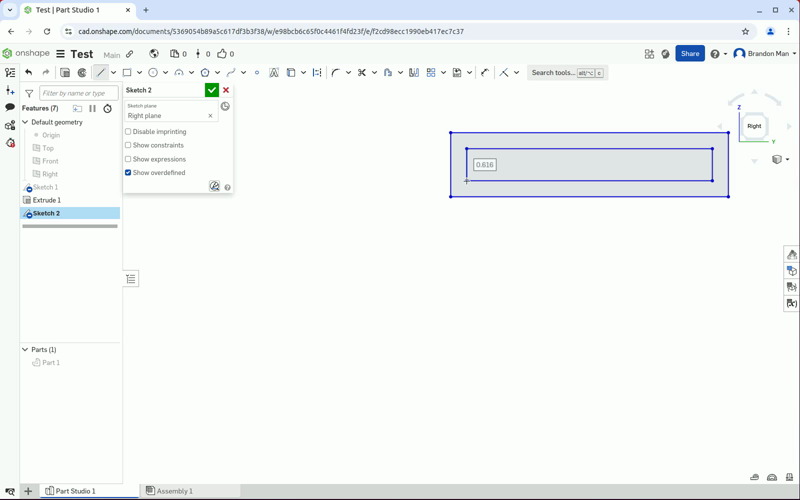
scroll(-6)
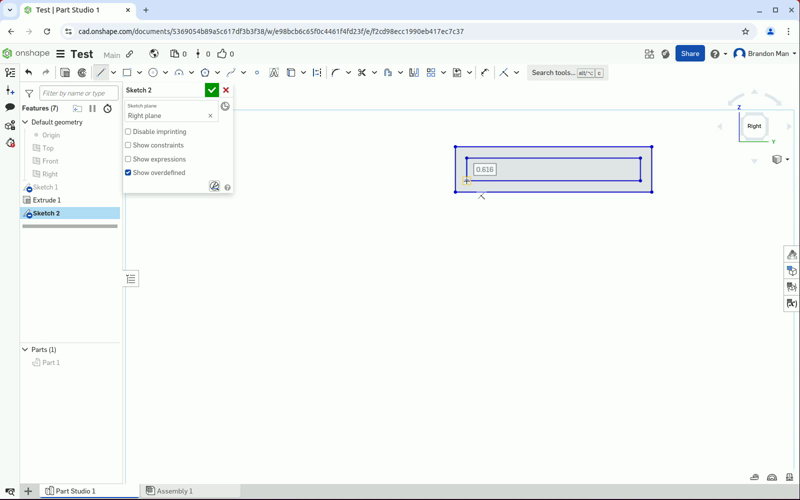
scroll(-6)
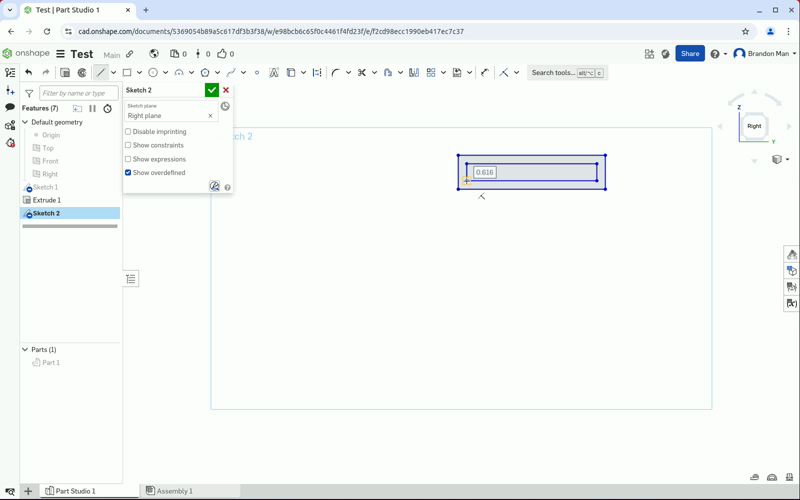
scroll(-6)
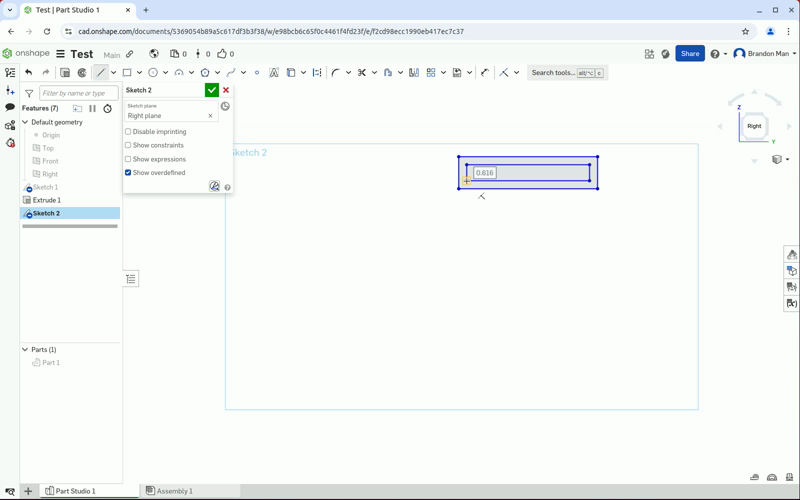
scroll(-6)
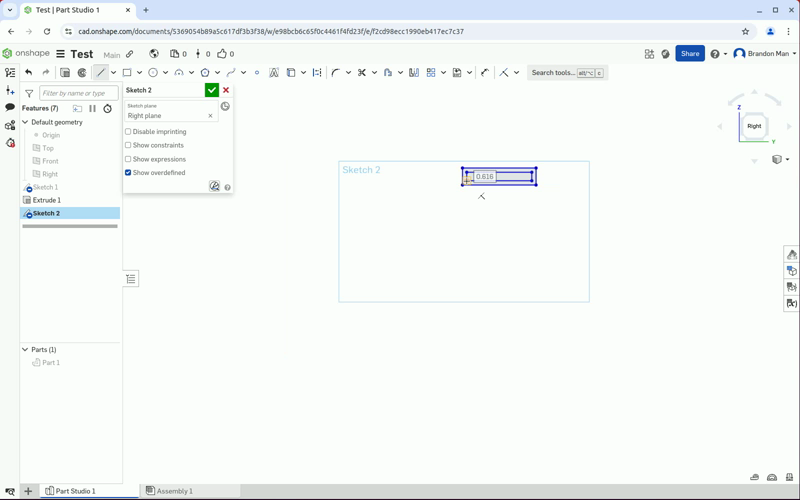
scroll(-6)
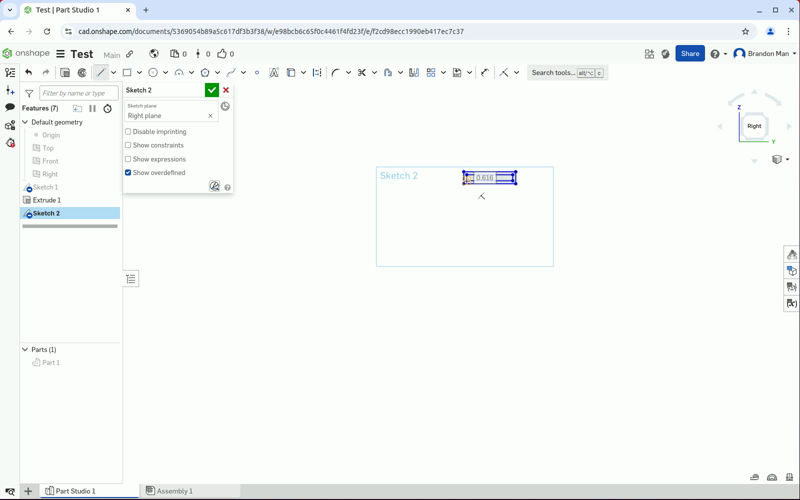
scroll(-6)
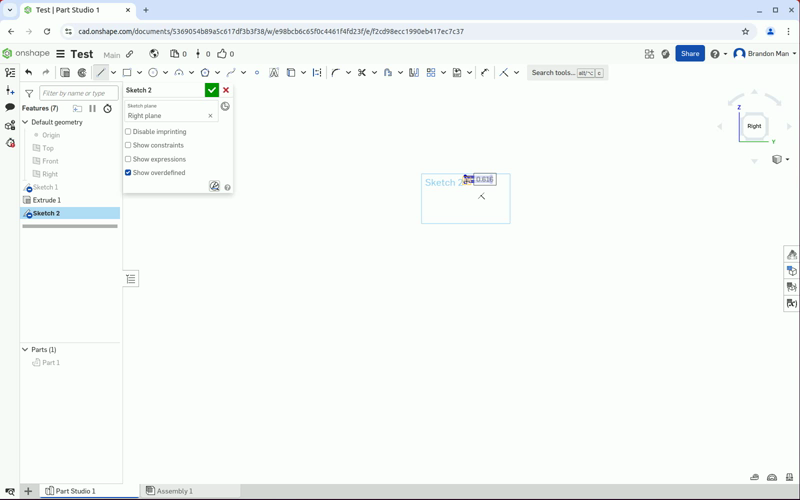
key(esc)
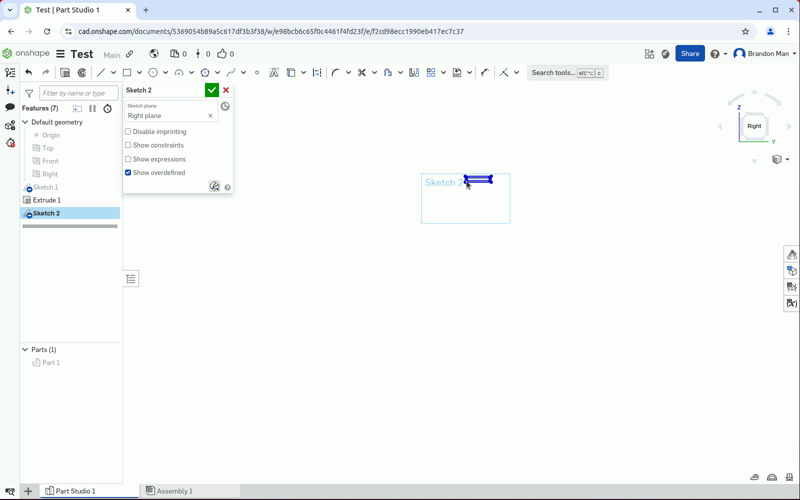
mouse_move(475, 177)
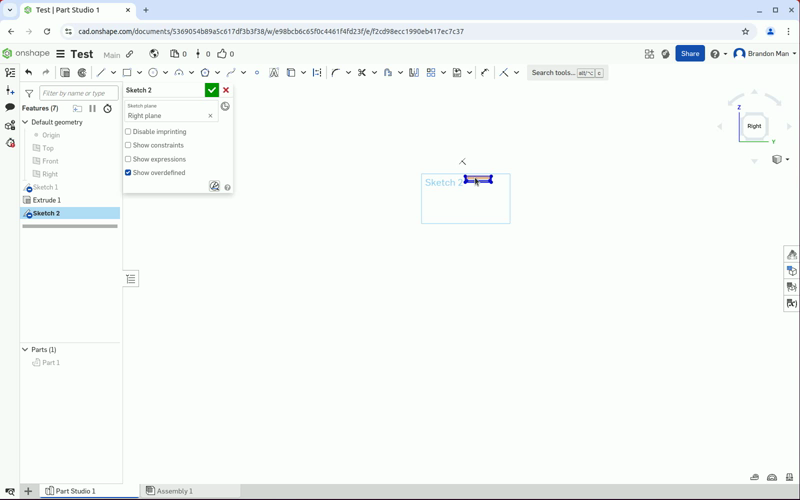
scroll(6)
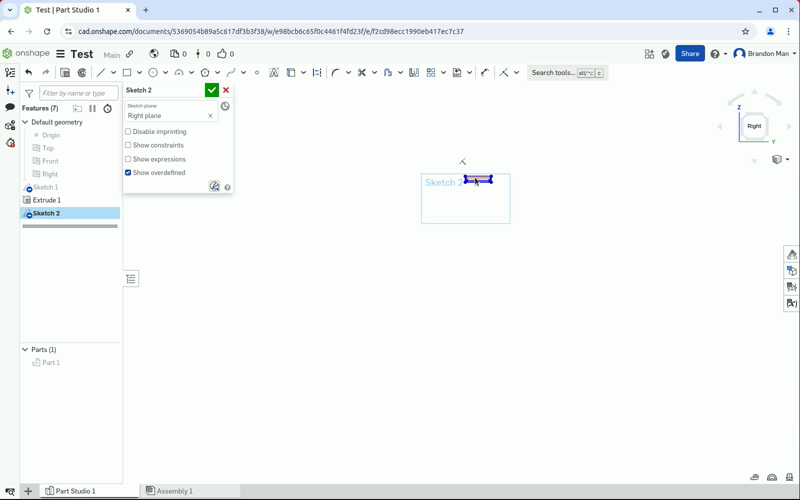
scroll(6)
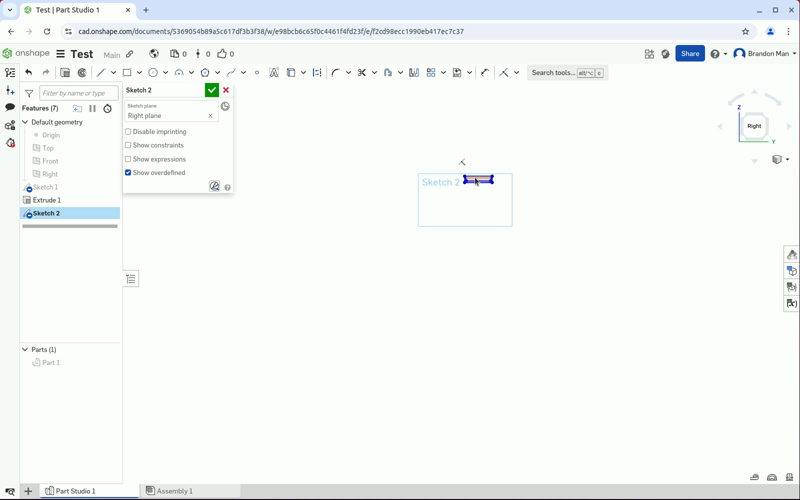
scroll(6)
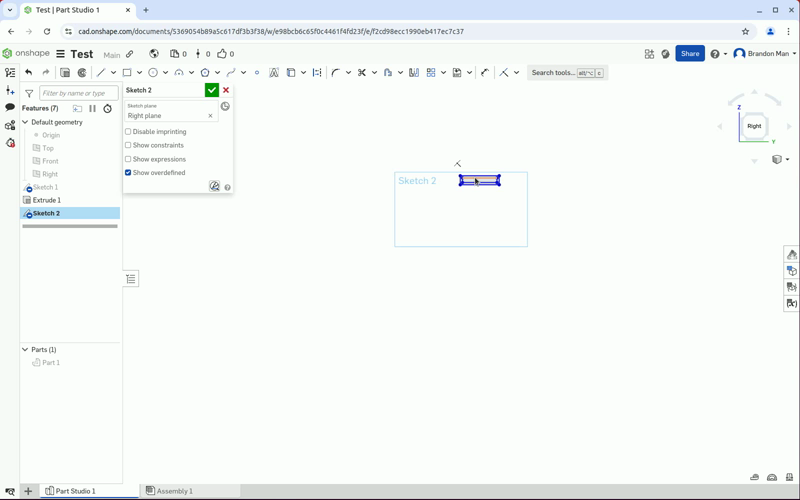
scroll(6)
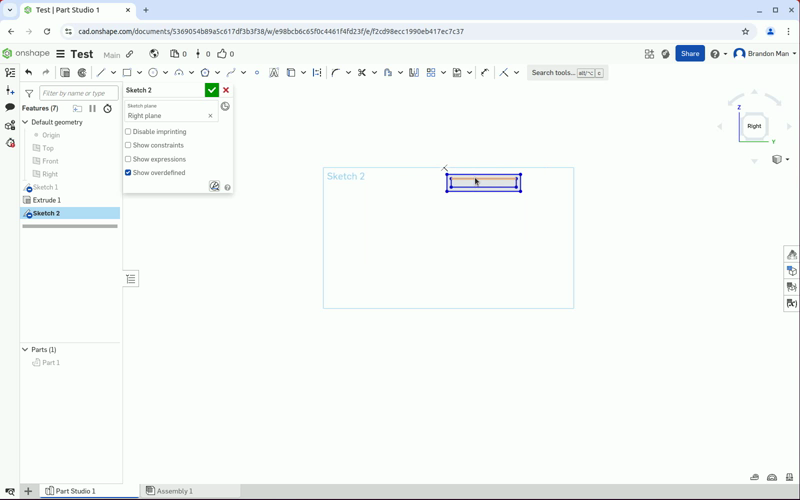
scroll(6)
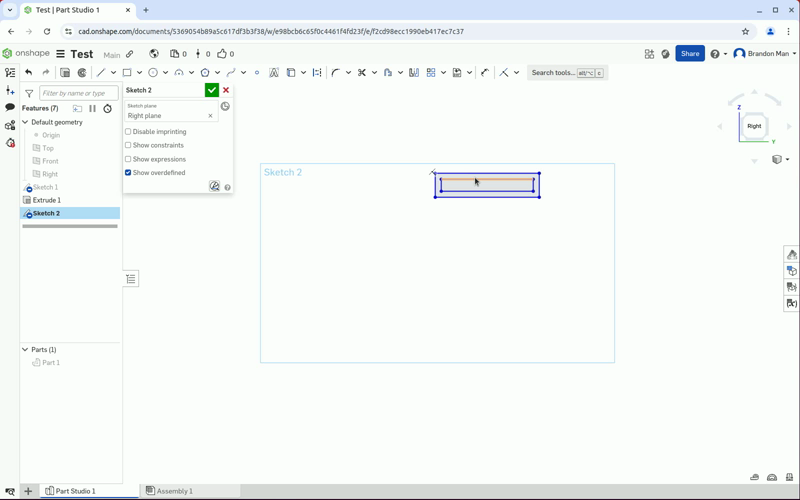
scroll(6)
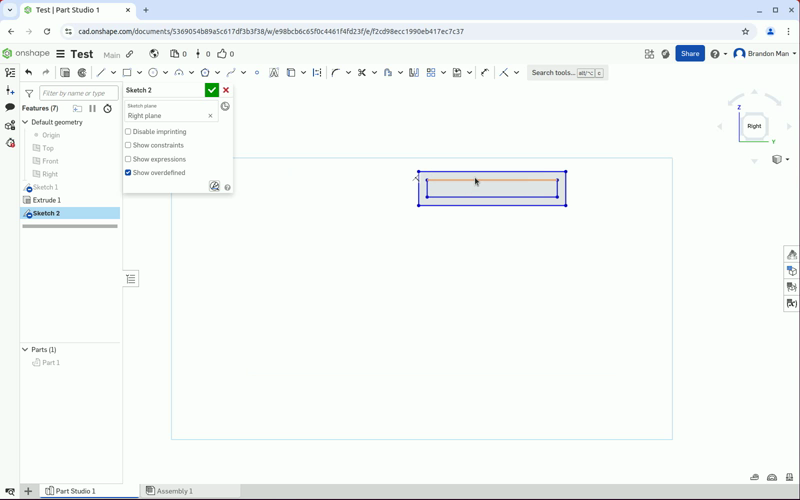
scroll(6)
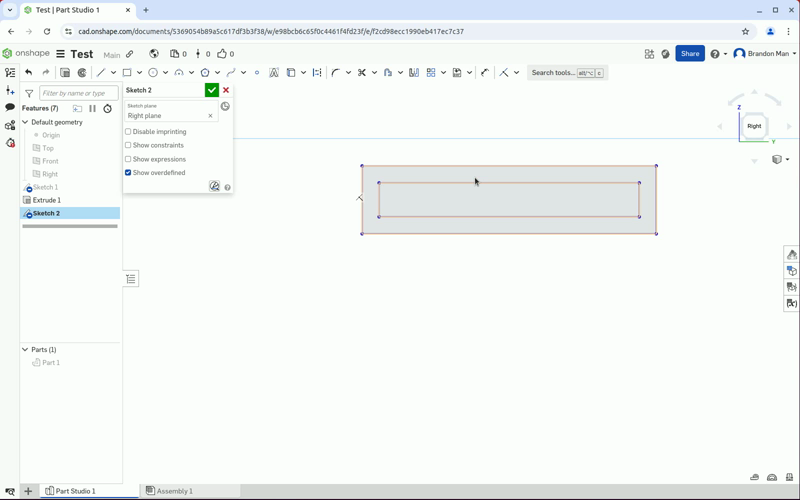
click(475, 177)
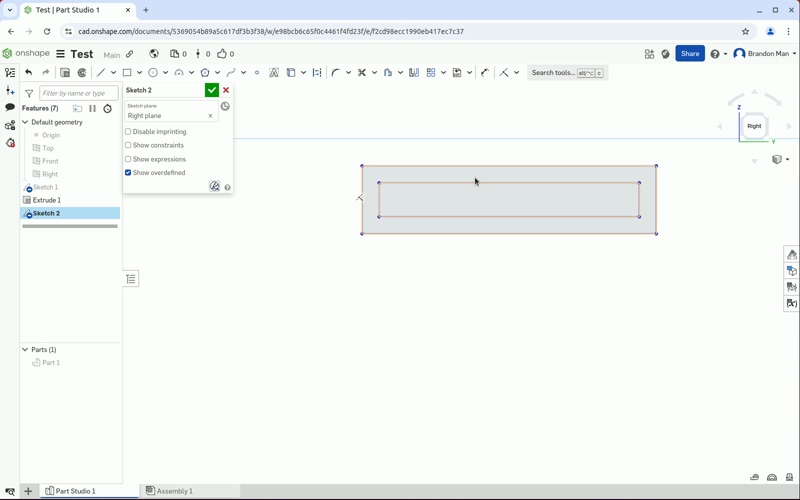
scroll(-6)
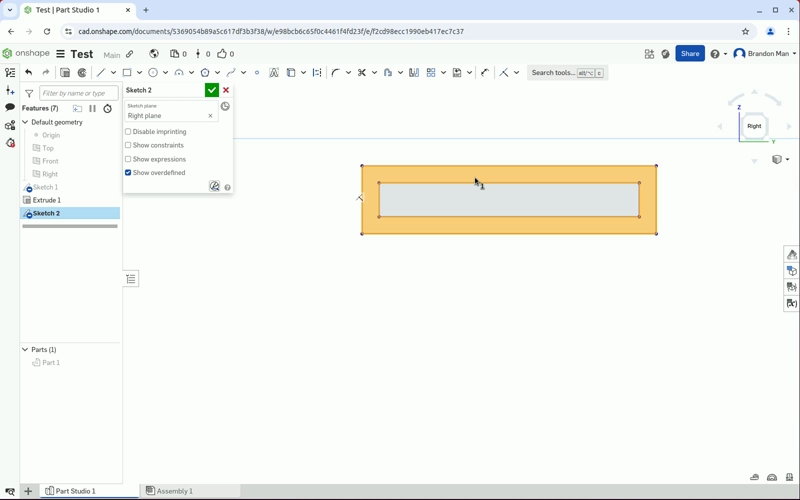
scroll(-6)
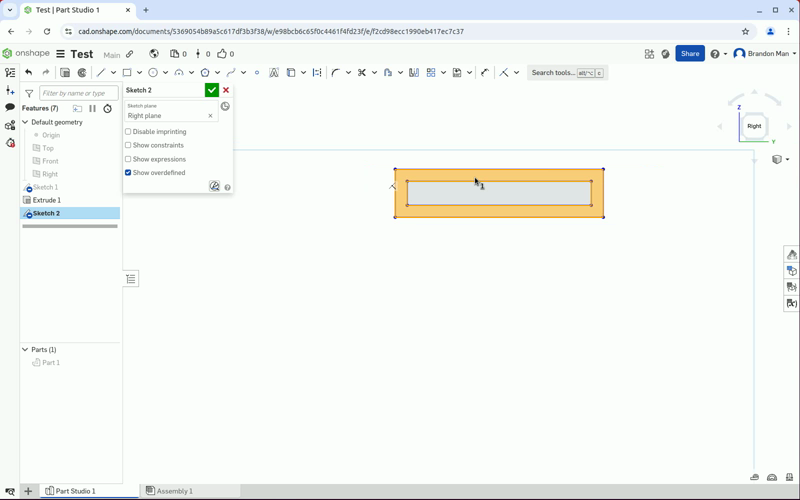
scroll(-6)
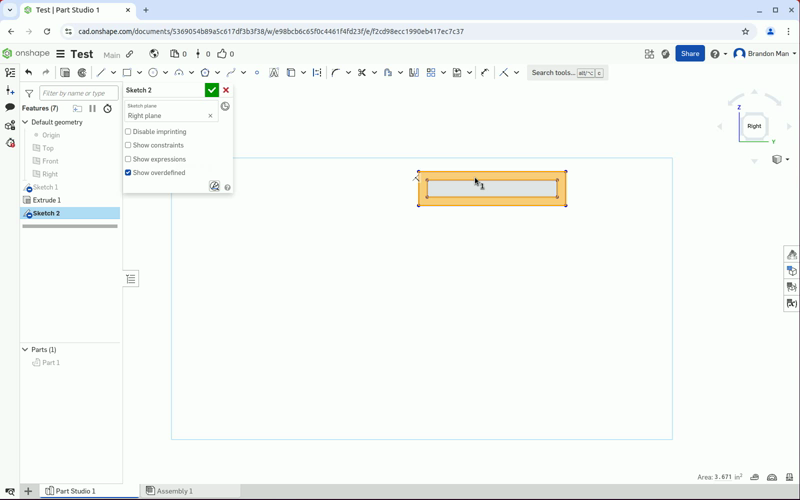
scroll(-6)
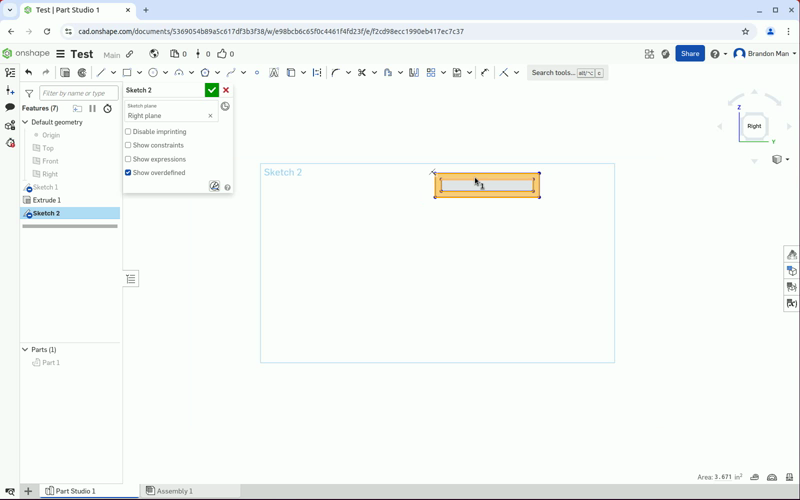
scroll(-6)
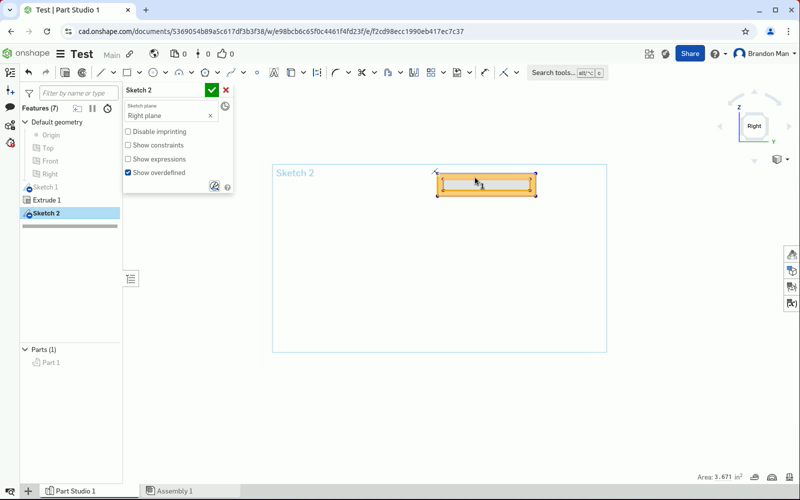
scroll(-6)
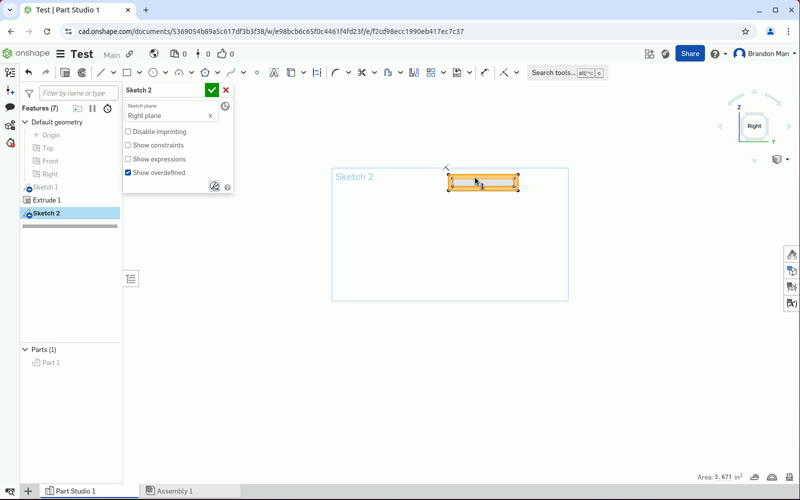
scroll(-6)
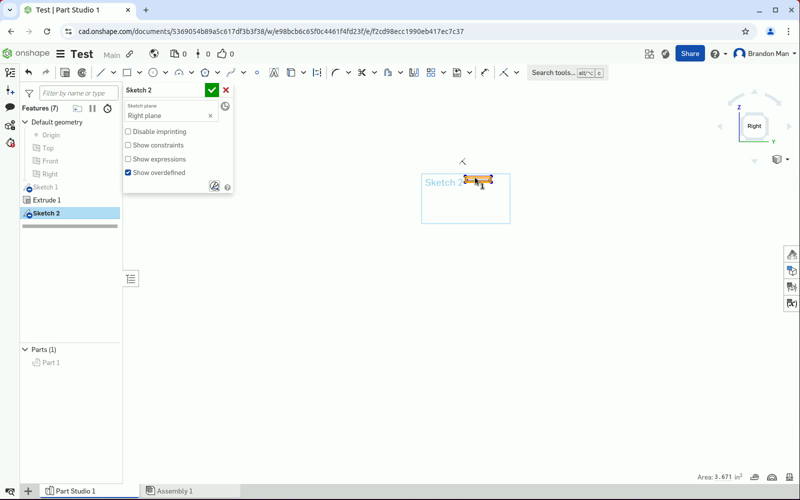
mouse_move(73, 352)
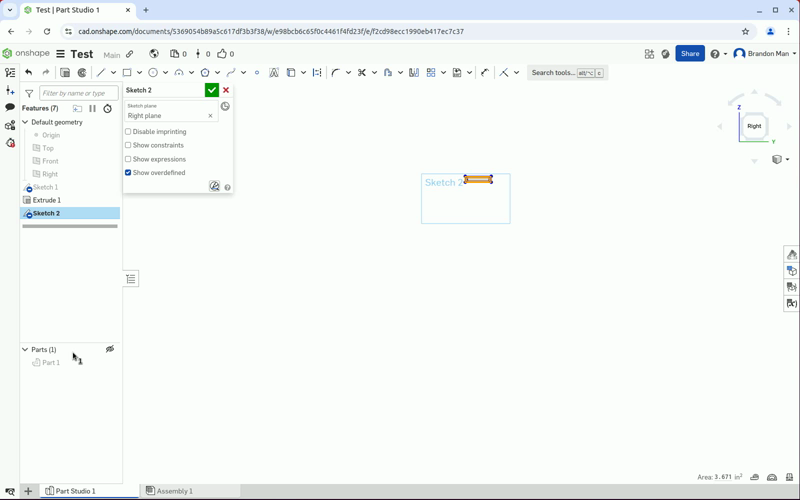
key(shift+y)
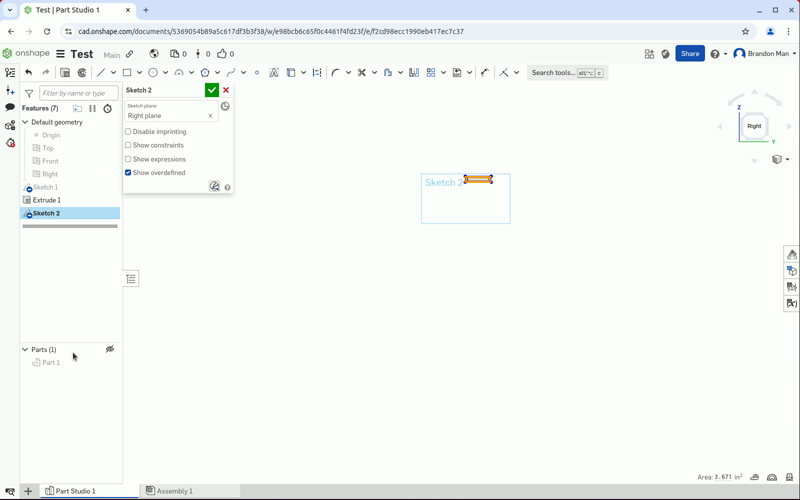
key(shift+e)
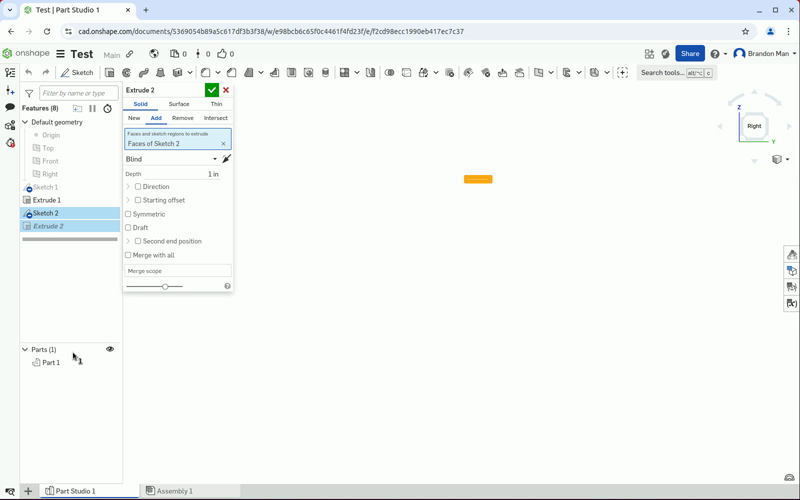
mouse_move(143, 106)
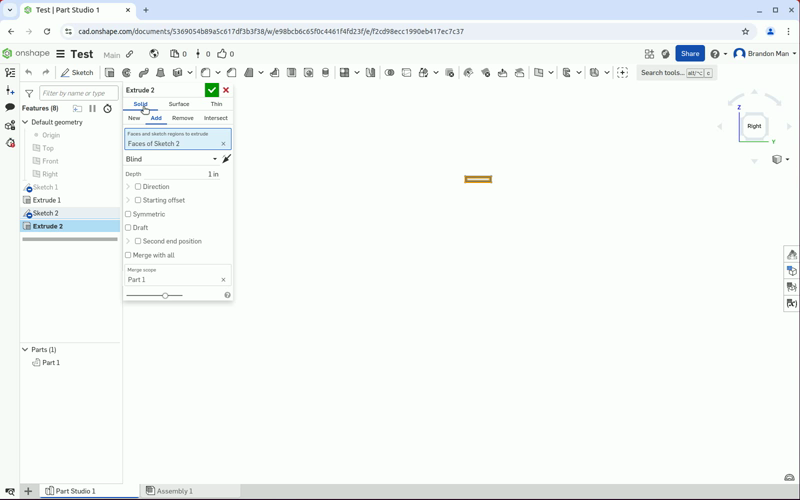
click(143, 106)
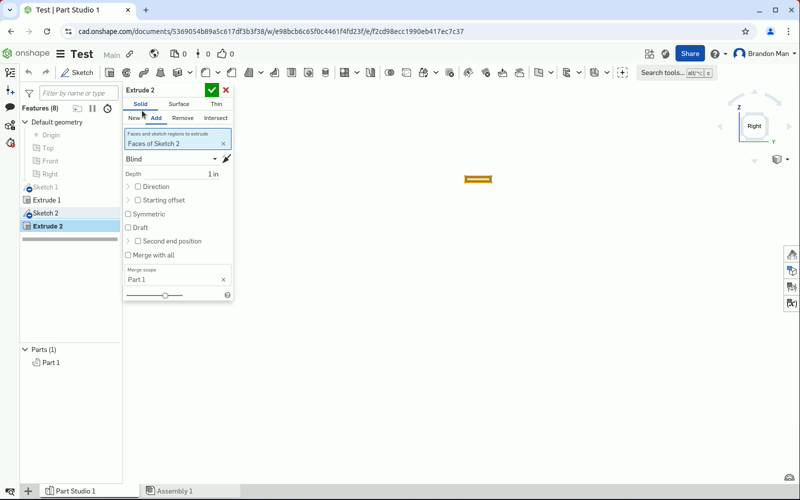
mouse_move(137, 120)
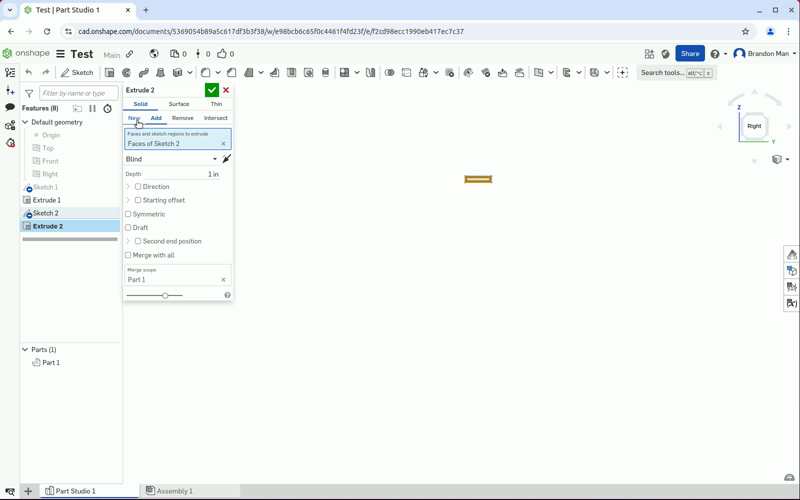
click(137, 120)
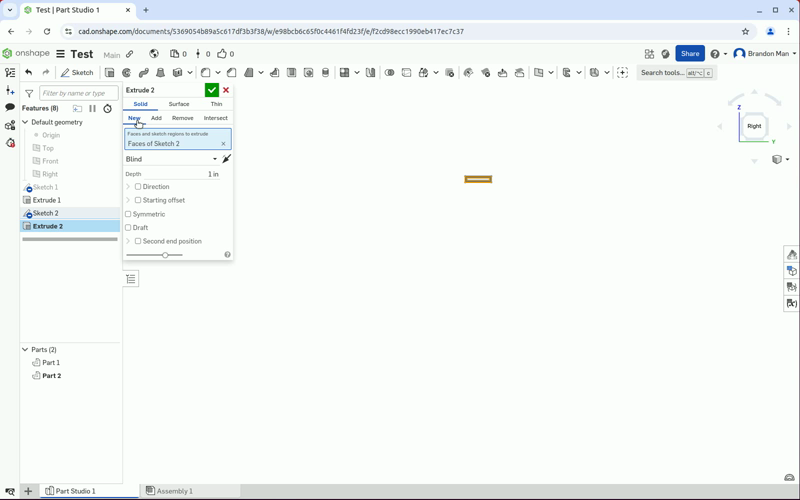
key(tab, 4)
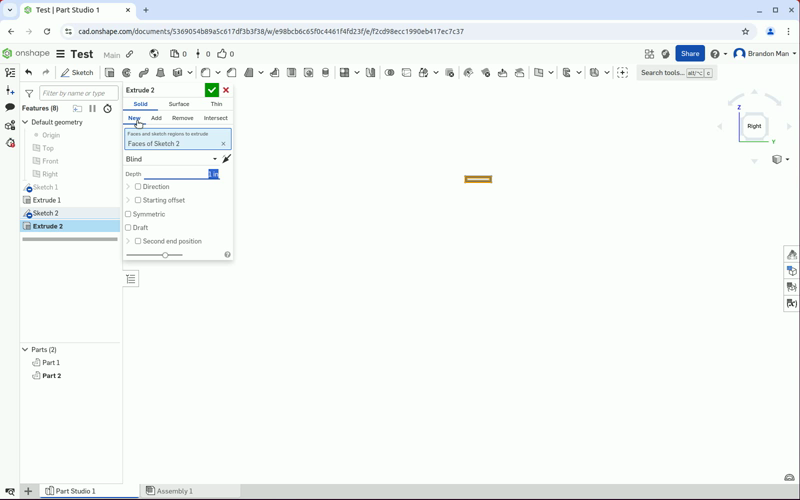
text(0.963)
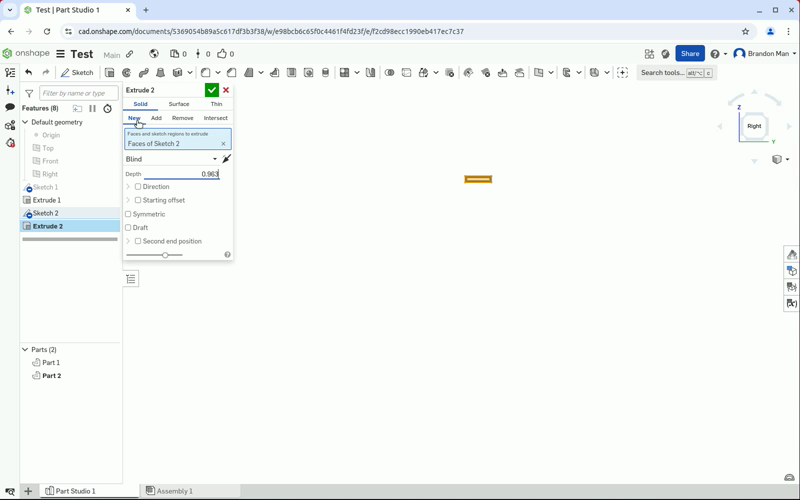
key(enter)
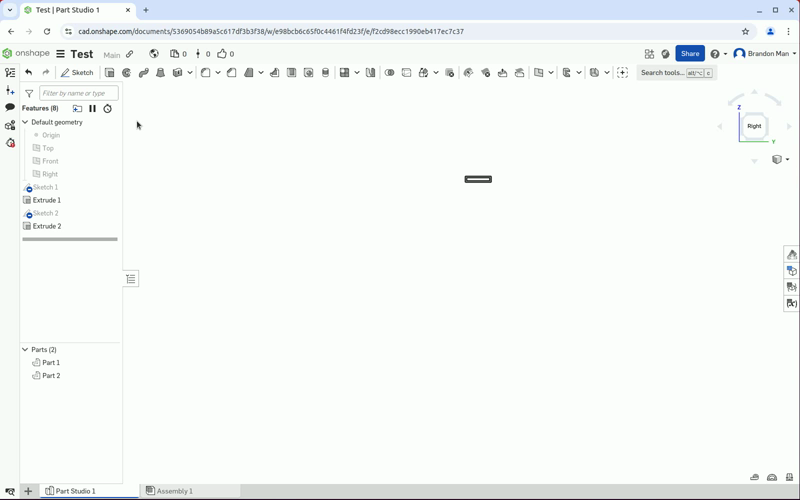
key(shift+h)
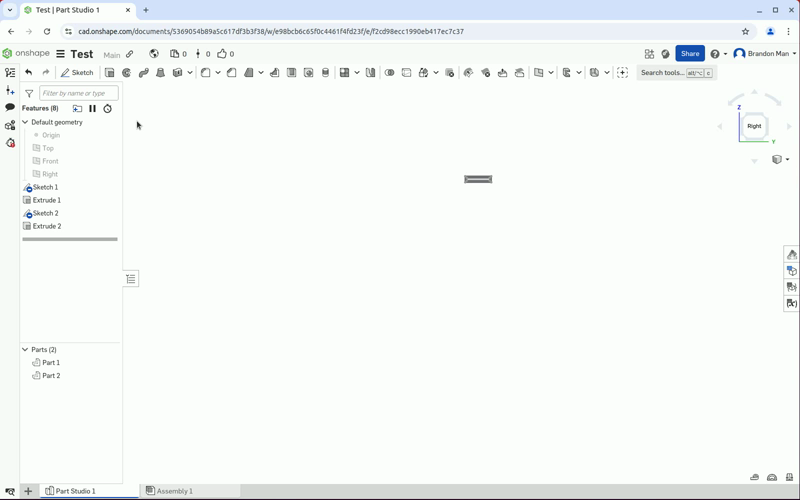
key(shift+h)
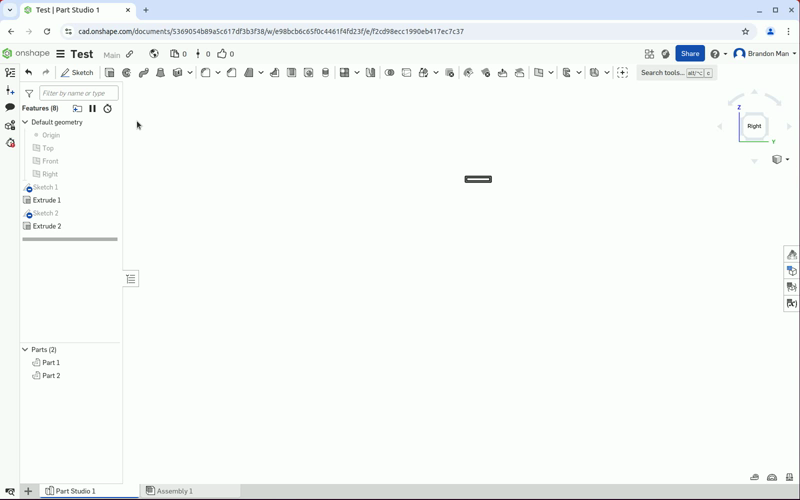
mouse_move(73, 189)
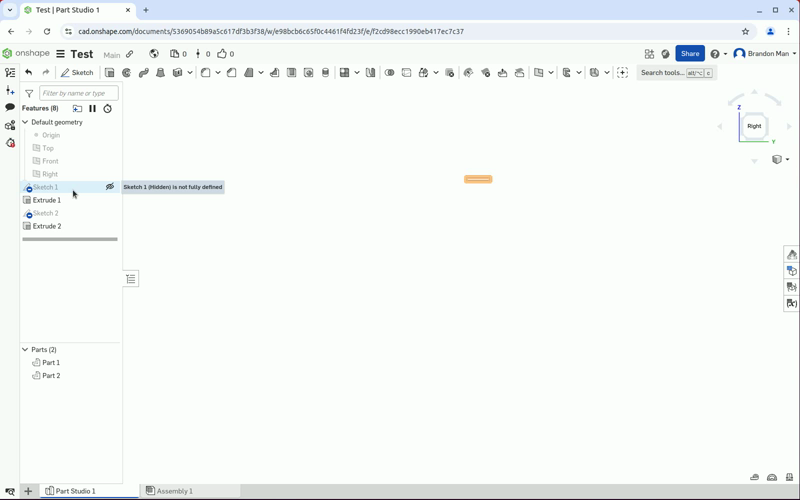
click(73, 189)
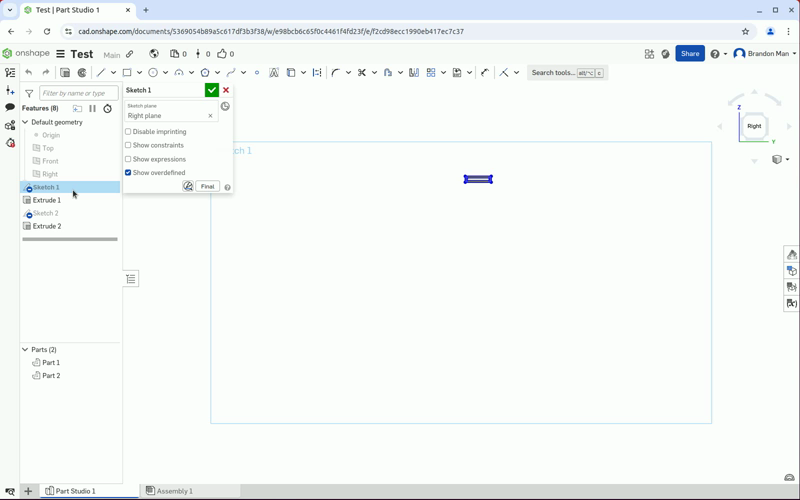
mouse_move(229, 92)
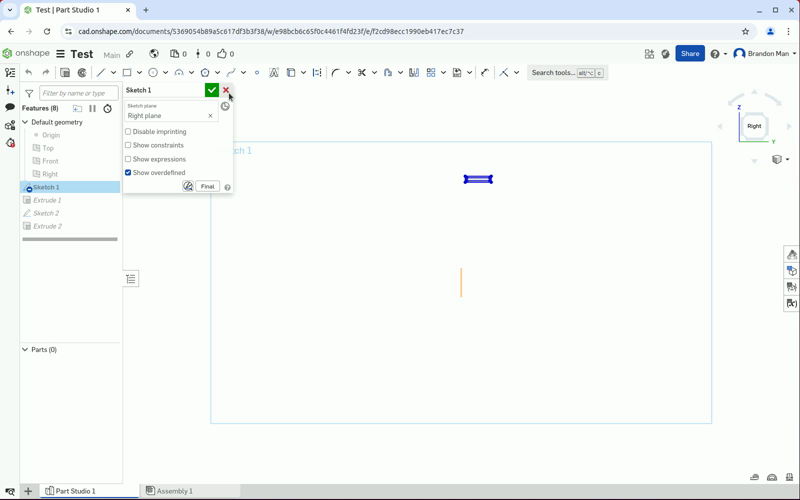
click(229, 92)
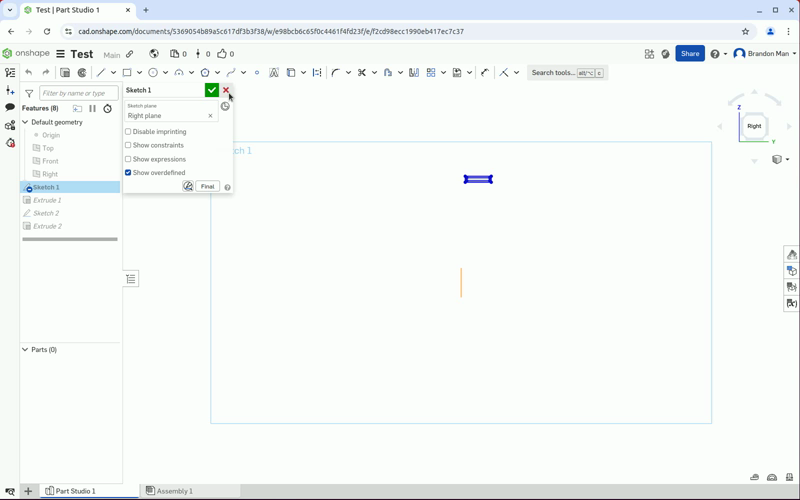
key(shift+s)
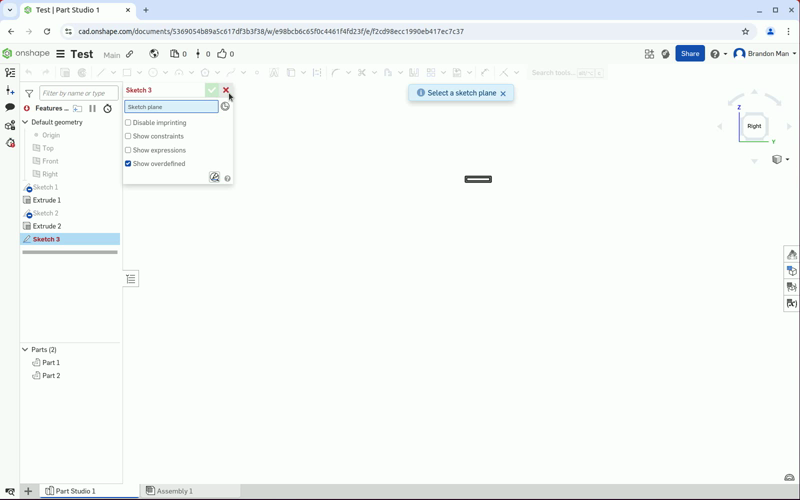
mouse_move(73, 176)
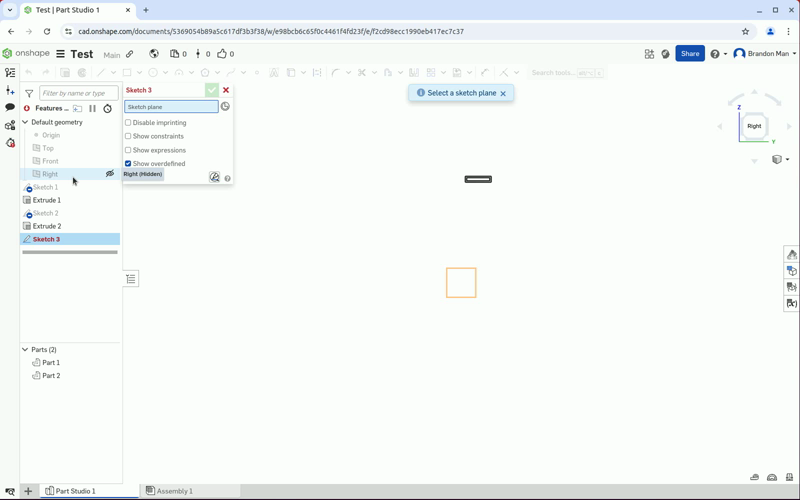
click(73, 176)
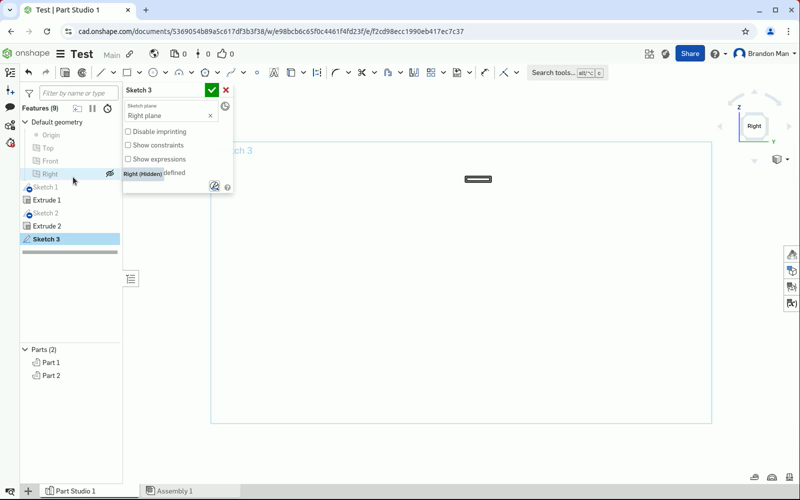
mouse_move(73, 352)
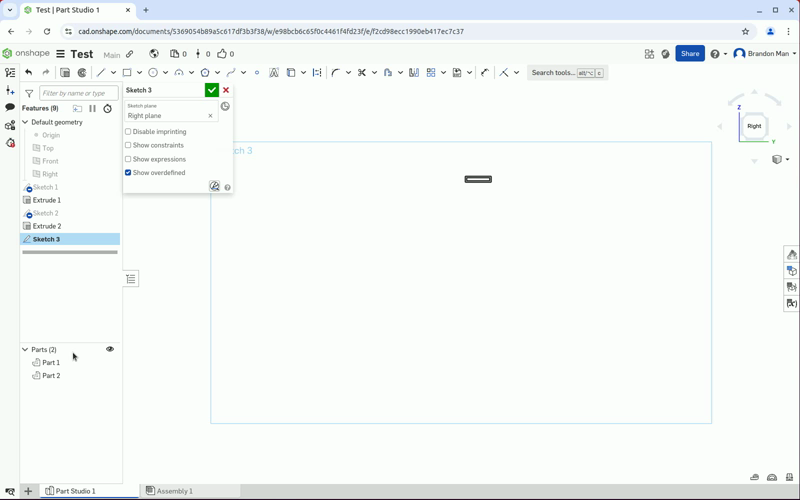
key(y)
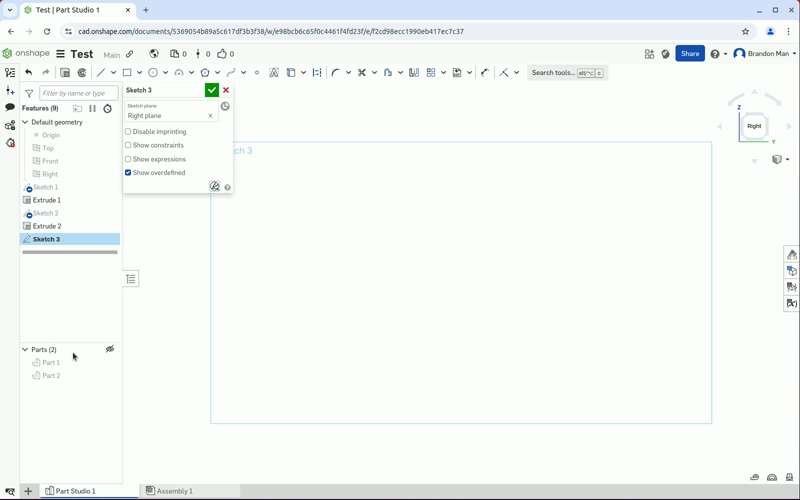
key(l)
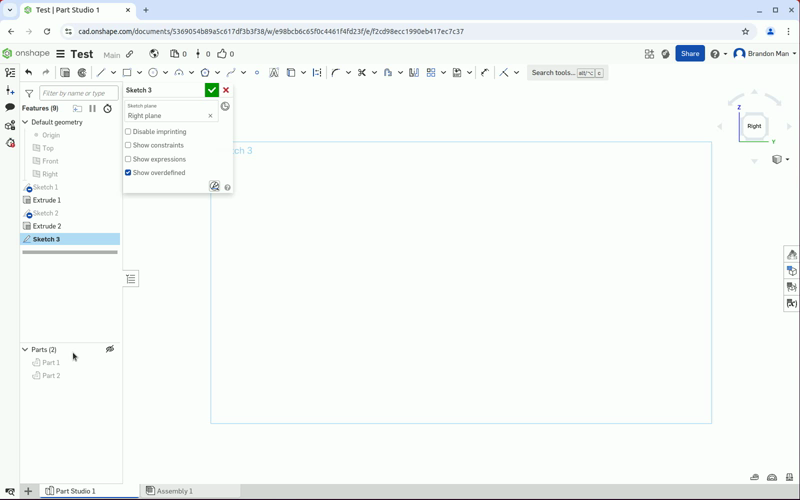
key_down(shift)
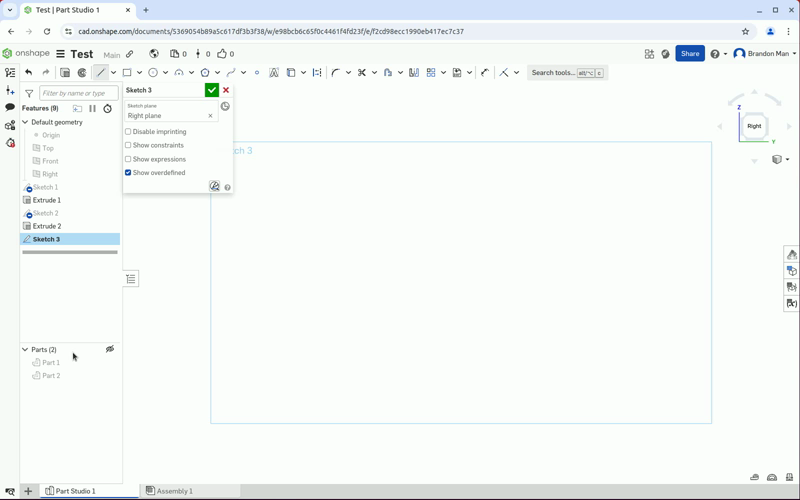
mouse_move(467, 180)
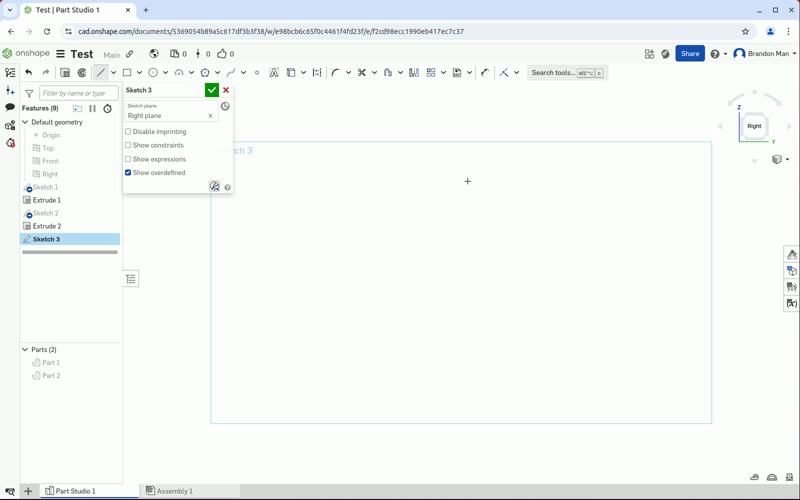
click(467, 180)
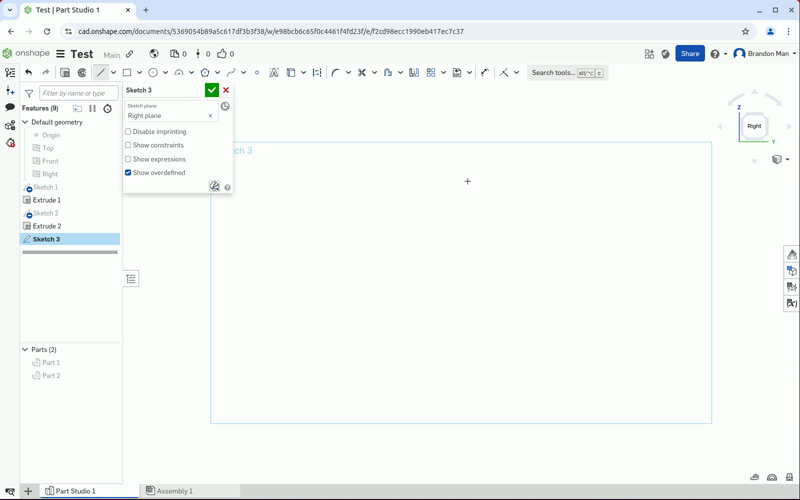
key_up(shift)
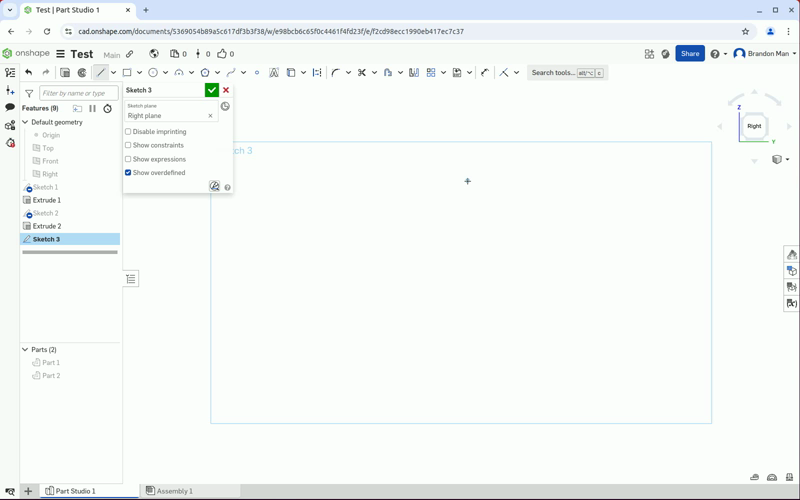
key_down(shift)
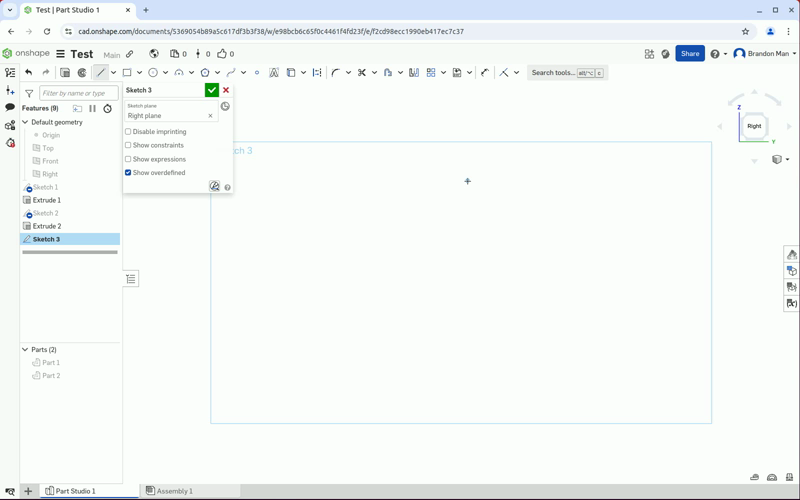
mouse_move(497, 180)
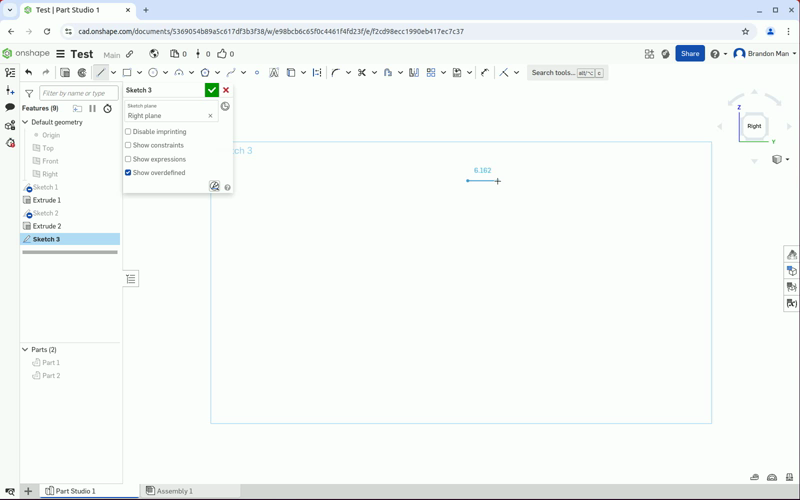
mouse_move(489, 180)
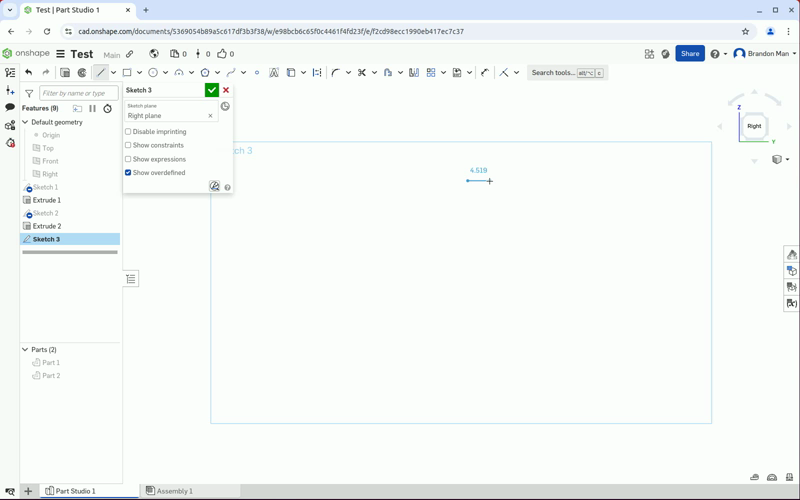
click(489, 180)
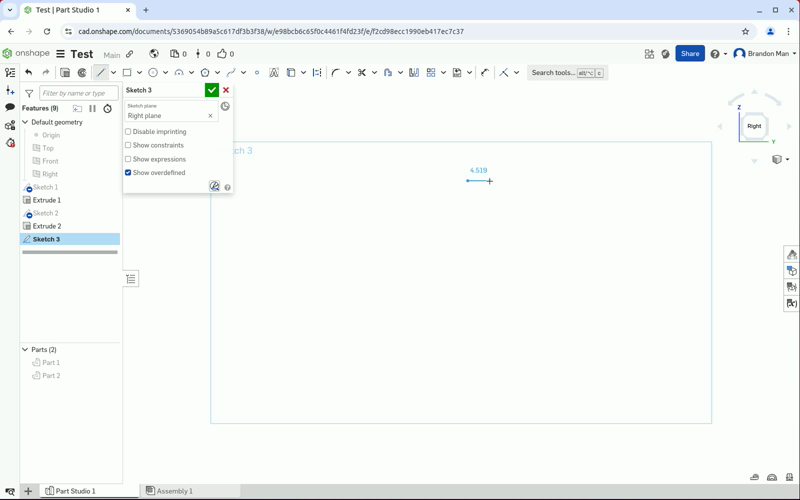
key_up(shift)
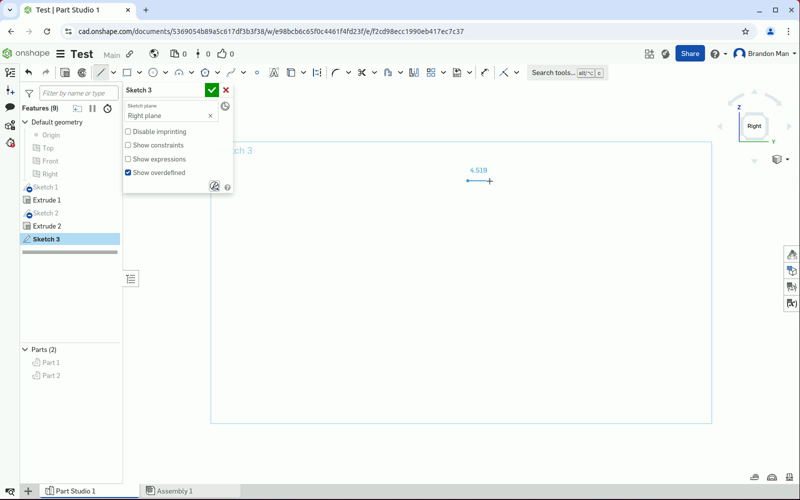
key_down(shift)
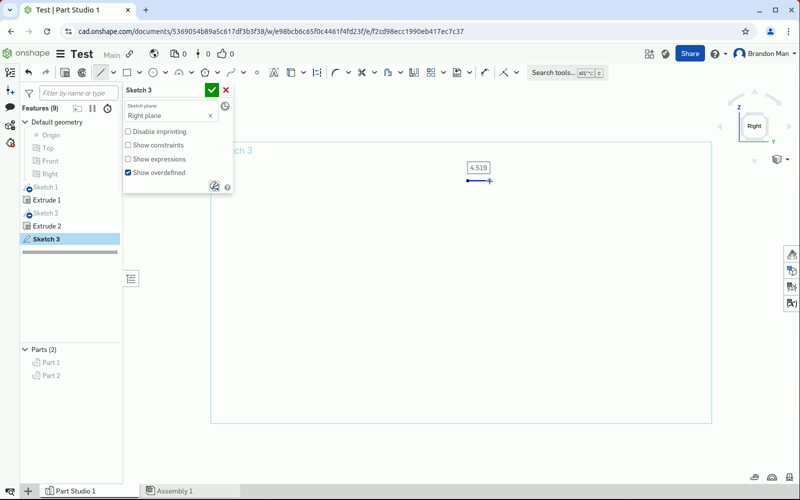
mouse_move(519, 180)
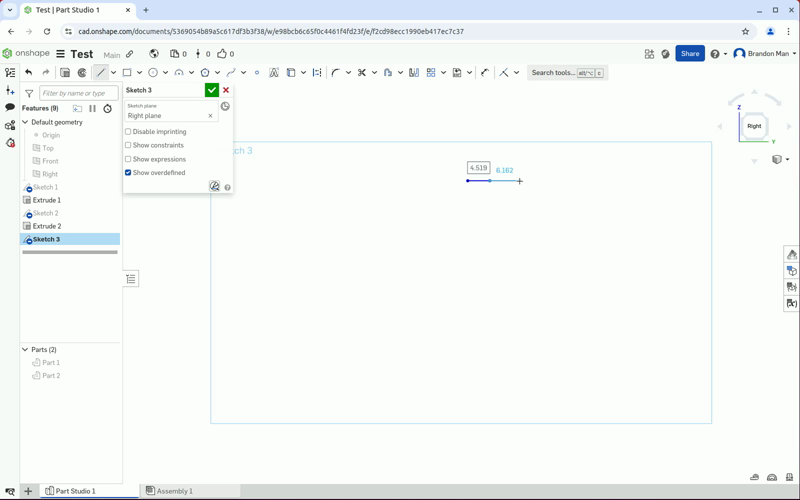
mouse_move(489, 178)
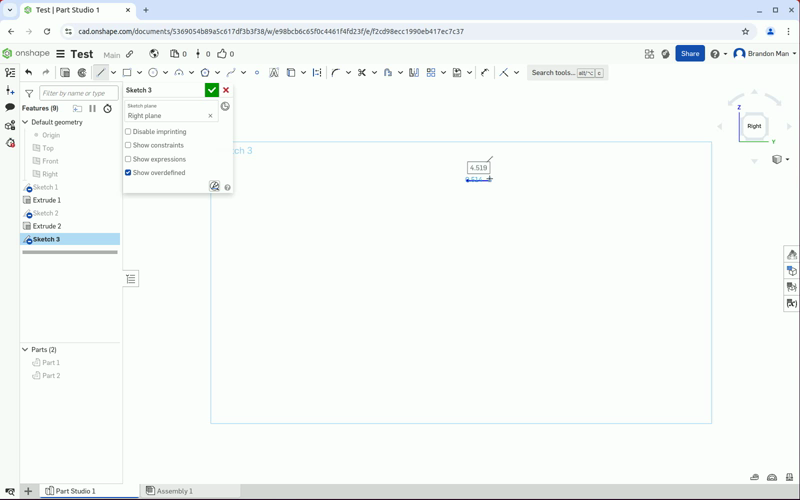
scroll(6)
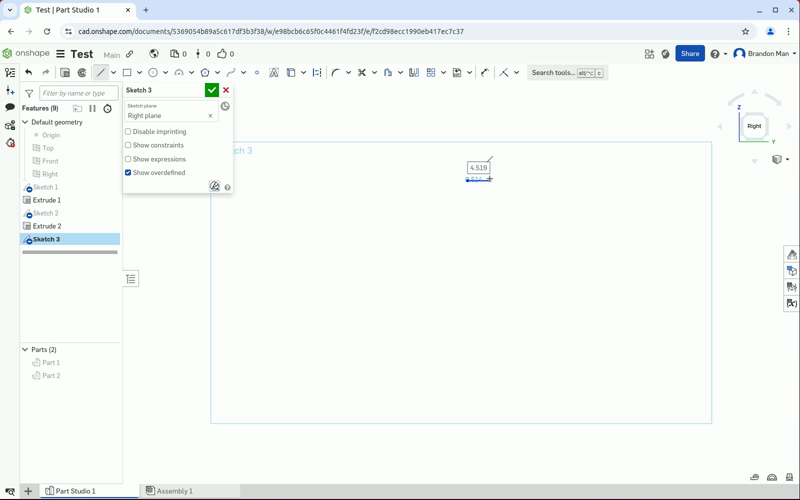
scroll(6)
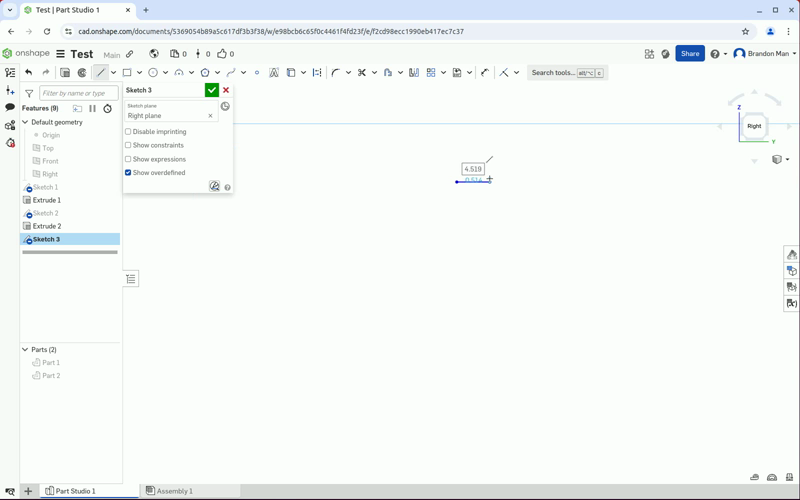
scroll(6)
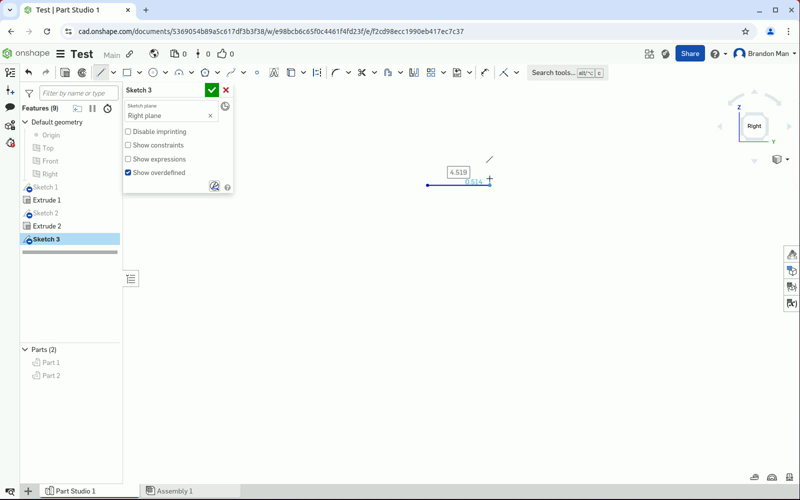
scroll(6)
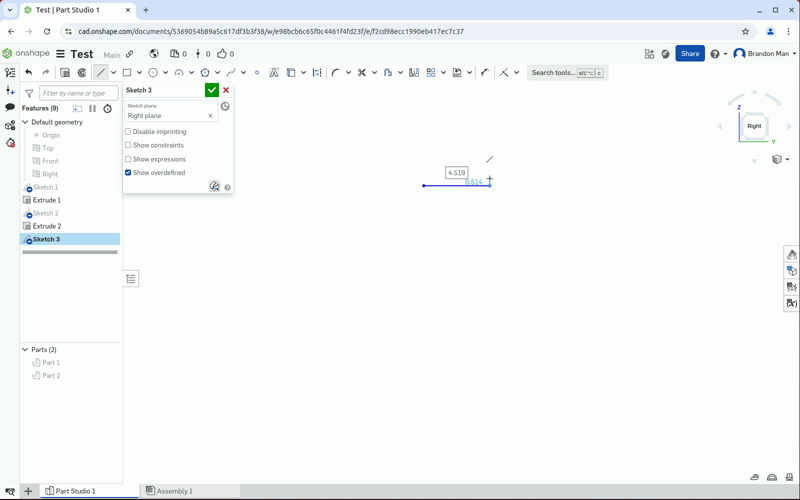
scroll(6)
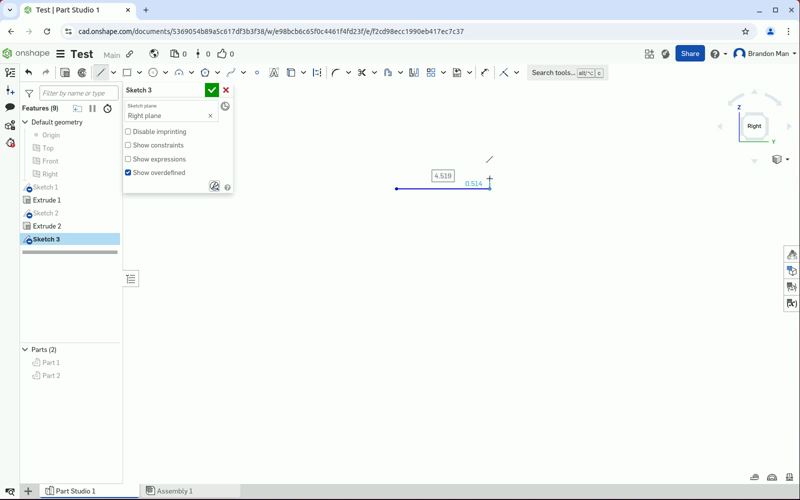
scroll(6)
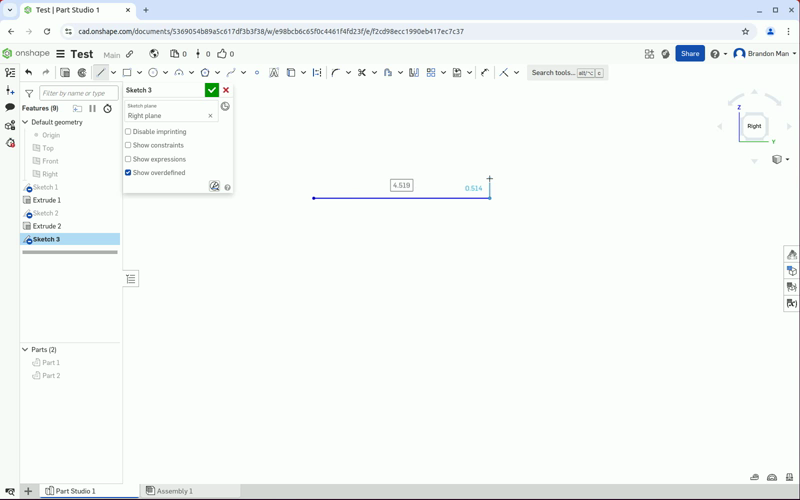
scroll(6)
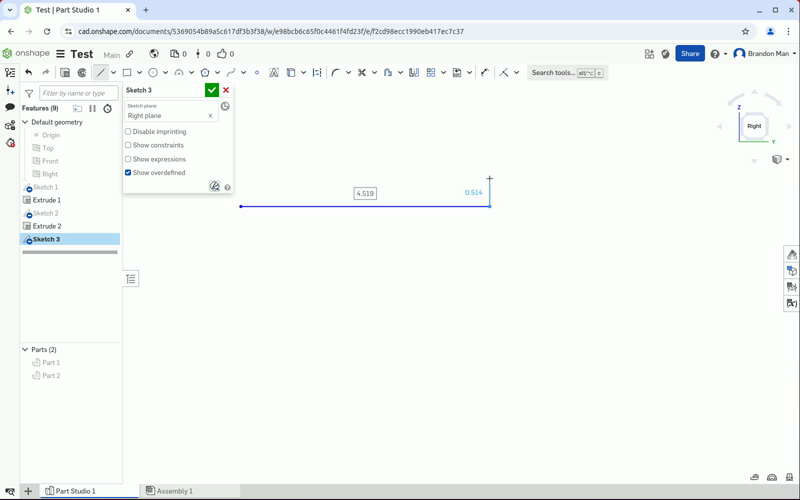
click(489, 178)
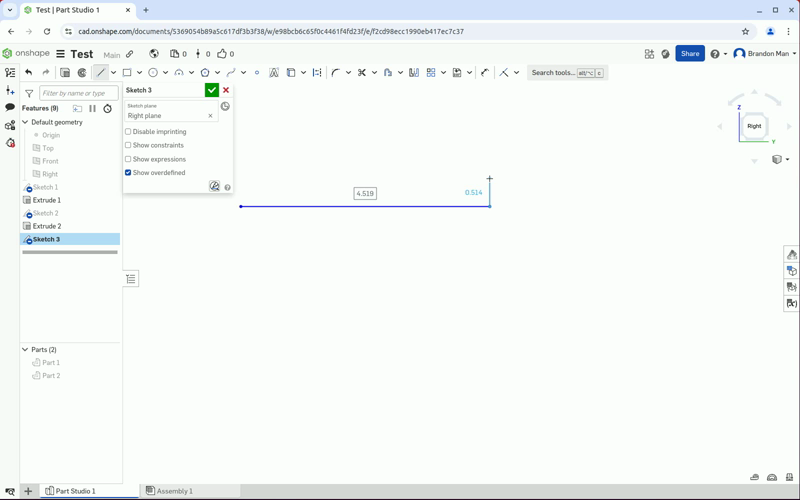
scroll(-6)
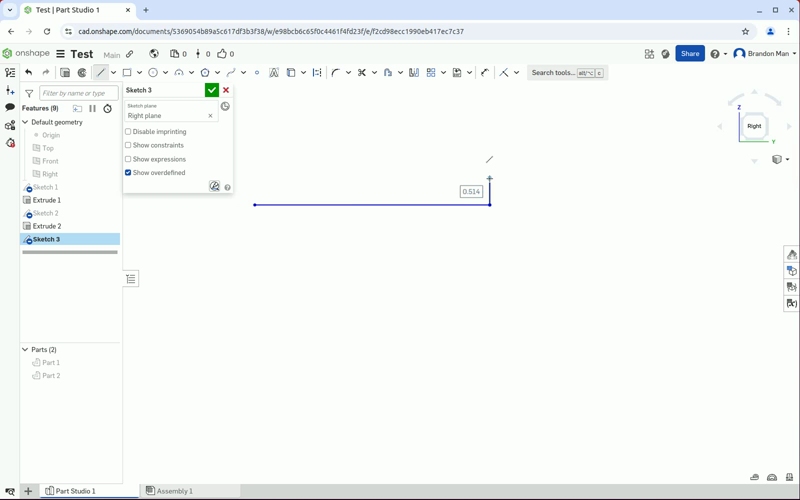
scroll(-6)
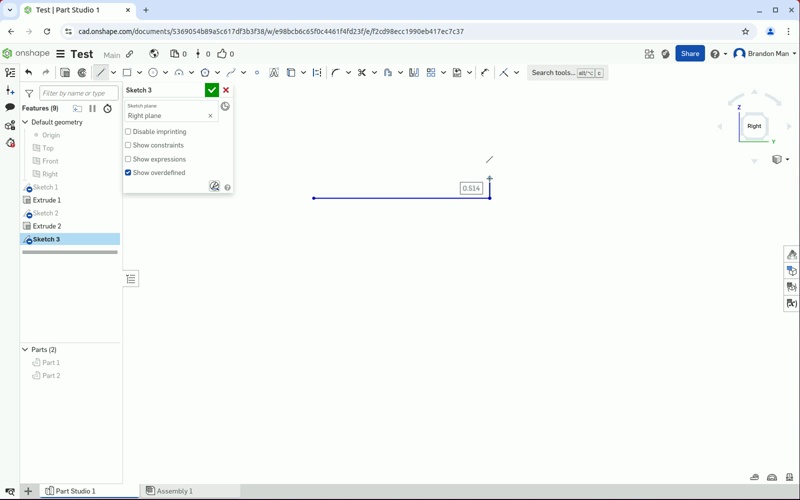
scroll(-6)
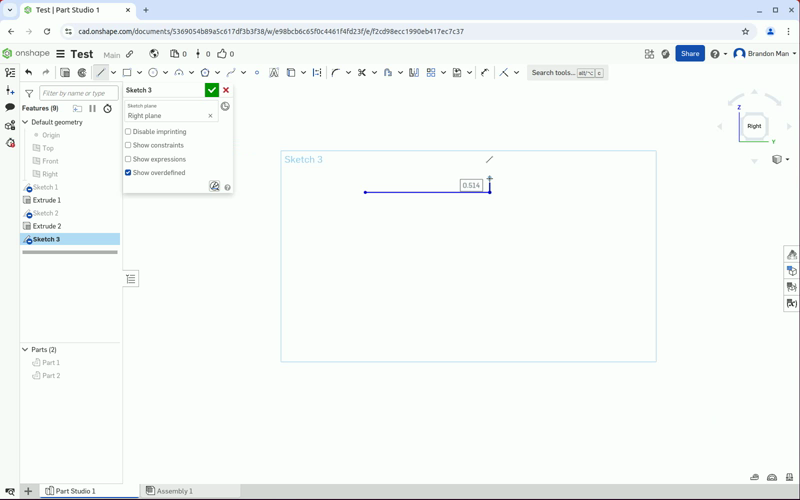
scroll(-6)
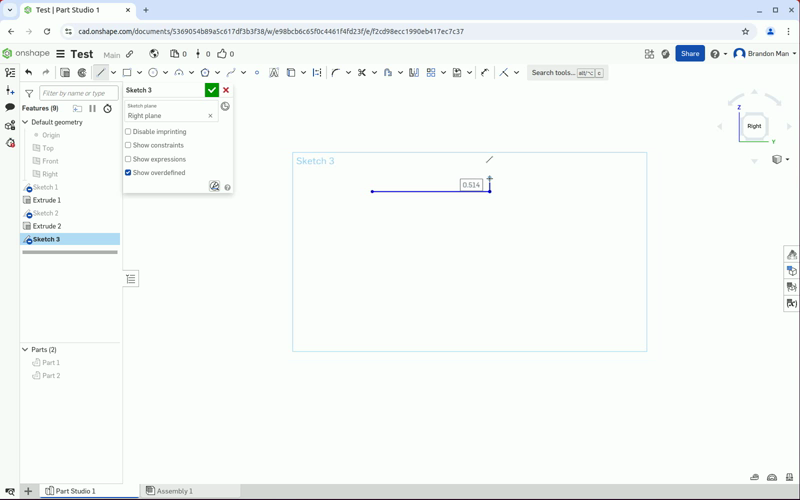
scroll(-6)
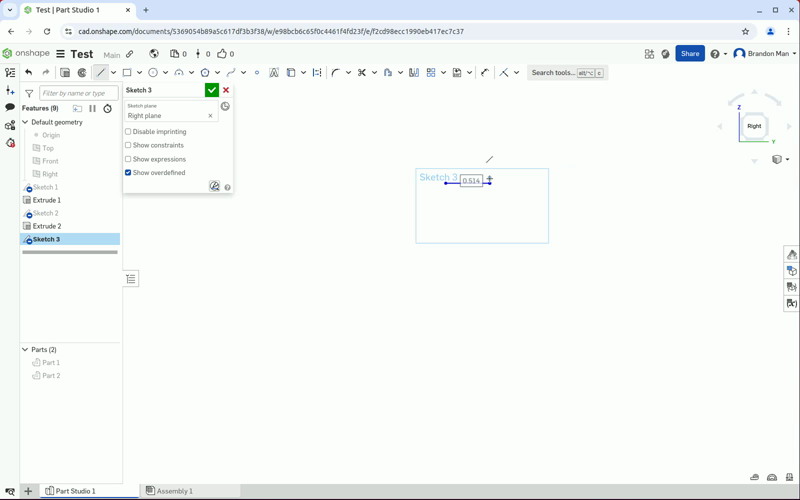
scroll(-6)
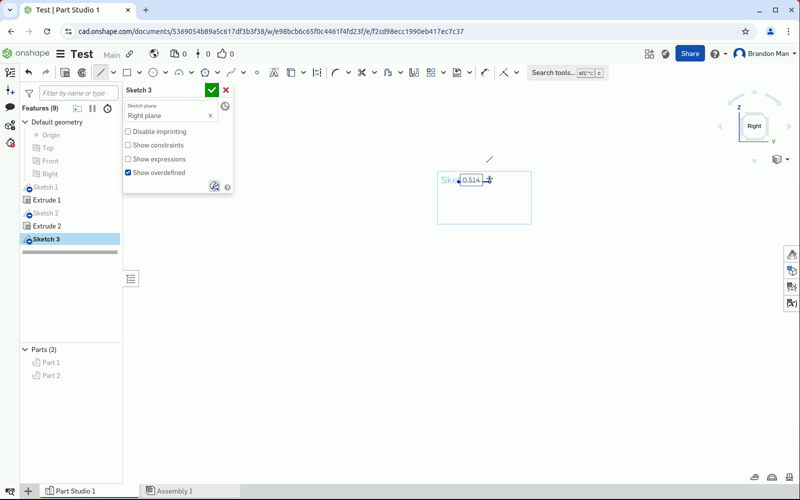
scroll(-6)
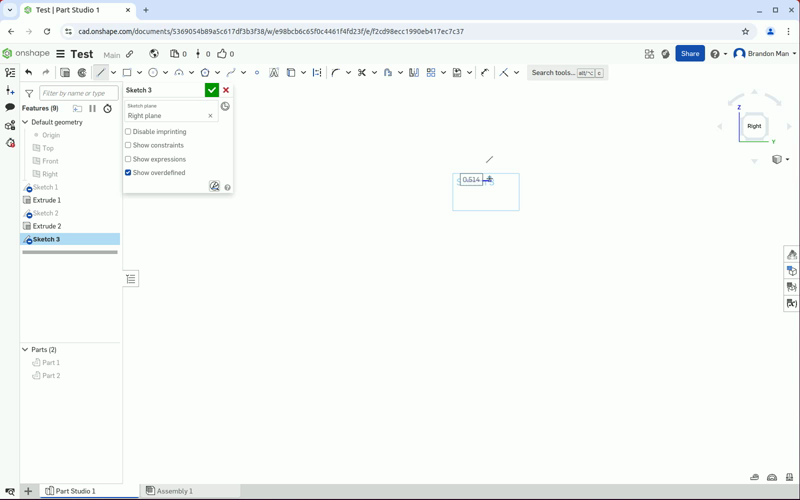
key_up(shift)
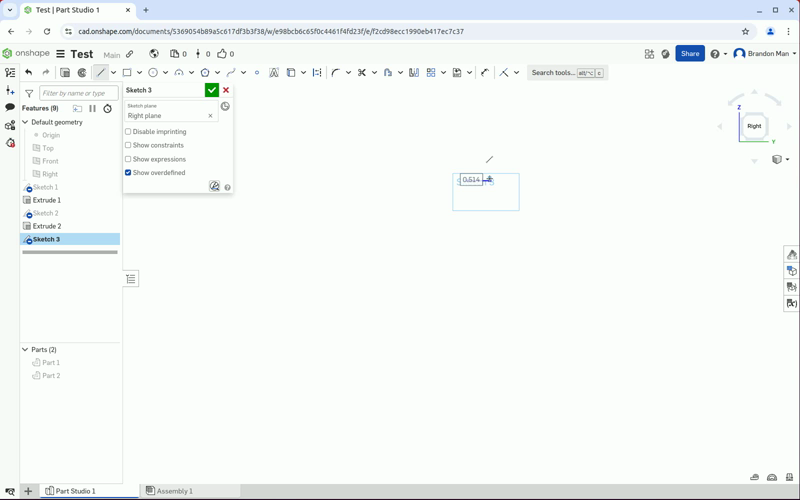
key_down(shift)
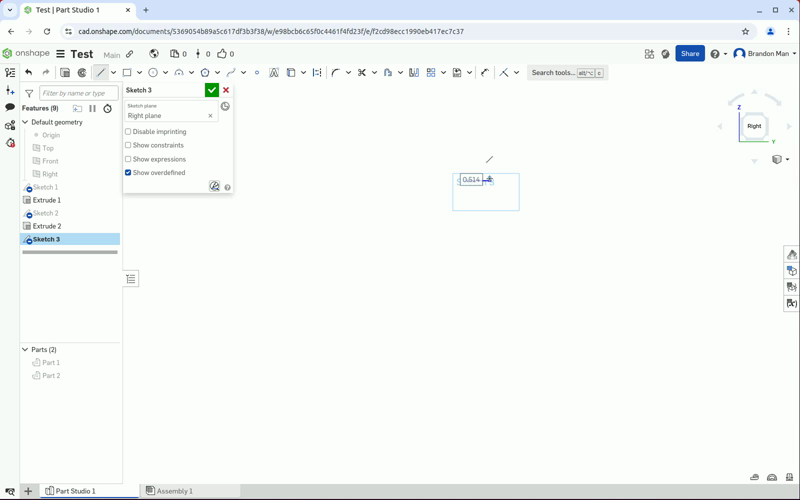
mouse_move(519, 178)
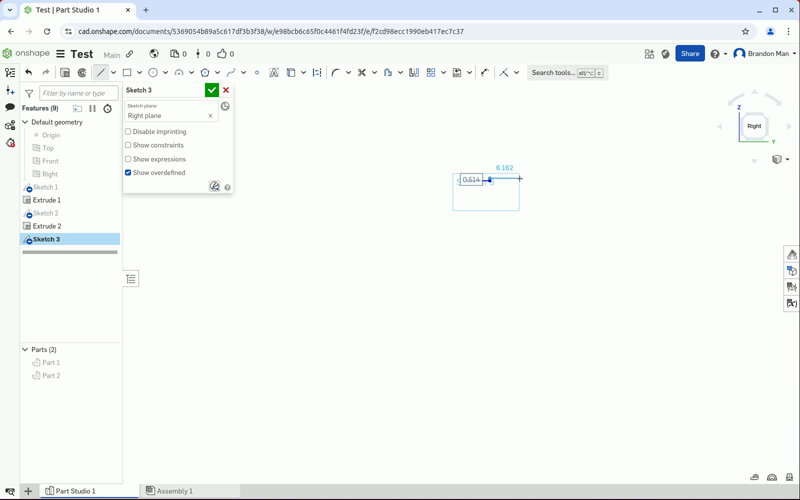
mouse_move(467, 178)
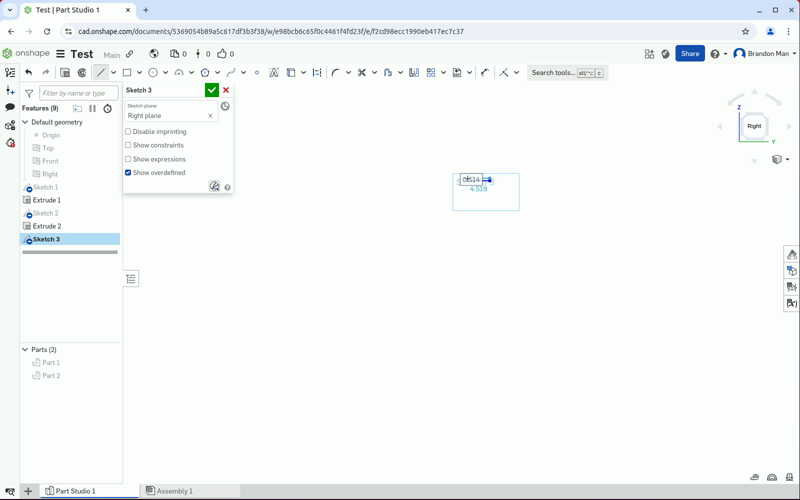
scroll(6)
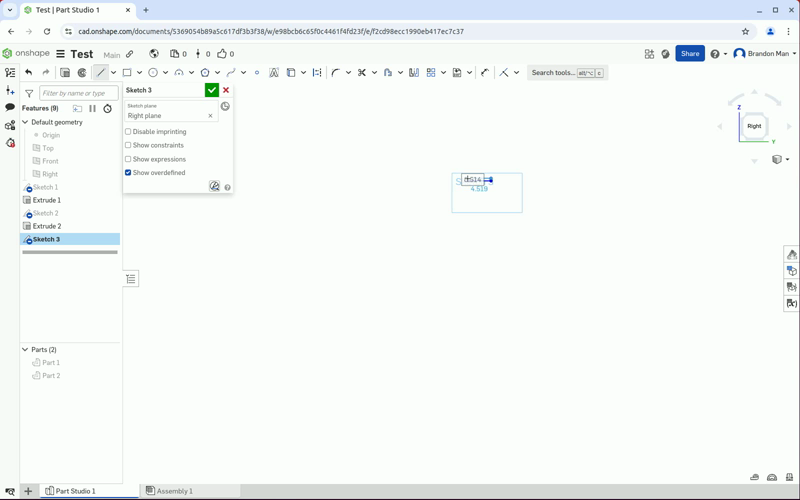
scroll(6)
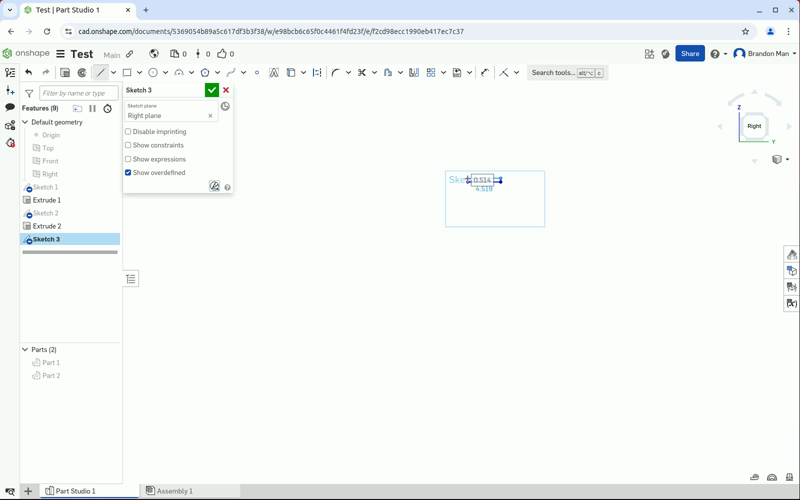
scroll(6)
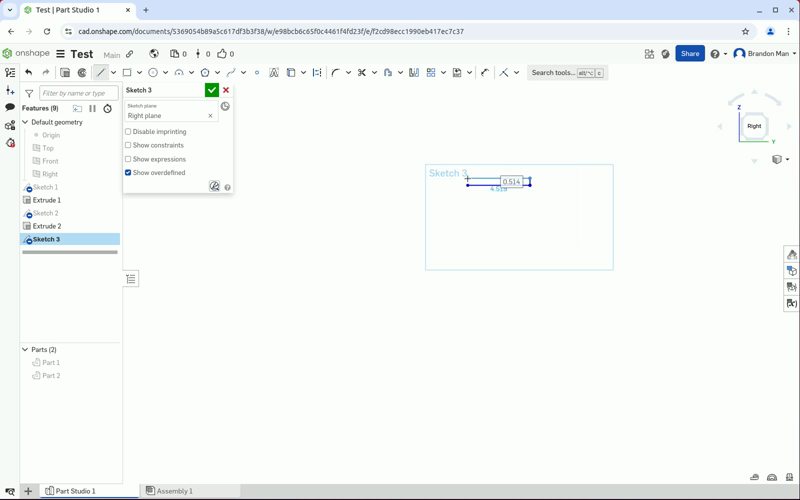
scroll(6)
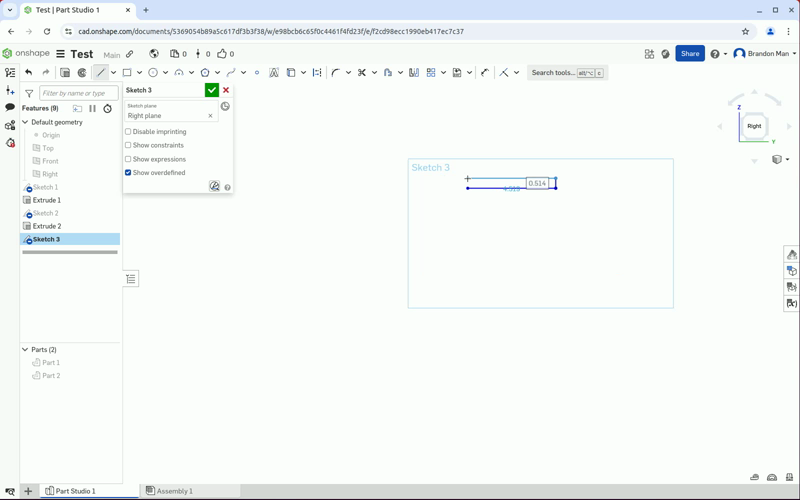
scroll(6)
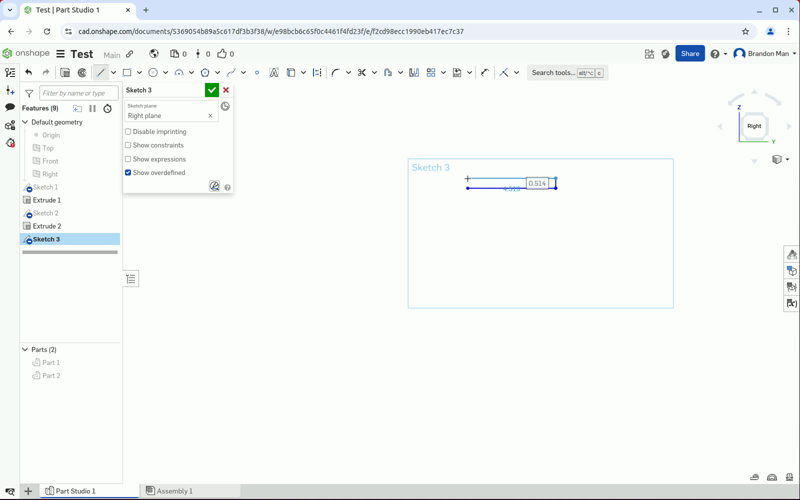
scroll(6)
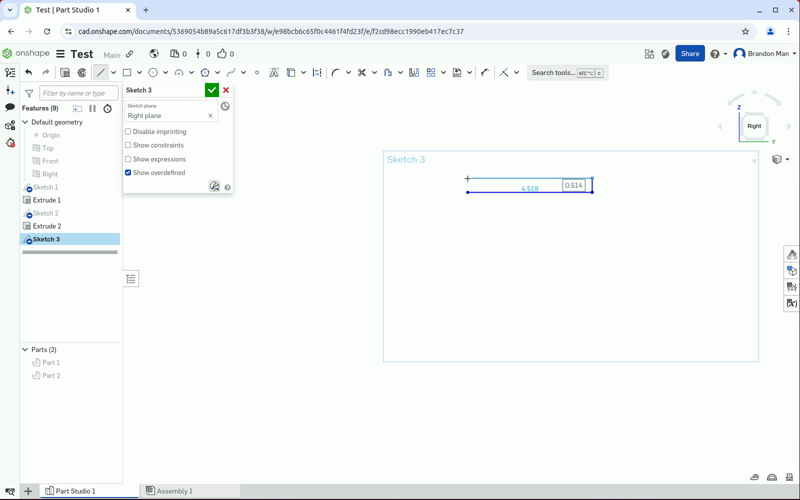
scroll(6)
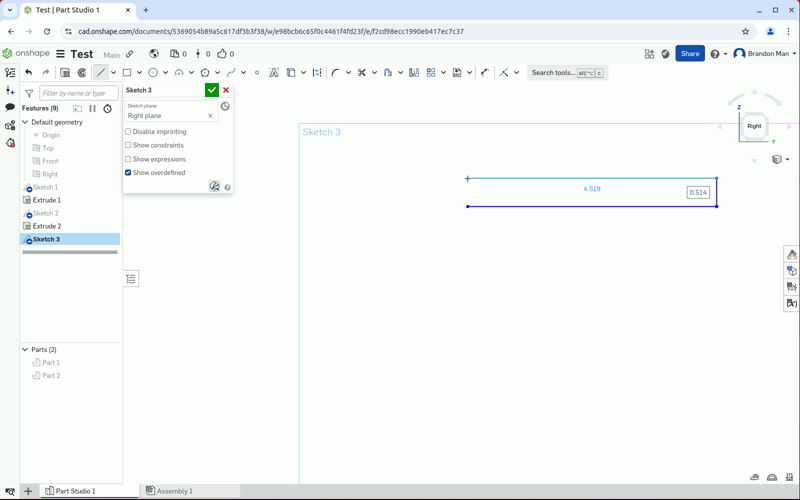
click(467, 178)
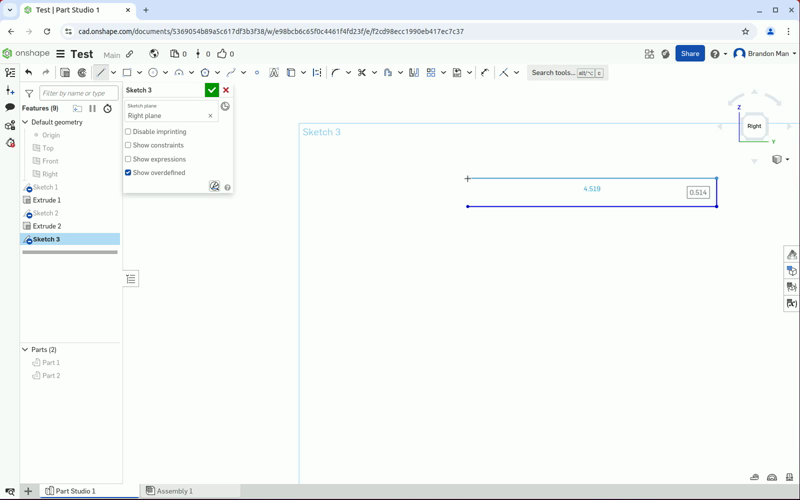
scroll(-6)
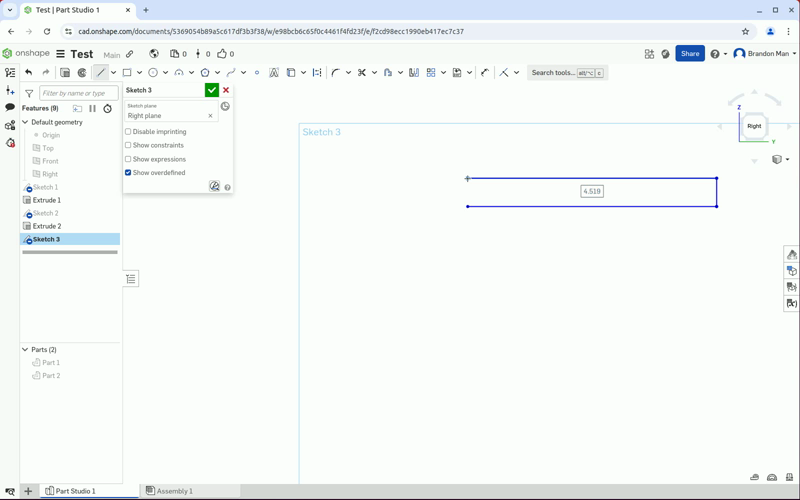
scroll(-6)
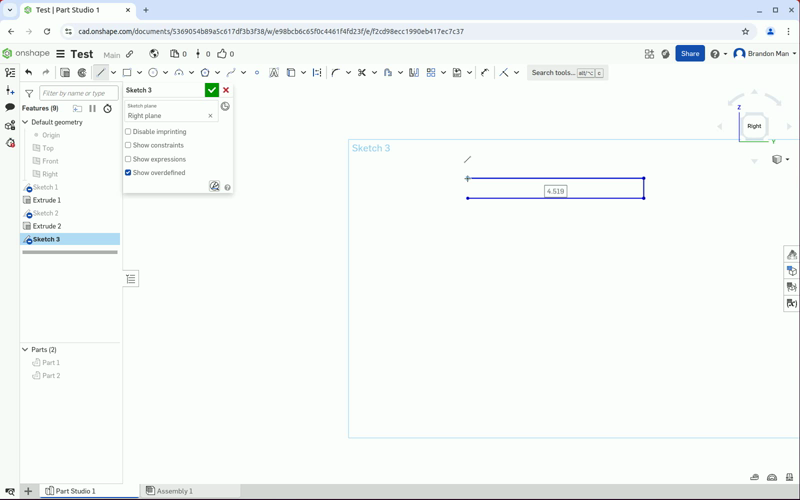
scroll(-6)
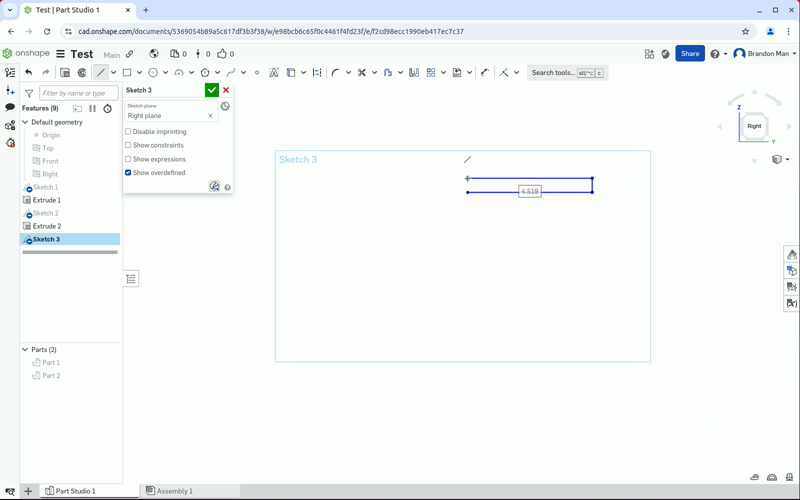
scroll(-6)
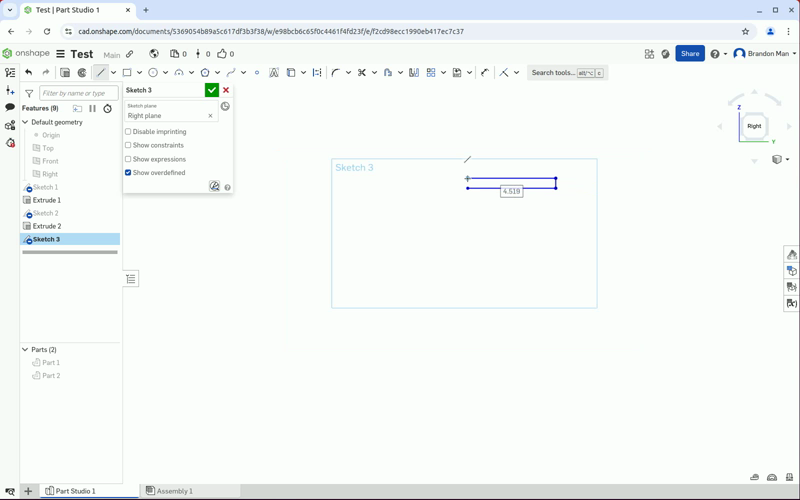
scroll(-6)
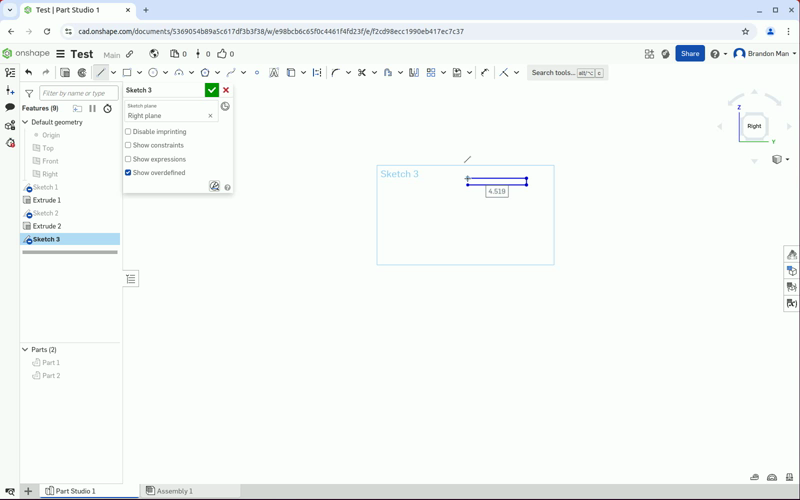
scroll(-6)
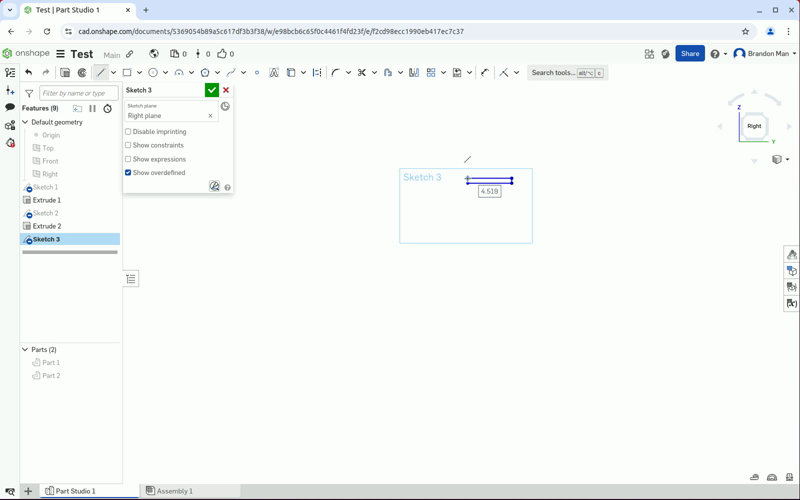
scroll(-6)
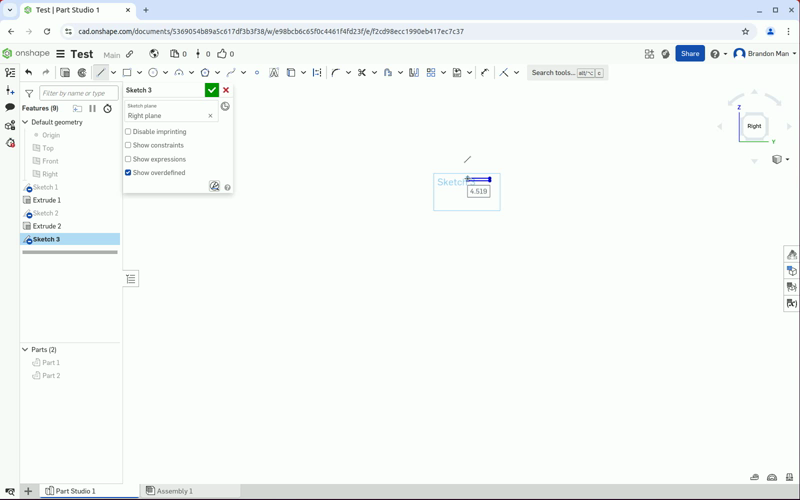
key_up(shift)
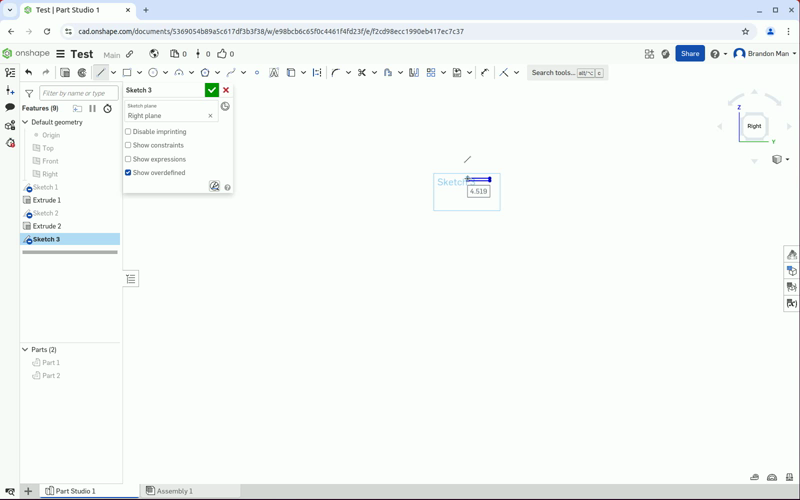
mouse_move(497, 178)
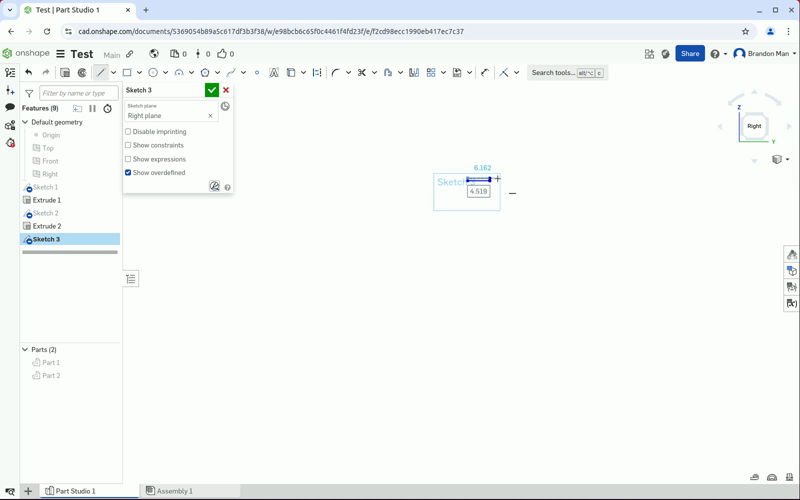
key_down(shift)
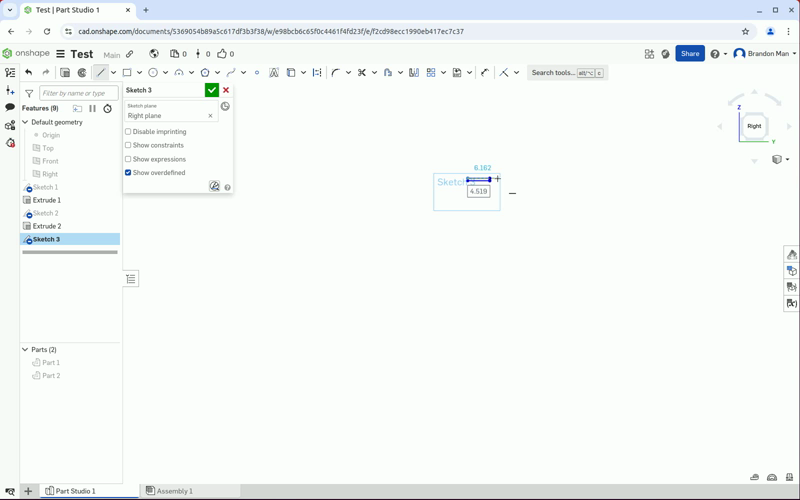
mouse_move(467, 180)
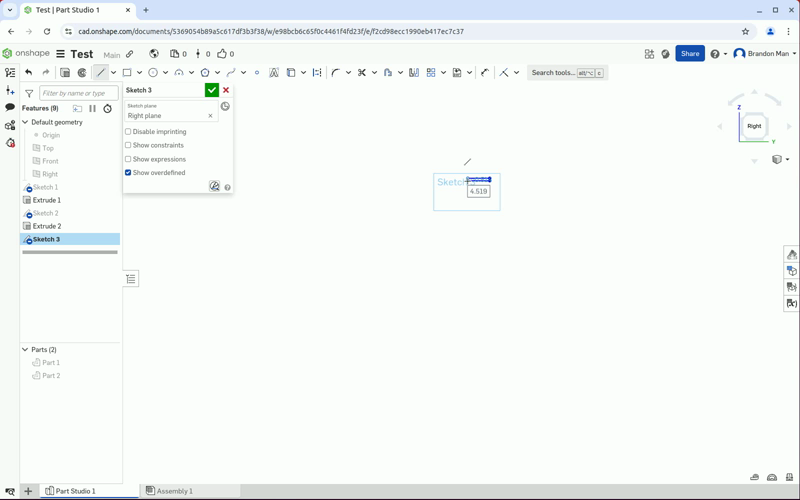
scroll(6)
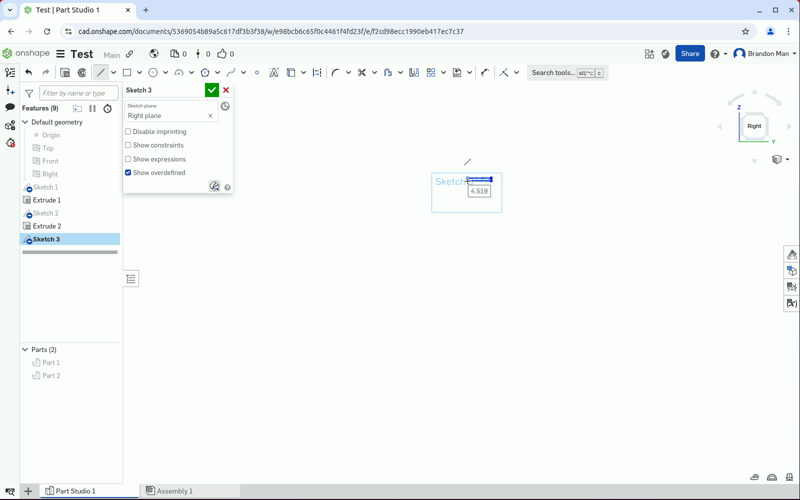
scroll(6)
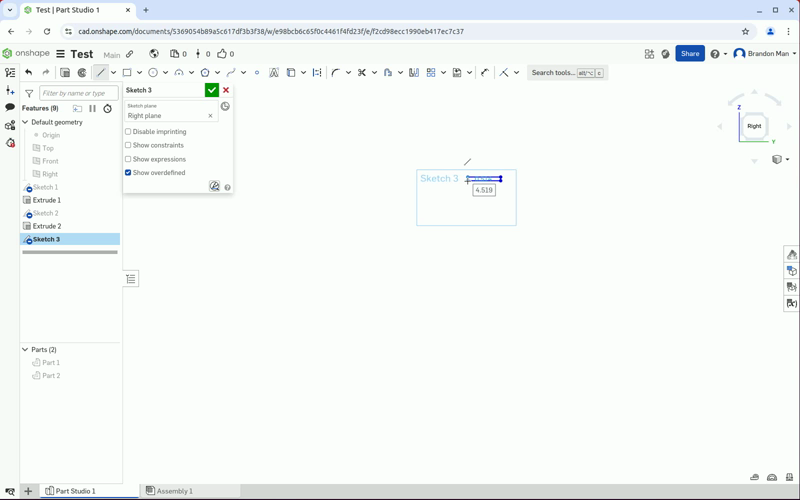
scroll(6)
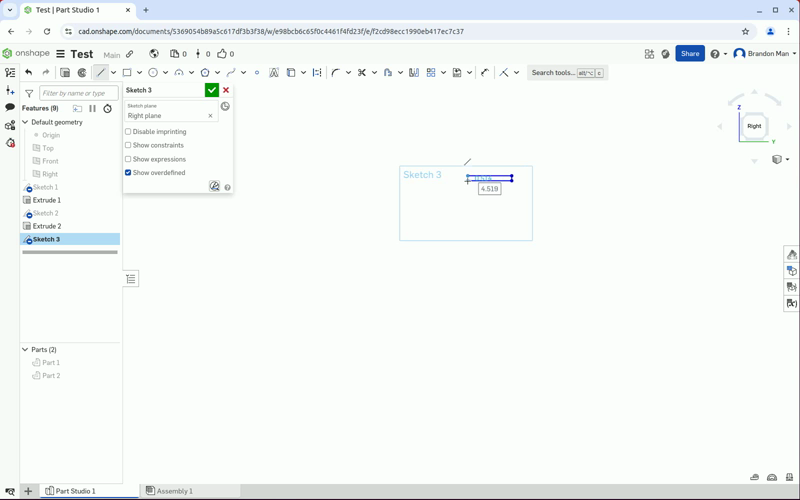
scroll(6)
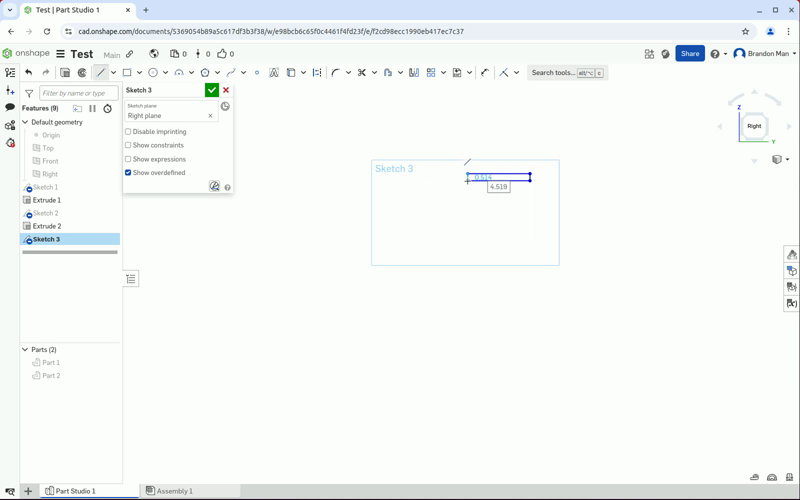
scroll(6)
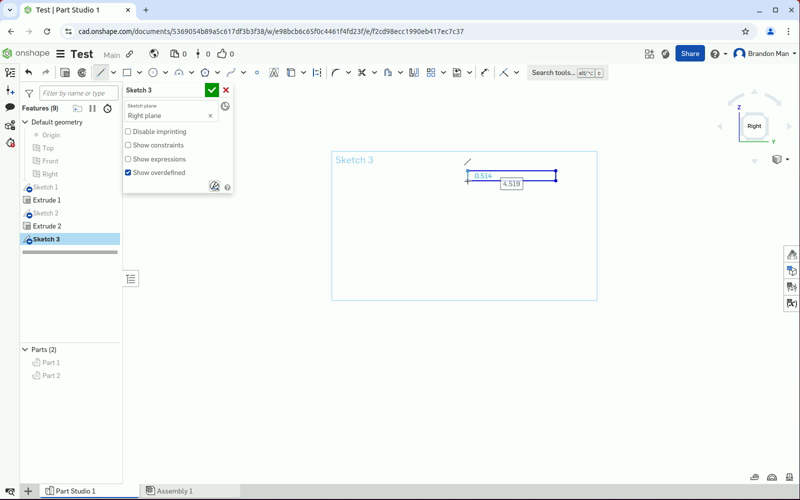
scroll(6)
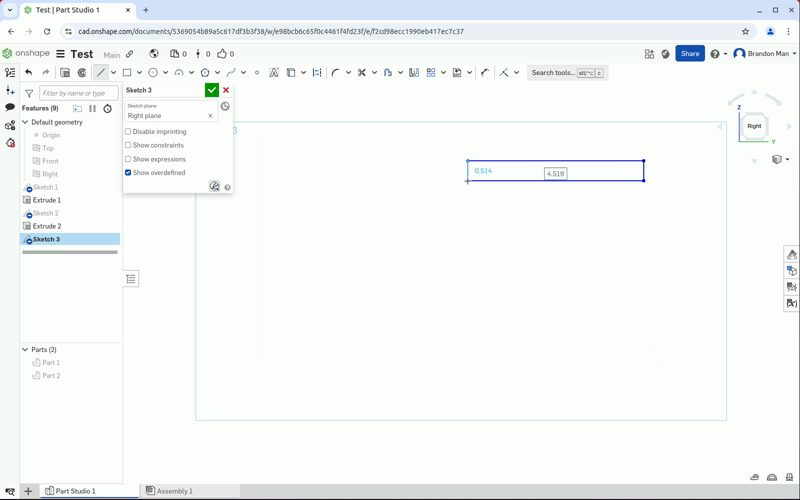
scroll(6)
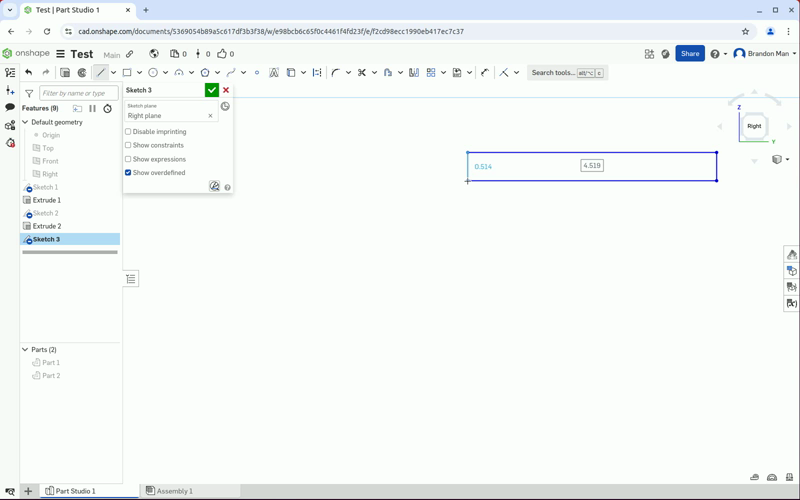
key_up(shift)
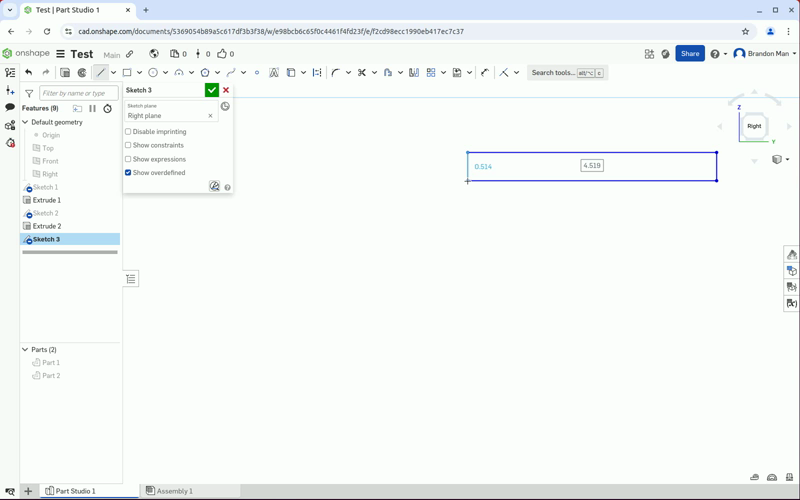
click(467, 180)
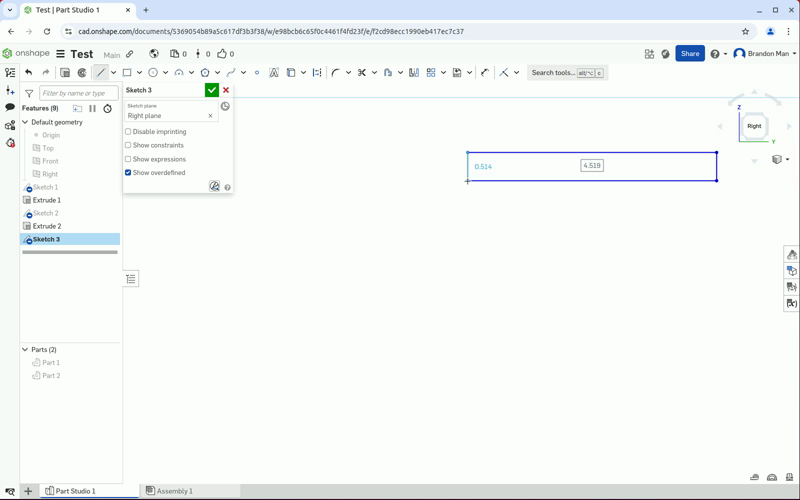
scroll(-6)
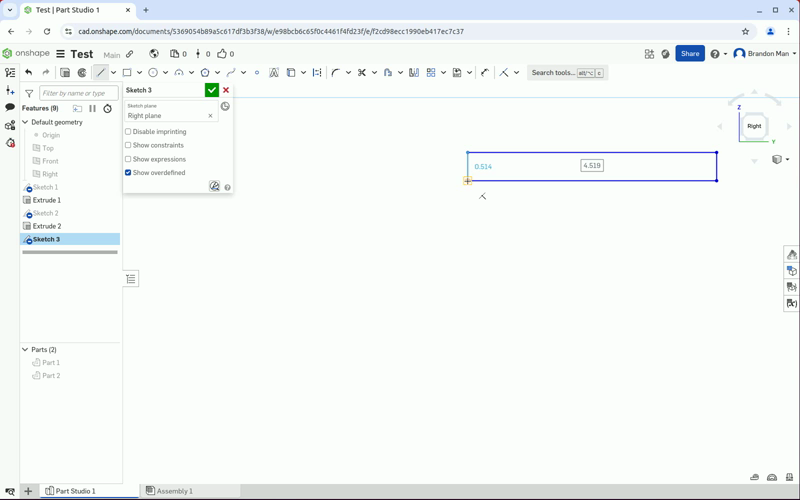
scroll(-6)
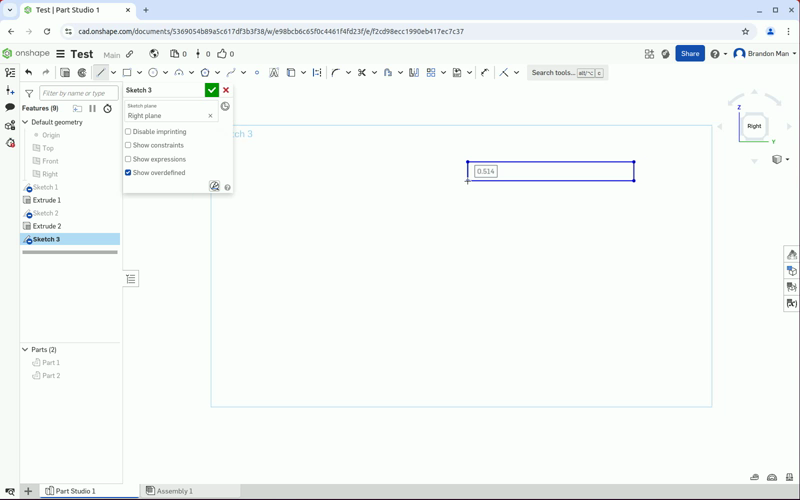
scroll(-6)
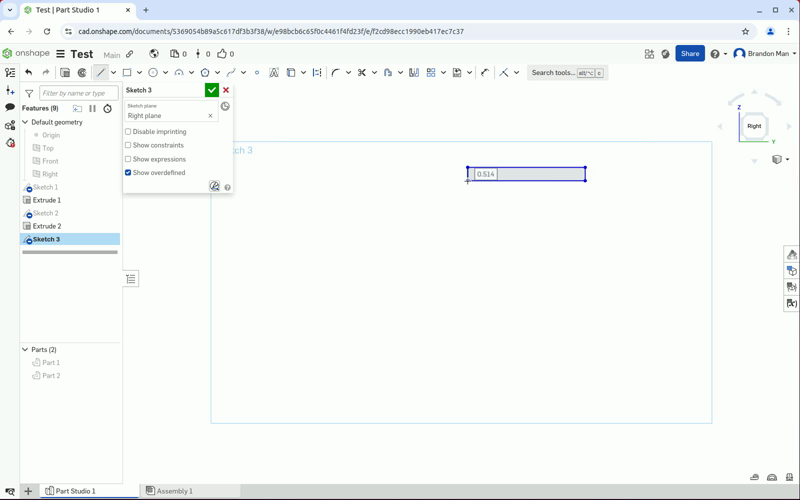
scroll(-6)
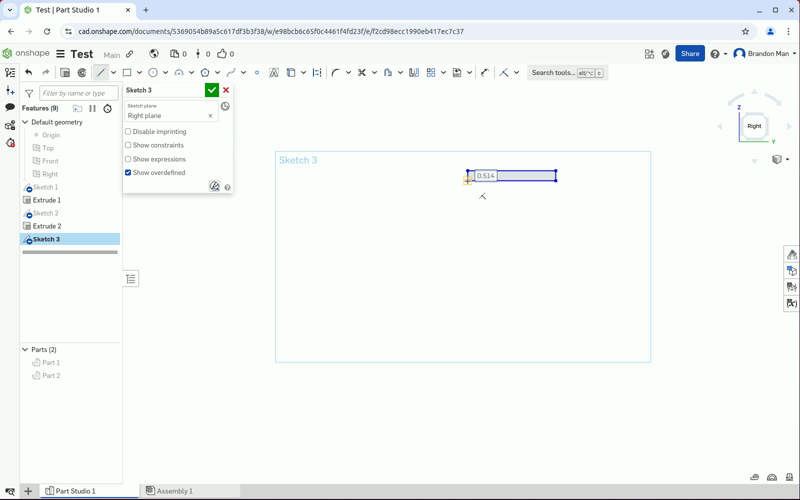
scroll(-6)
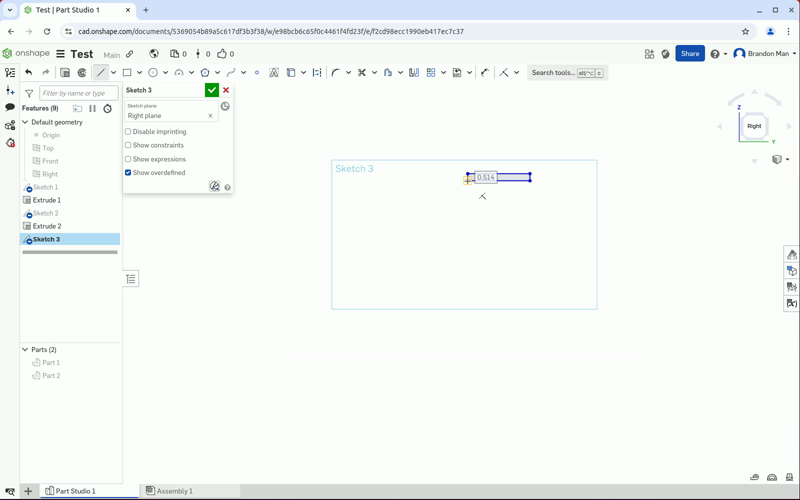
scroll(-6)
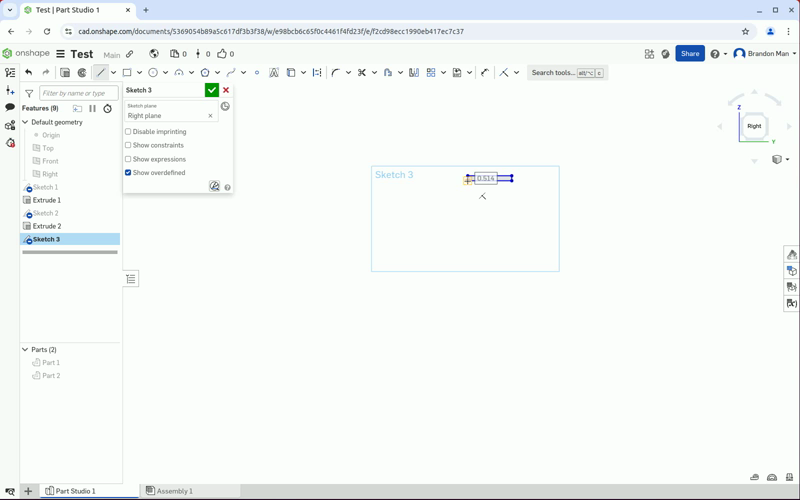
scroll(-6)
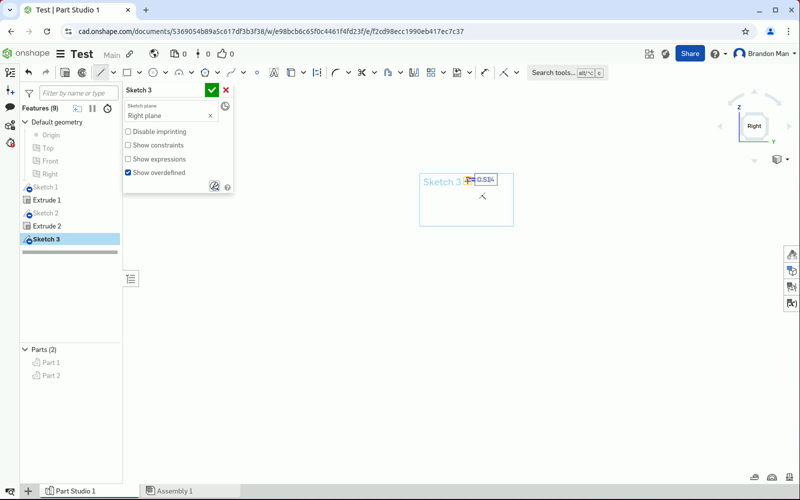
key(esc)
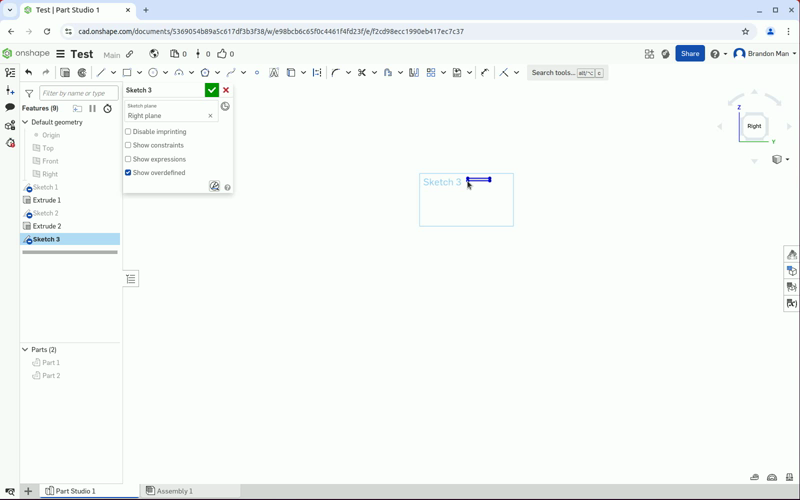
mouse_move(478, 178)
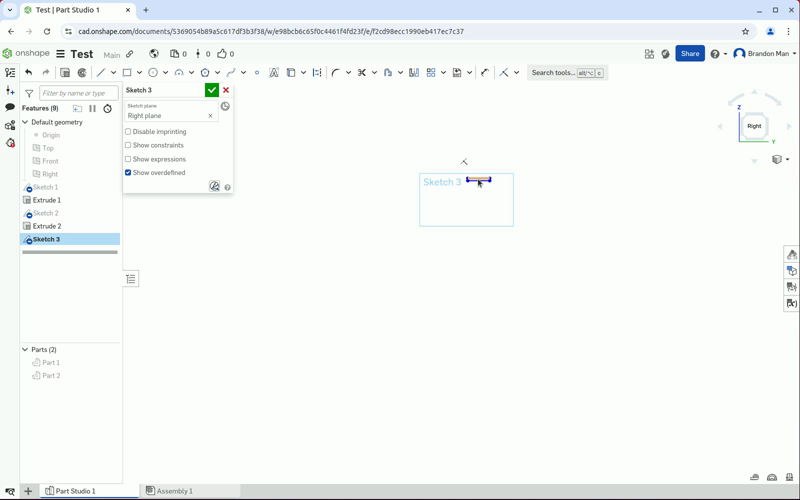
scroll(6)
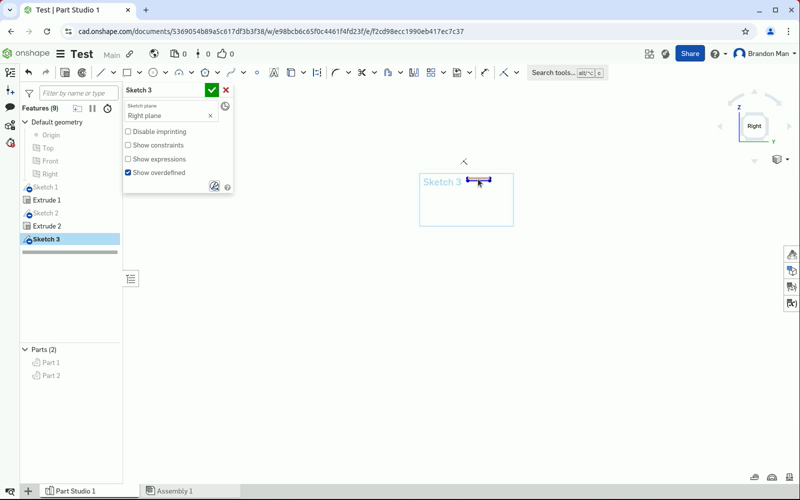
scroll(6)
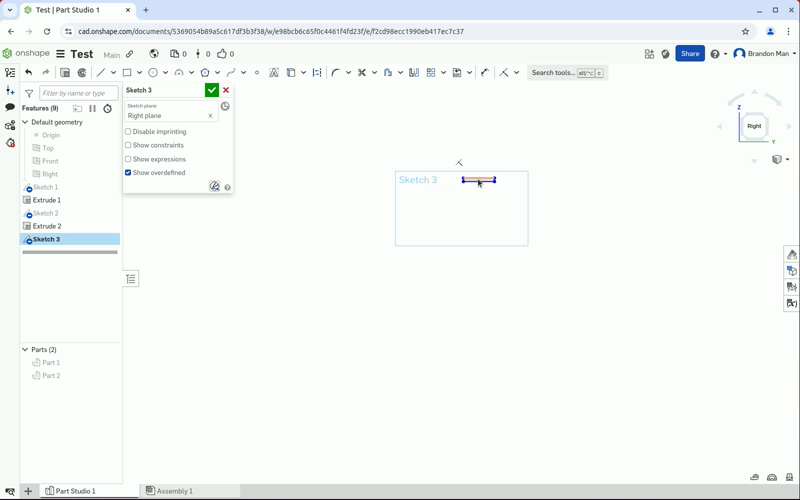
scroll(6)
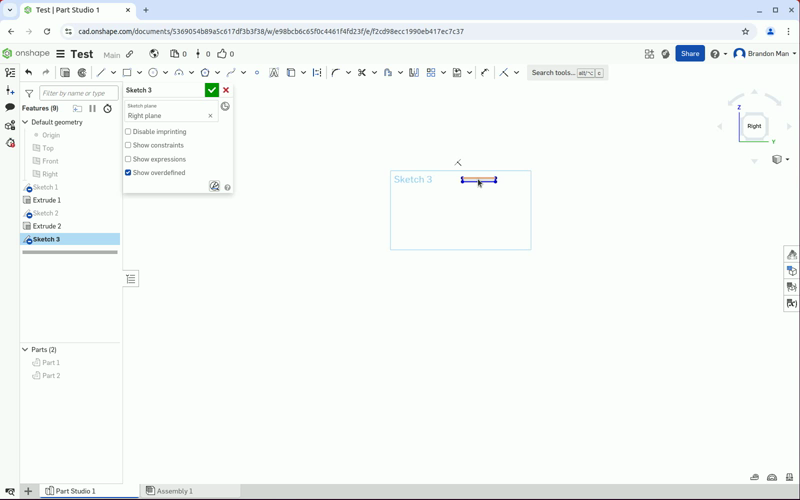
scroll(6)
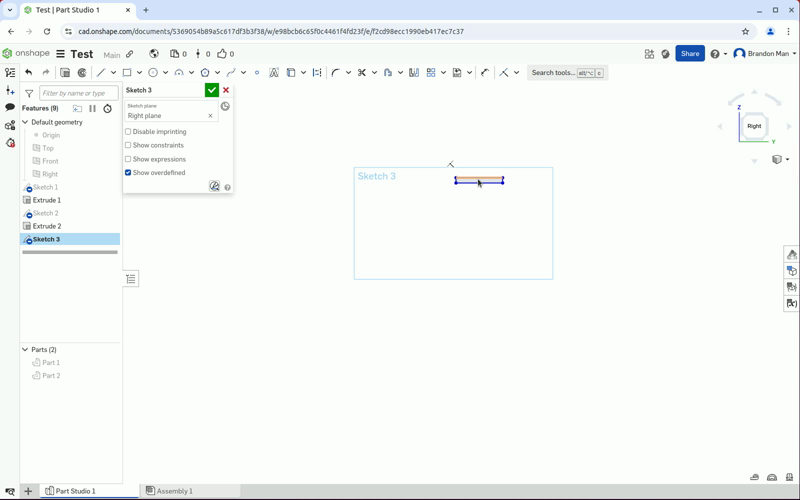
scroll(6)
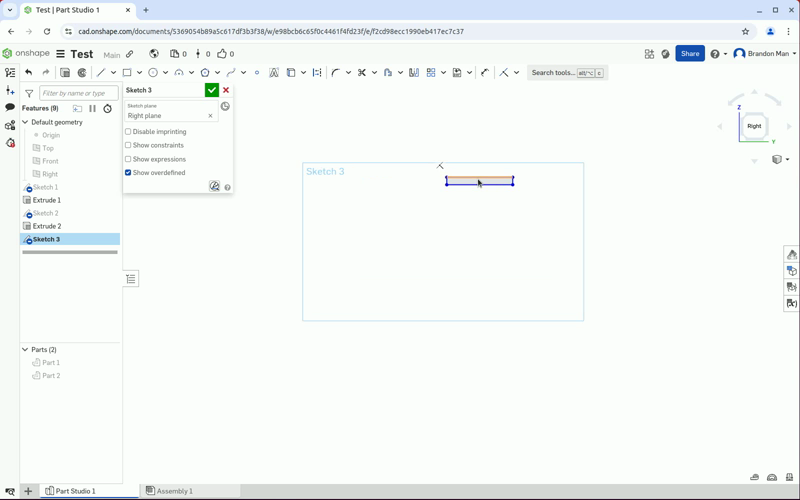
scroll(6)
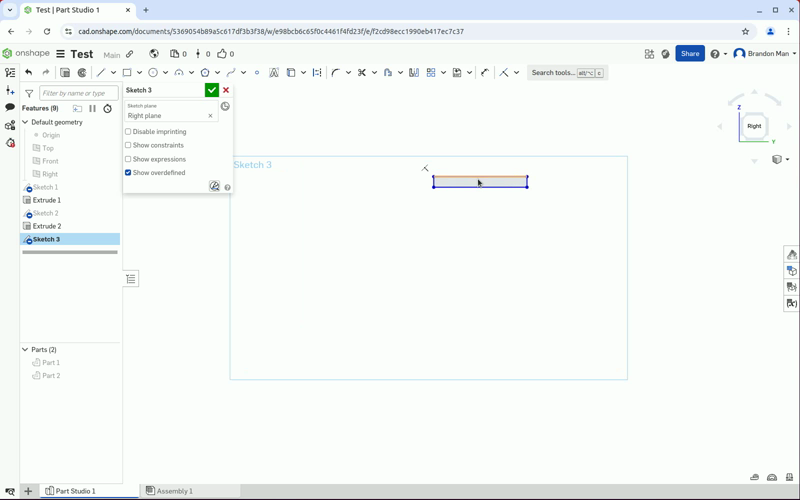
scroll(6)
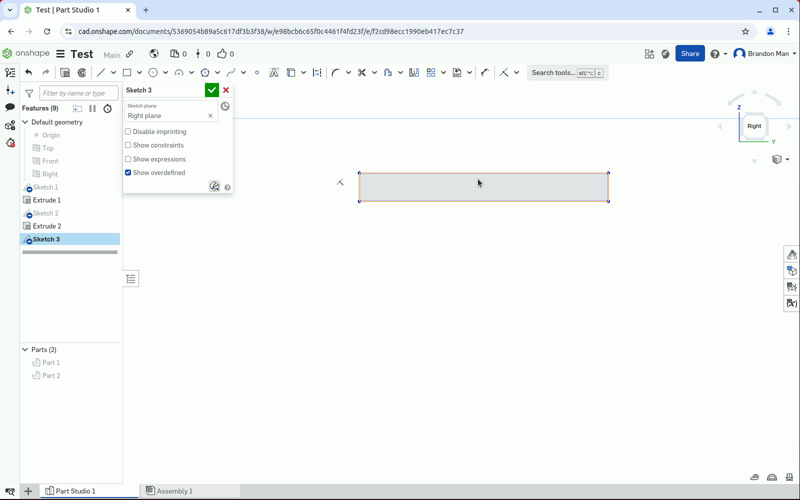
click(478, 178)
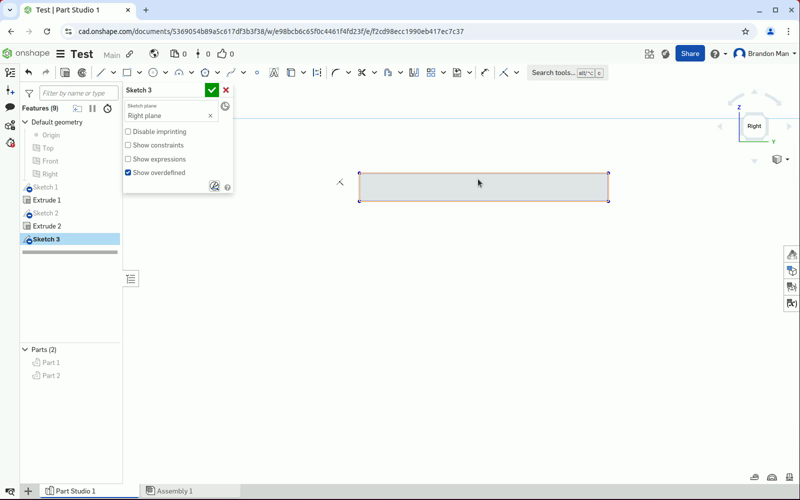
scroll(-6)
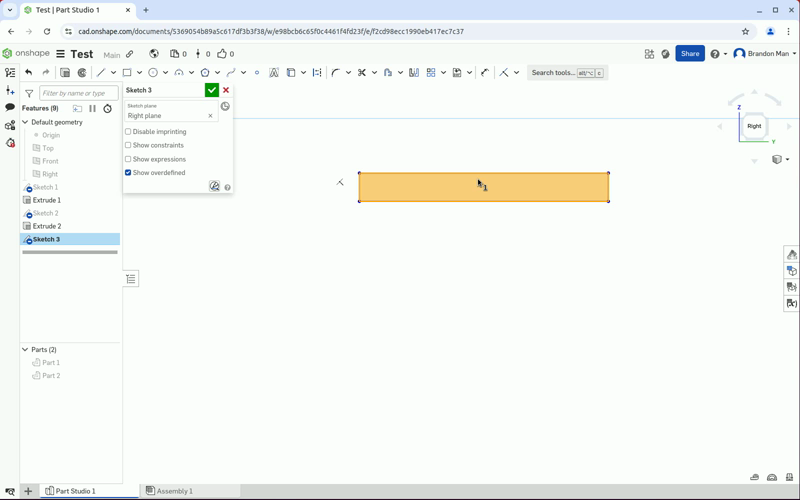
scroll(-6)
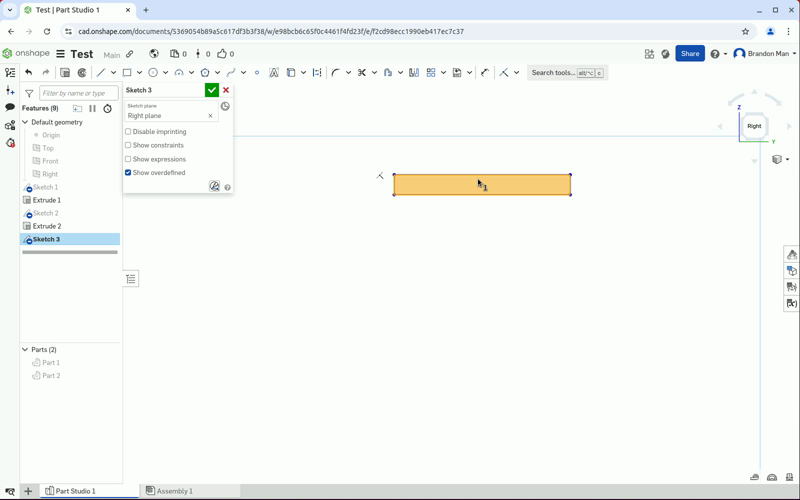
scroll(-6)
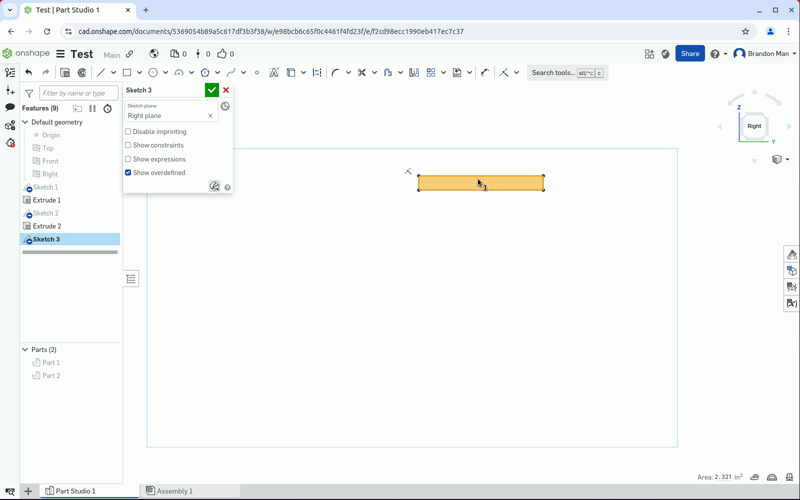
scroll(-6)
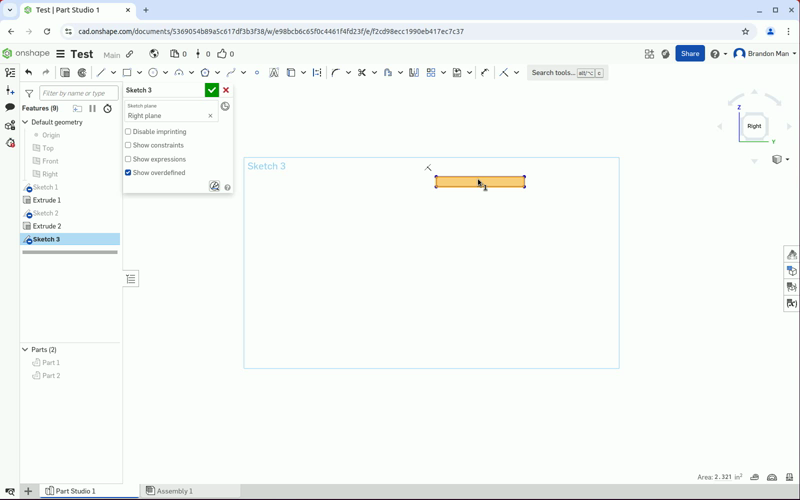
scroll(-6)
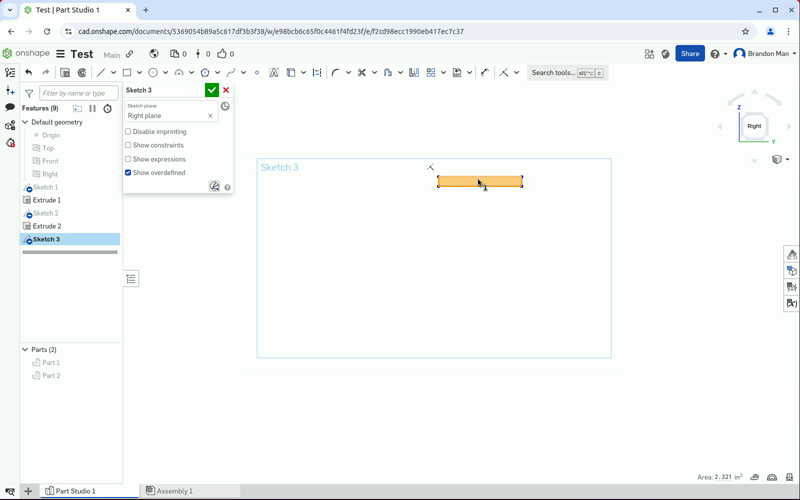
scroll(-6)
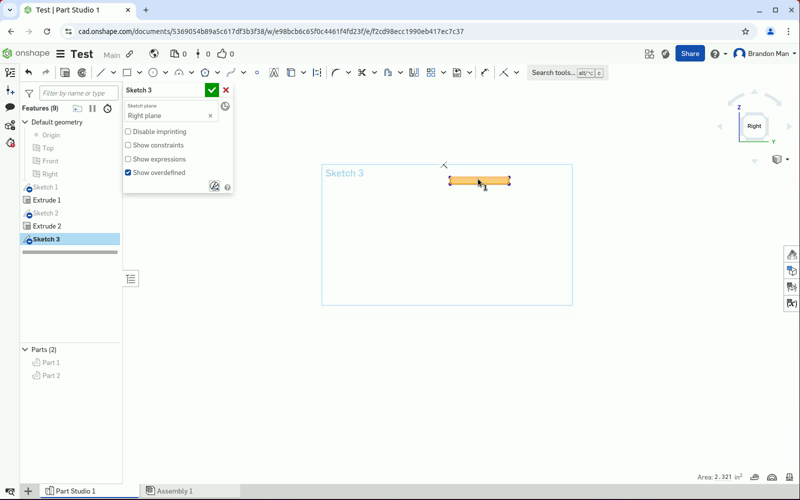
scroll(-6)
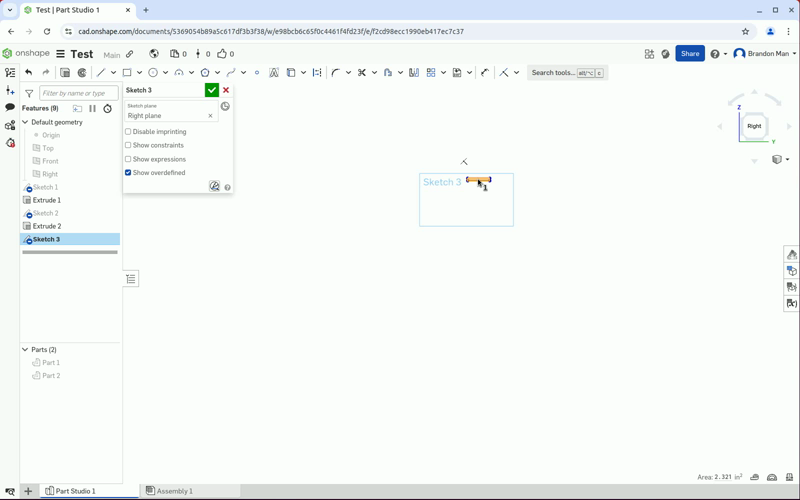
mouse_move(73, 352)
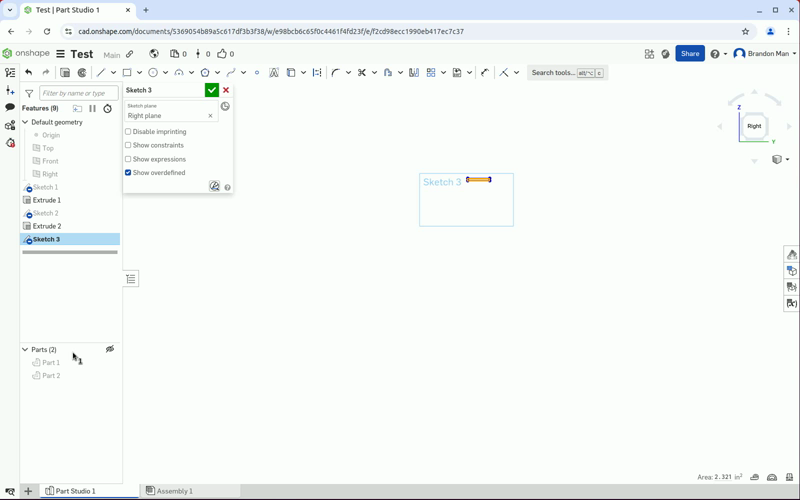
key(shift+y)
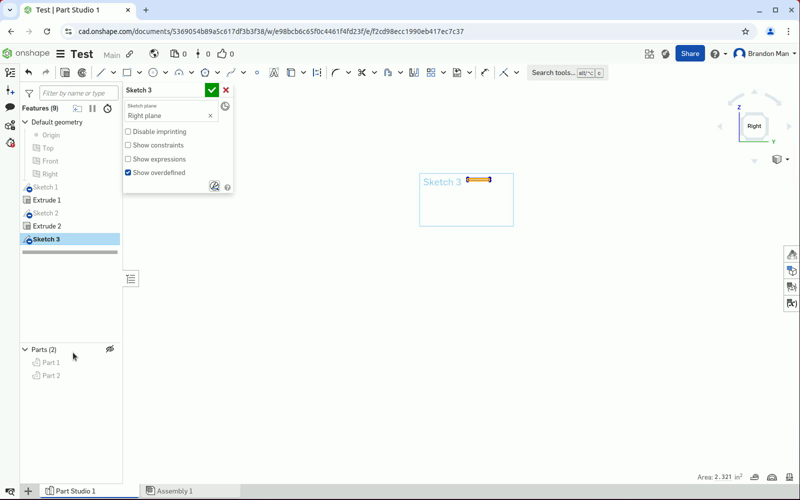
key(shift+e)
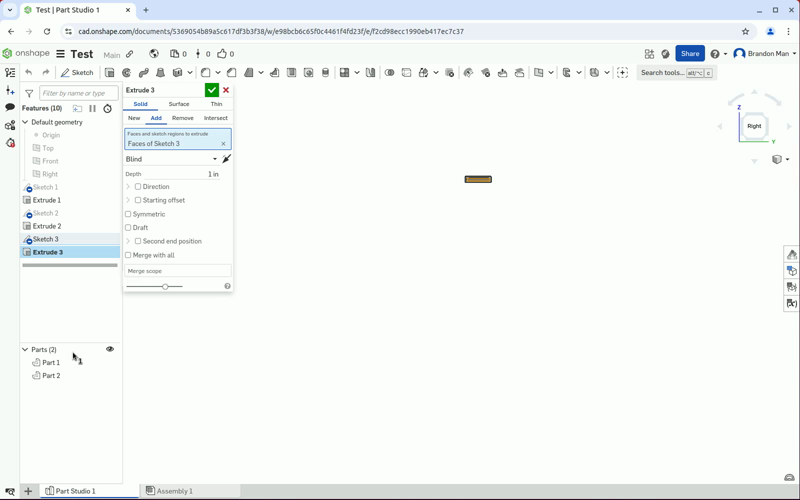
mouse_move(143, 106)
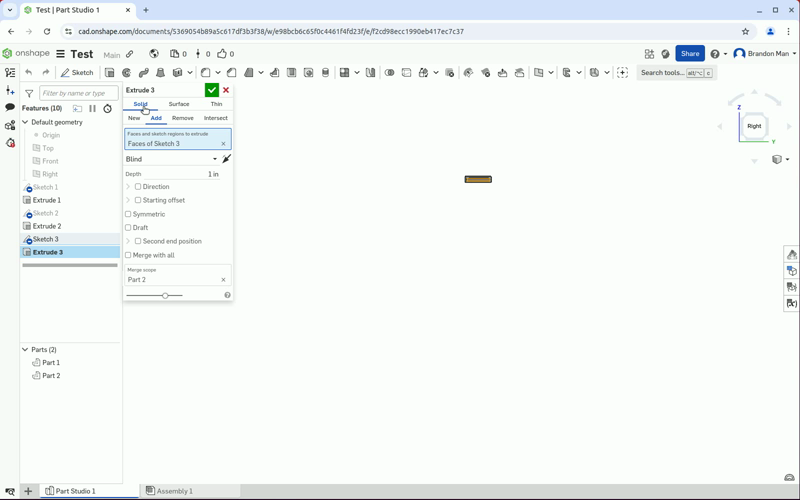
click(143, 106)
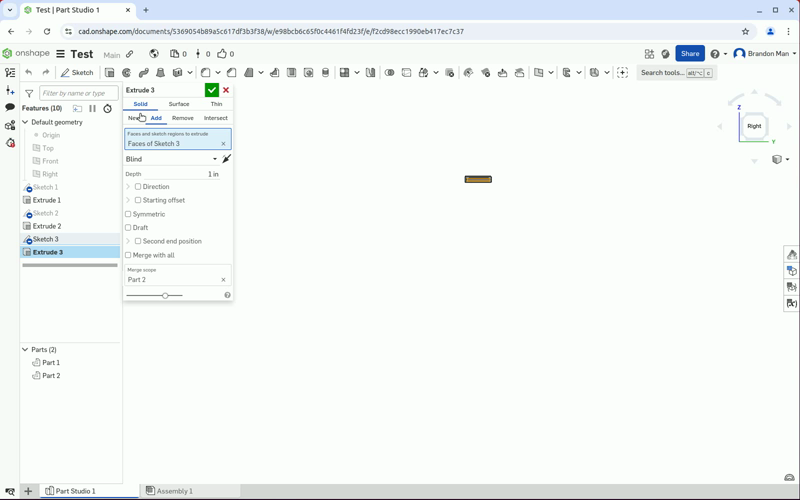
mouse_move(137, 120)
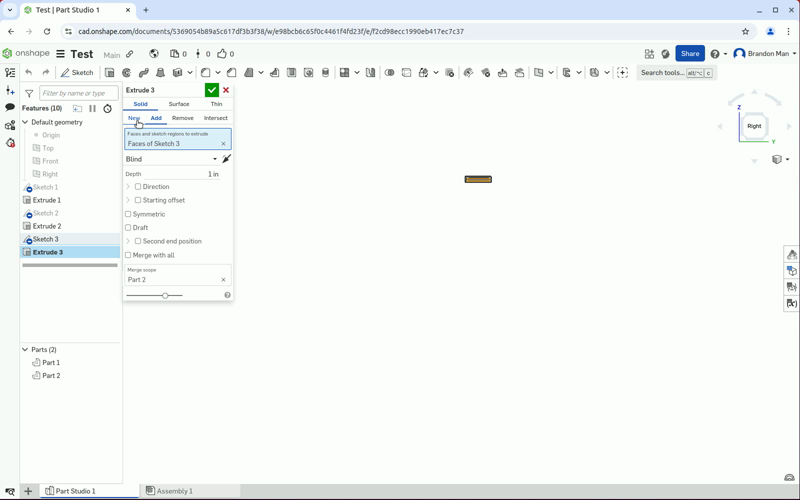
click(137, 120)
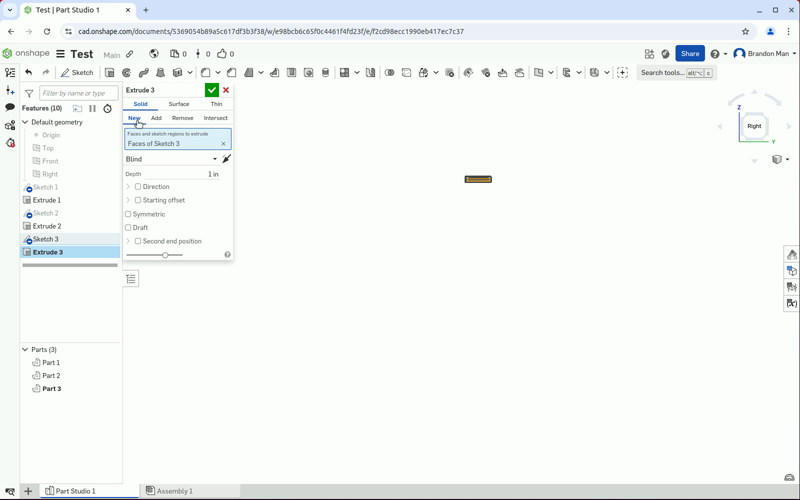
key(tab, 4)
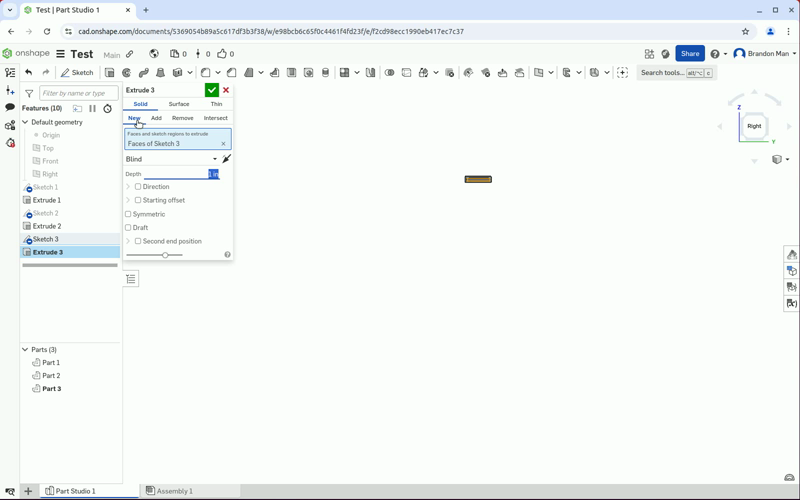
text(0.963)
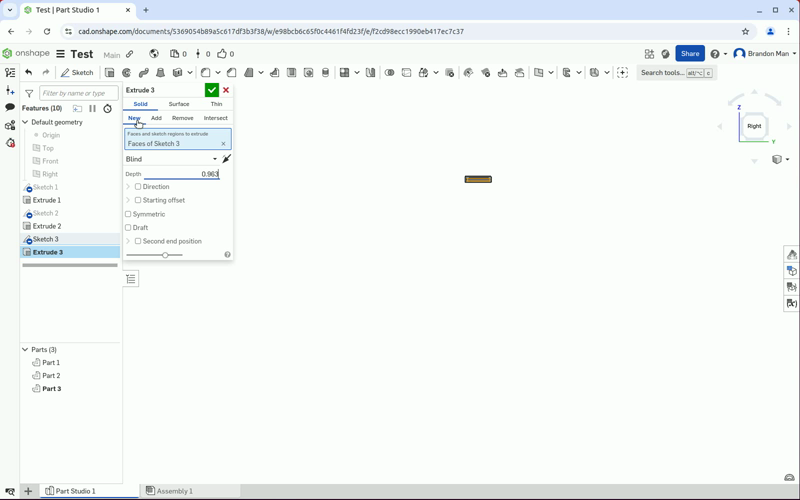
key(enter)
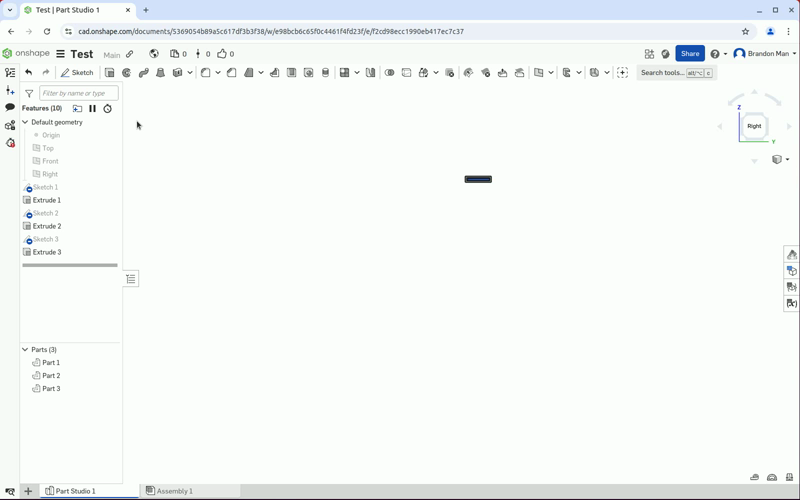
key(shift+h)
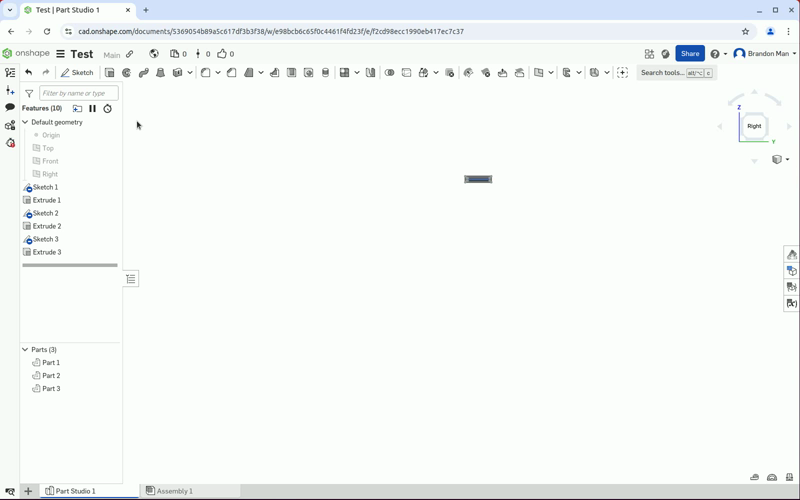
key(shift+h)
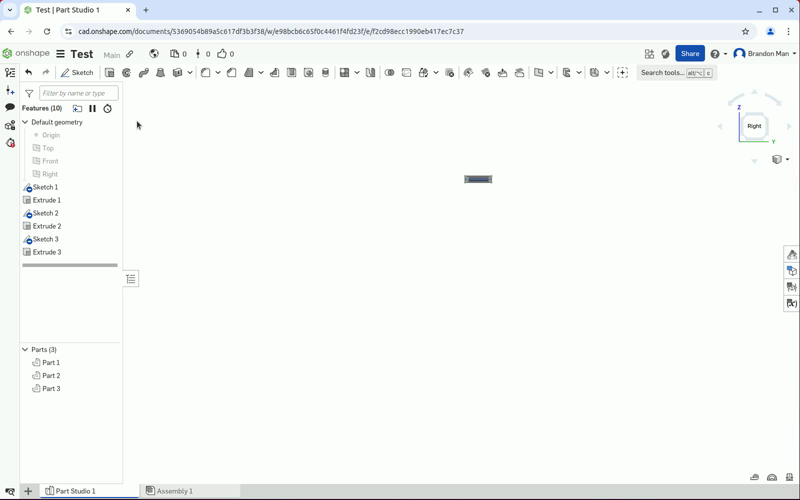
key(shift+7)
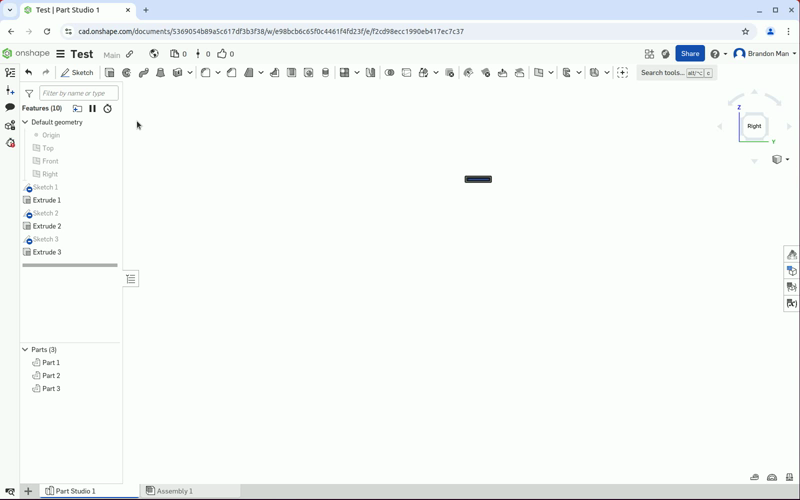
key(right, 2)
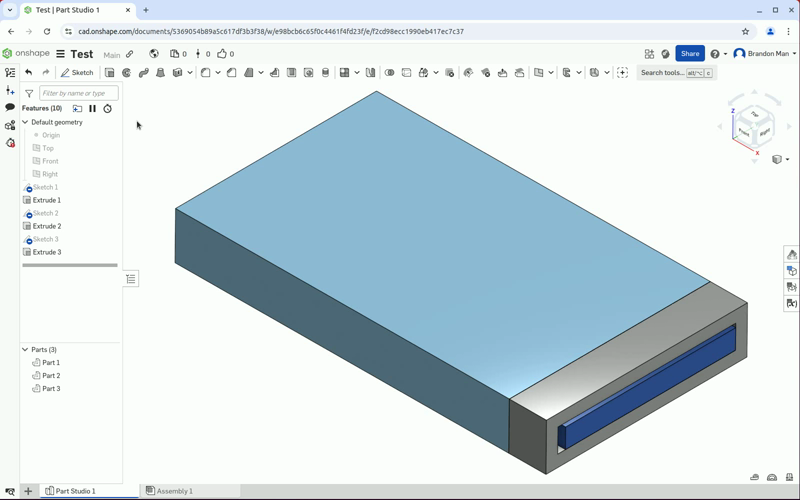
key(down, 2)
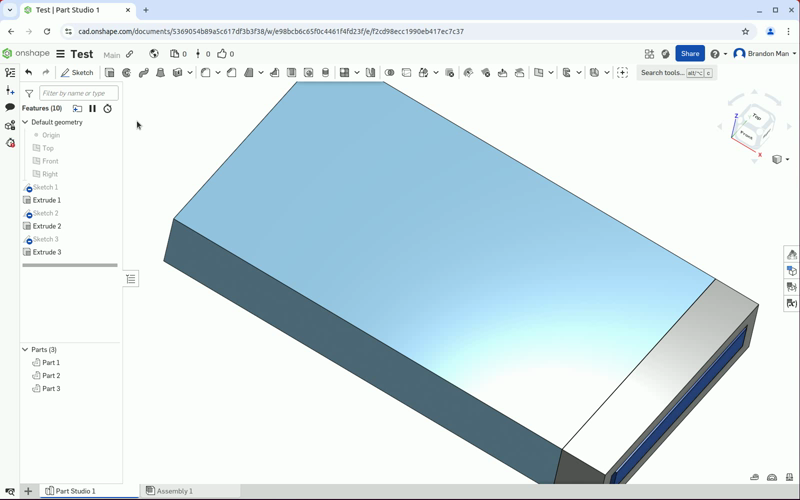
key(up, 2)
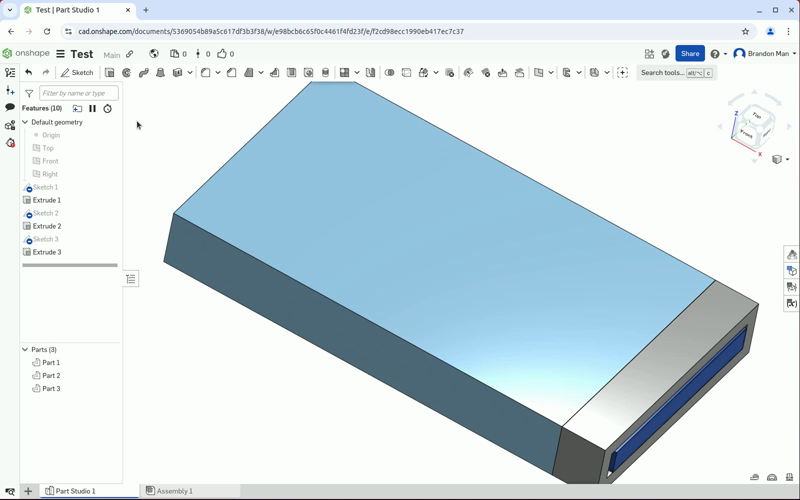
key(left, 2)
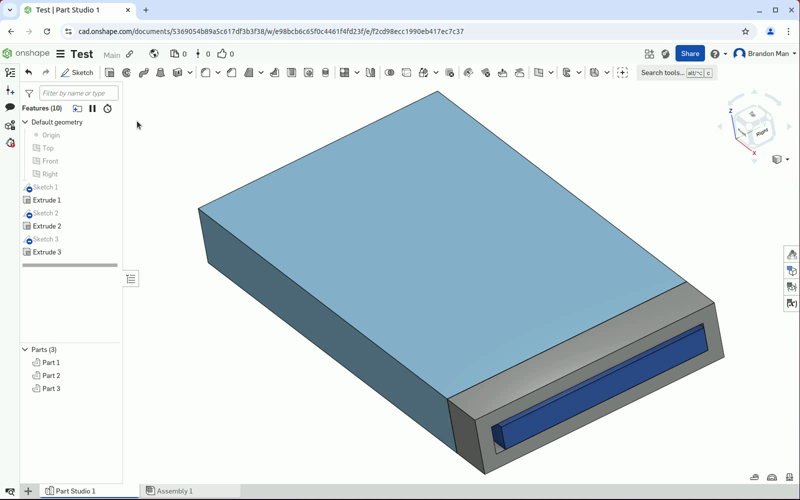
mouse_move(73, 189)
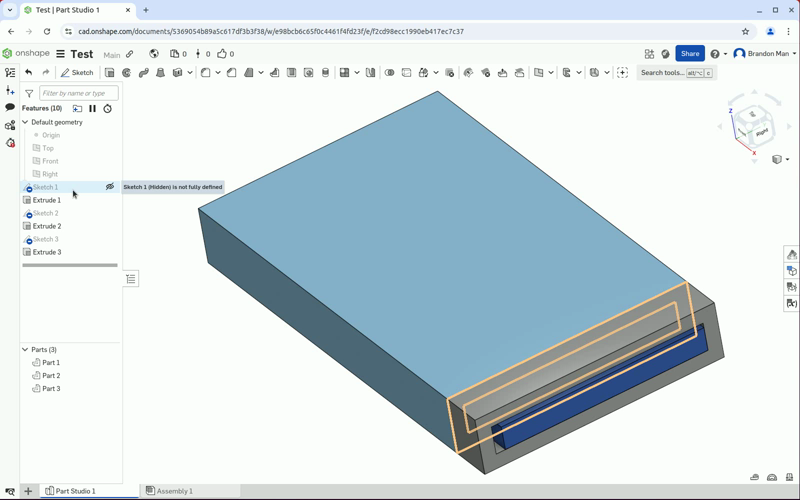
click(73, 189)